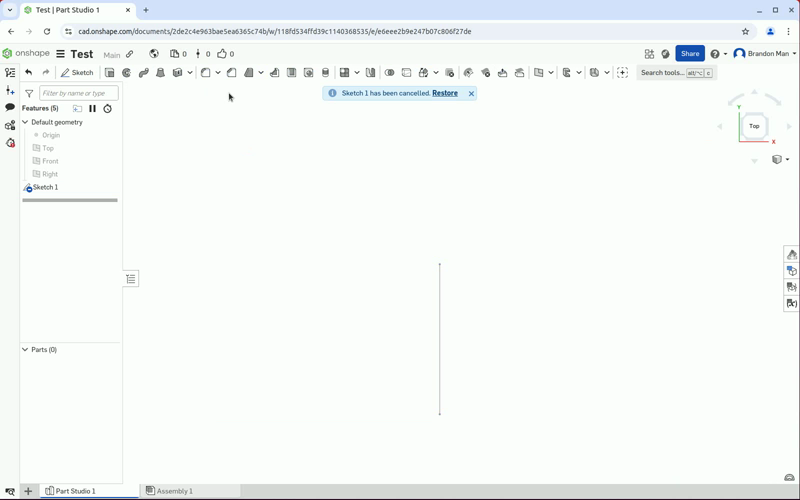
key(shift+h)
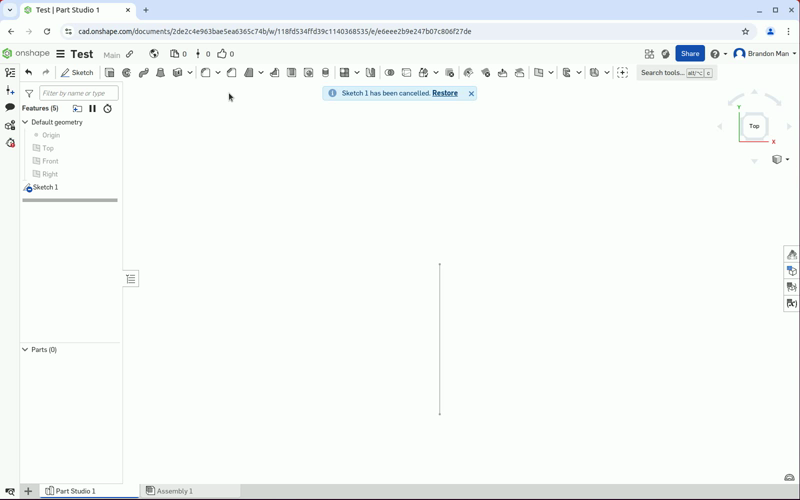
key(shift+s)
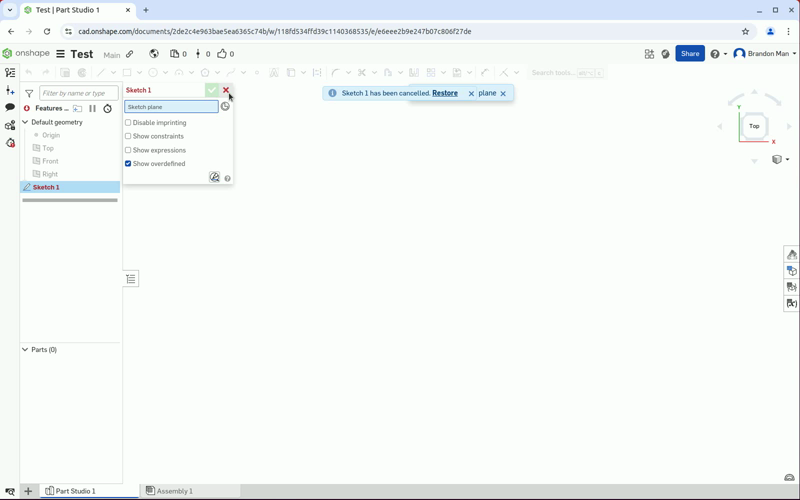
mouse_move(73, 150)
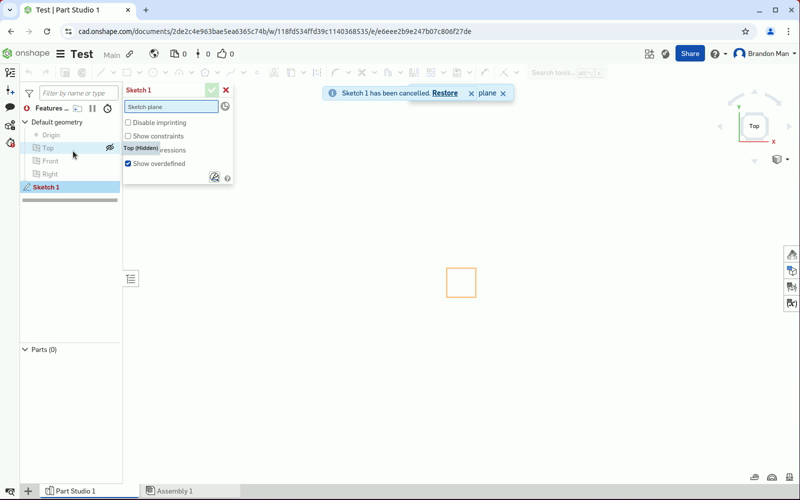
click(73, 150)
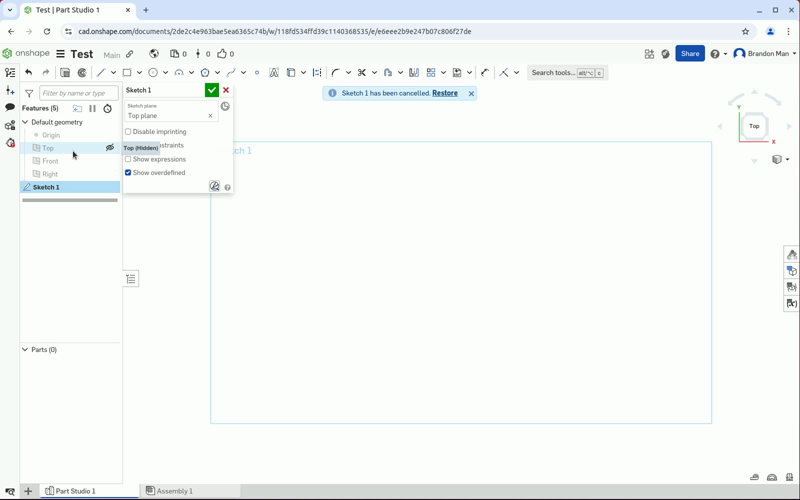
mouse_move(73, 352)
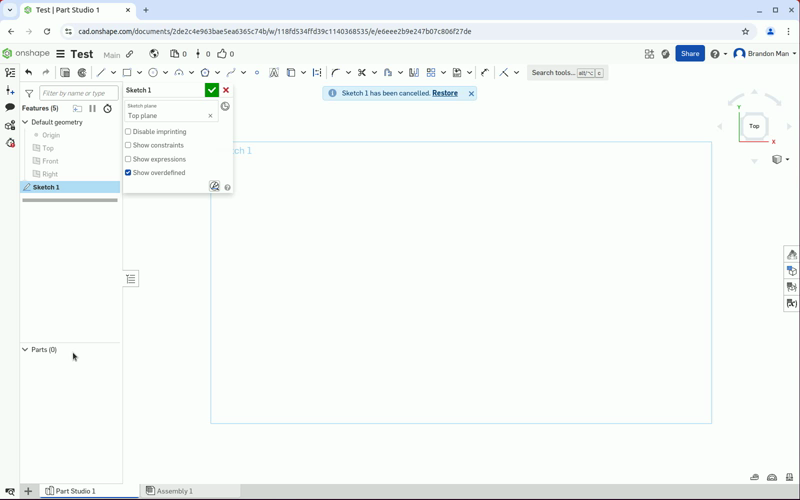
key(y)
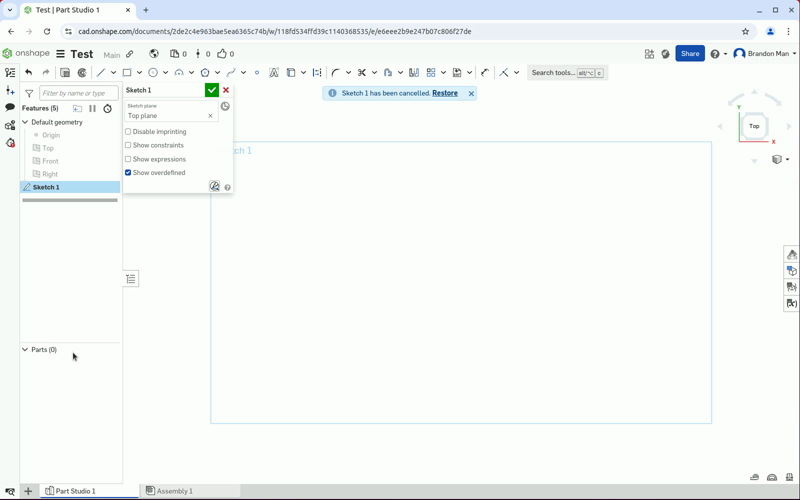
key(a)
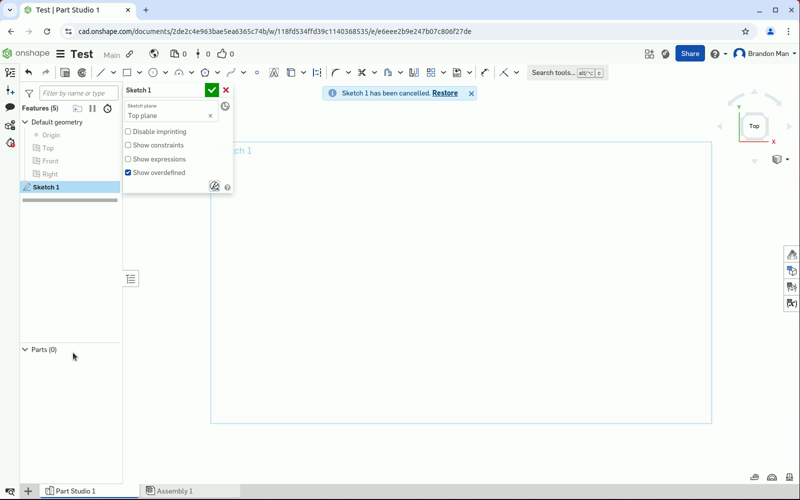
key_down(shift)
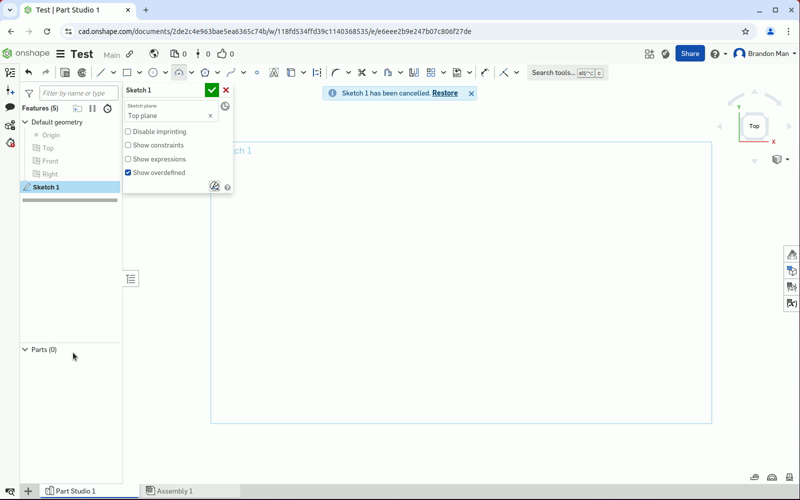
mouse_move(348, 351)
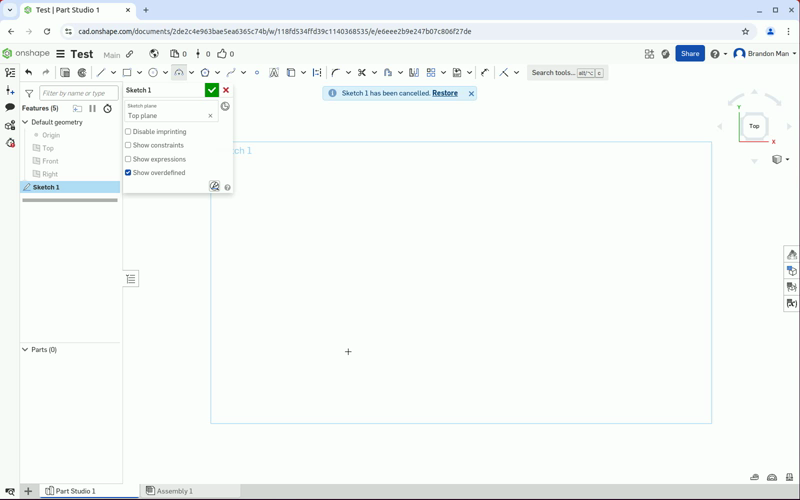
click(348, 351)
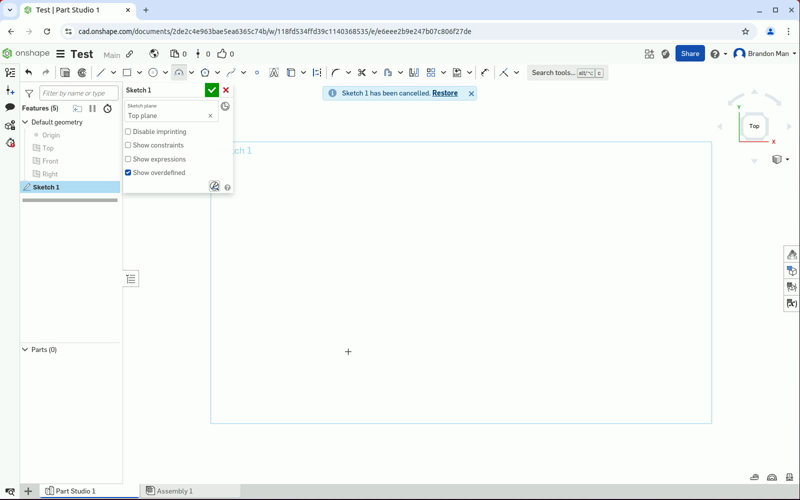
key_up(shift)
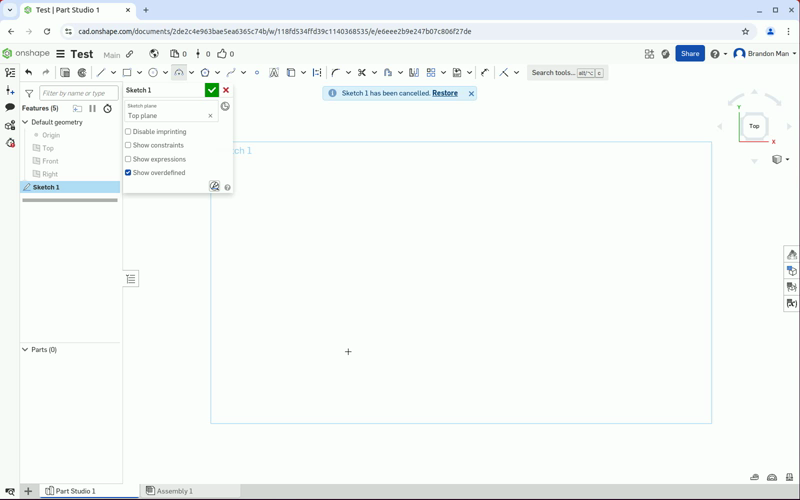
key_down(shift)
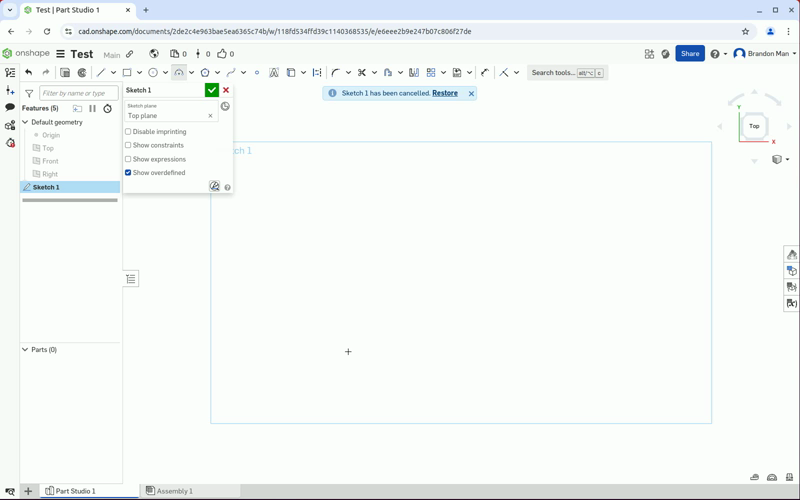
mouse_move(359, 362)
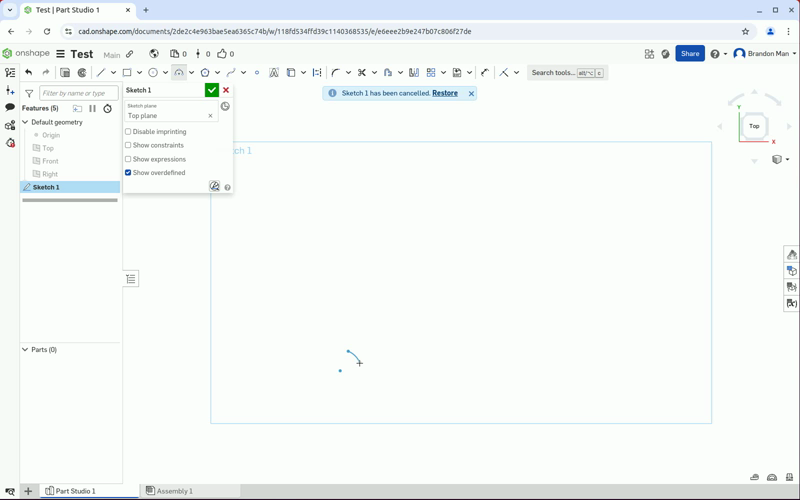
click(359, 362)
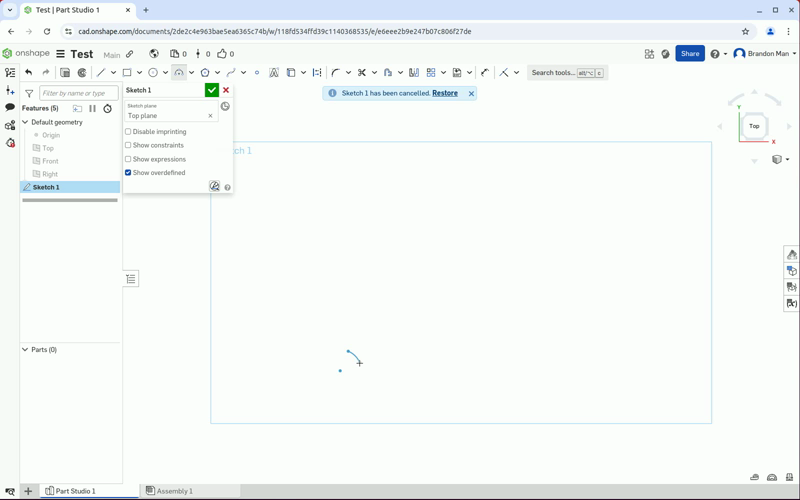
mouse_move(351, 359)
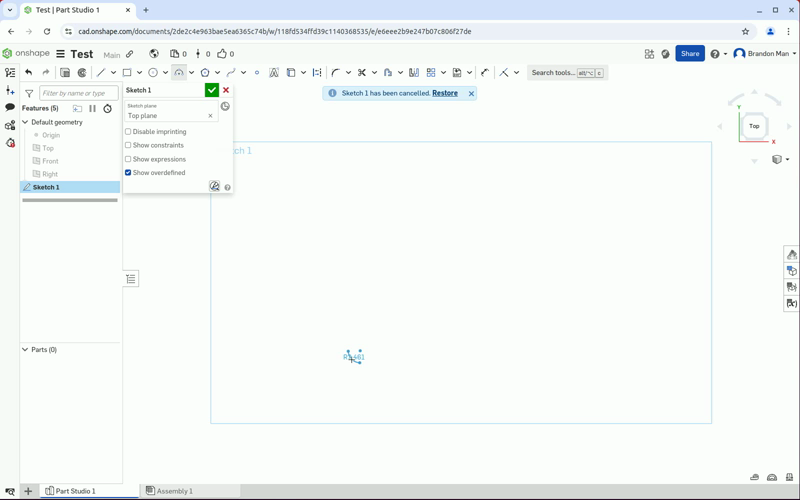
click(351, 359)
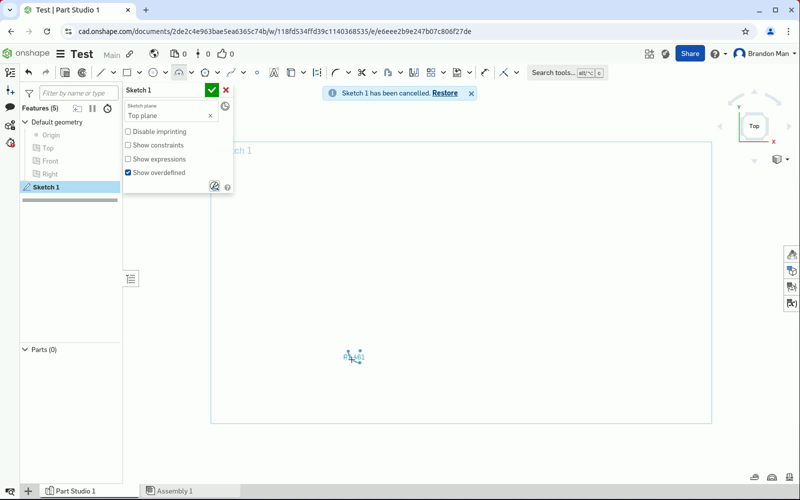
key_up(shift)
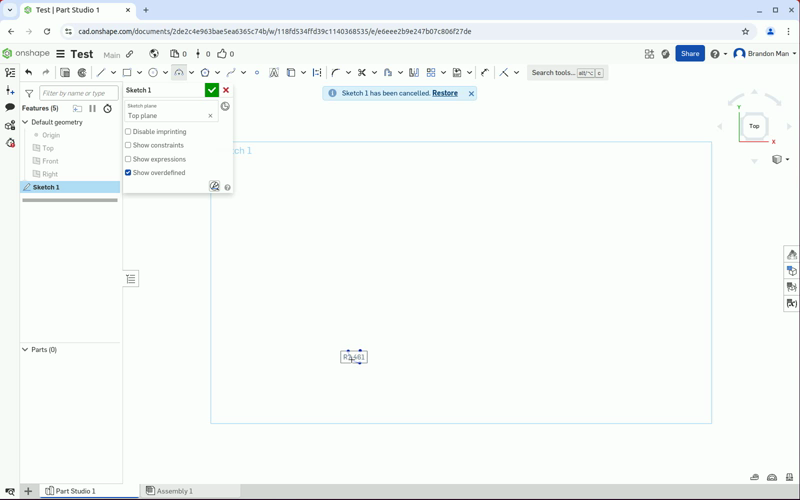
key(esc)
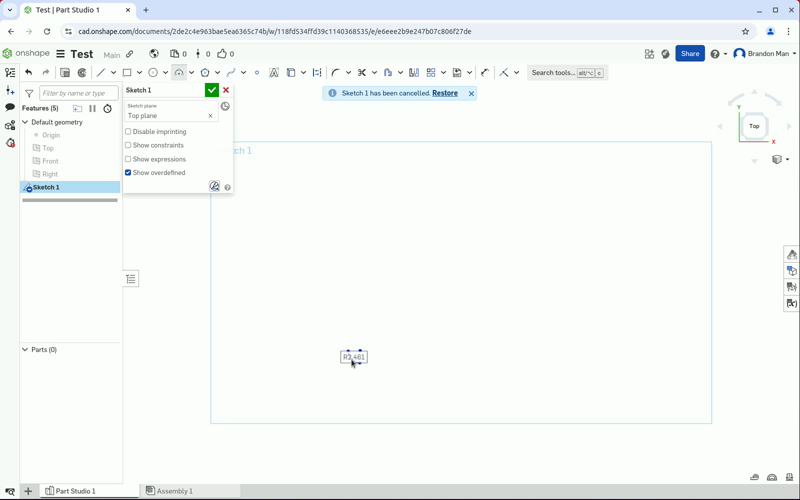
key(l)
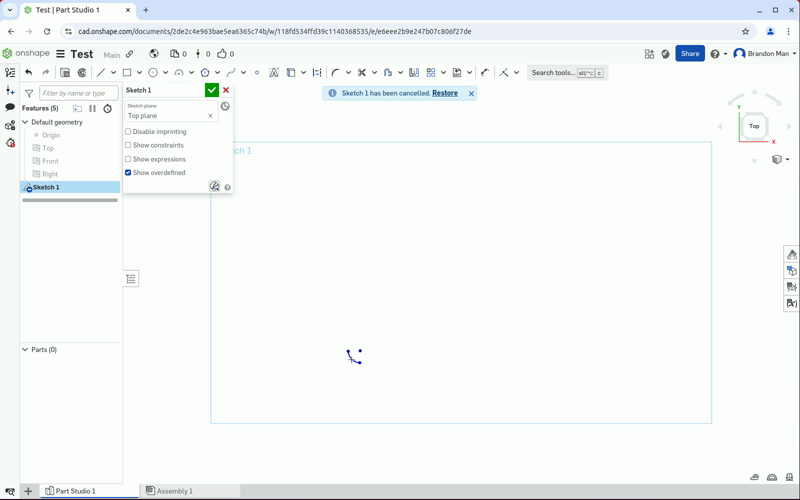
mouse_move(359, 362)
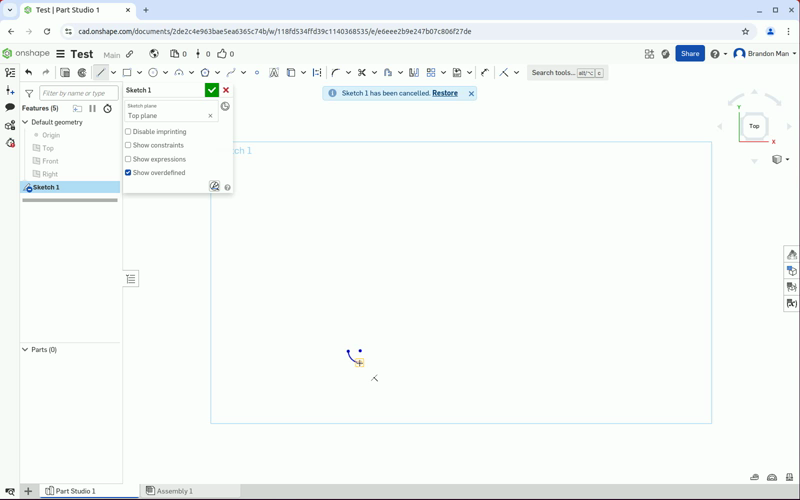
click(359, 362)
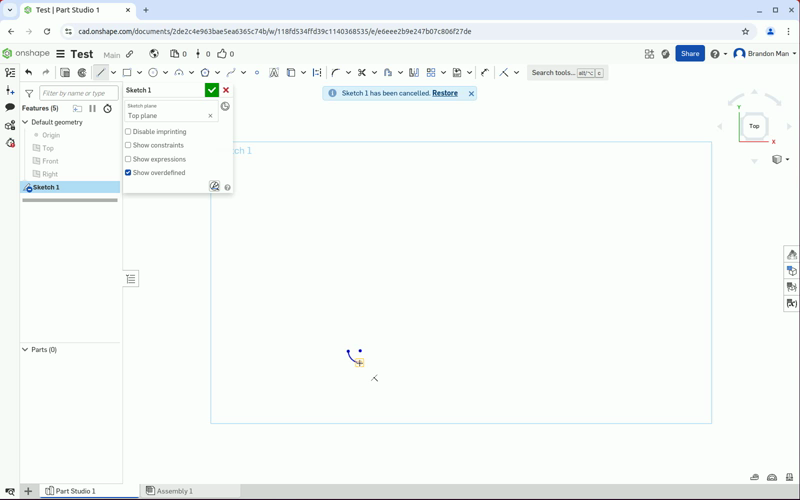
key_down(shift)
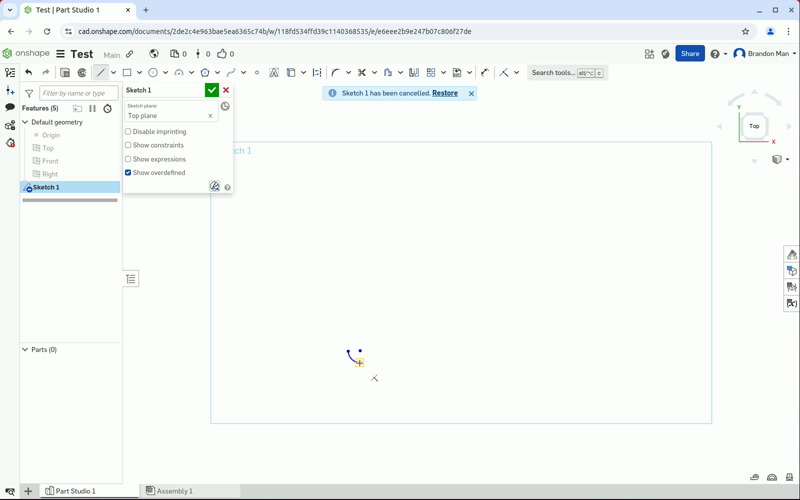
mouse_move(560, 362)
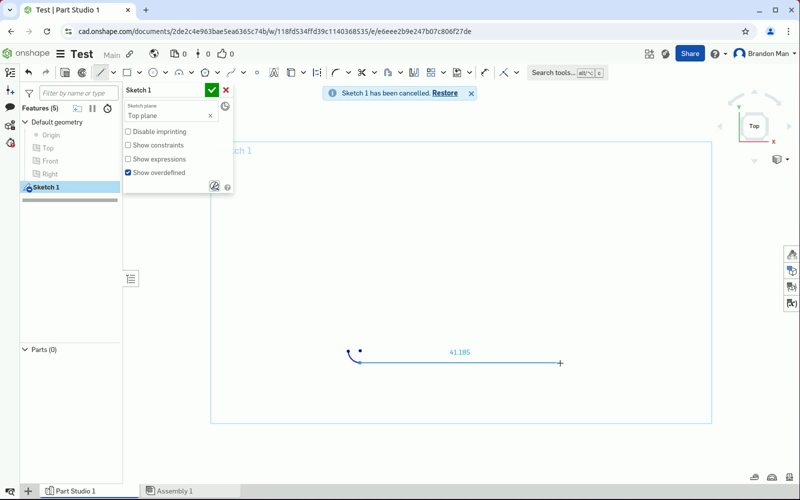
click(560, 362)
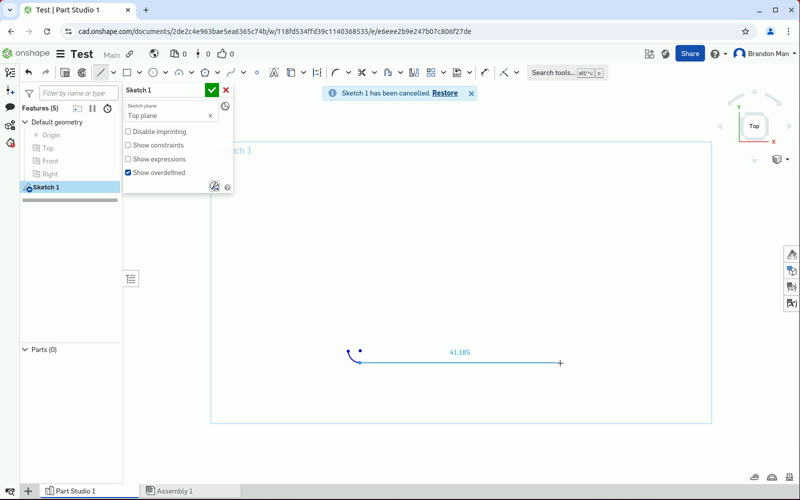
key_up(shift)
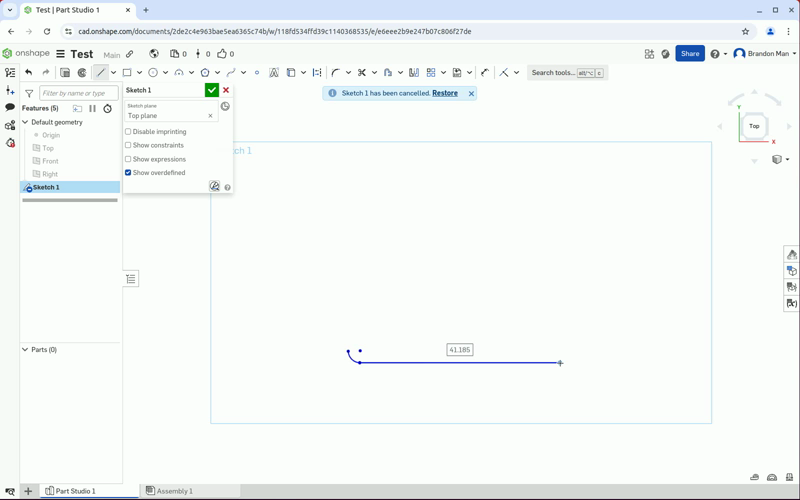
key(esc)
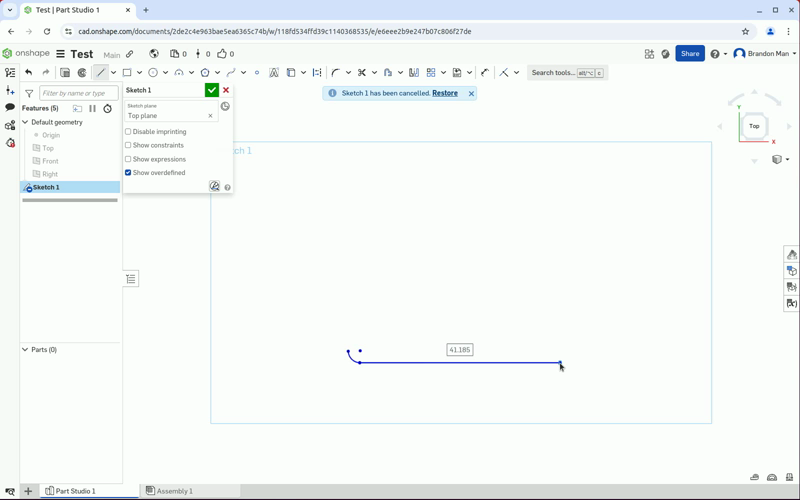
key(a)
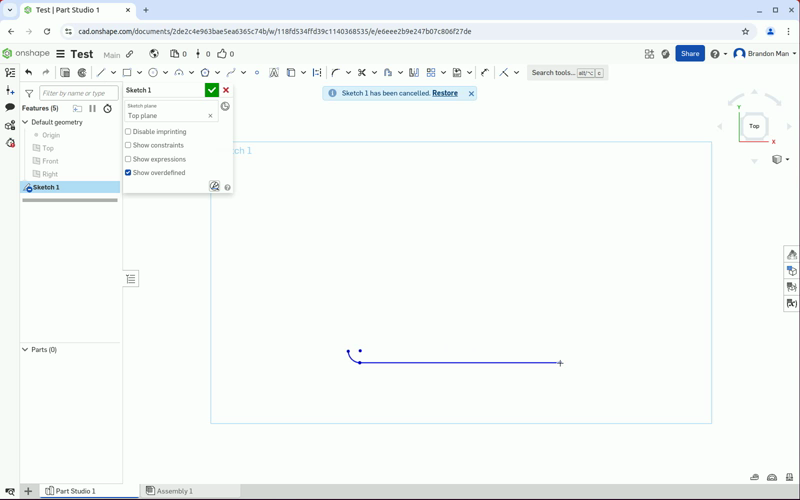
mouse_move(560, 362)
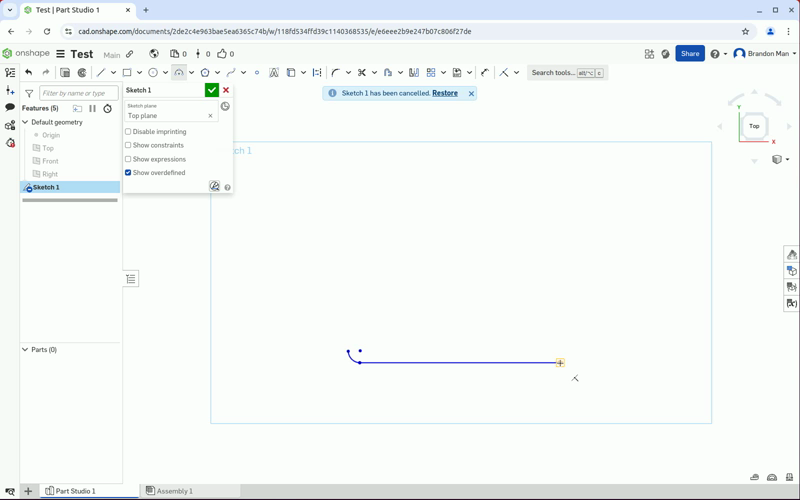
click(560, 362)
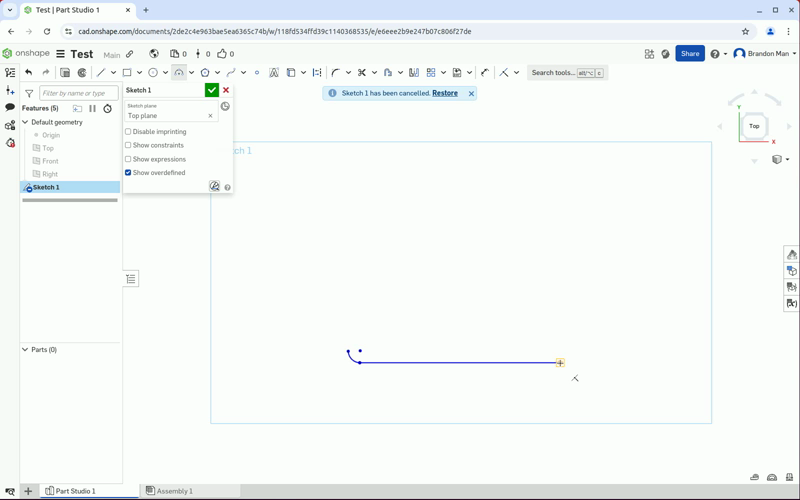
key_down(shift)
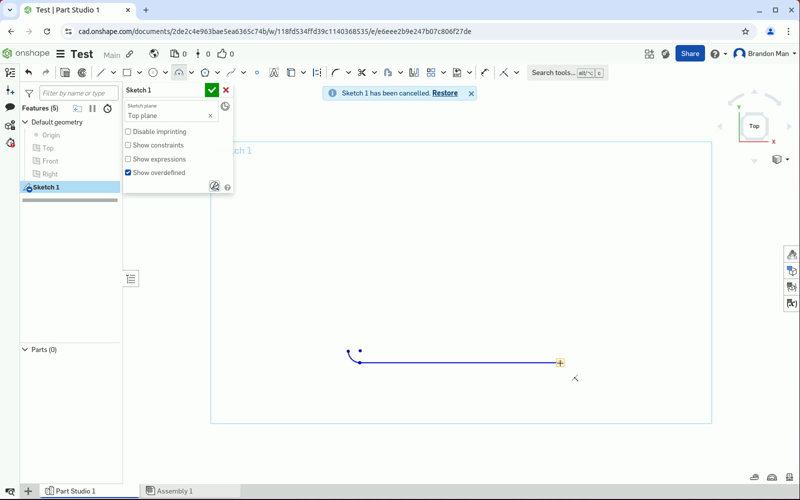
mouse_move(572, 351)
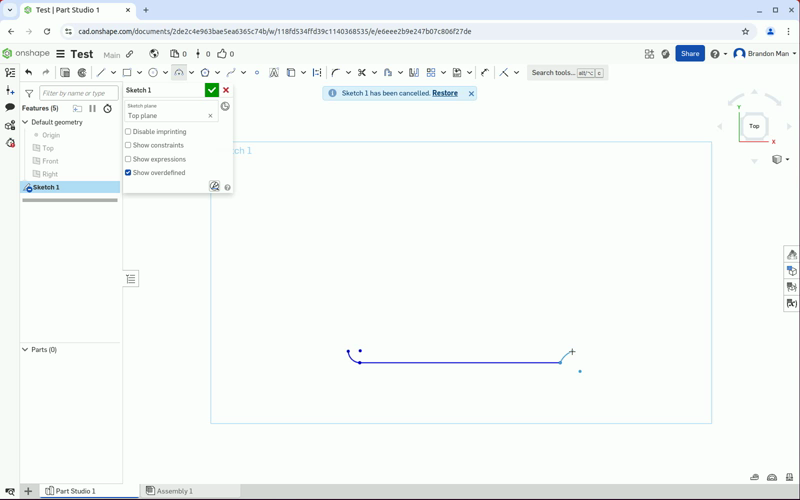
click(572, 351)
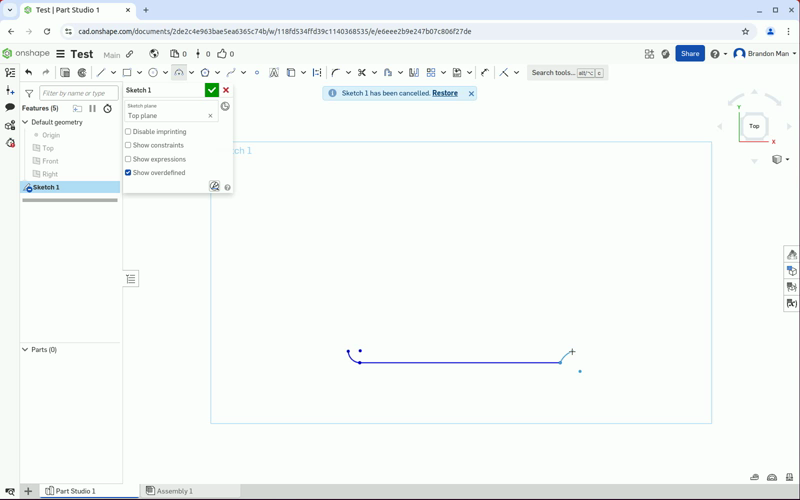
mouse_move(568, 359)
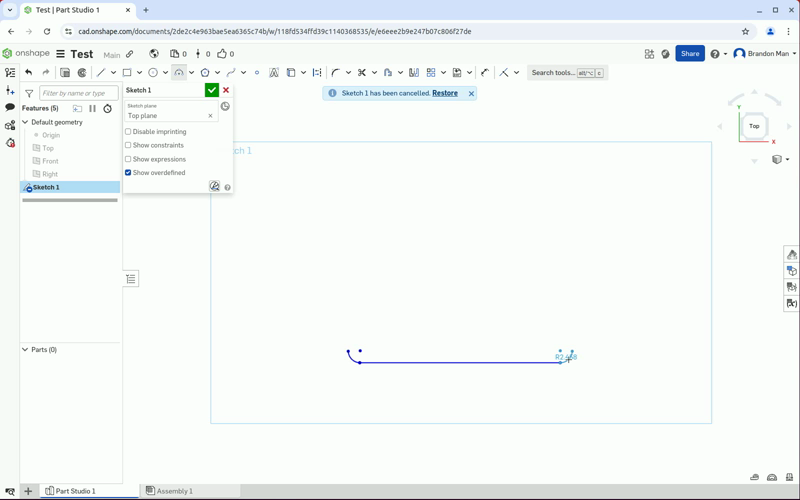
click(568, 359)
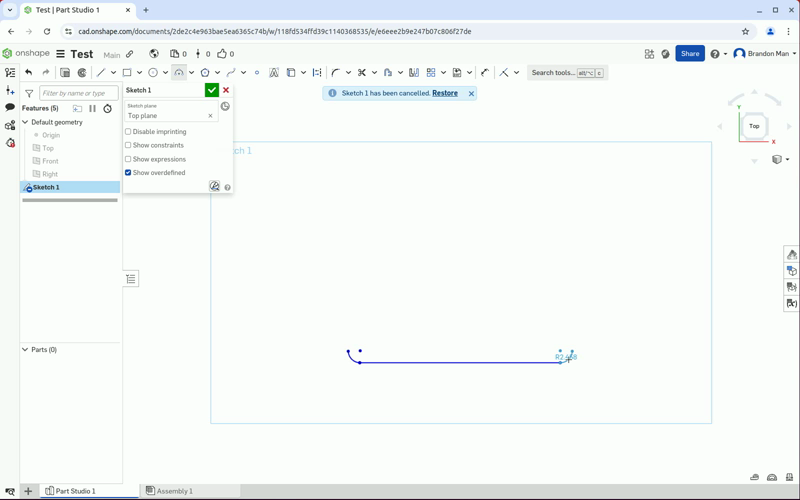
key_up(shift)
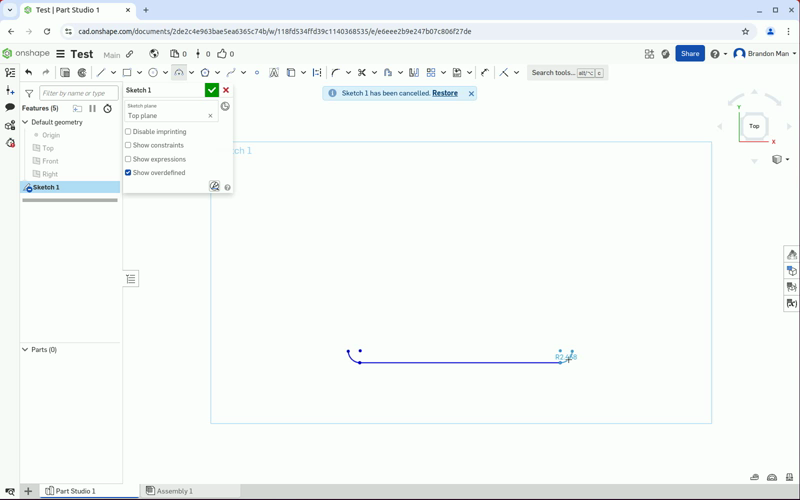
key(esc)
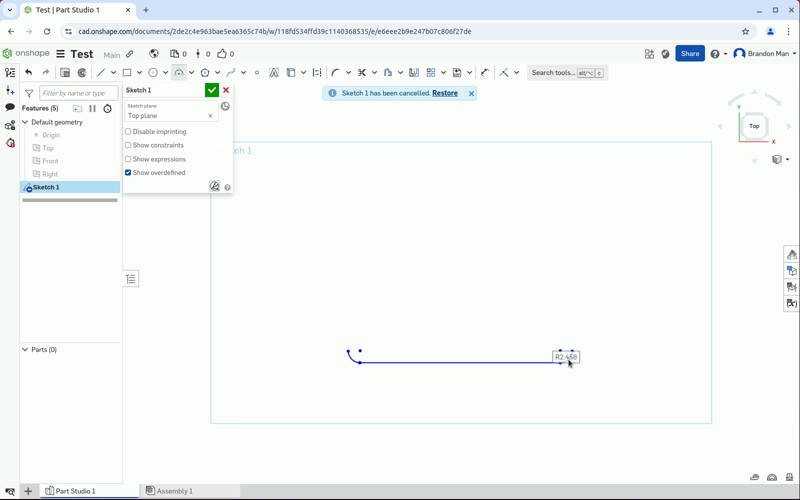
key(l)
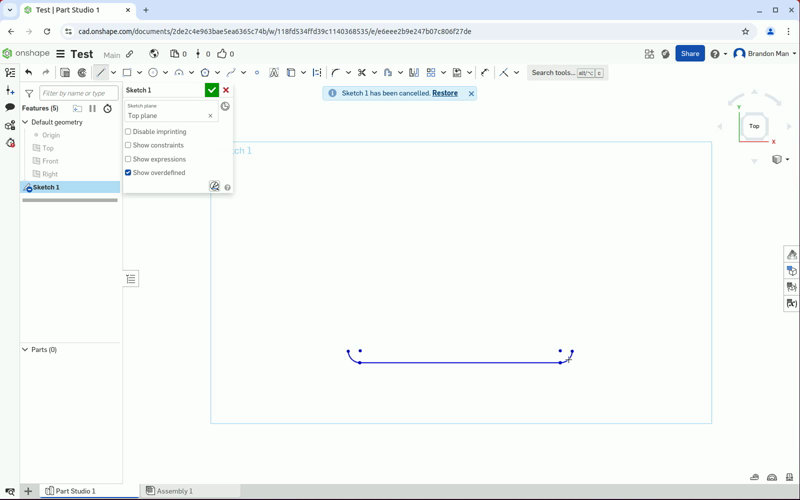
mouse_move(572, 351)
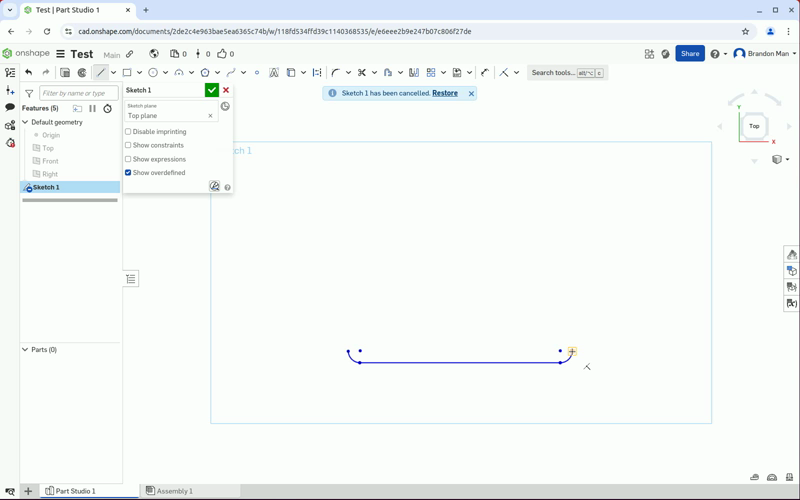
click(572, 351)
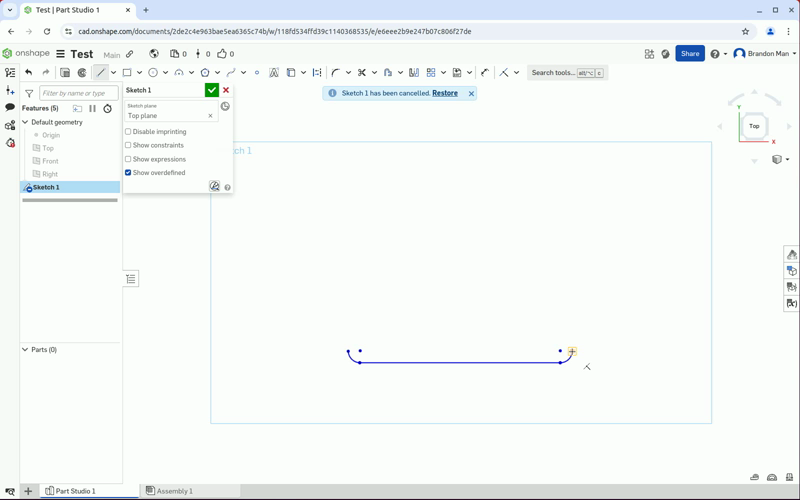
key_down(shift)
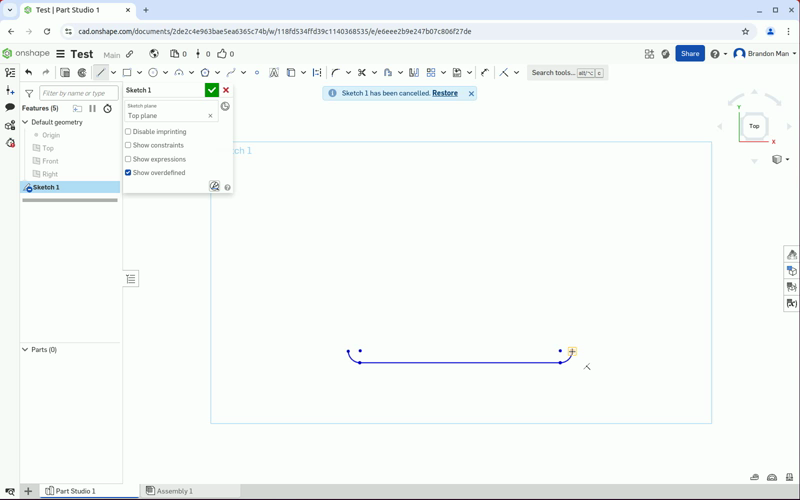
mouse_move(572, 216)
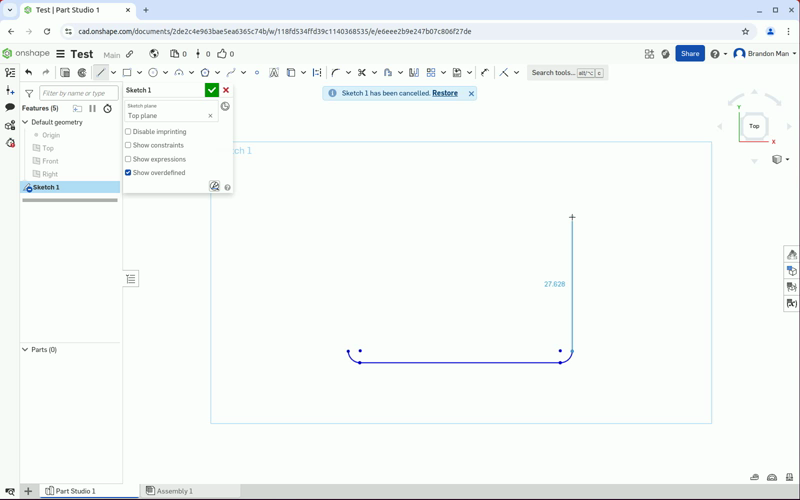
click(572, 216)
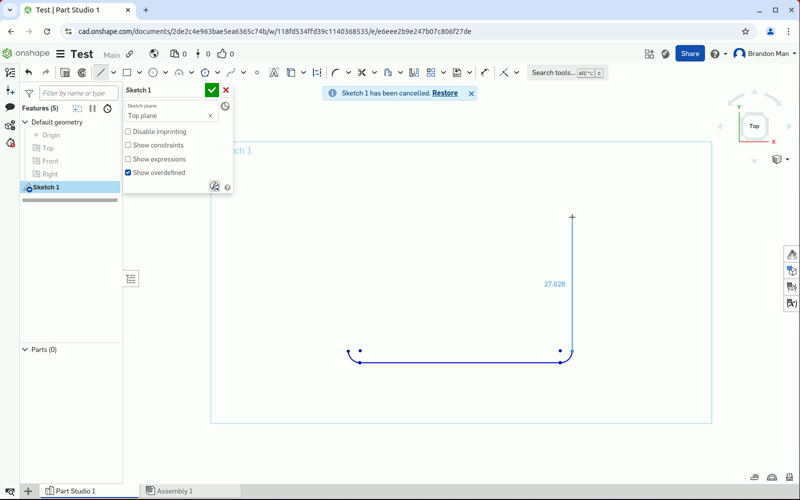
key_up(shift)
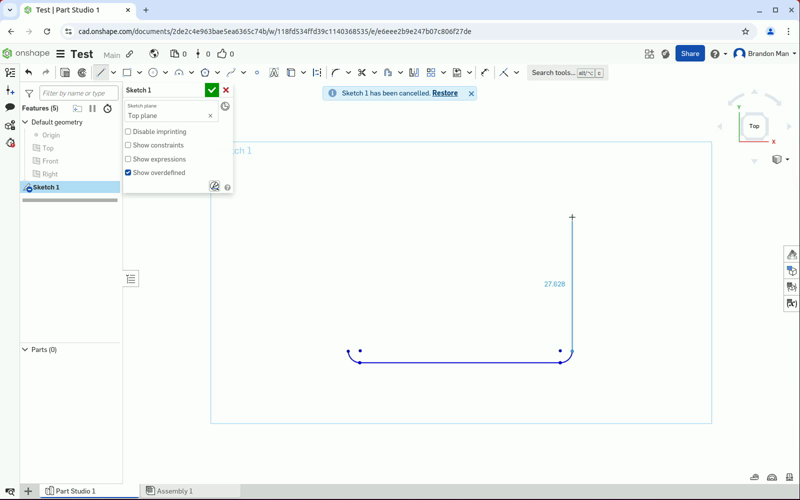
key(esc)
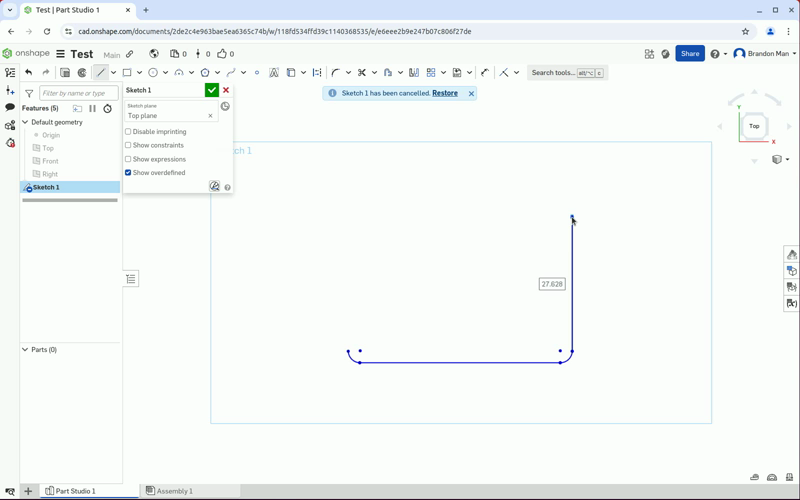
key(a)
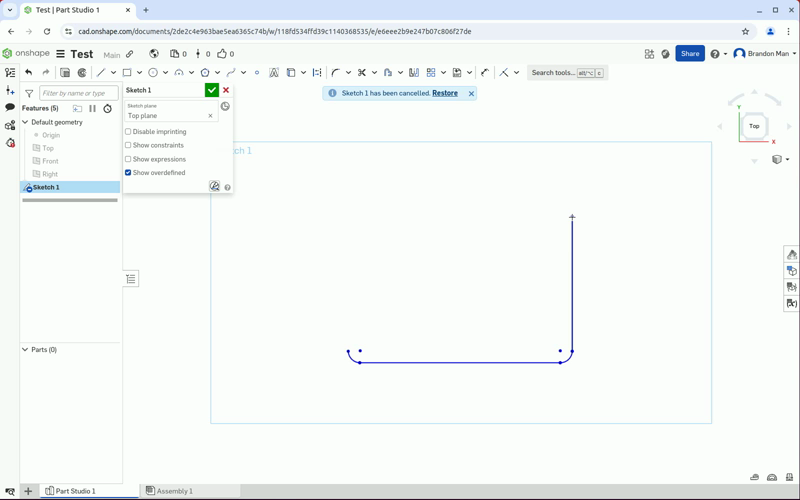
mouse_move(572, 216)
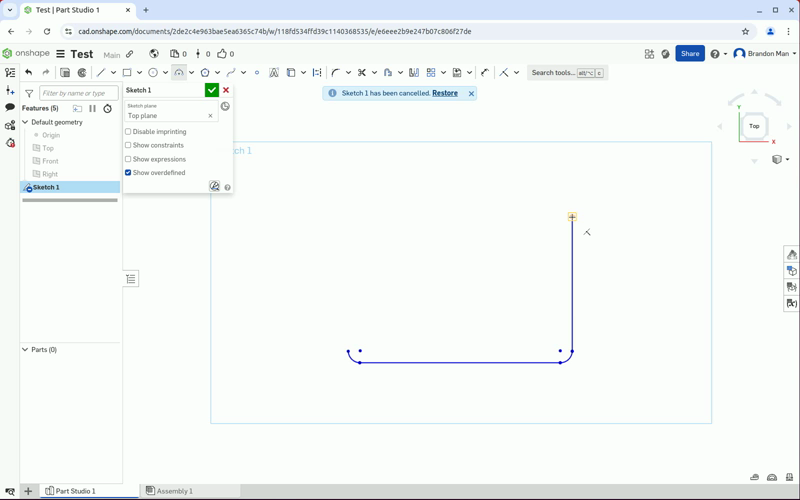
click(572, 216)
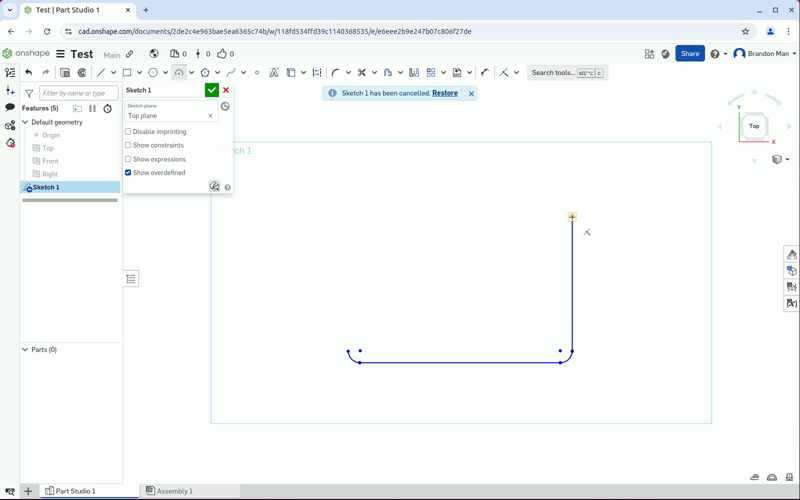
key_down(shift)
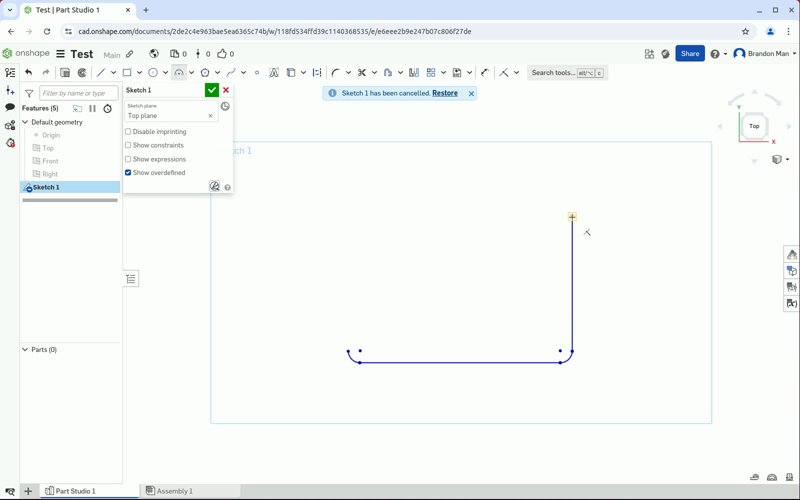
mouse_move(560, 204)
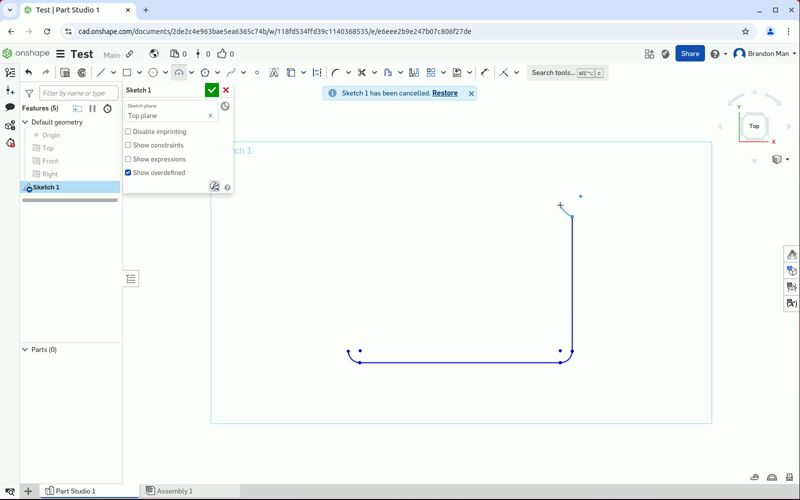
click(560, 204)
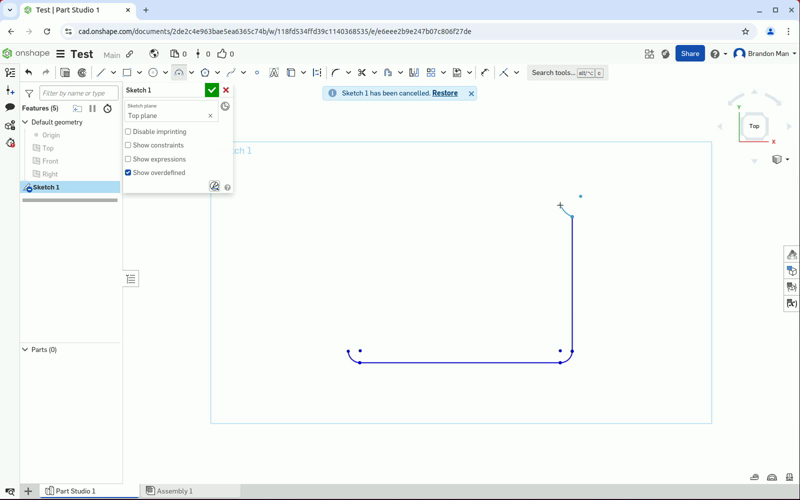
mouse_move(568, 208)
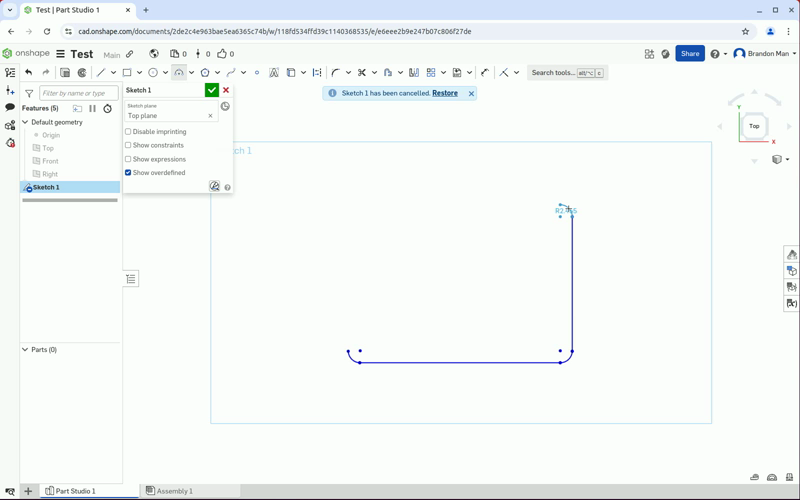
click(568, 208)
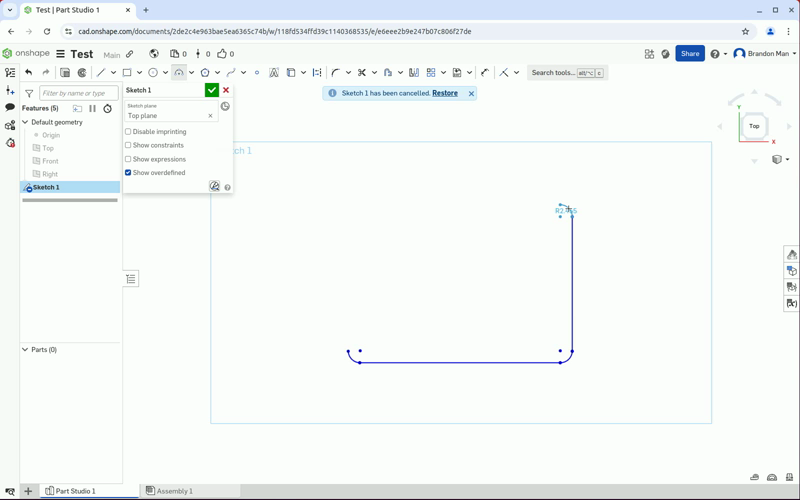
key_up(shift)
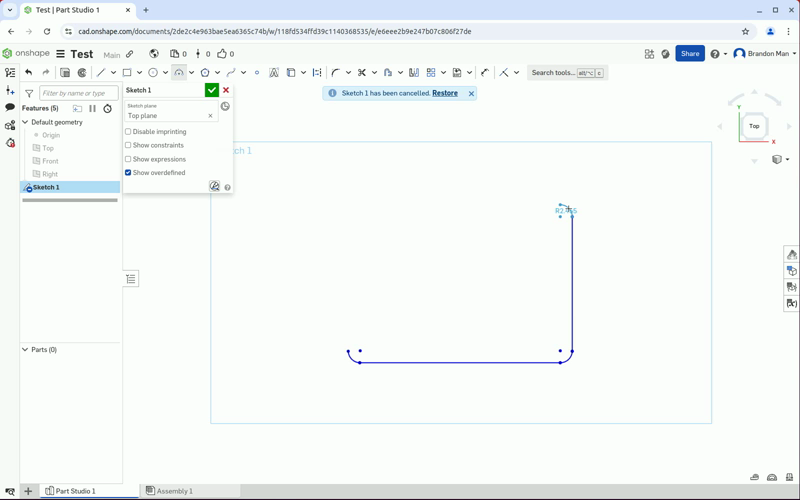
key(esc)
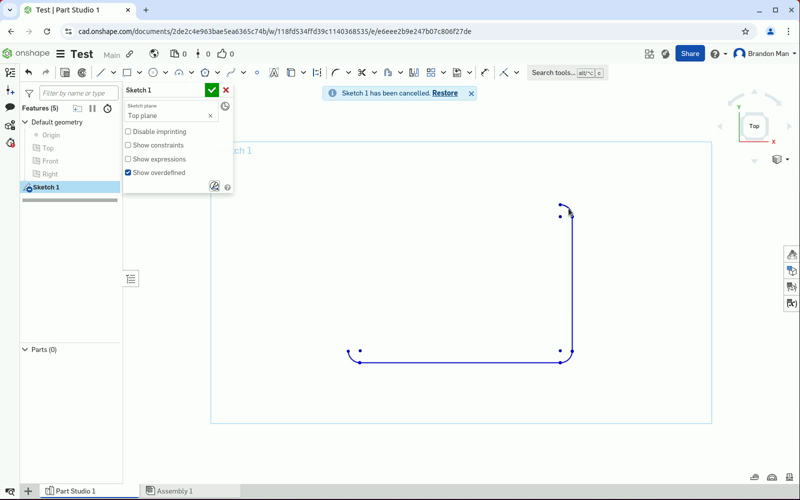
key(l)
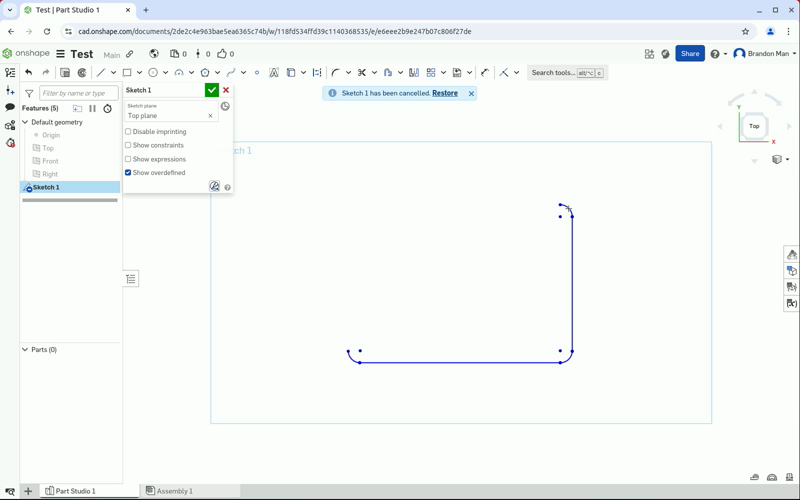
mouse_move(560, 204)
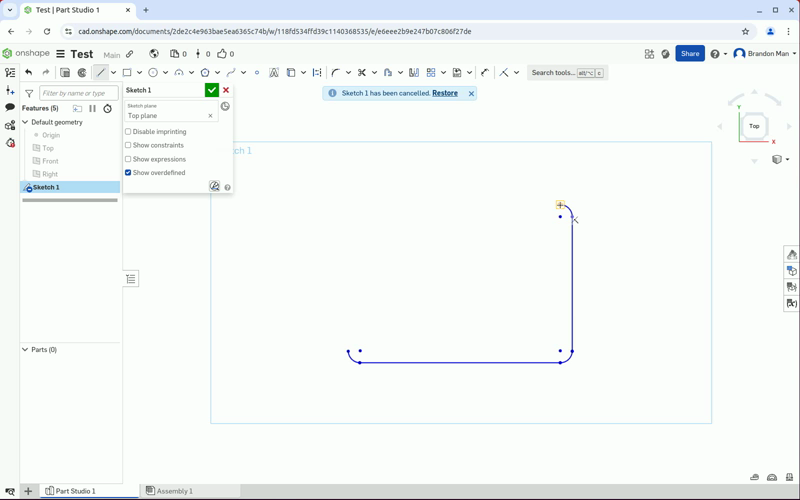
click(560, 204)
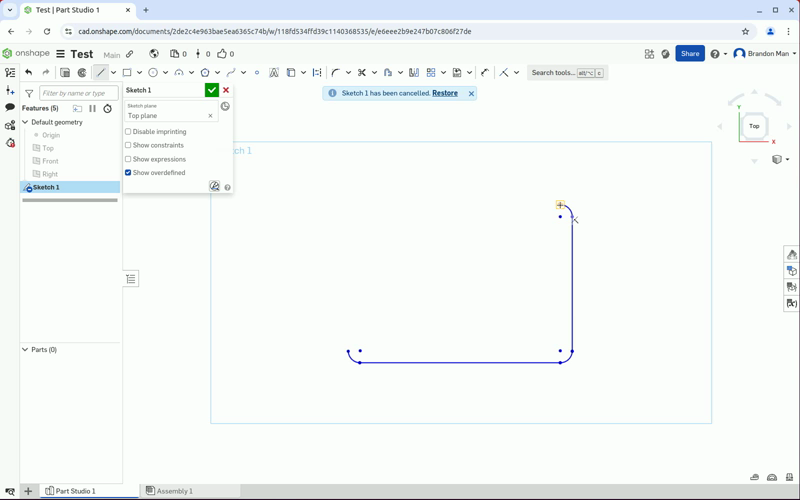
key_down(shift)
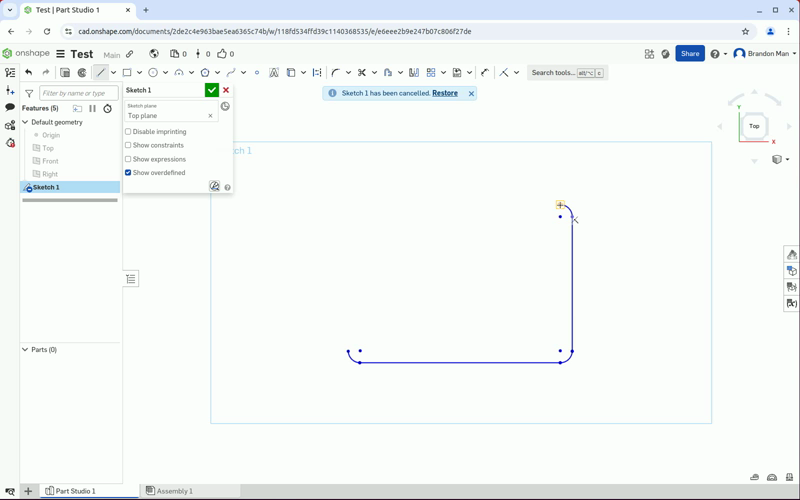
mouse_move(359, 204)
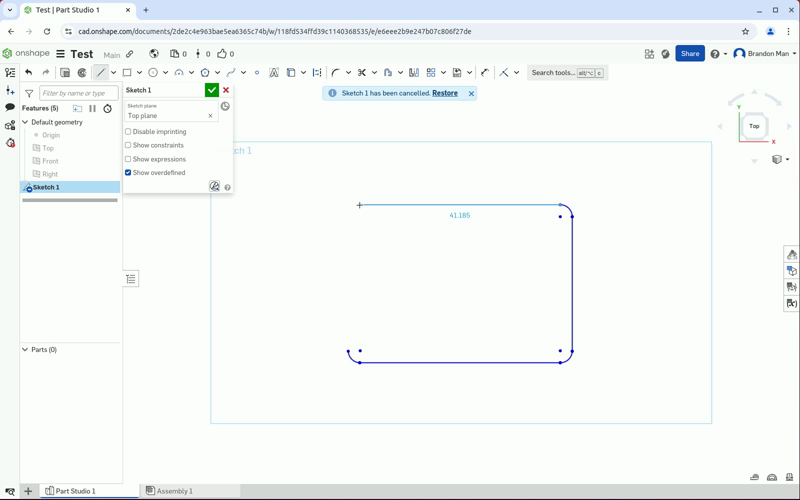
click(359, 204)
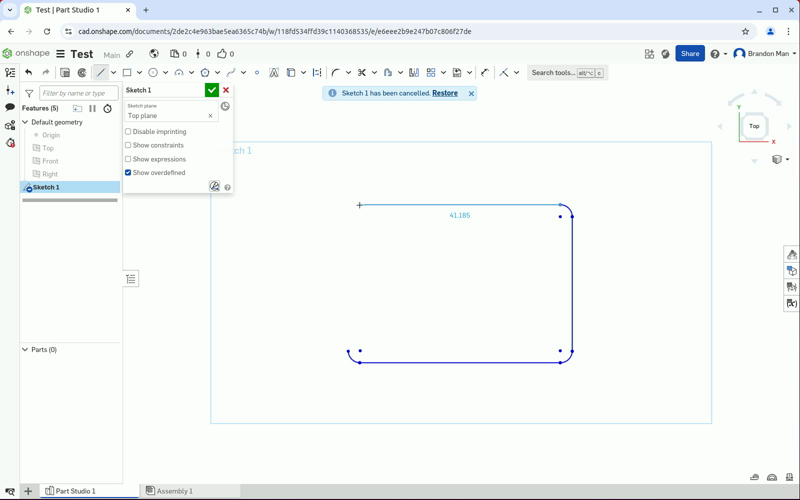
key_up(shift)
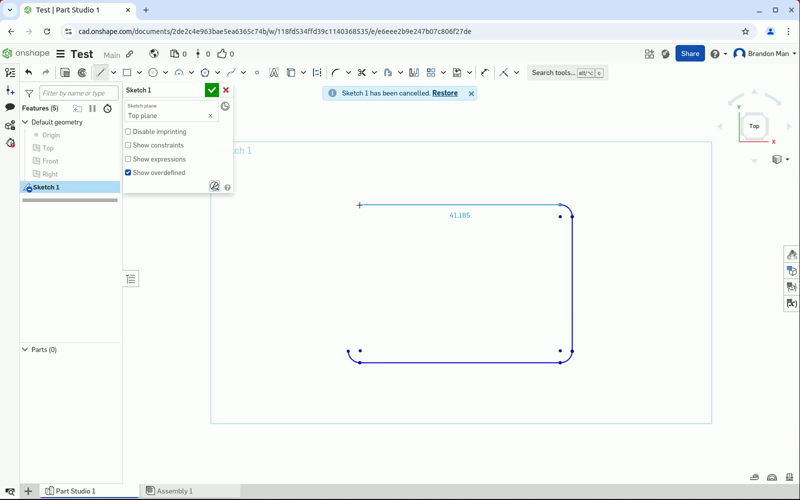
key(esc)
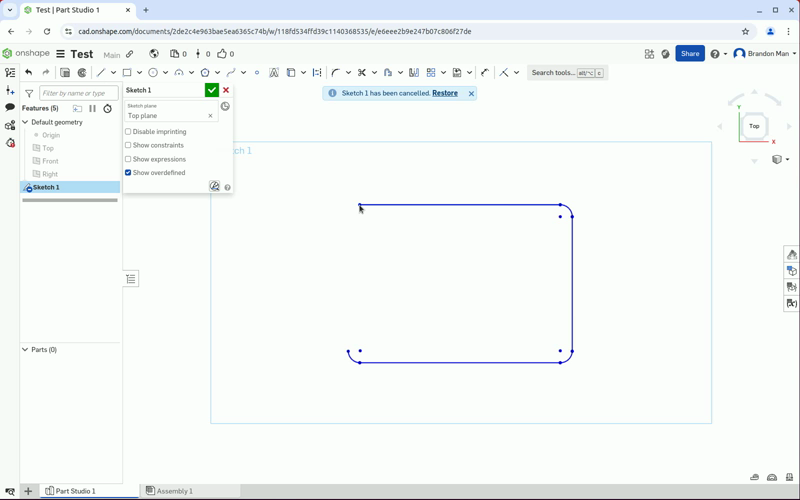
key(a)
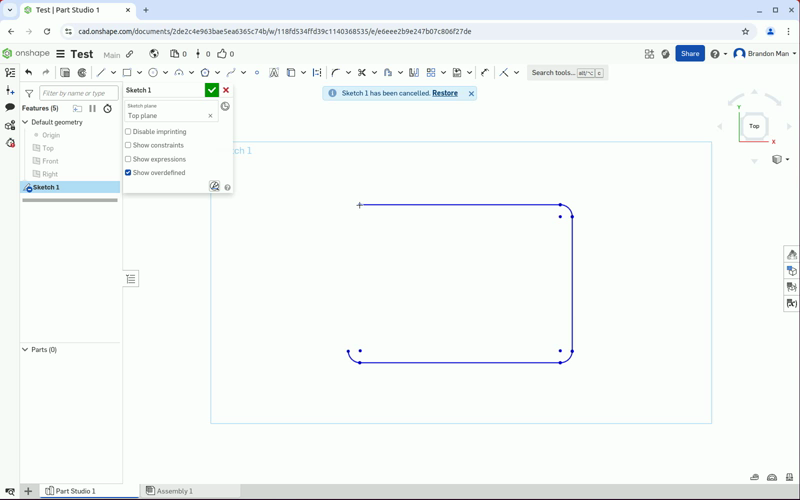
mouse_move(359, 204)
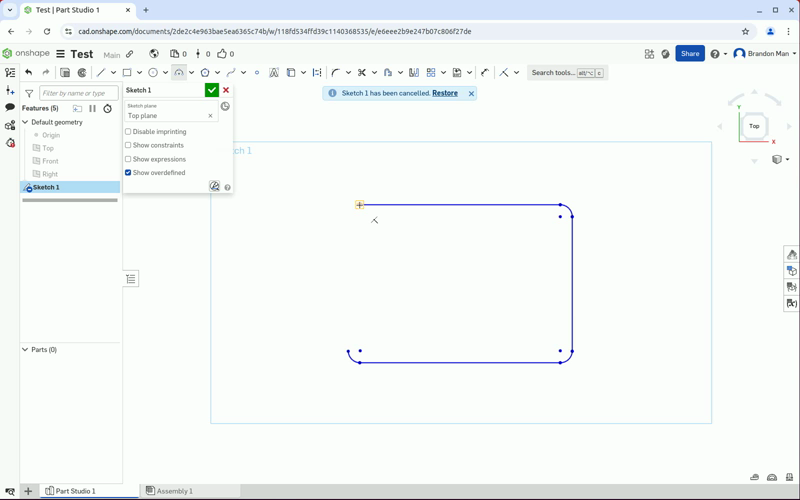
click(359, 204)
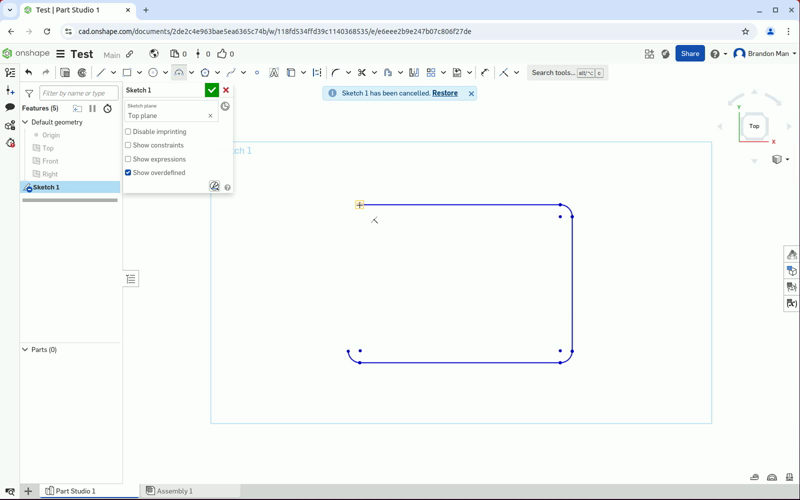
key_down(shift)
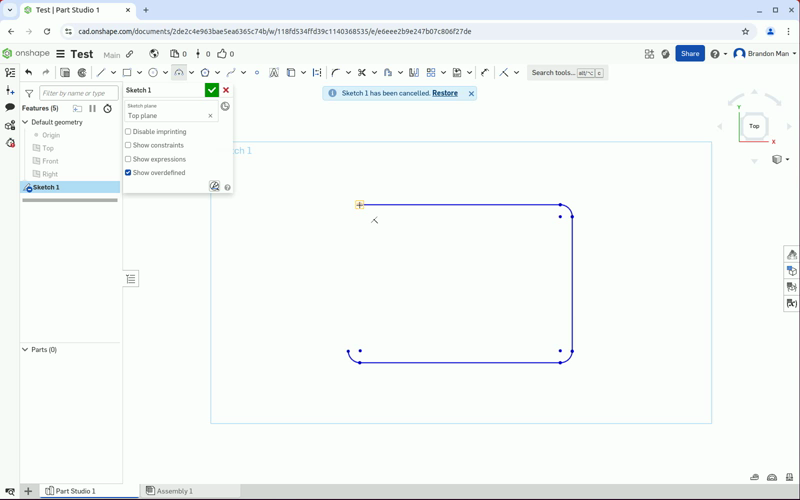
mouse_move(348, 216)
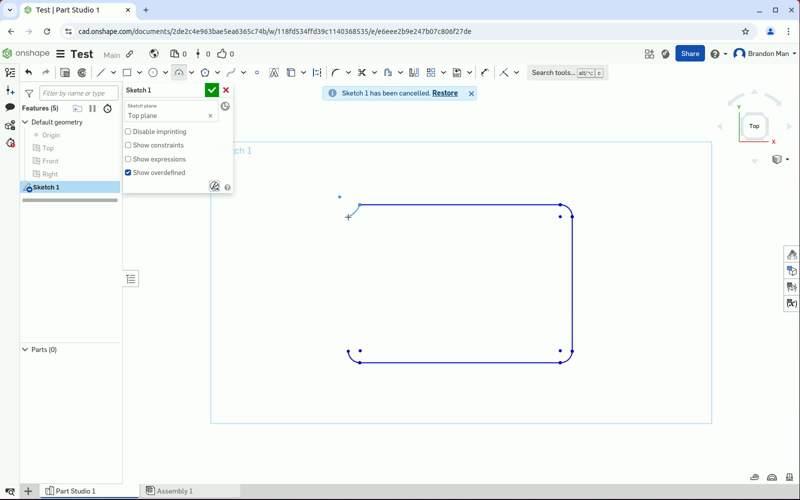
click(348, 216)
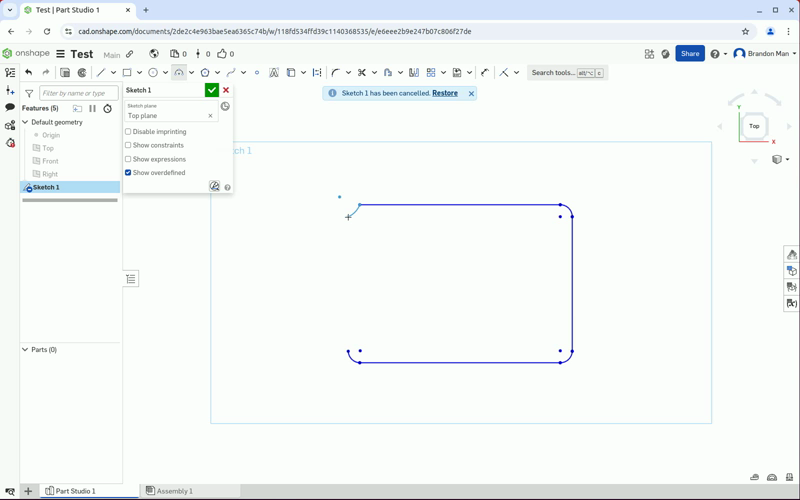
mouse_move(351, 208)
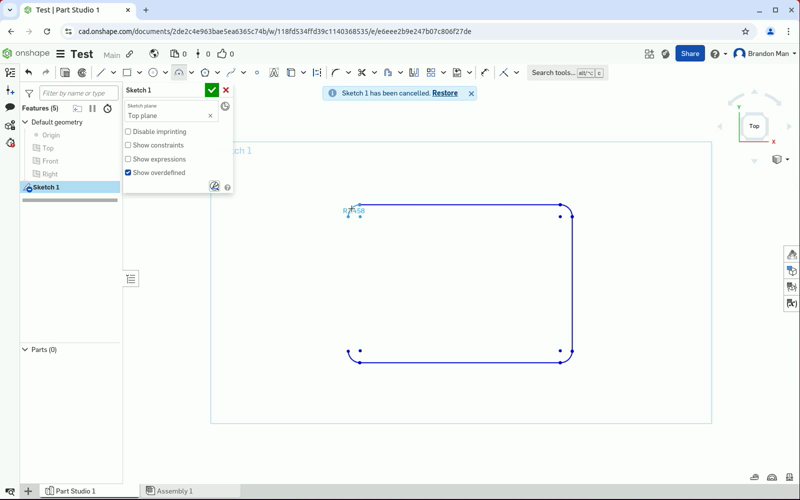
click(351, 208)
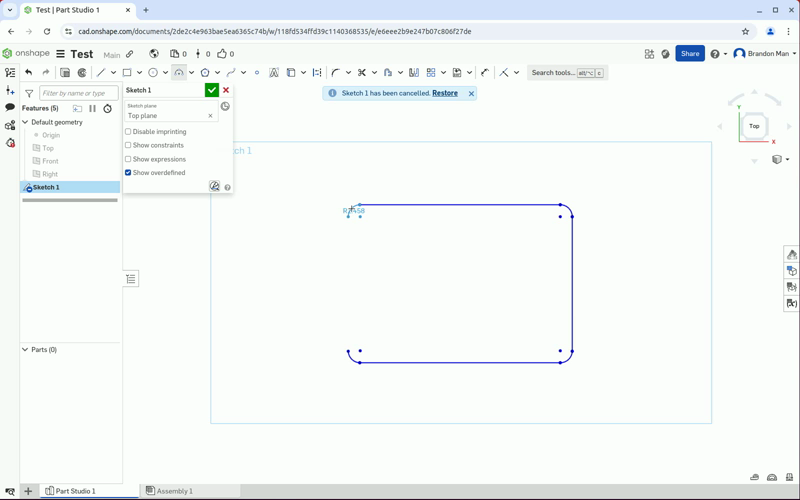
key_up(shift)
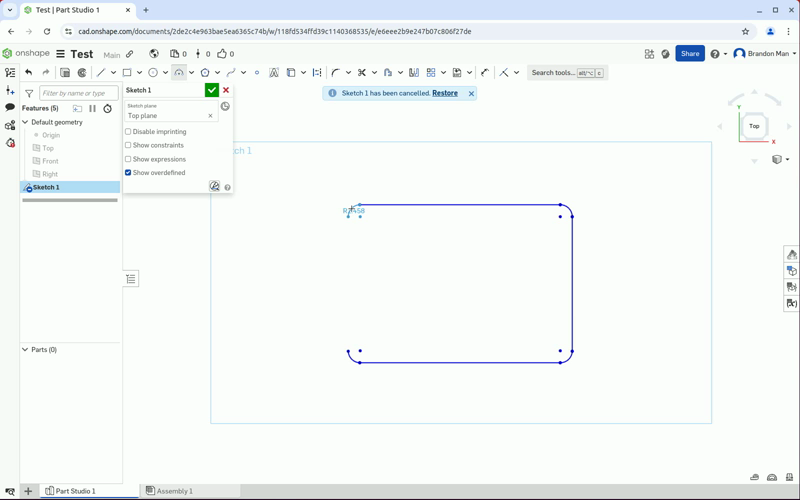
key(esc)
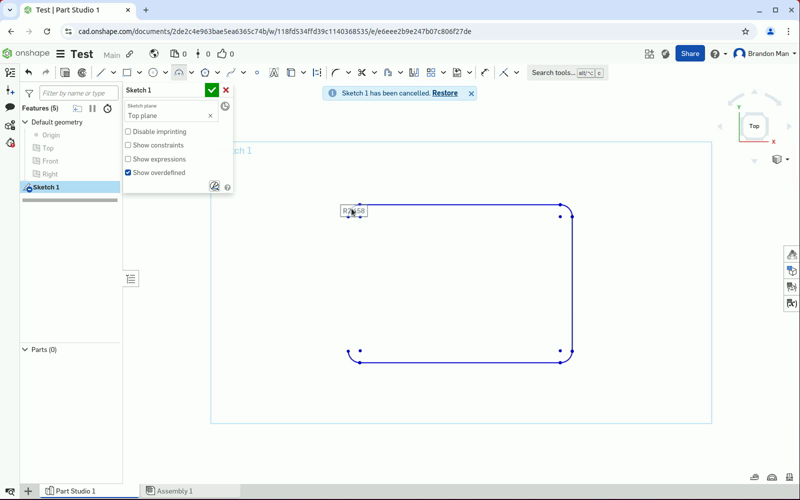
key(l)
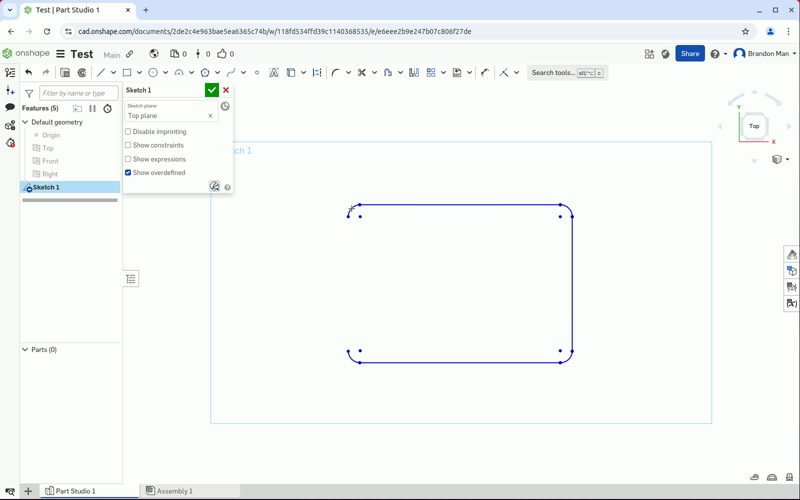
mouse_move(348, 216)
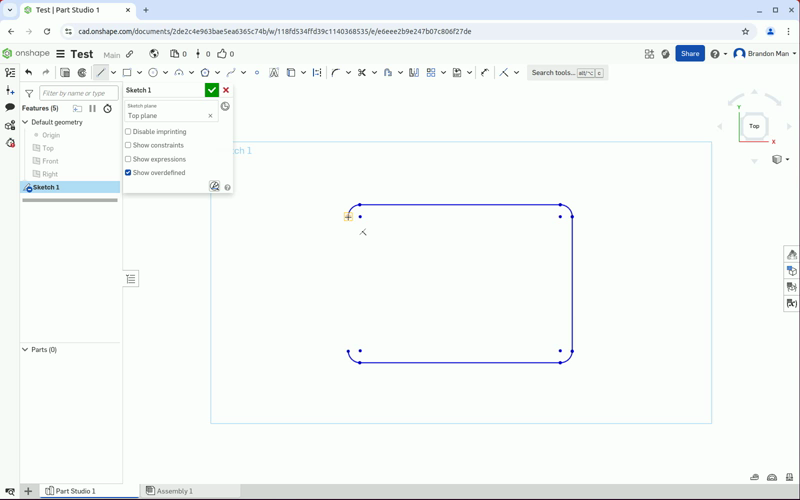
click(348, 216)
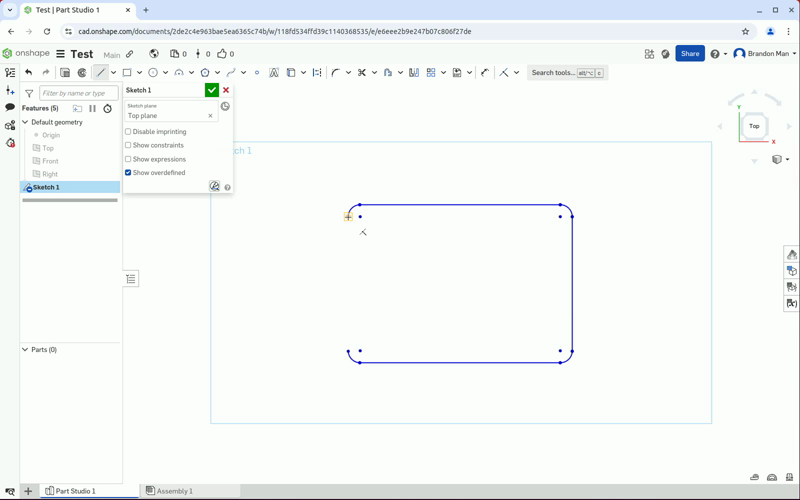
key_down(shift)
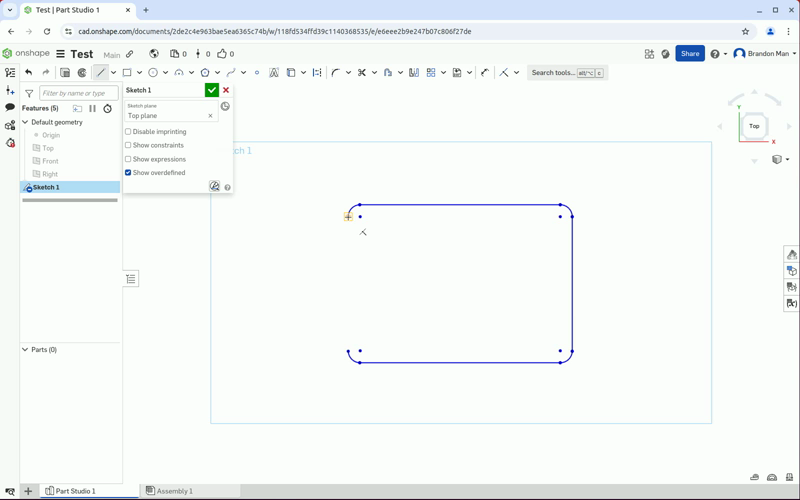
mouse_move(348, 351)
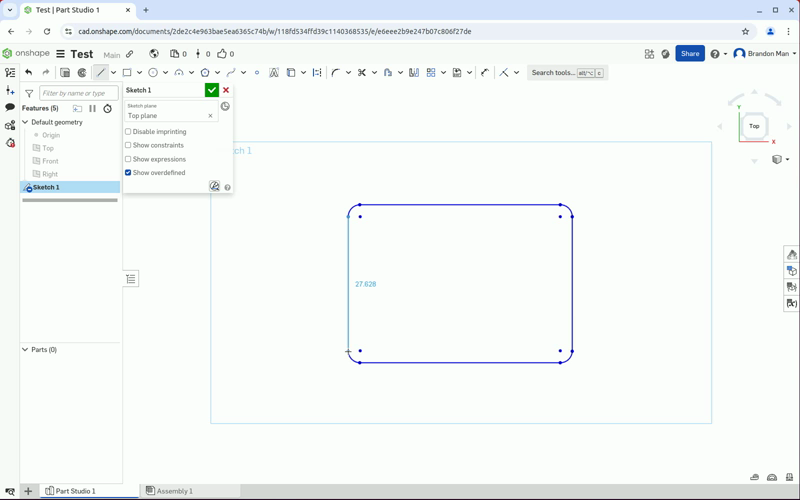
key_up(shift)
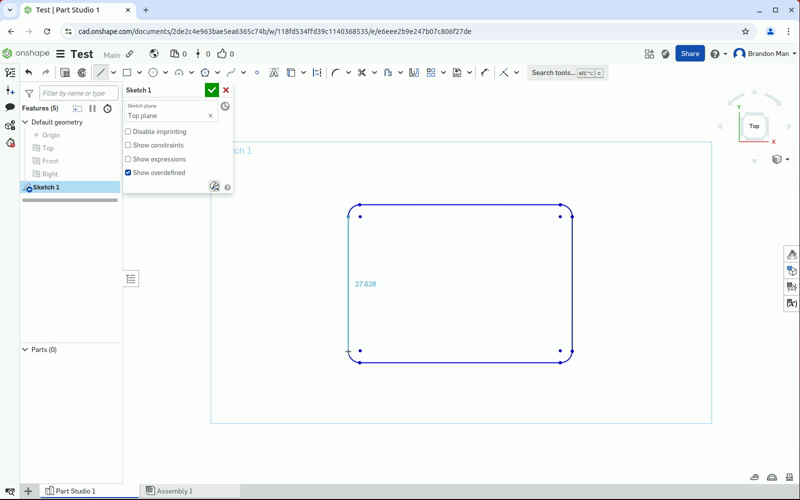
click(348, 351)
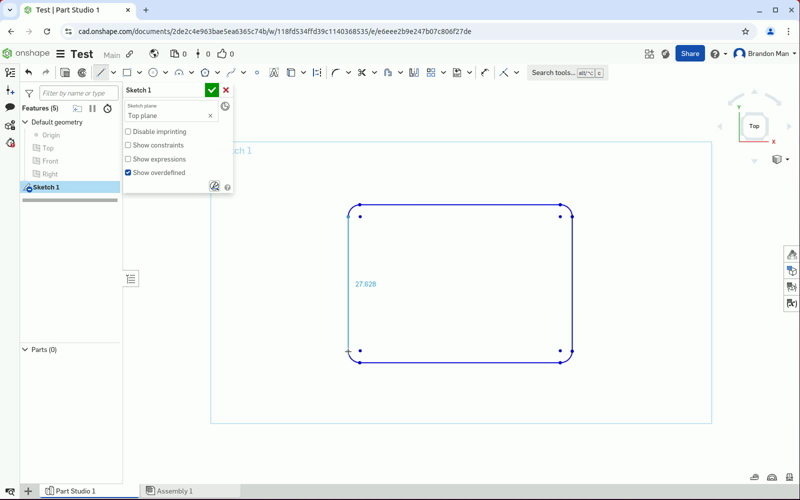
key(esc)
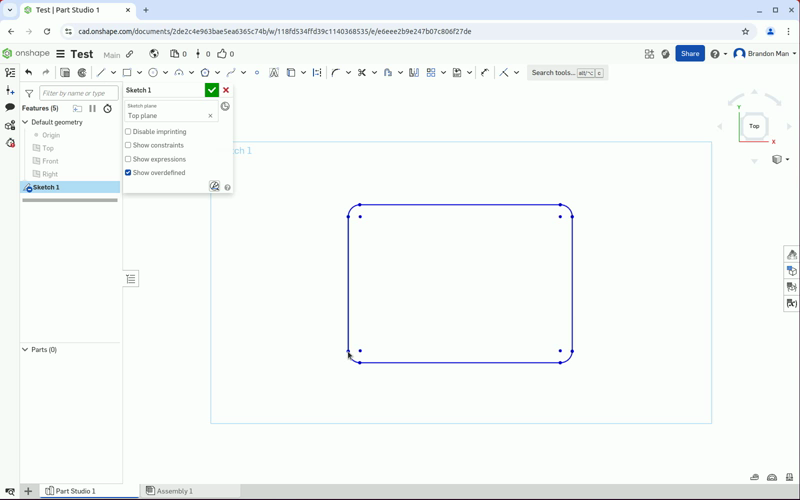
key(a)
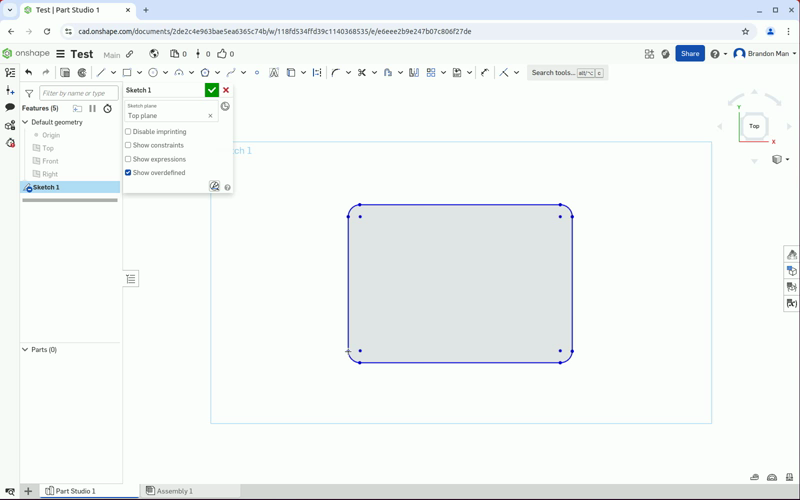
key_down(shift)
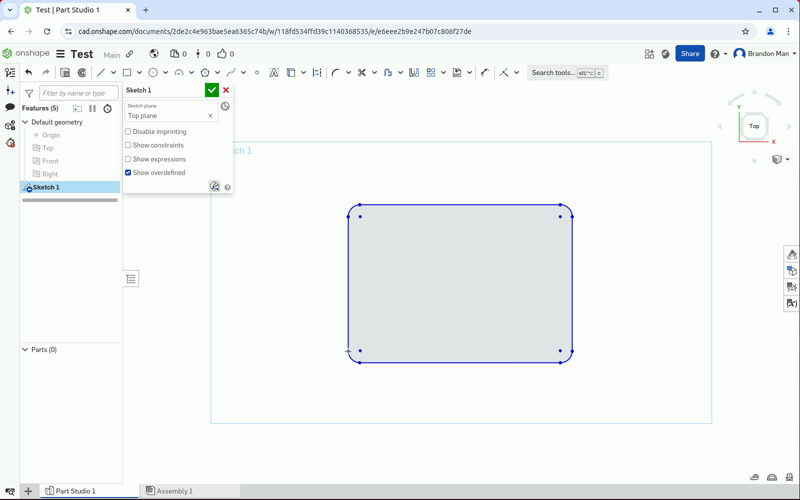
mouse_move(353, 346)
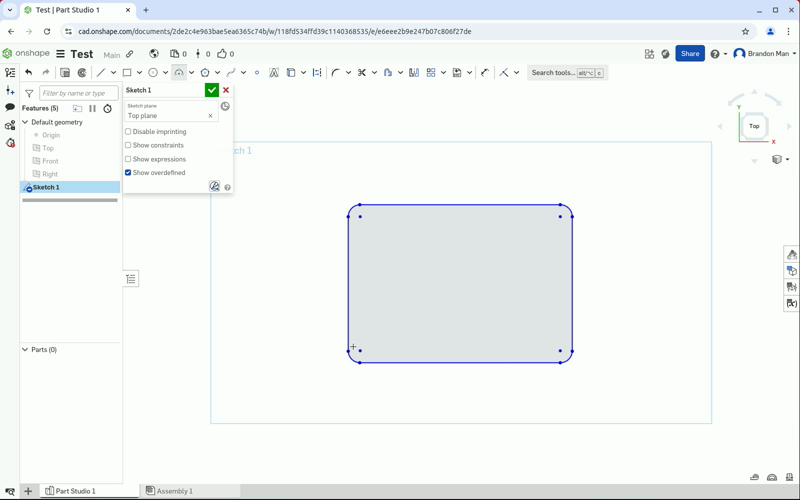
click(353, 346)
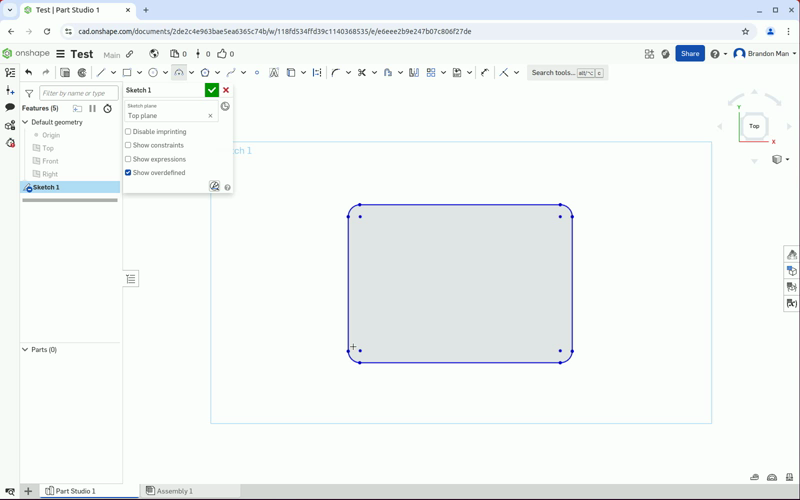
key_up(shift)
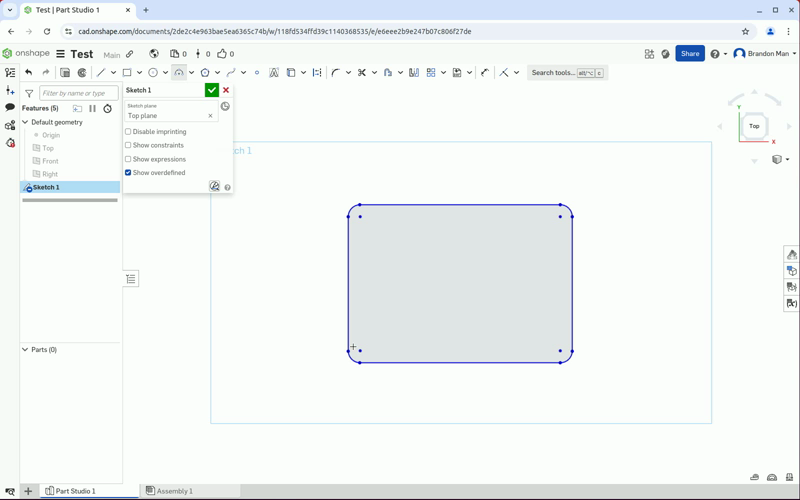
key_down(shift)
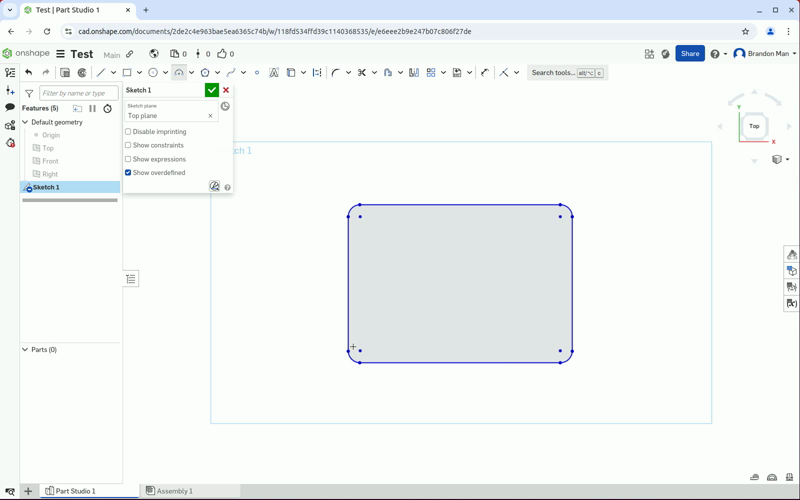
mouse_move(364, 357)
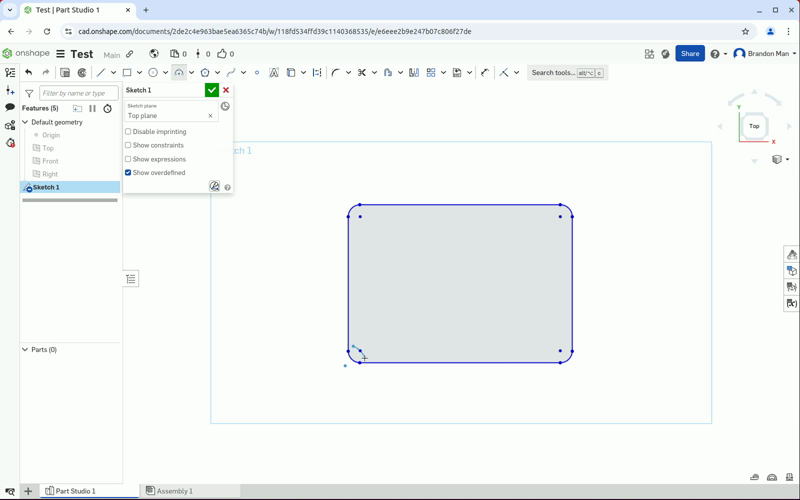
click(364, 357)
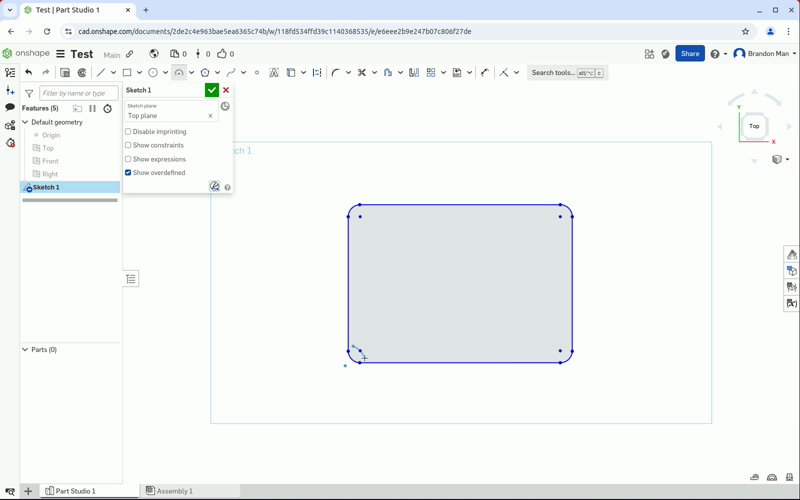
mouse_move(356, 354)
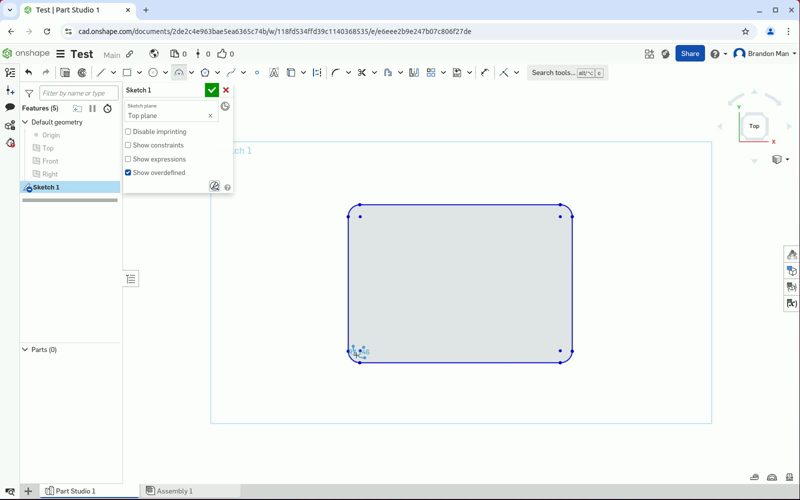
click(356, 354)
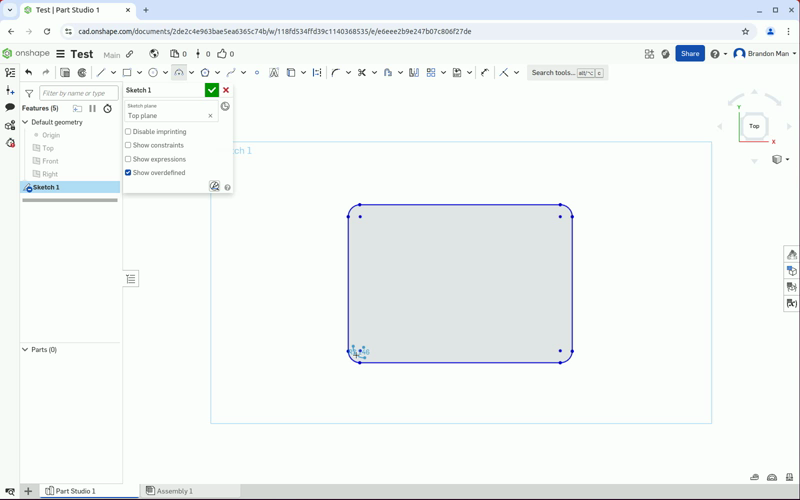
key_up(shift)
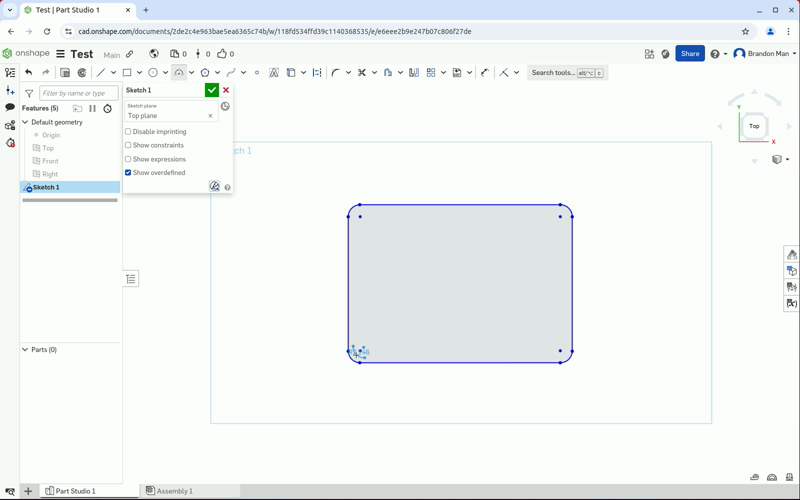
key(esc)
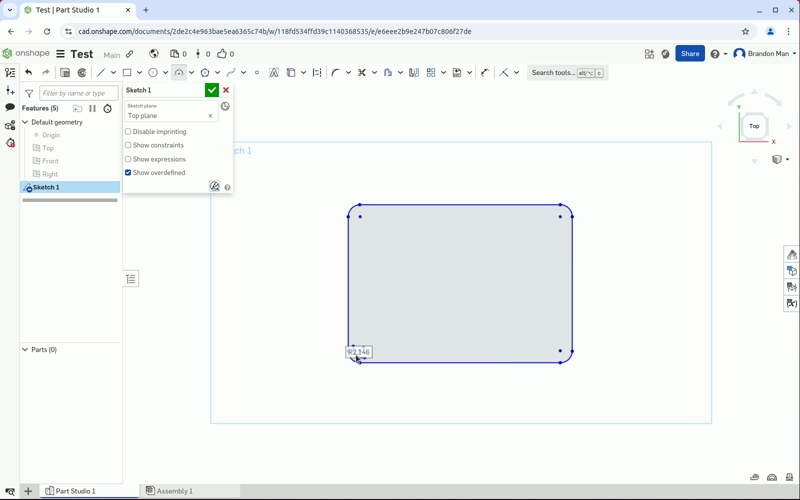
key(l)
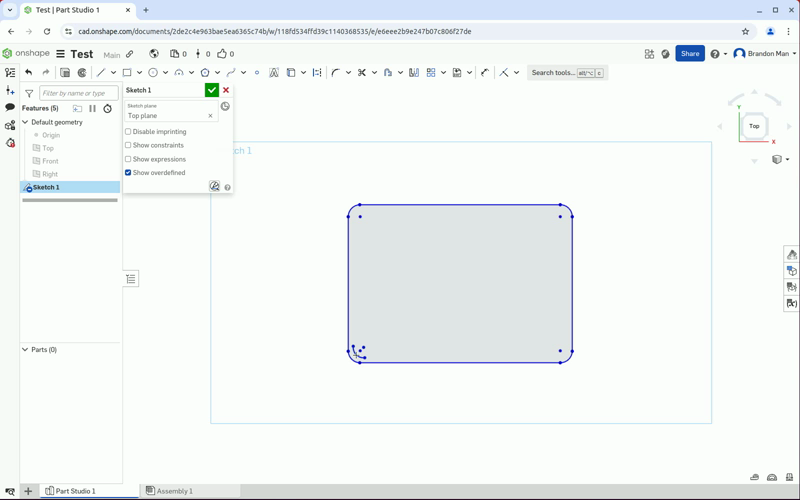
mouse_move(364, 357)
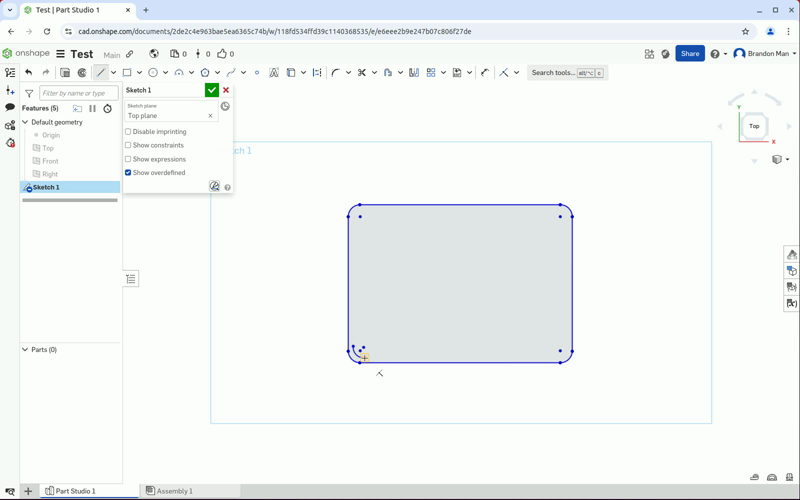
click(364, 357)
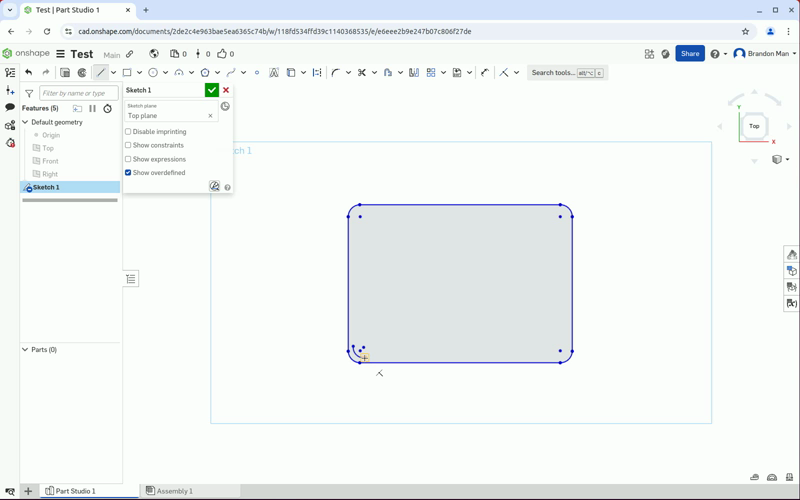
key_down(shift)
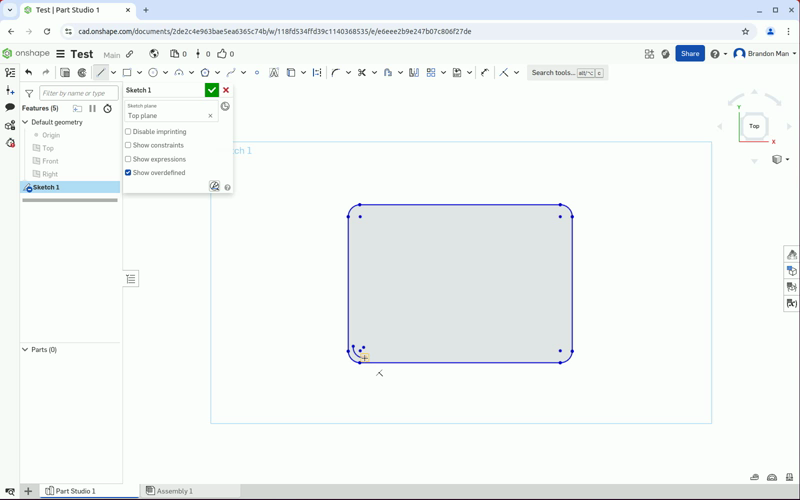
mouse_move(555, 357)
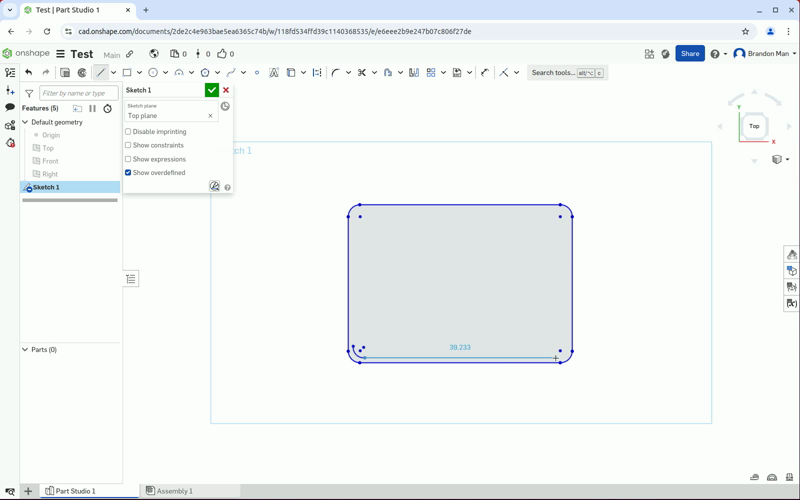
click(555, 357)
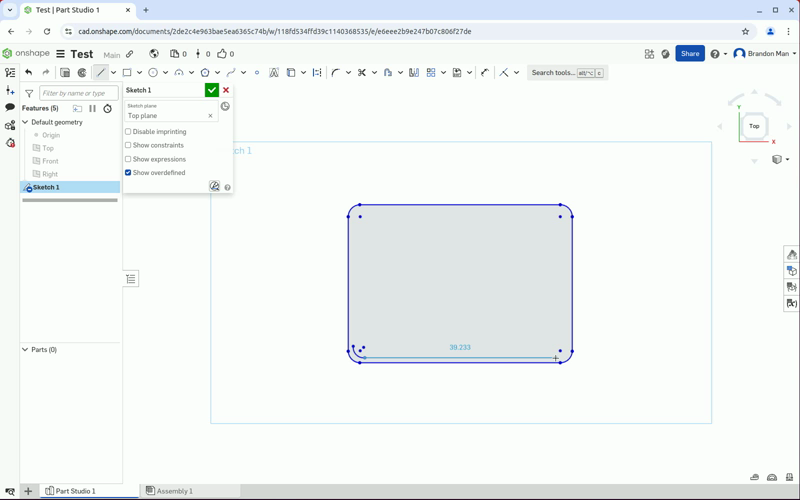
key_up(shift)
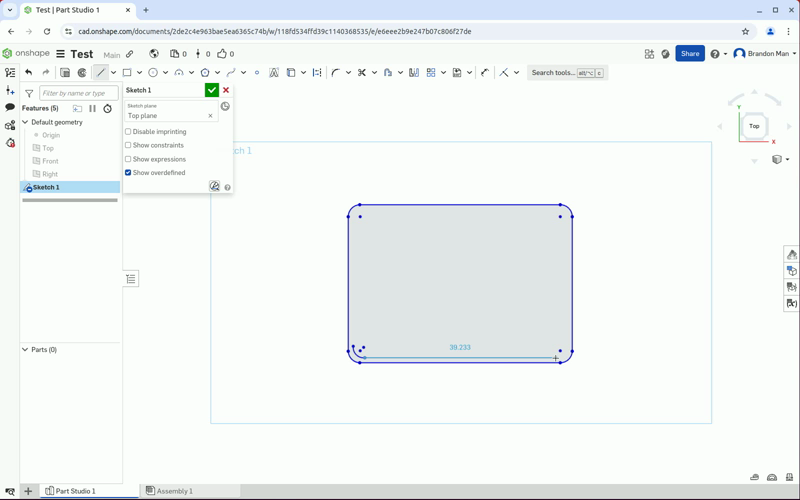
key(esc)
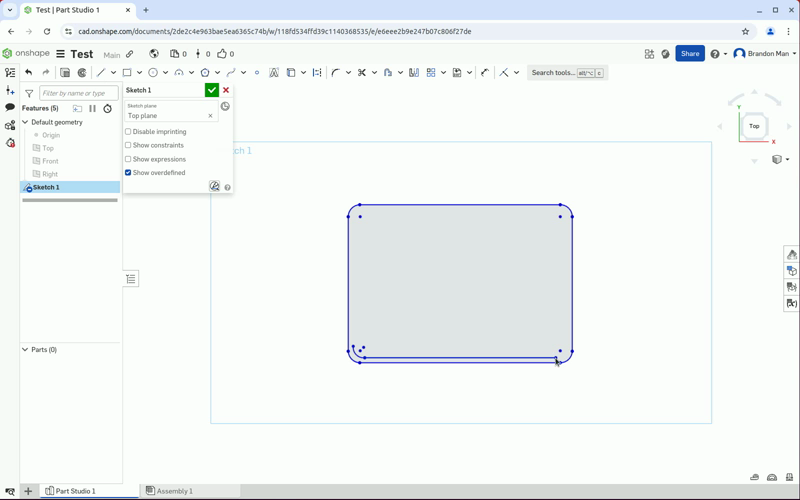
key(a)
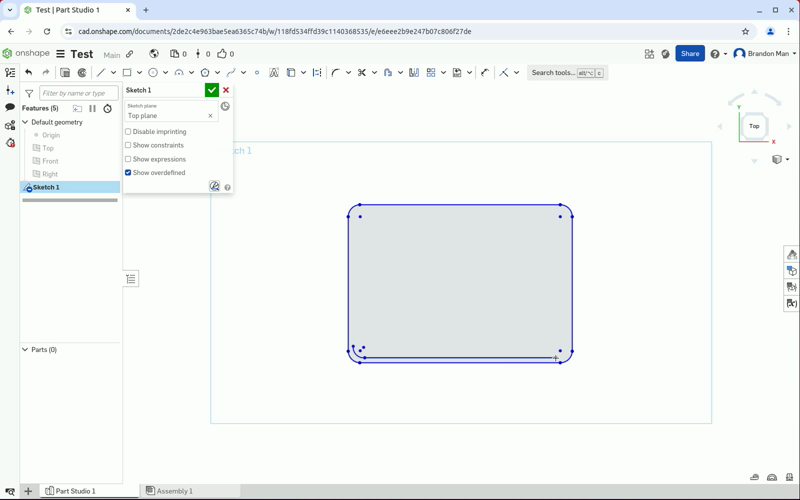
mouse_move(555, 357)
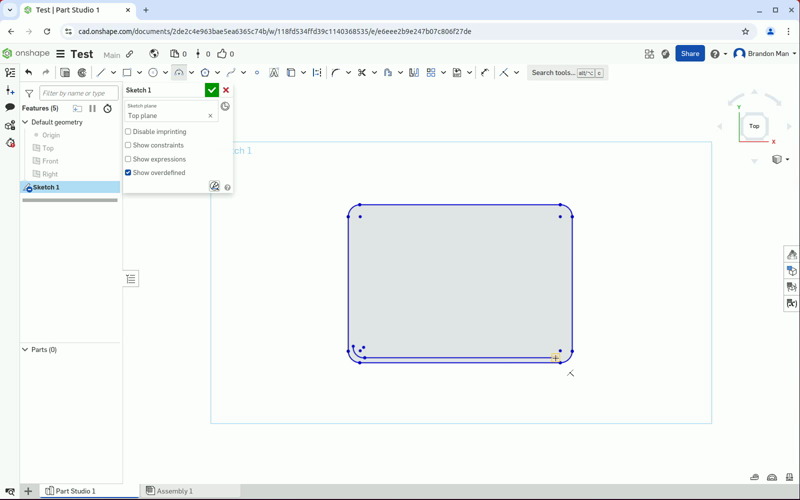
click(555, 357)
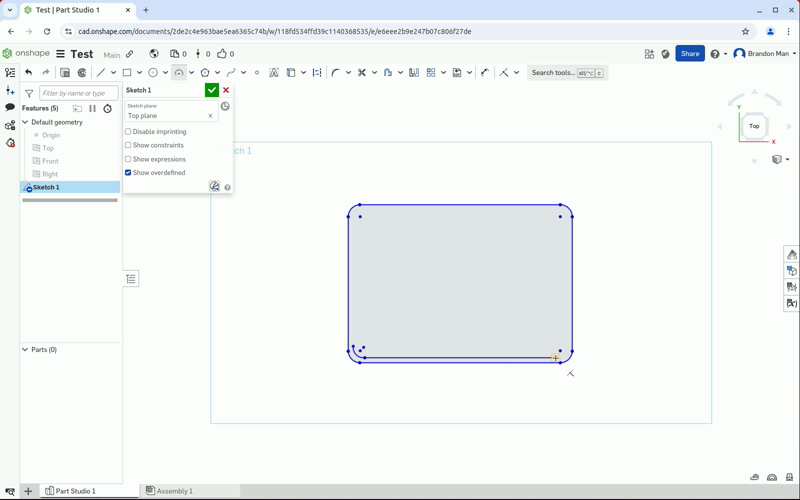
key_down(shift)
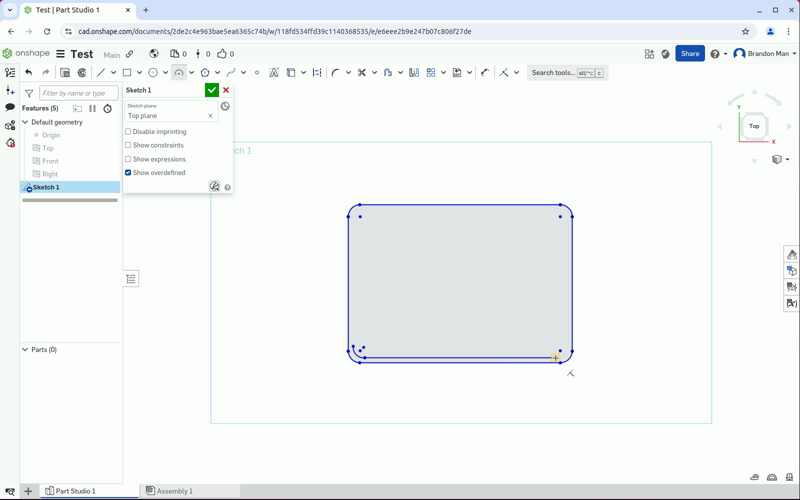
mouse_move(567, 346)
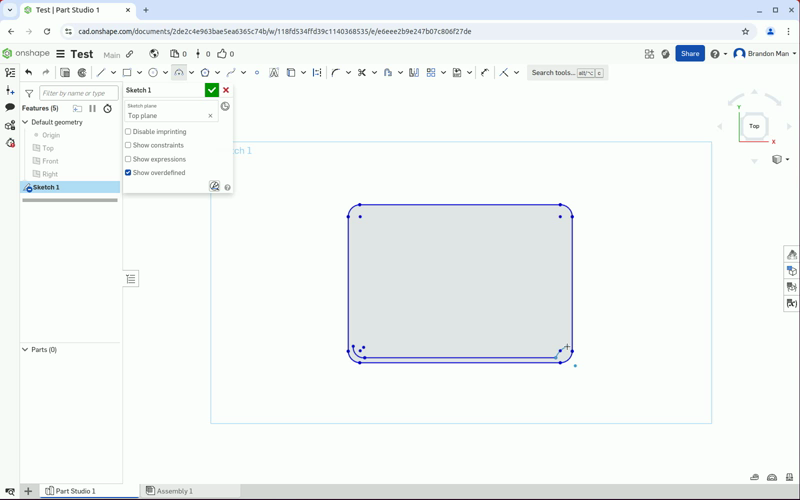
click(567, 346)
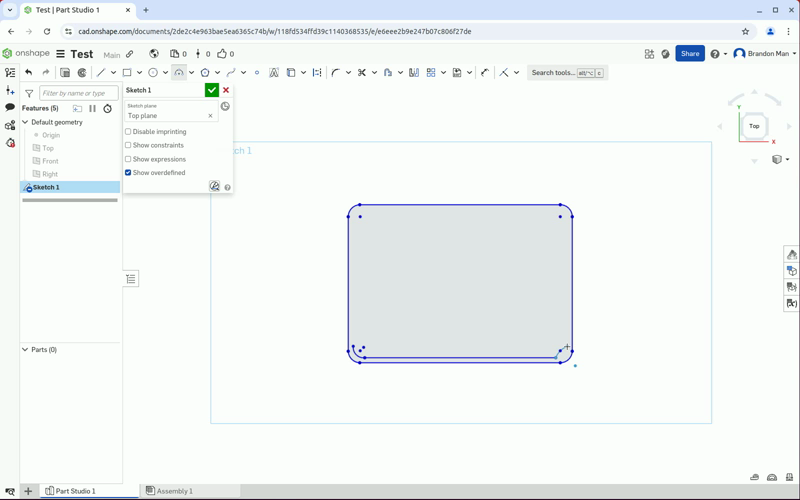
mouse_move(564, 354)
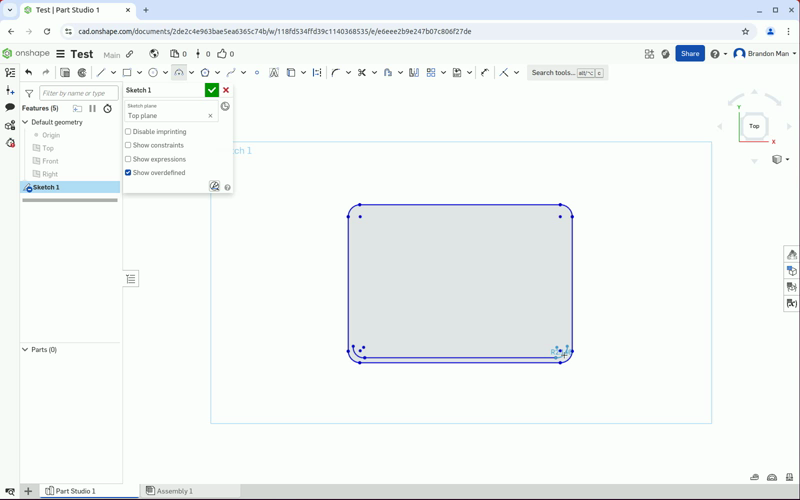
click(564, 354)
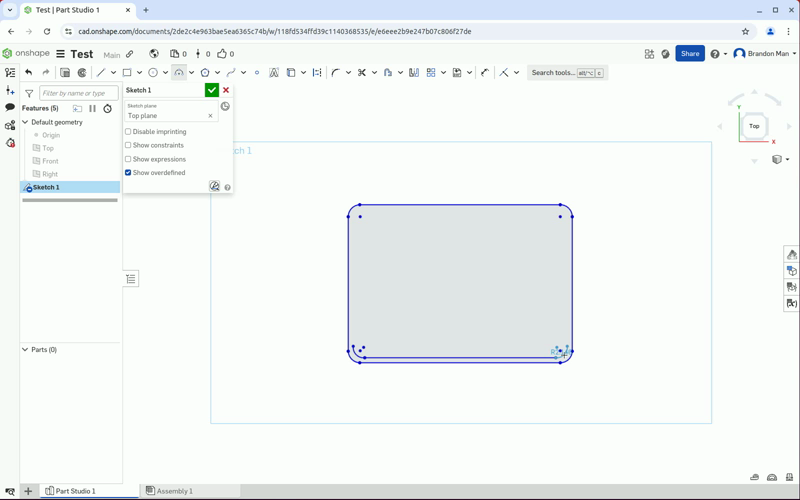
key_up(shift)
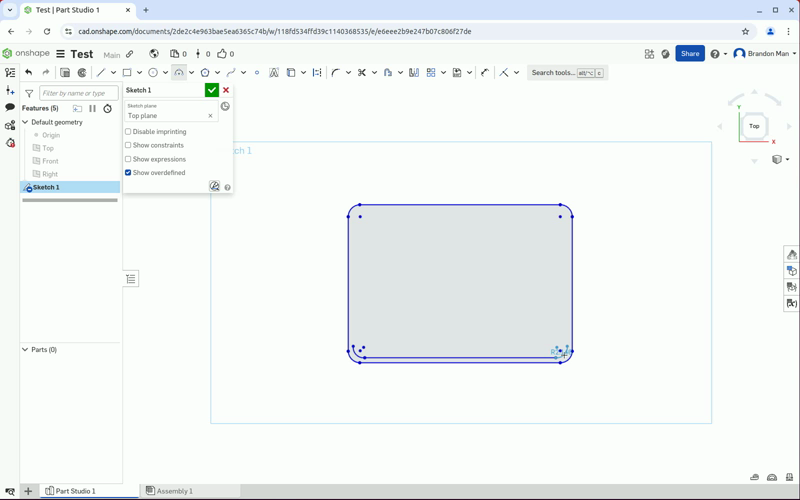
key(esc)
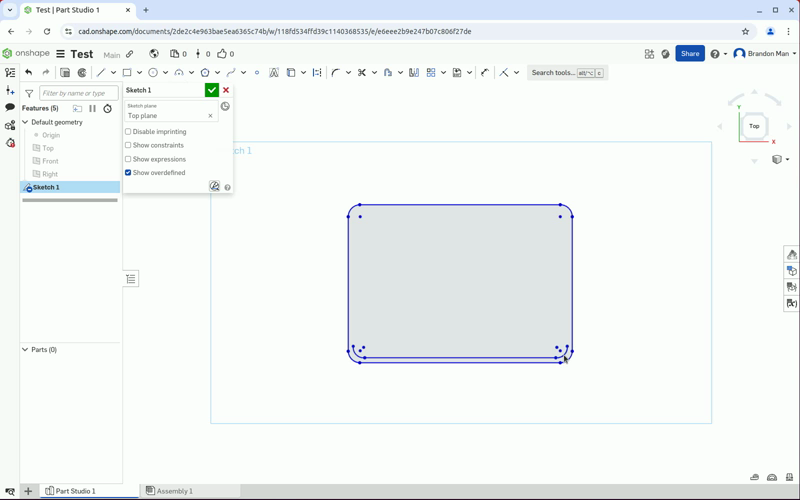
key(l)
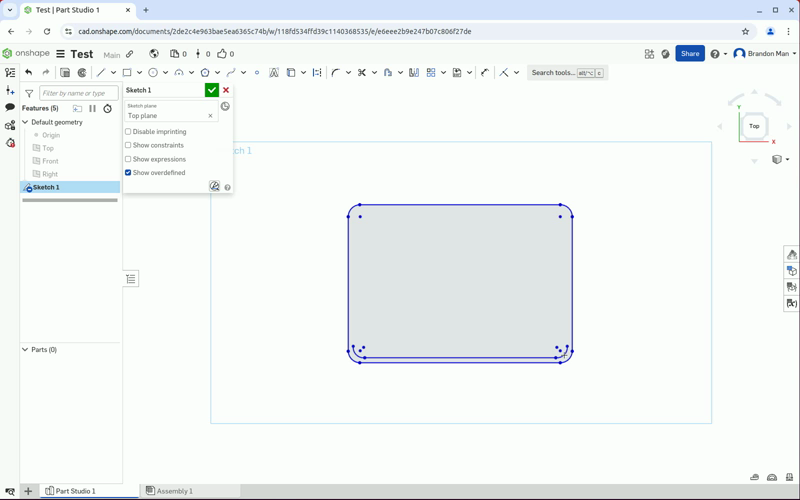
mouse_move(567, 346)
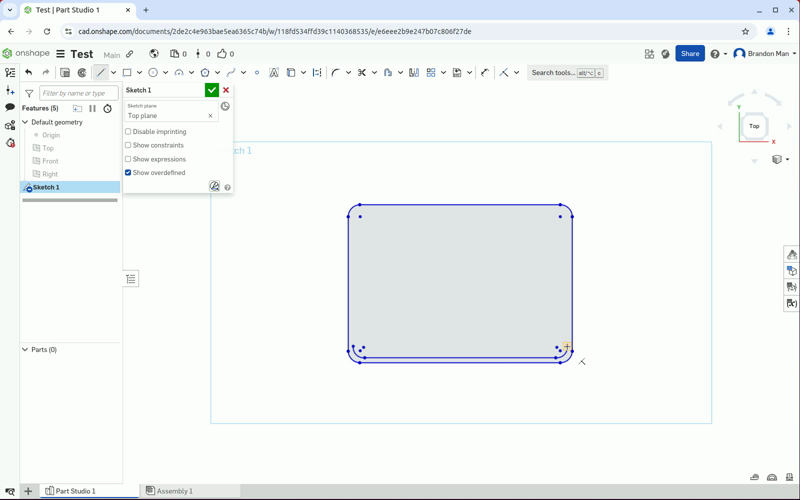
click(567, 346)
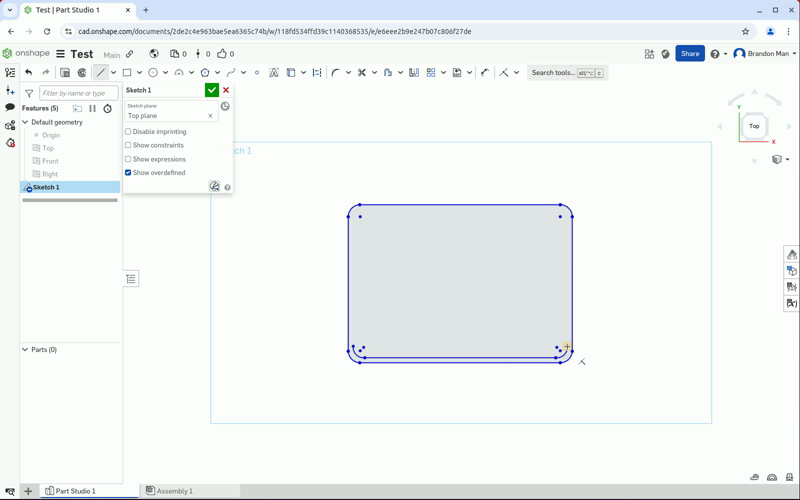
key_down(shift)
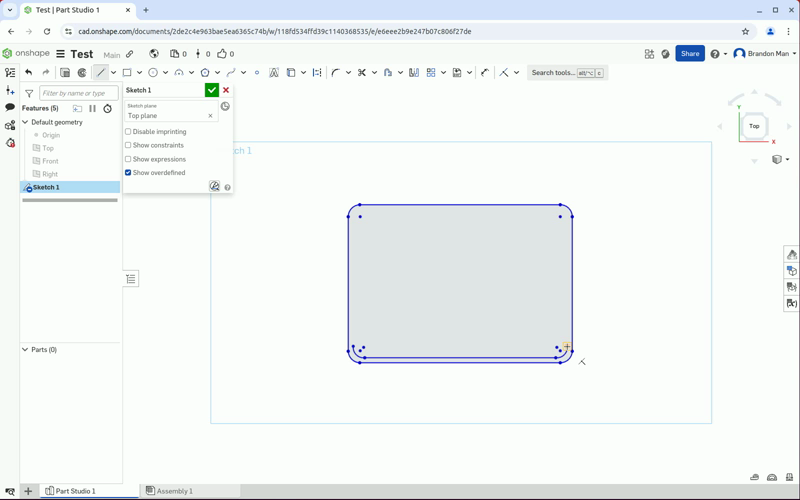
mouse_move(567, 221)
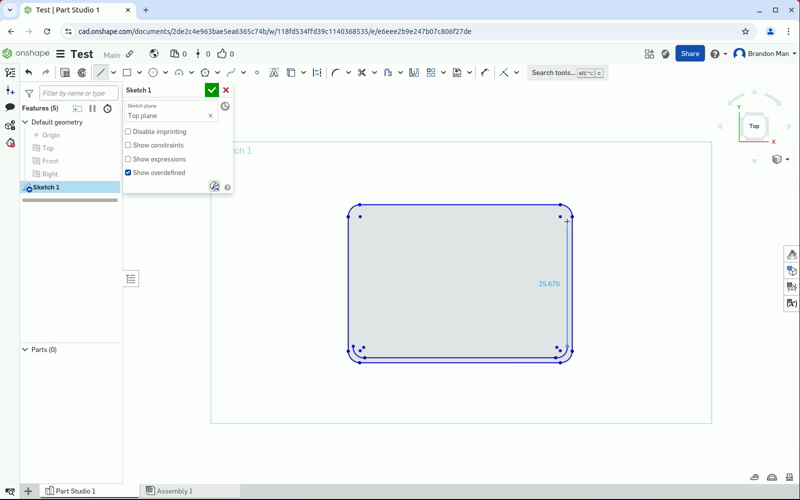
click(567, 221)
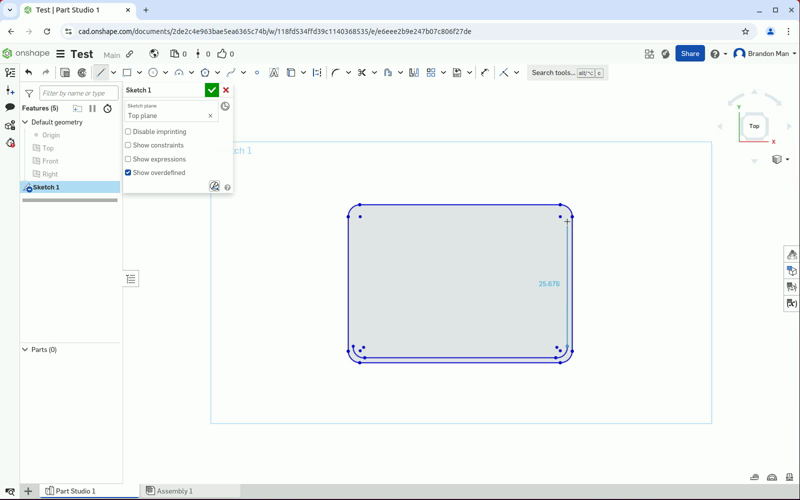
key_up(shift)
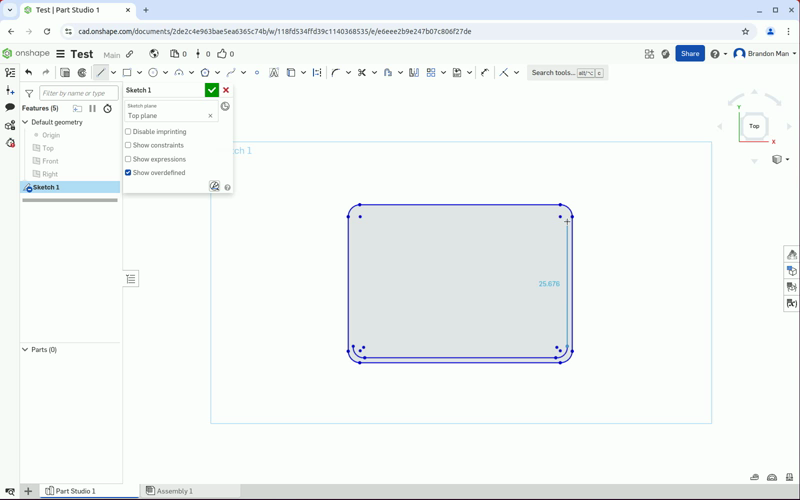
key(esc)
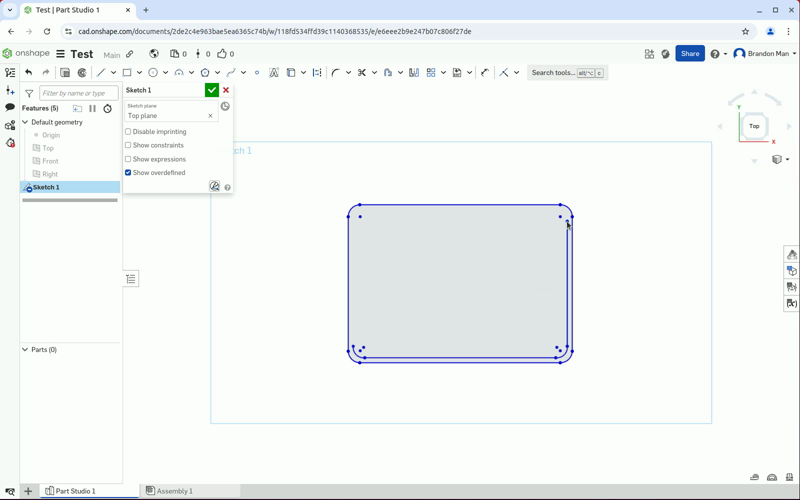
key(a)
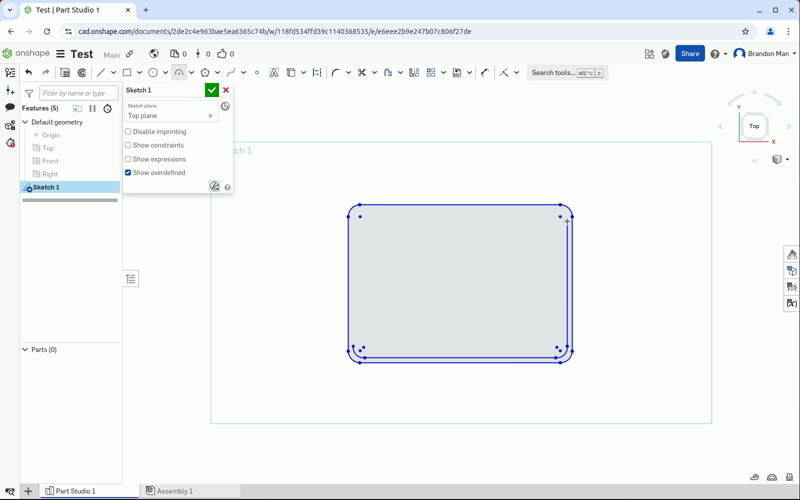
mouse_move(567, 221)
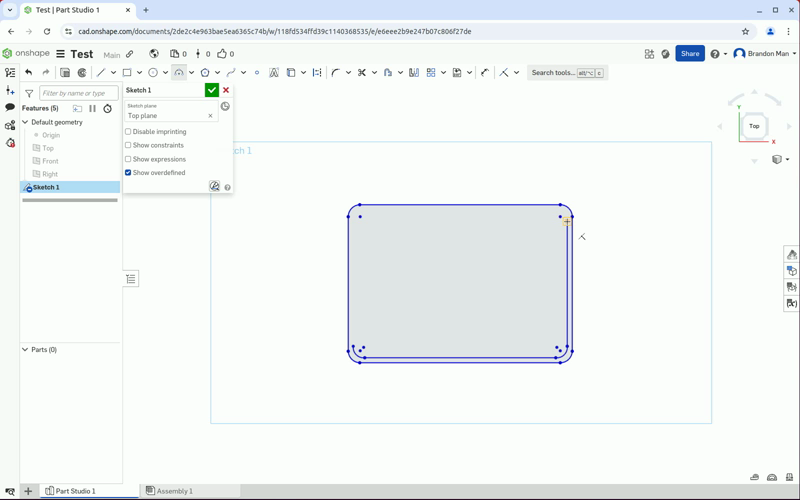
click(567, 221)
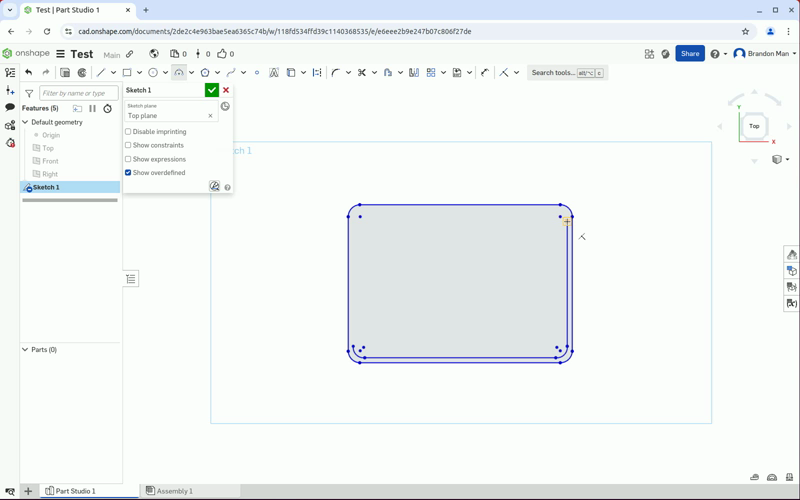
key_down(shift)
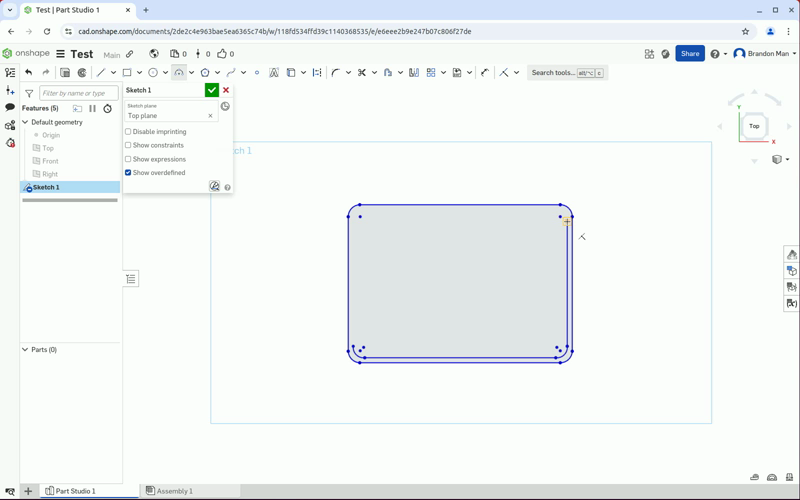
mouse_move(555, 209)
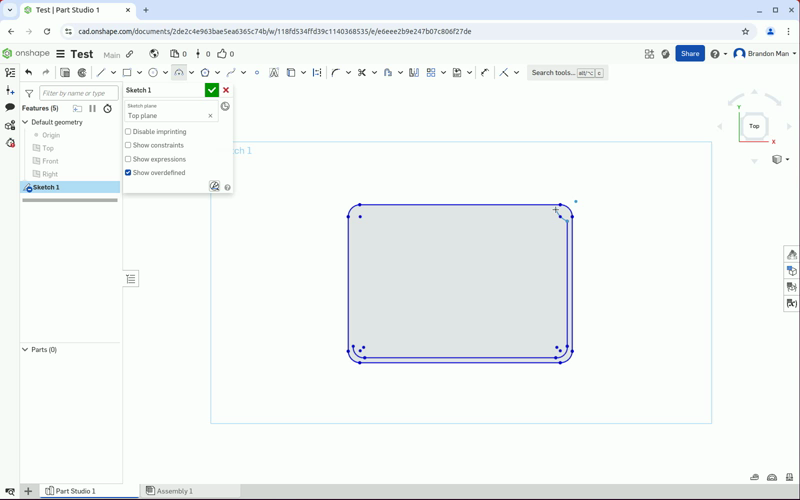
click(555, 209)
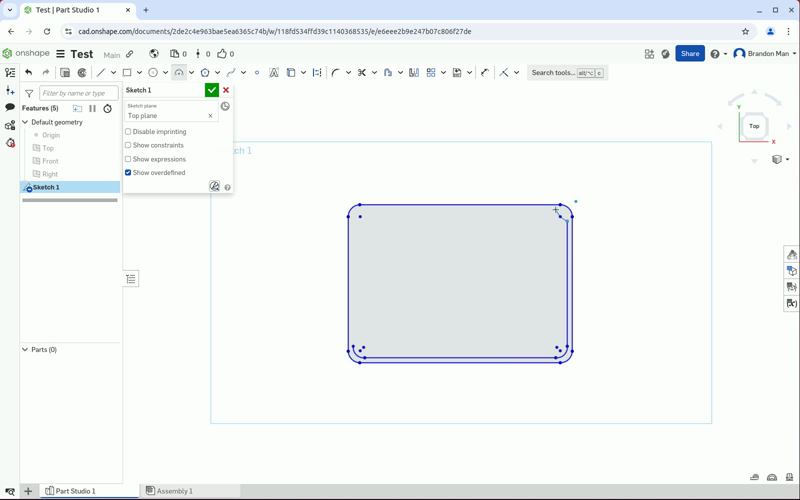
mouse_move(564, 213)
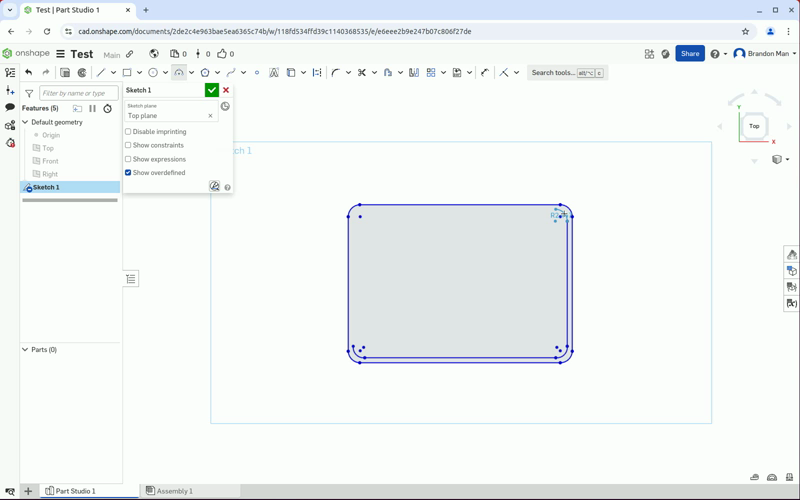
click(564, 213)
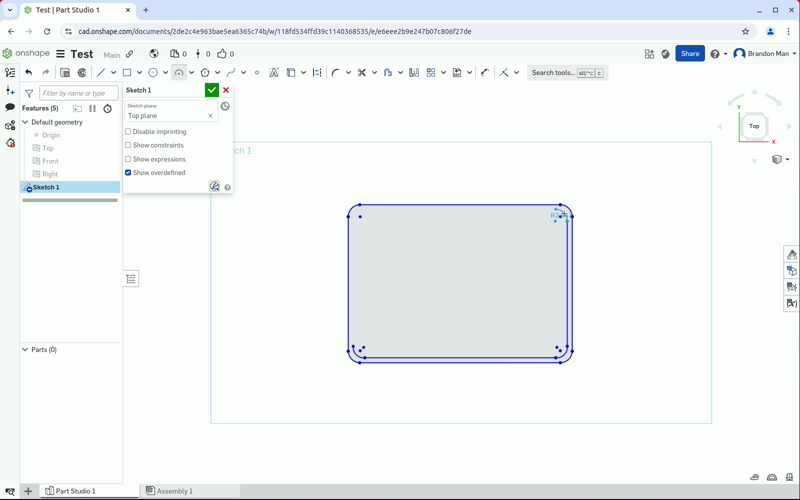
key_up(shift)
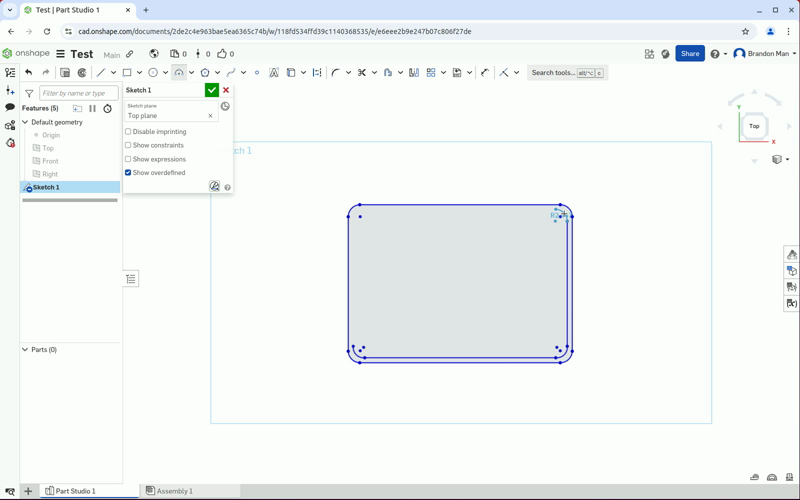
key(esc)
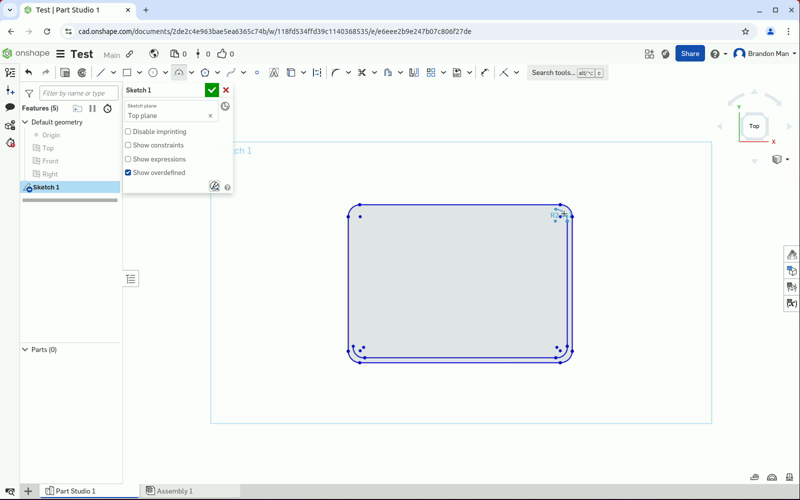
key(l)
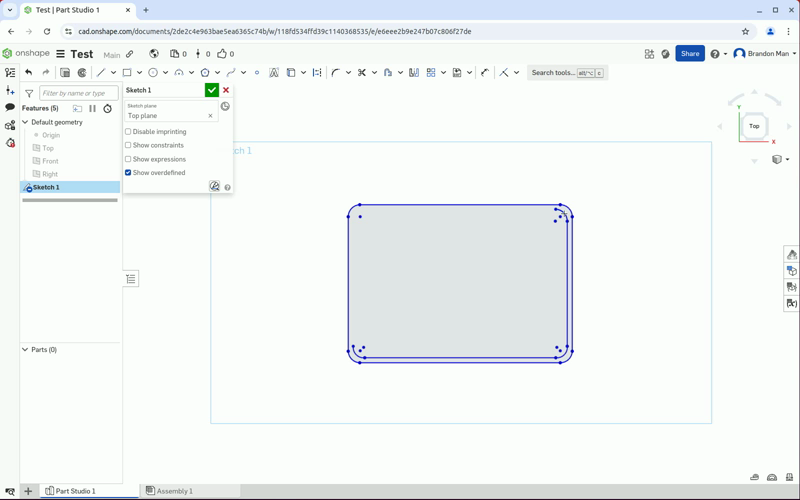
mouse_move(555, 209)
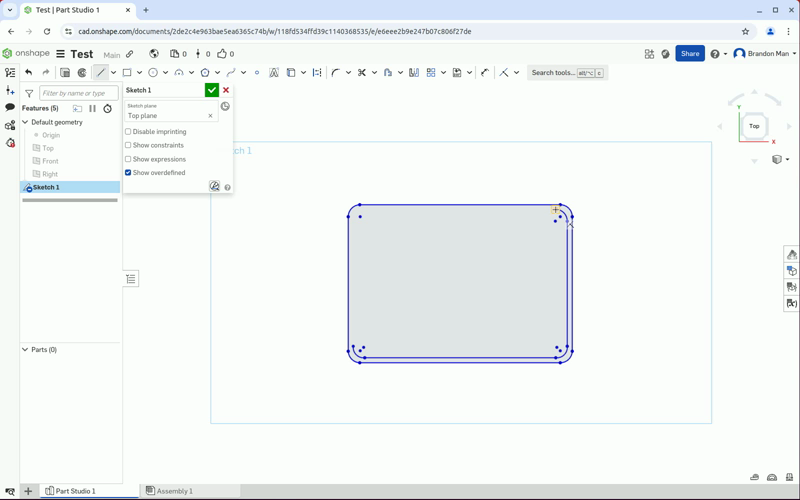
click(555, 209)
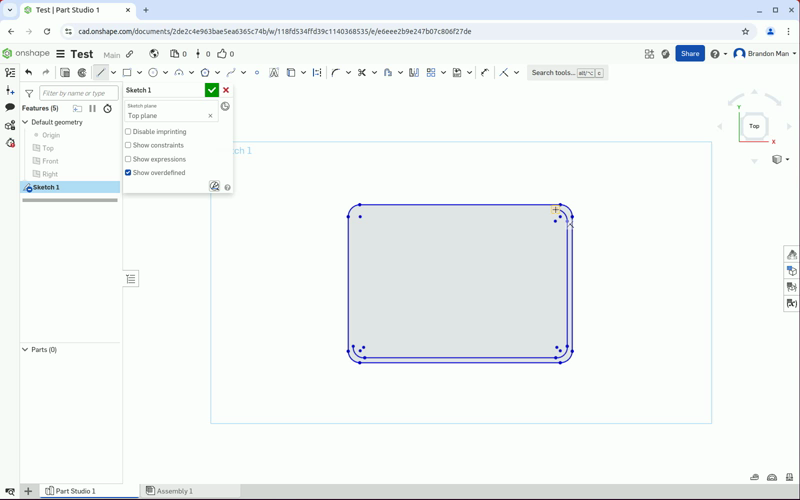
key_down(shift)
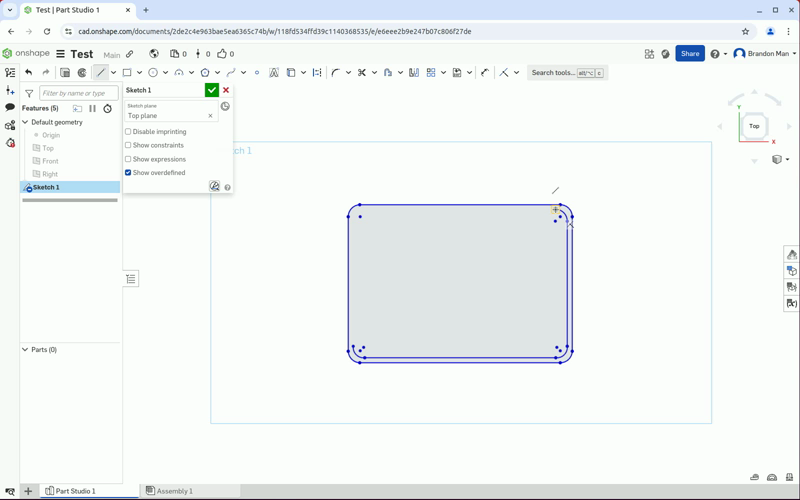
mouse_move(364, 209)
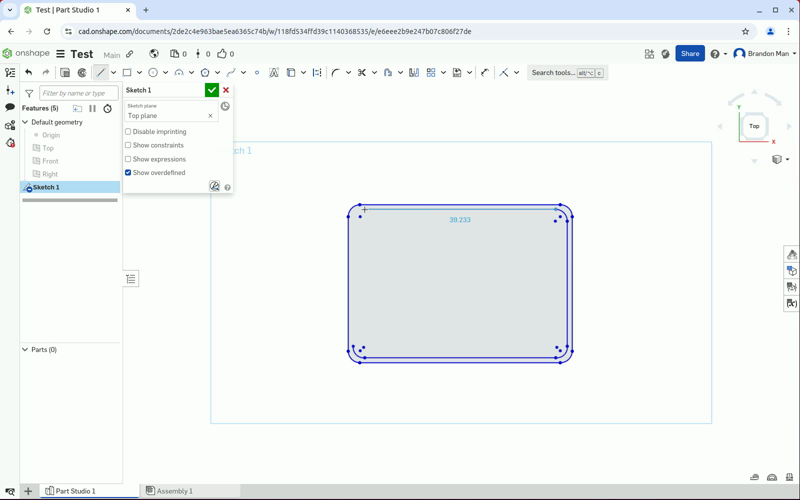
click(364, 209)
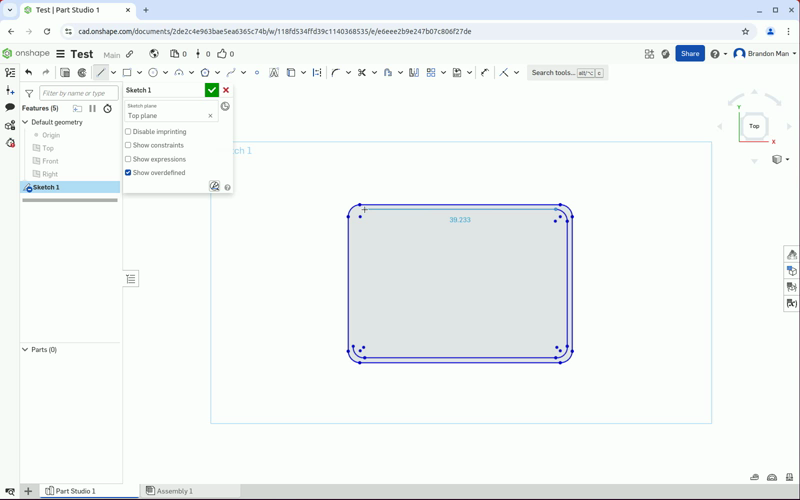
key_up(shift)
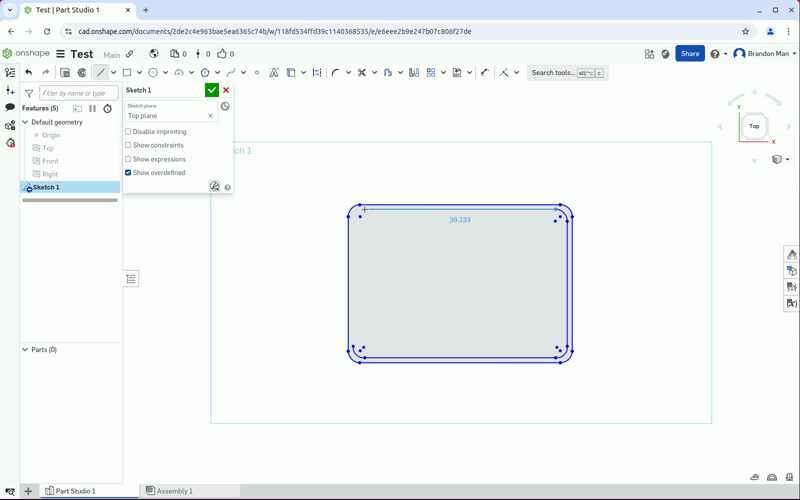
key(esc)
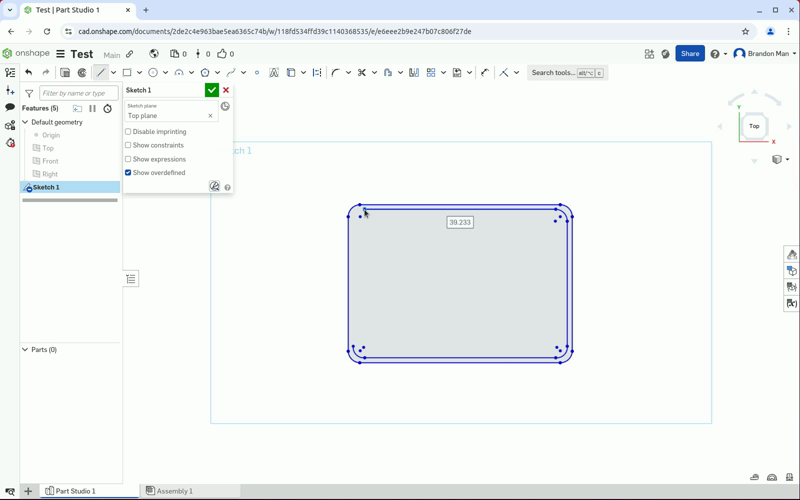
key(a)
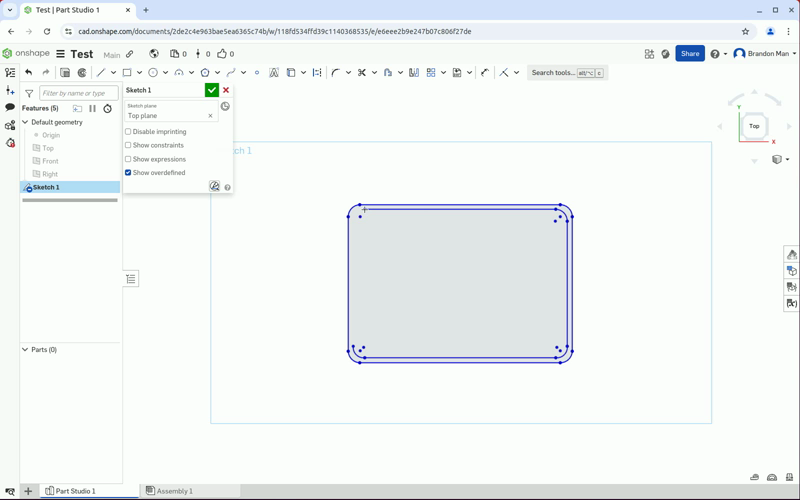
mouse_move(364, 209)
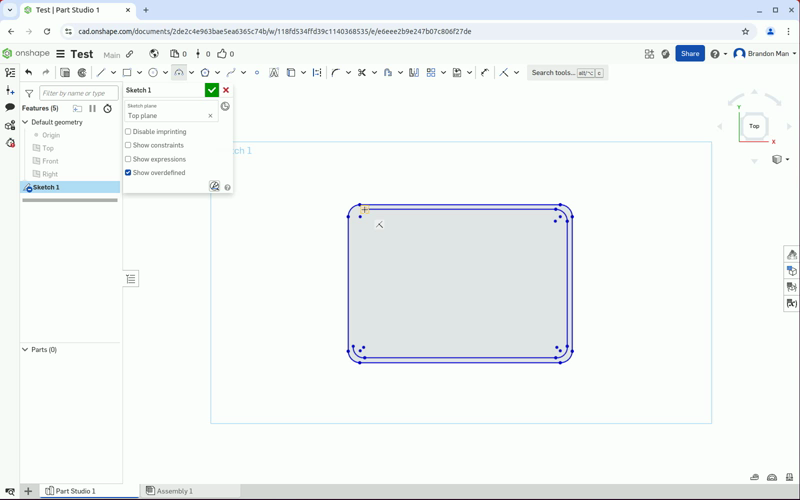
click(364, 209)
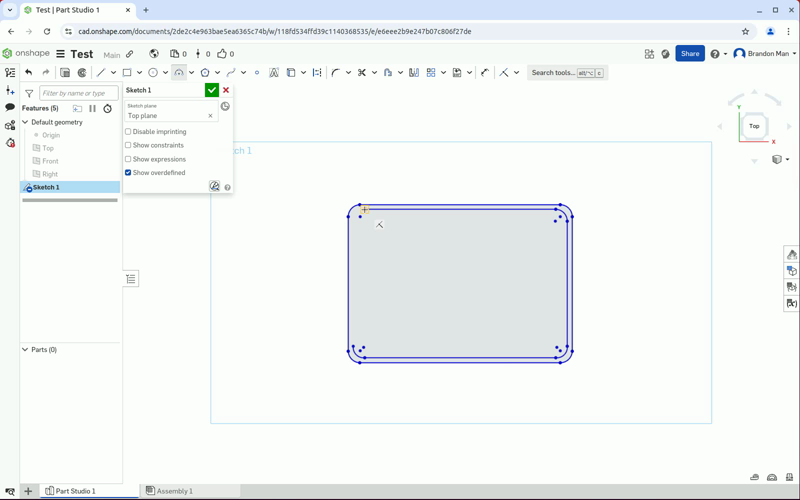
key_down(shift)
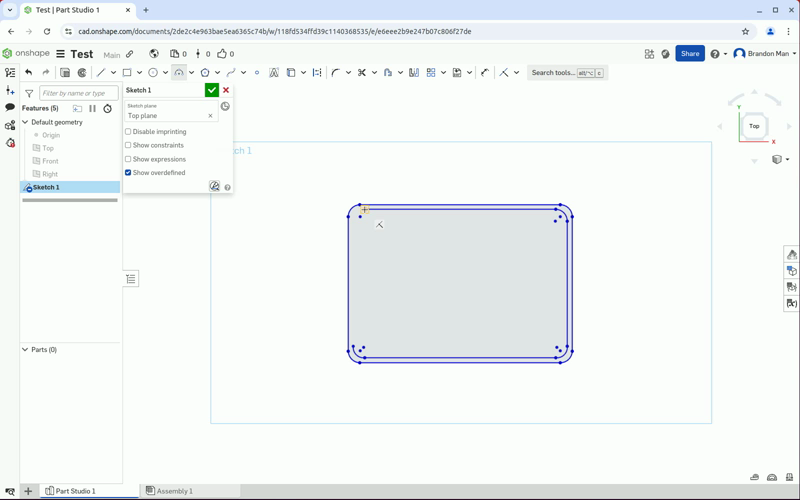
mouse_move(353, 221)
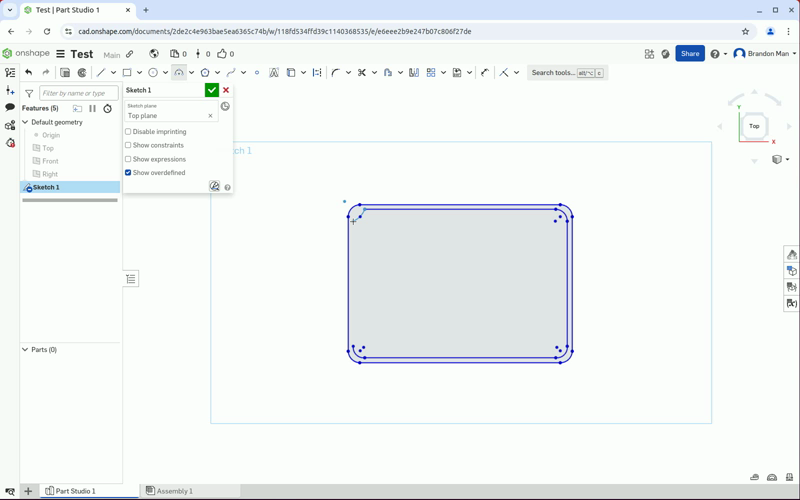
click(353, 221)
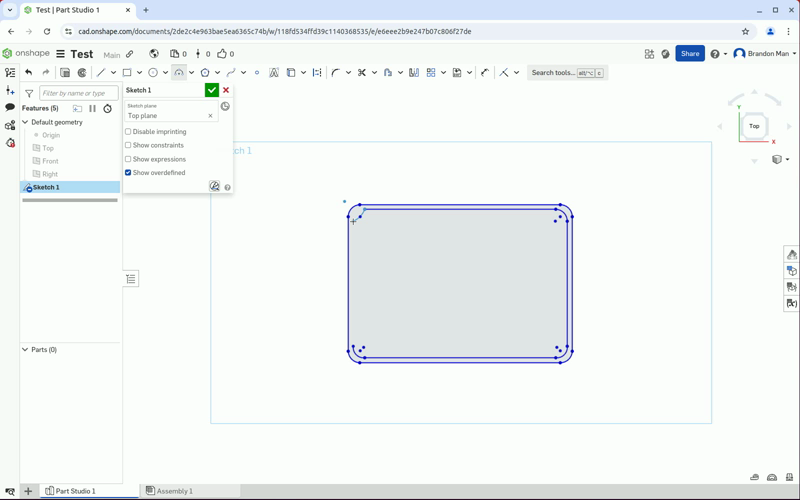
mouse_move(356, 213)
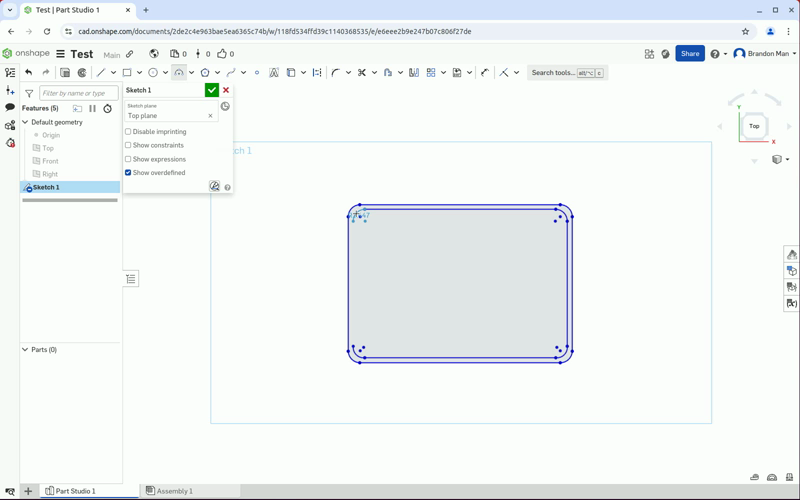
click(356, 213)
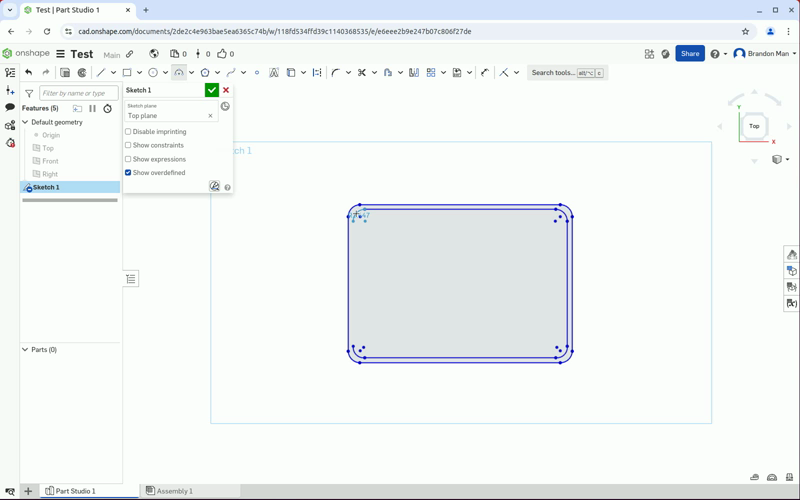
key_up(shift)
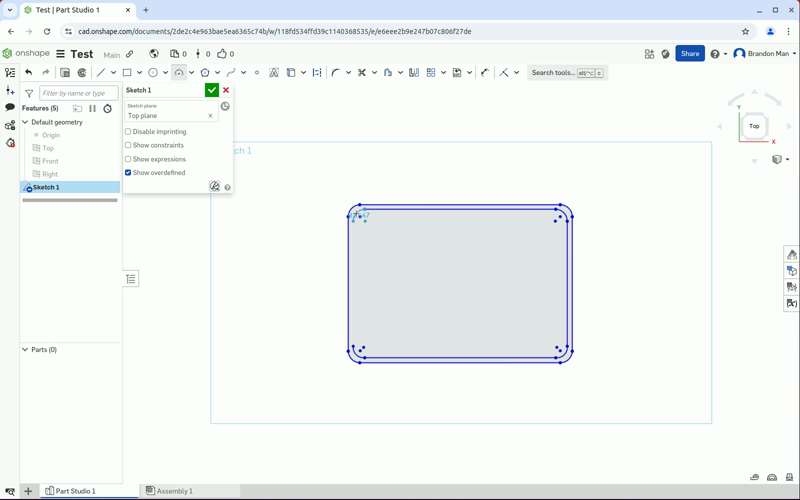
key(esc)
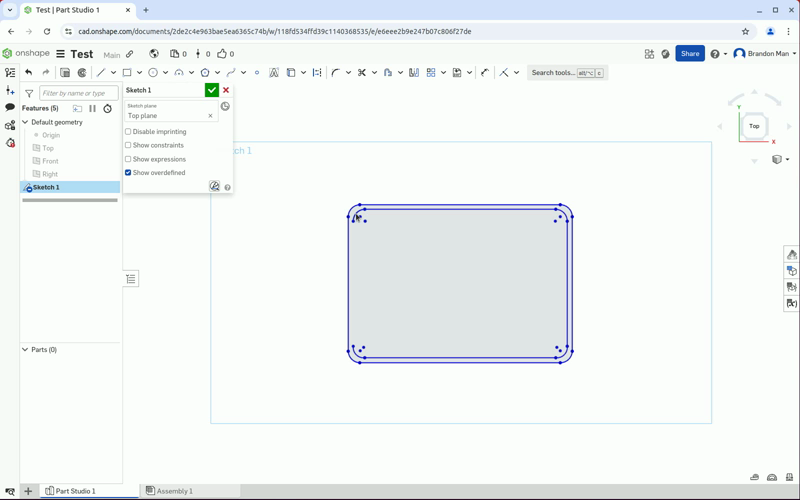
key(l)
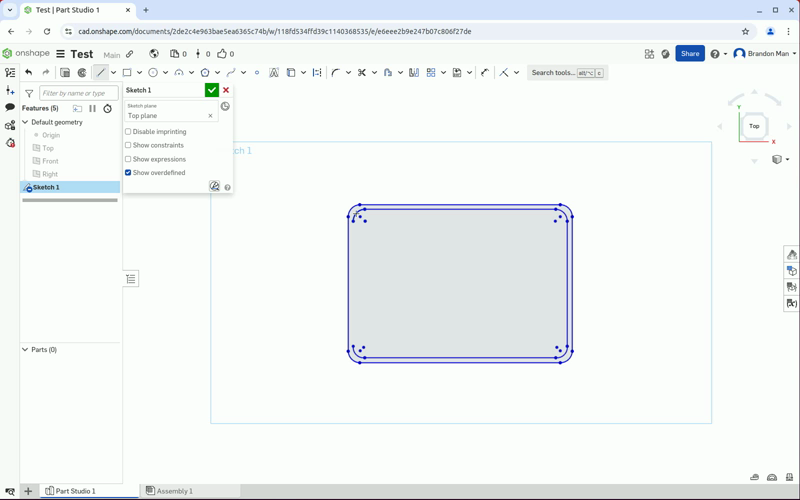
mouse_move(353, 221)
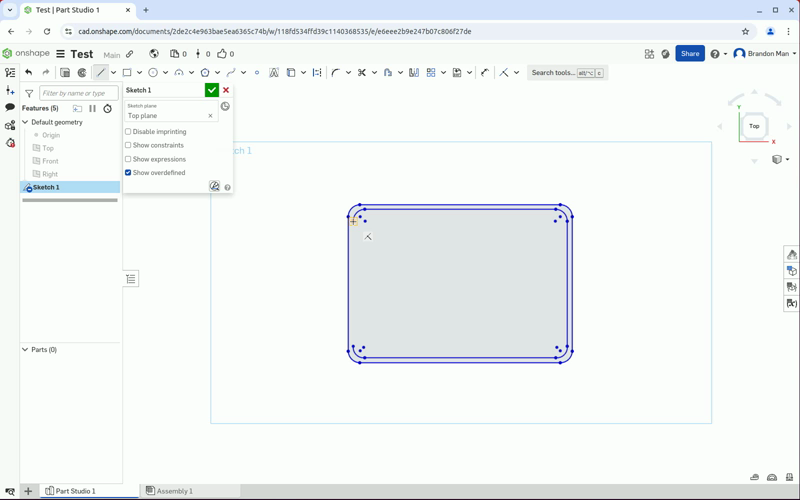
click(353, 221)
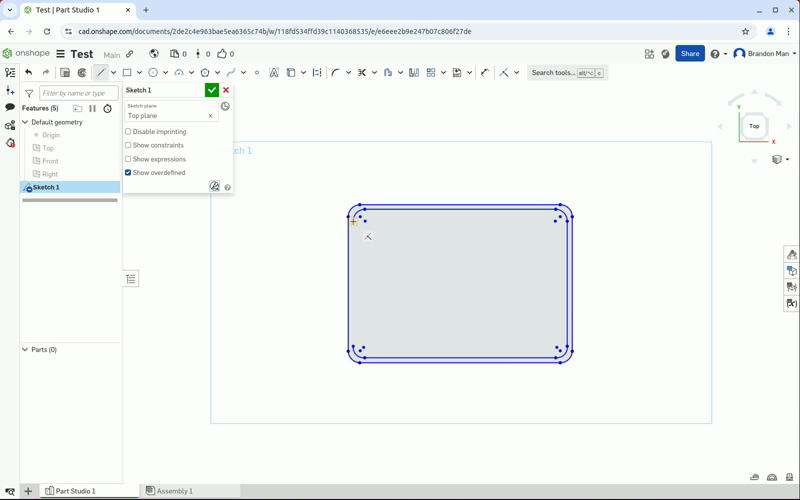
key_down(shift)
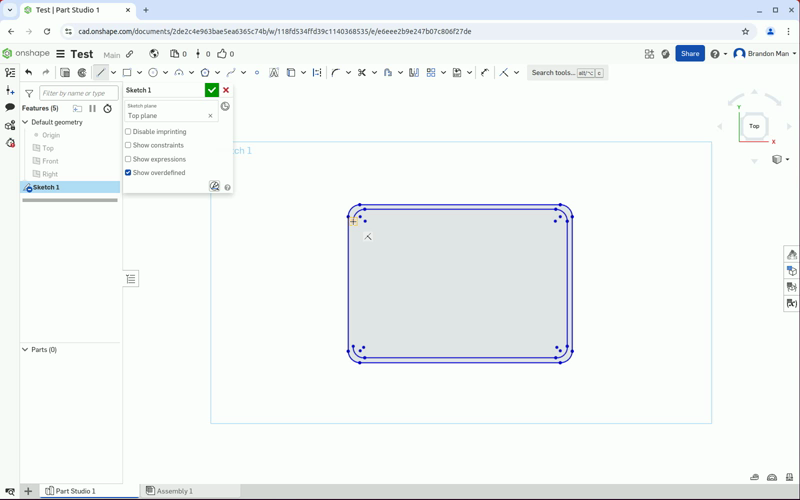
mouse_move(353, 346)
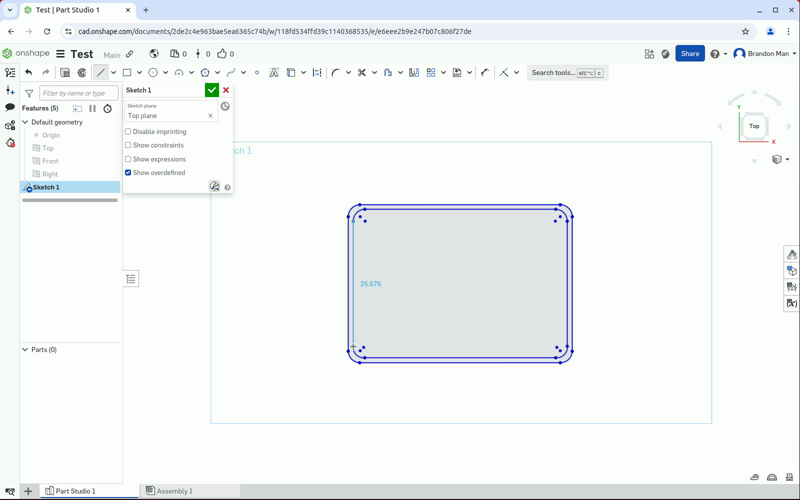
key_up(shift)
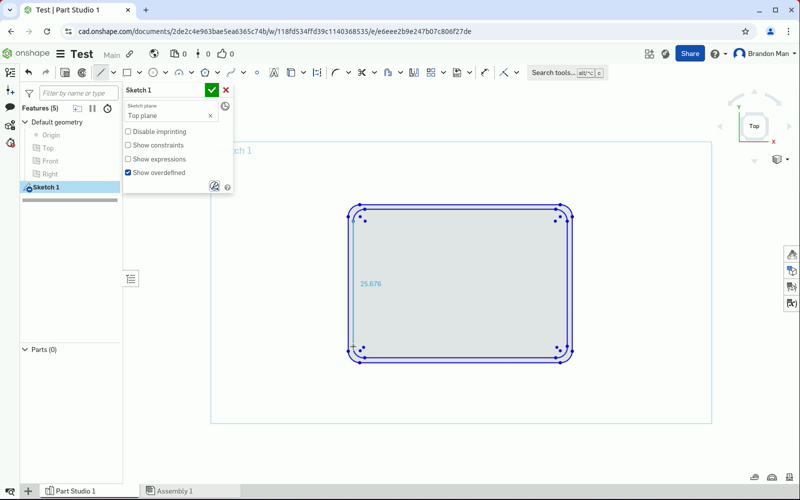
click(353, 346)
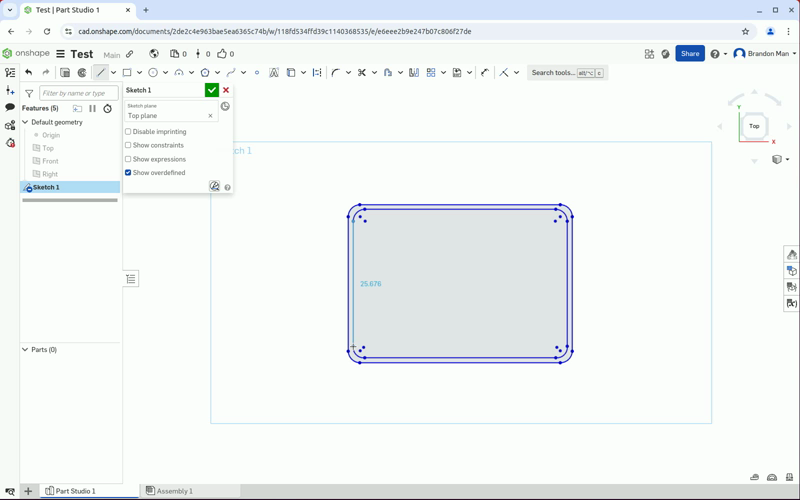
key(esc)
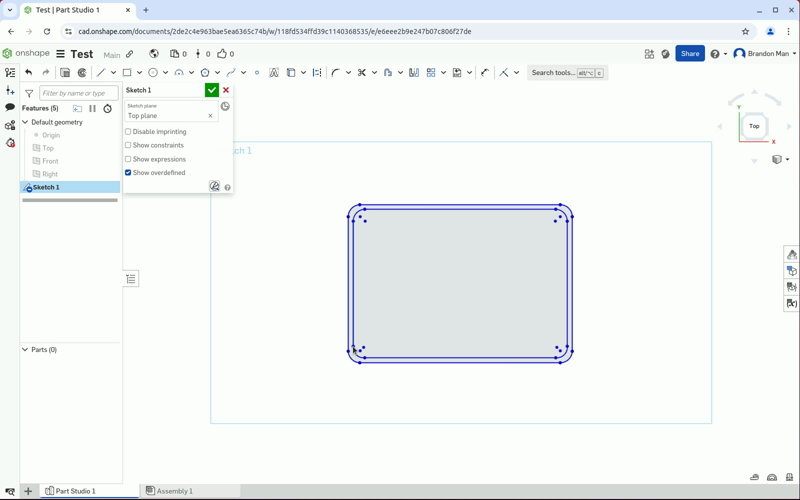
mouse_move(350, 289)
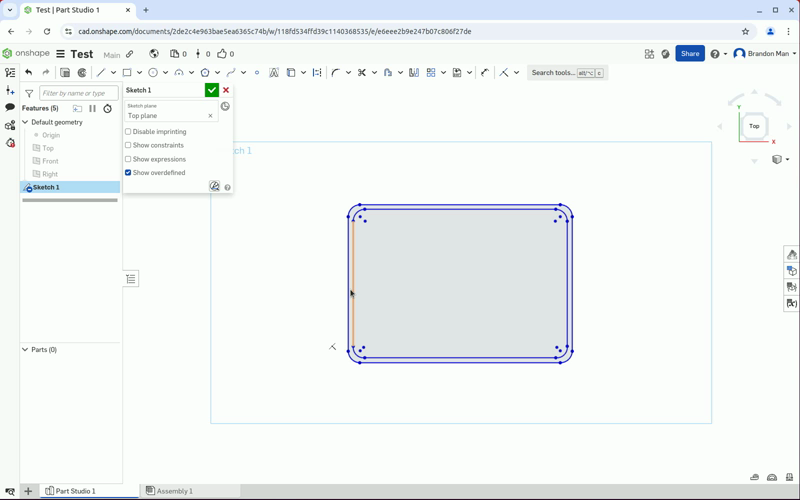
click(350, 289)
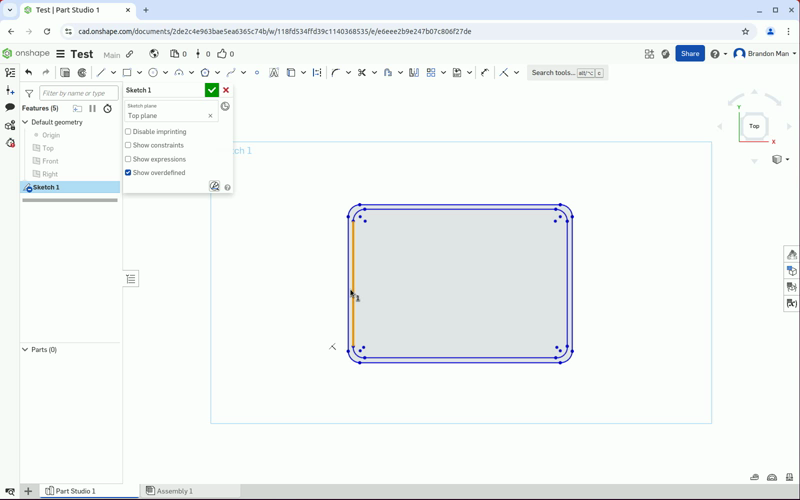
mouse_move(73, 352)
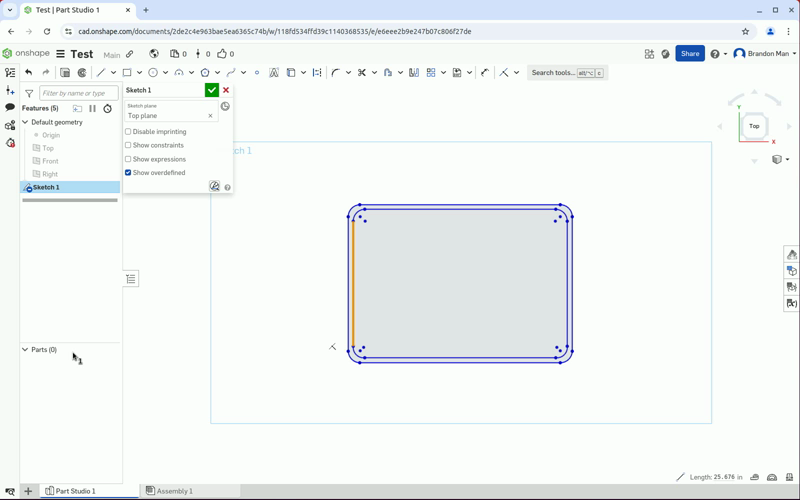
key(shift+y)
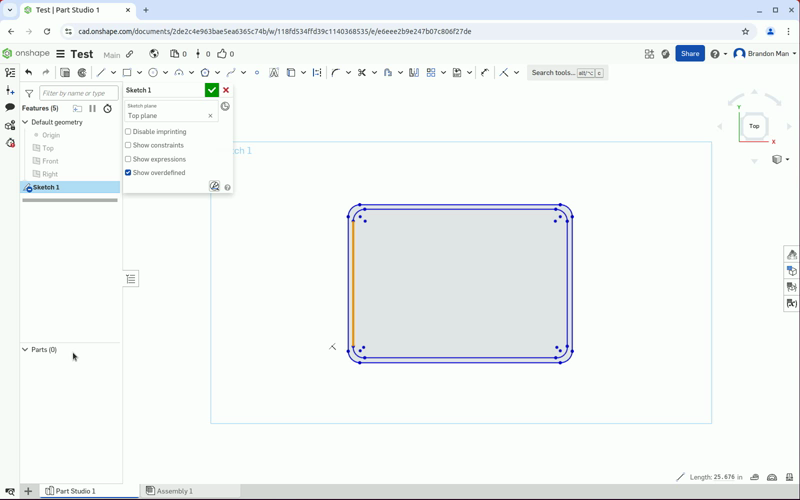
key(shift+e)
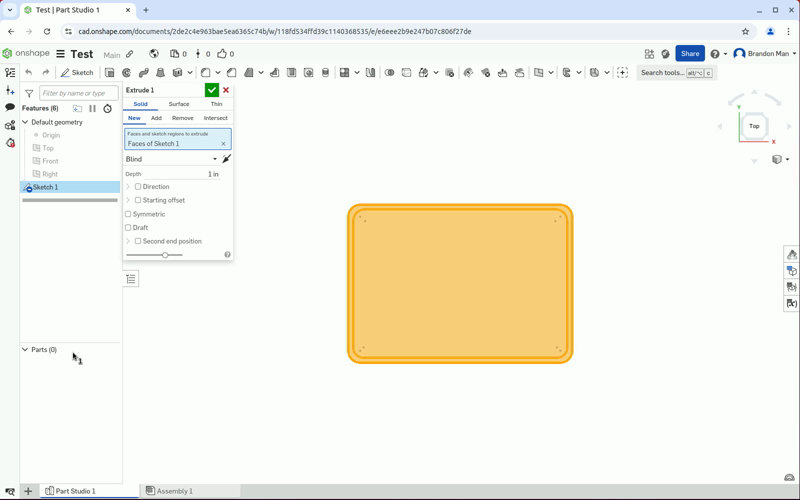
mouse_move(143, 106)
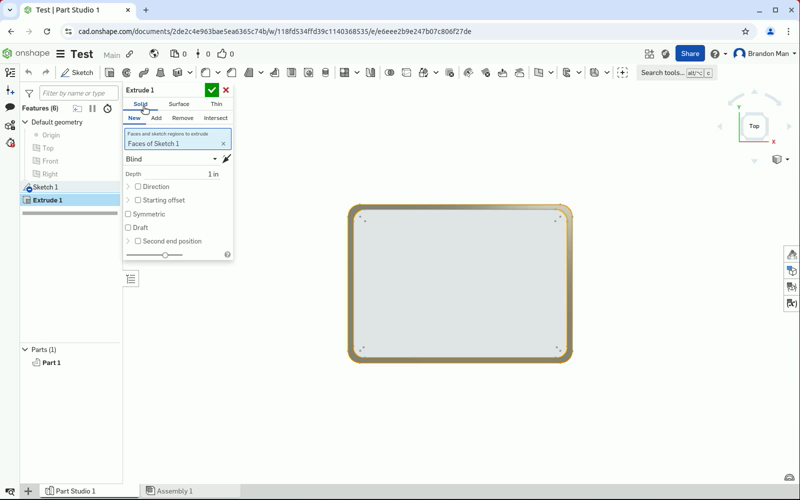
click(143, 106)
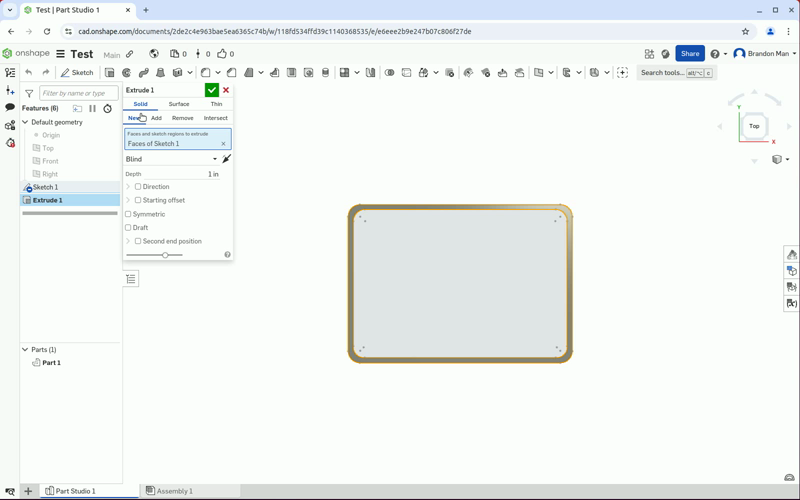
mouse_move(137, 120)
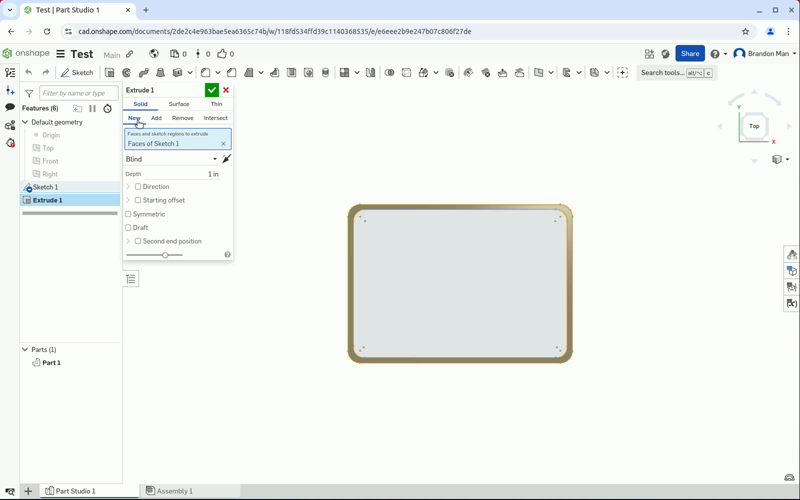
click(137, 120)
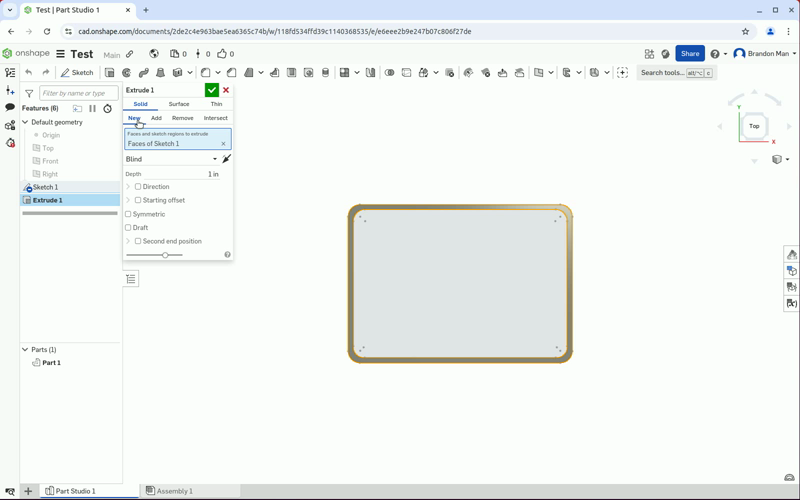
key(tab, 4)
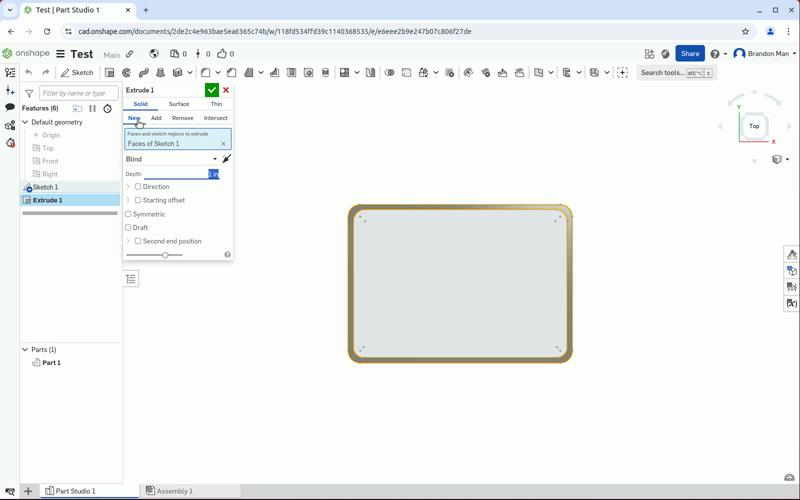
text(4.814)
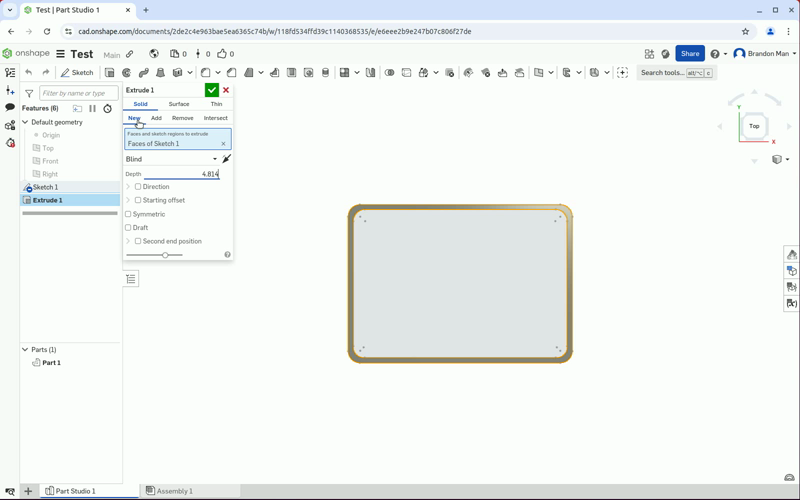
key(tab, 3)
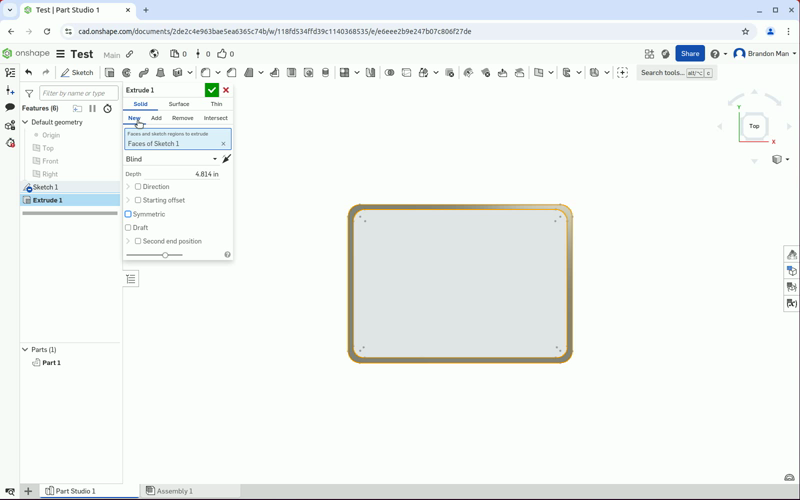
key(space)
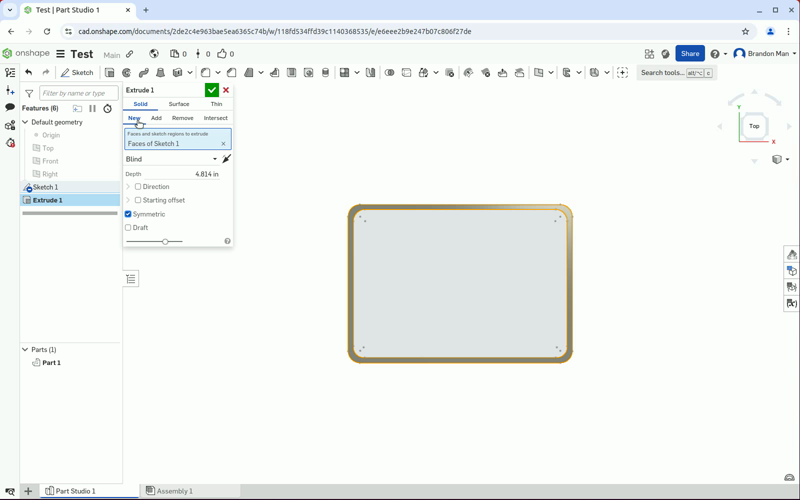
key(enter)
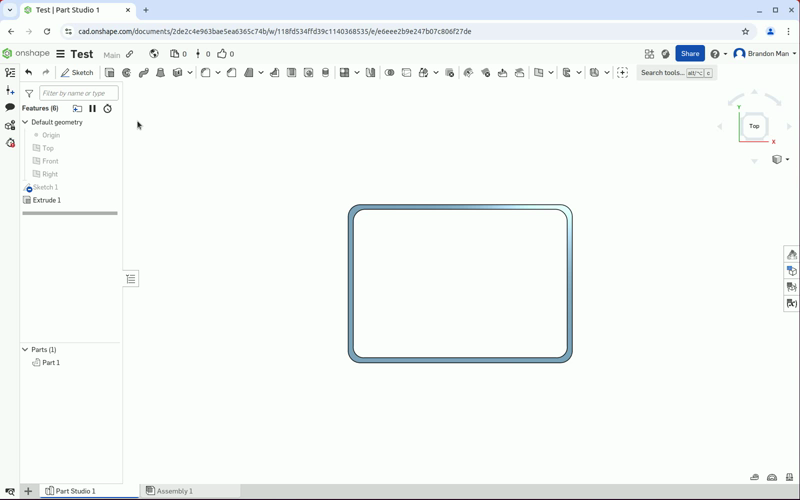
key(shift+h)
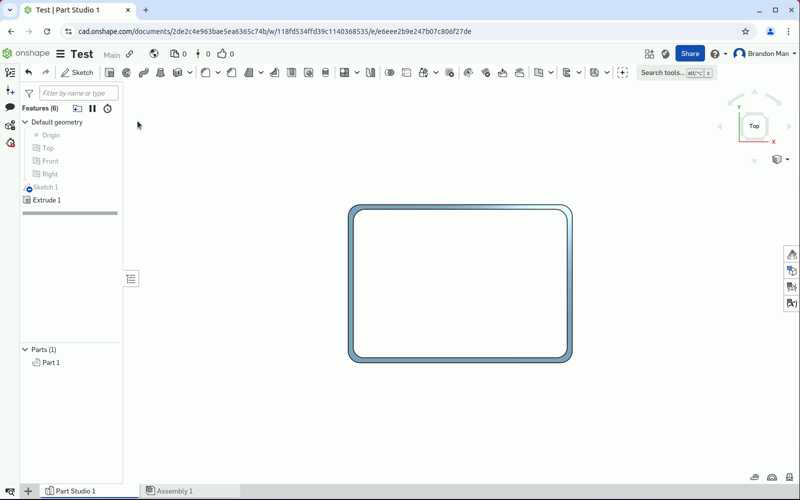
key(shift+h)
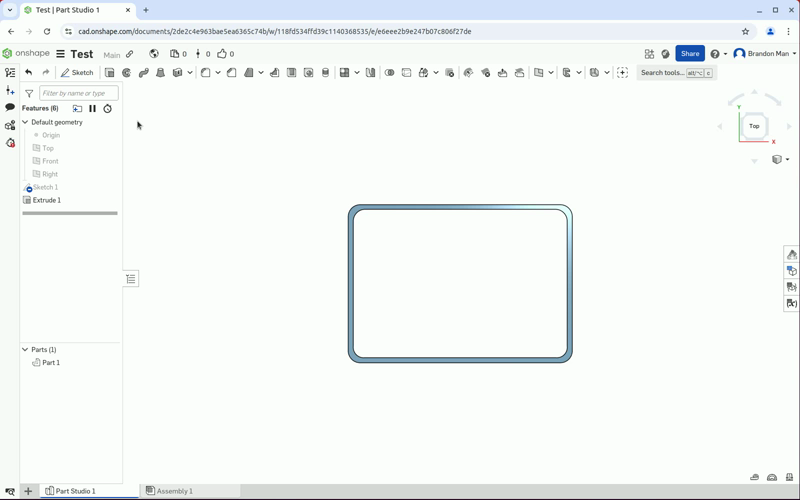
mouse_move(73, 189)
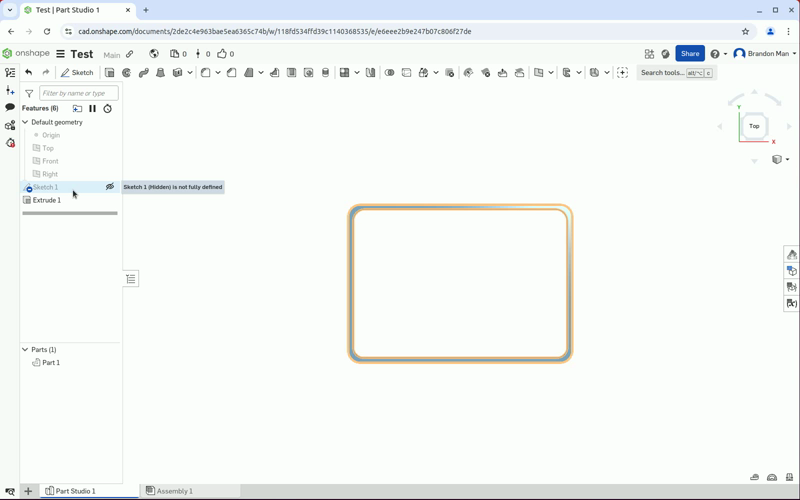
click(73, 189)
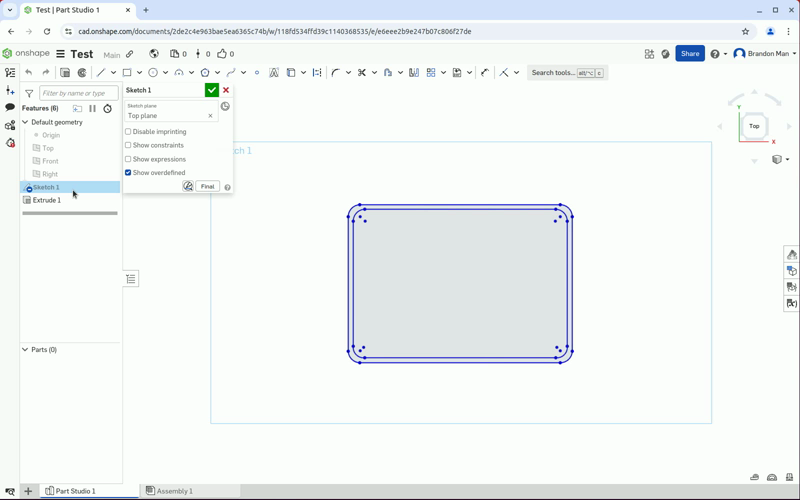
mouse_move(229, 92)
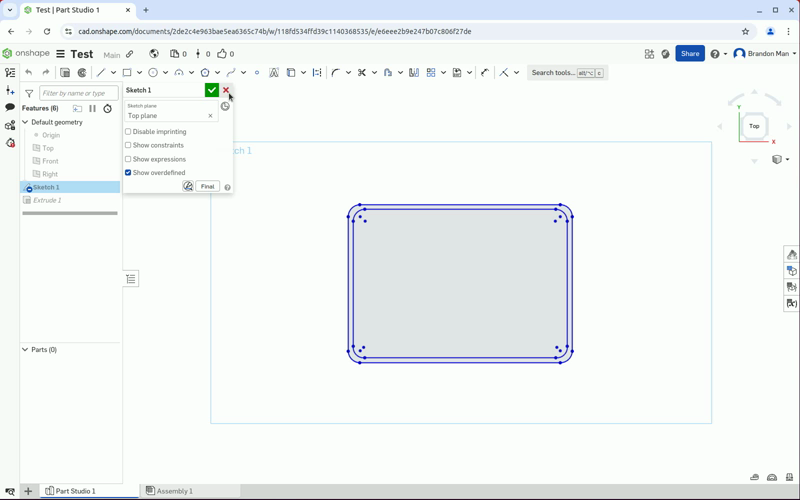
click(229, 92)
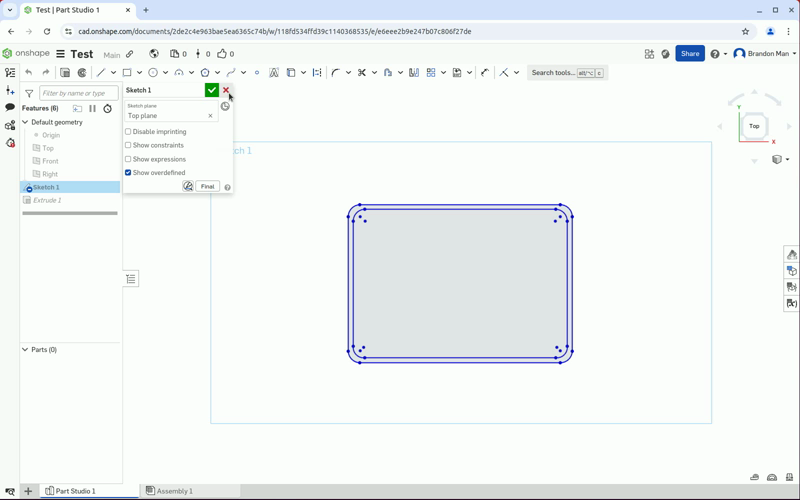
key(shift+s)
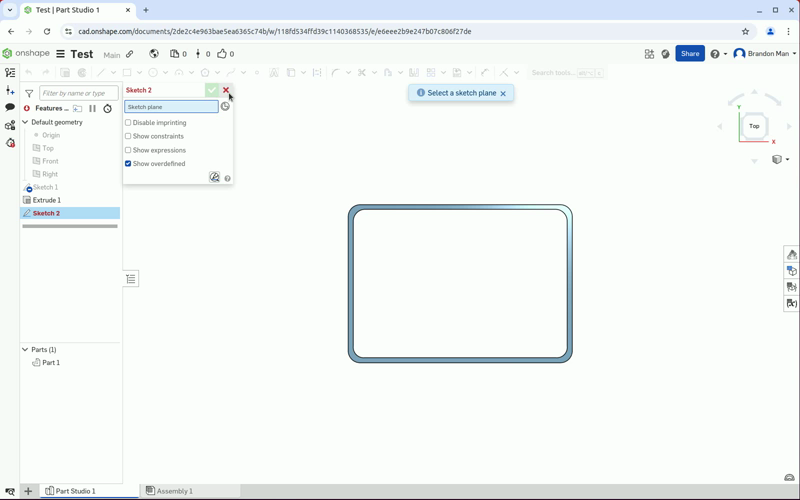
mouse_move(73, 150)
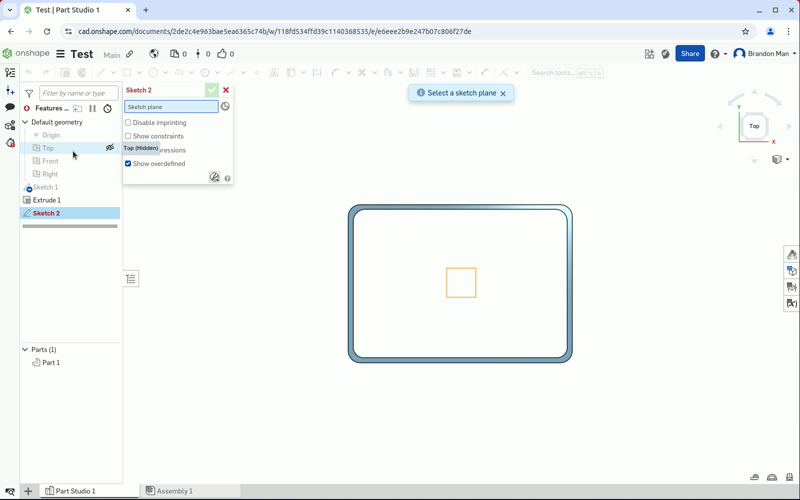
click(73, 150)
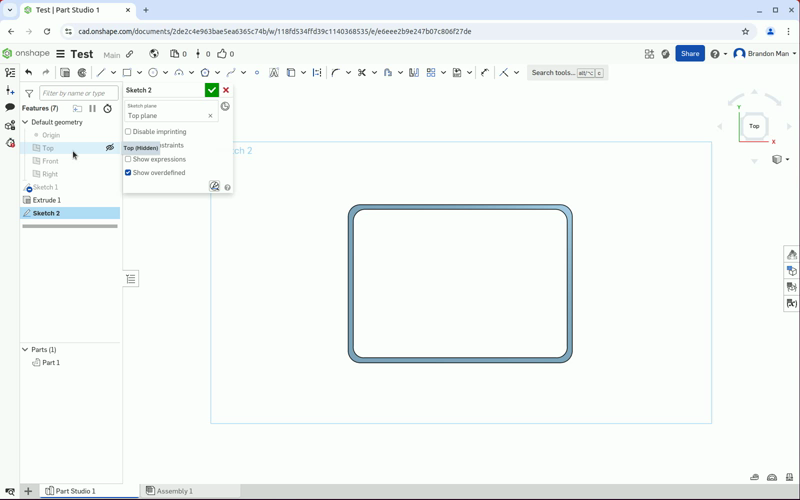
mouse_move(73, 352)
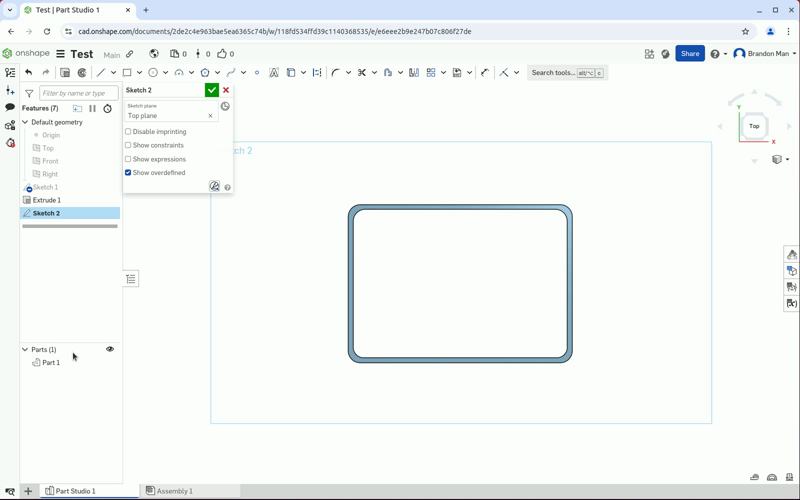
key(y)
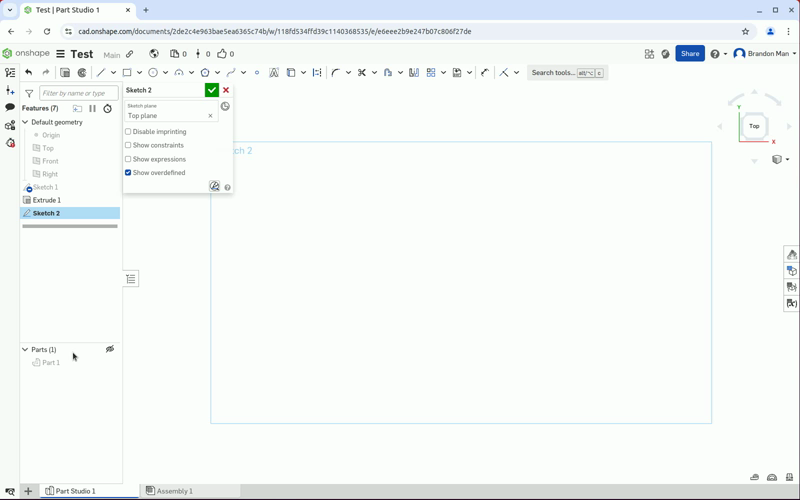
key(a)
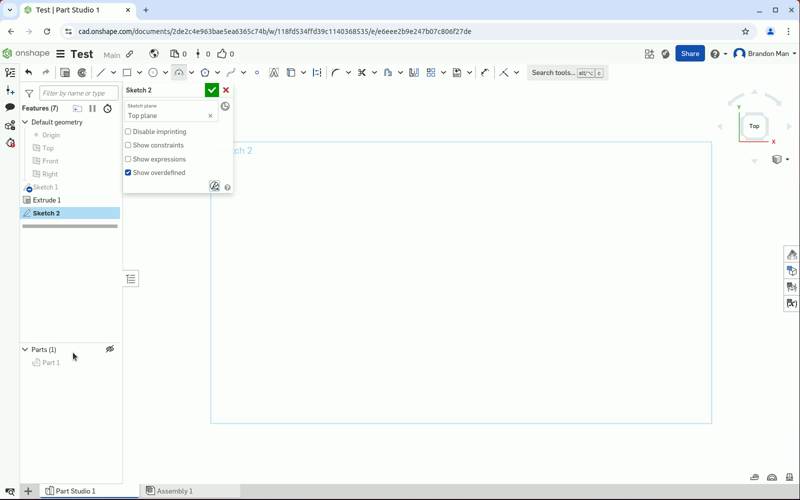
key_down(shift)
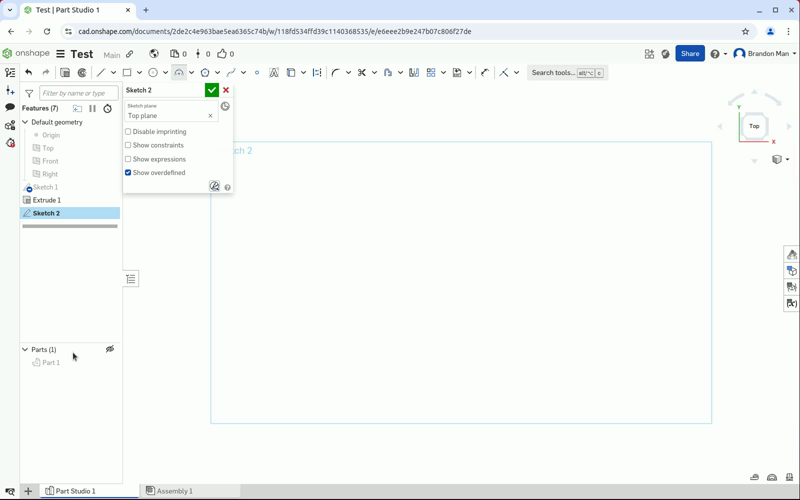
mouse_move(352, 346)
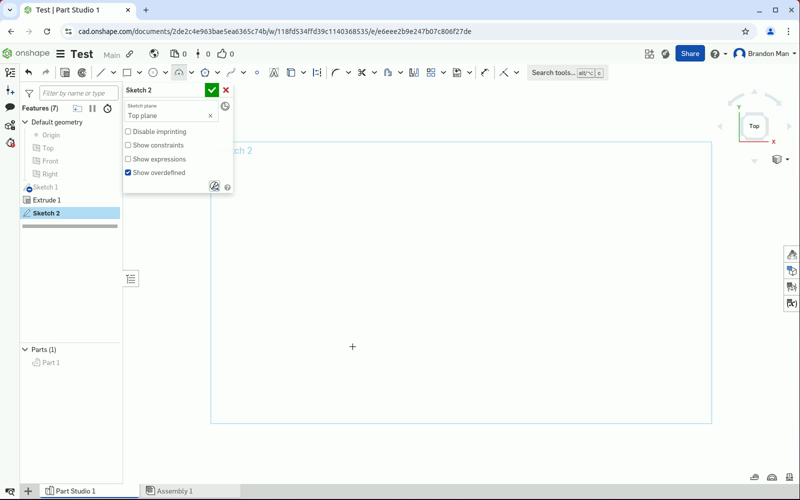
click(352, 346)
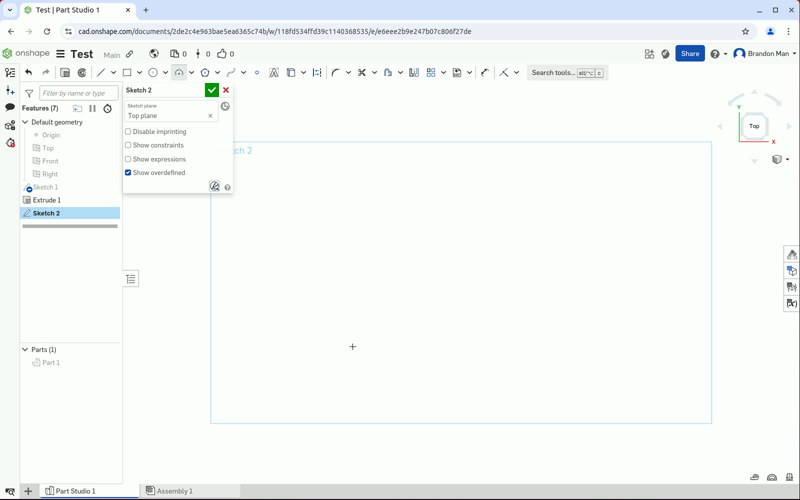
key_up(shift)
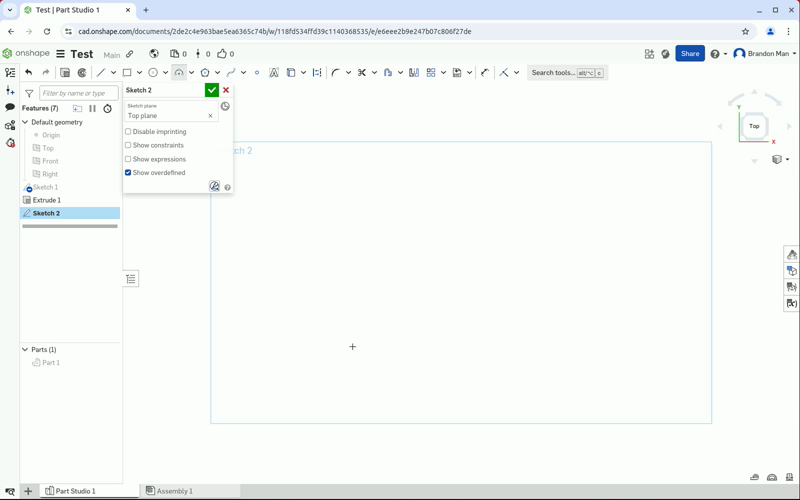
key_down(shift)
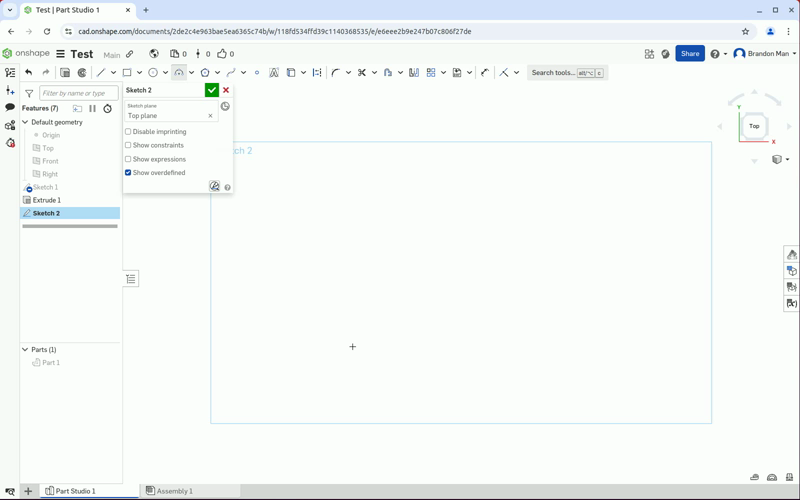
mouse_move(364, 357)
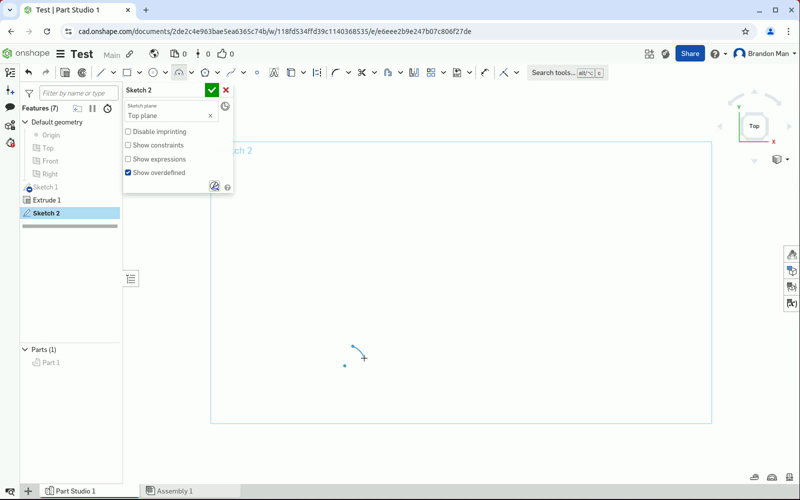
click(364, 357)
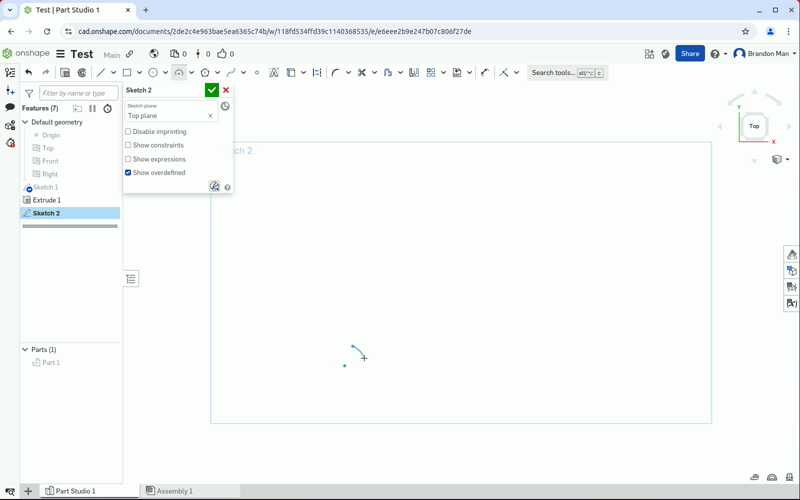
mouse_move(356, 354)
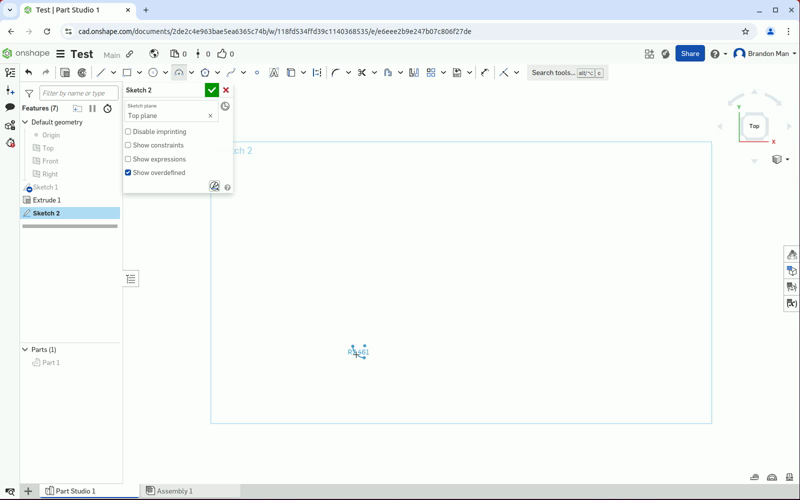
click(356, 354)
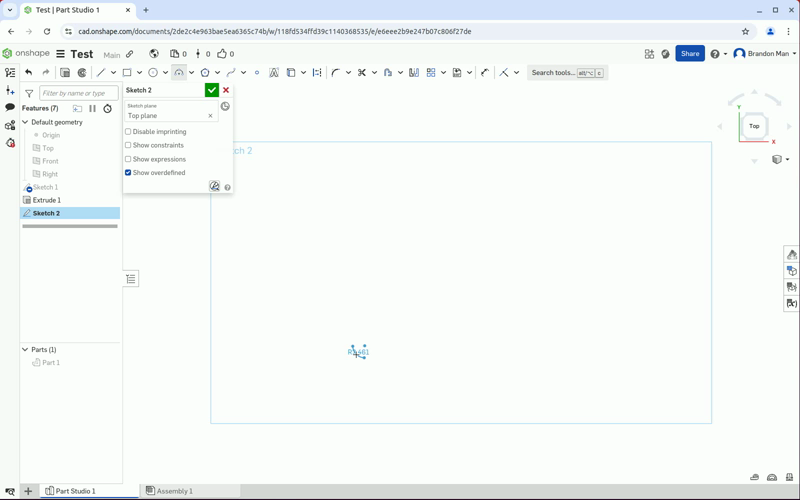
key_up(shift)
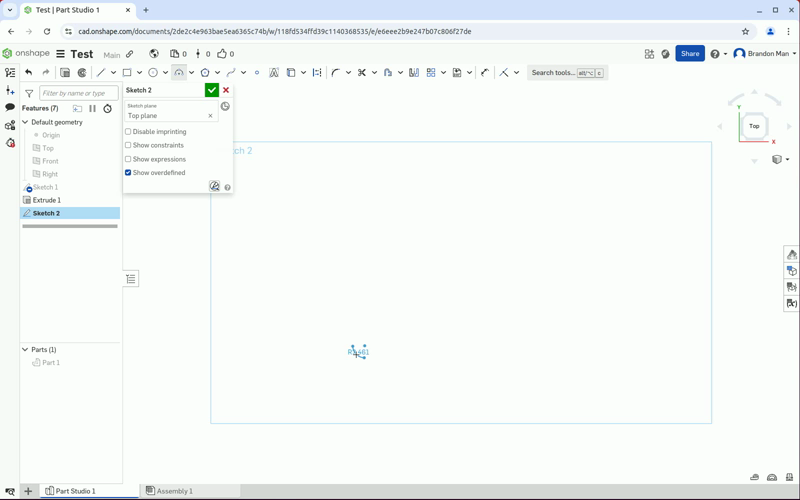
key(esc)
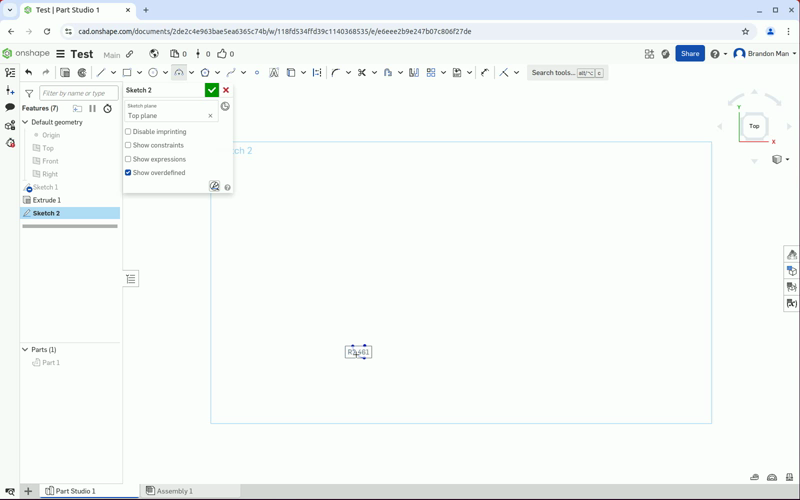
key(l)
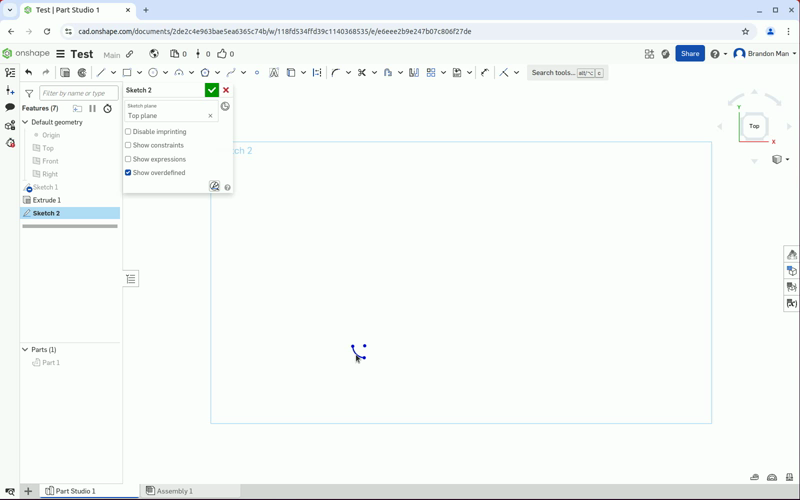
mouse_move(364, 357)
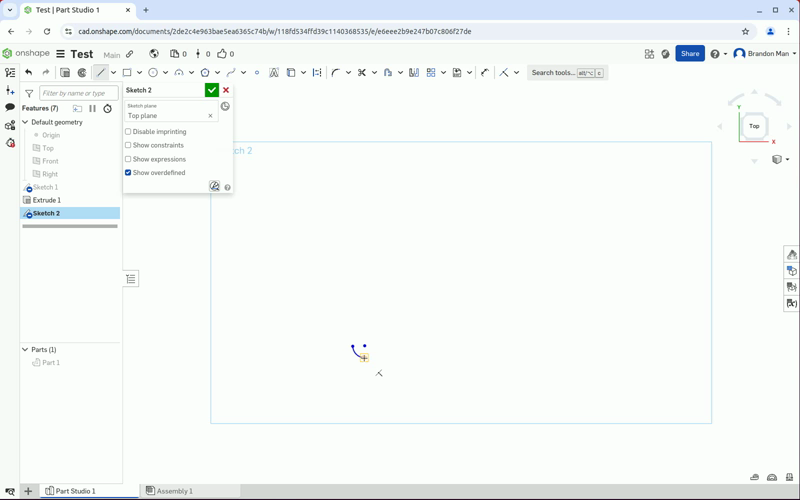
click(364, 357)
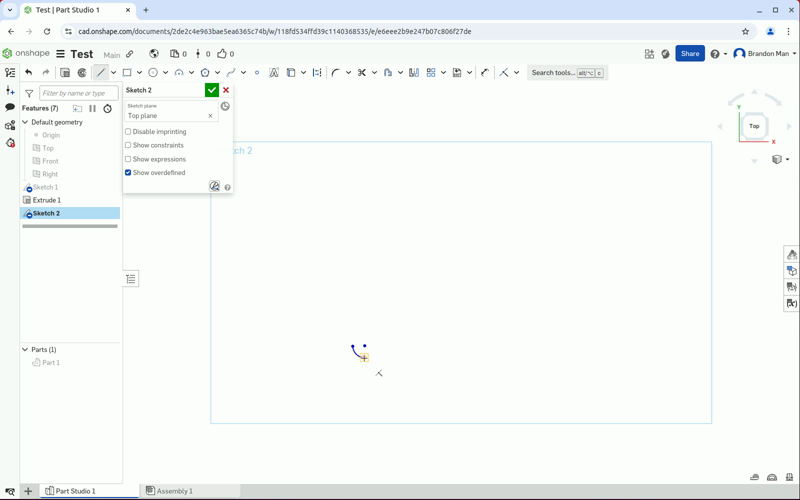
key_down(shift)
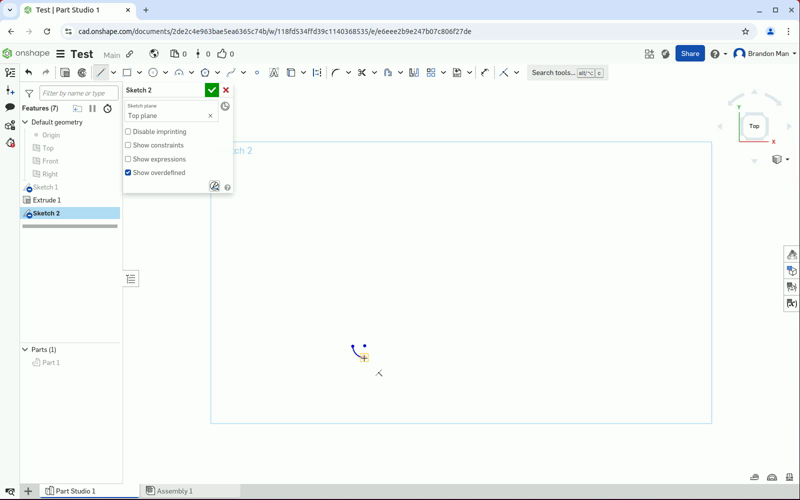
mouse_move(556, 357)
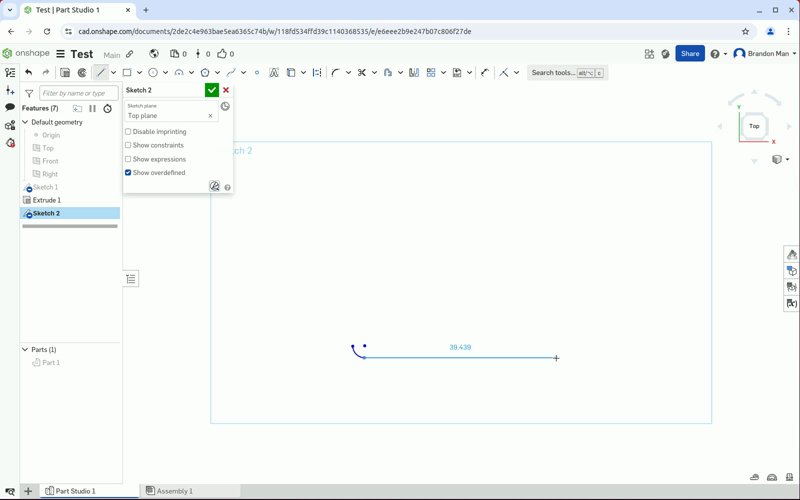
click(556, 357)
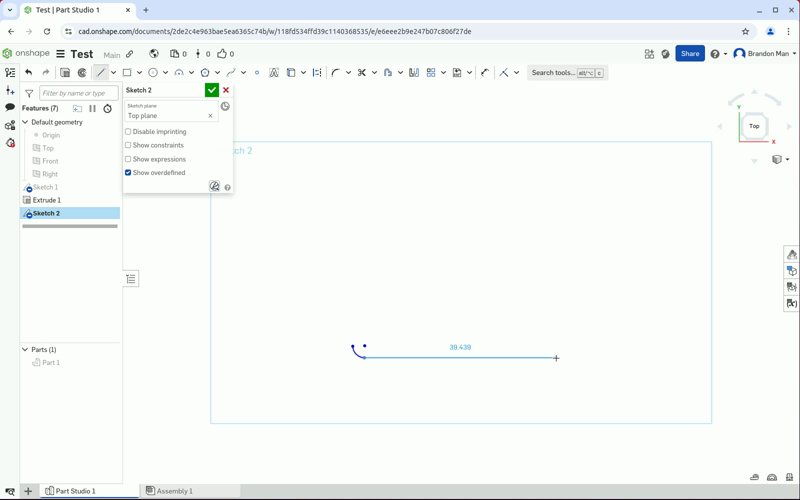
key_up(shift)
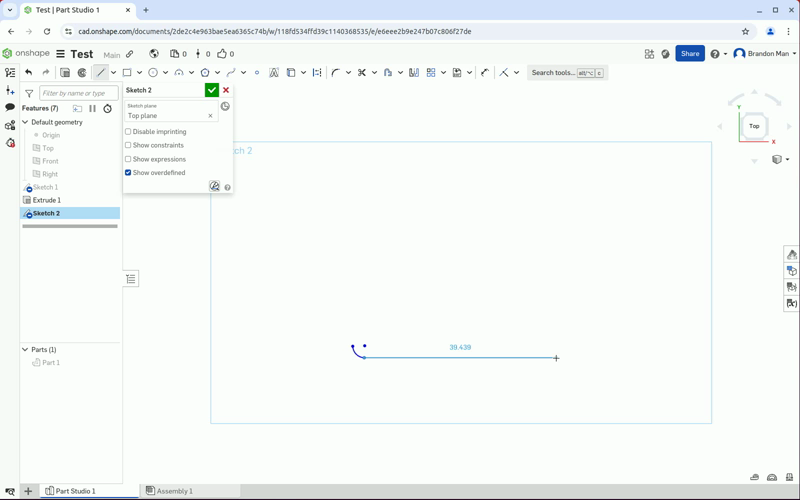
key(esc)
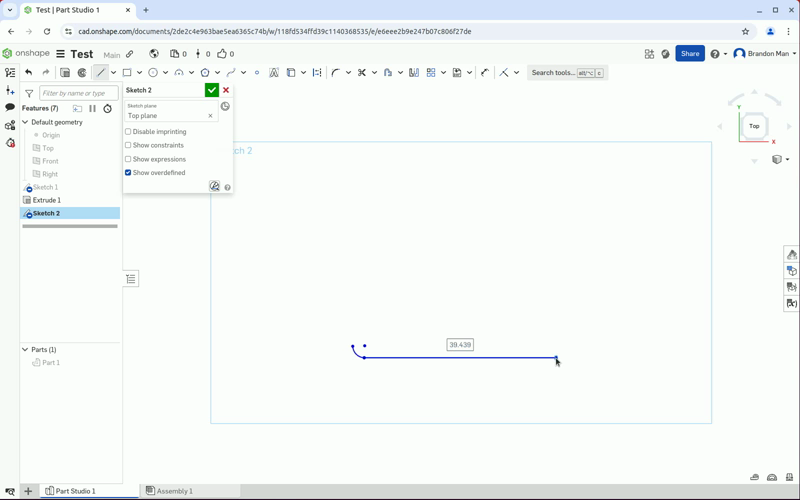
key(a)
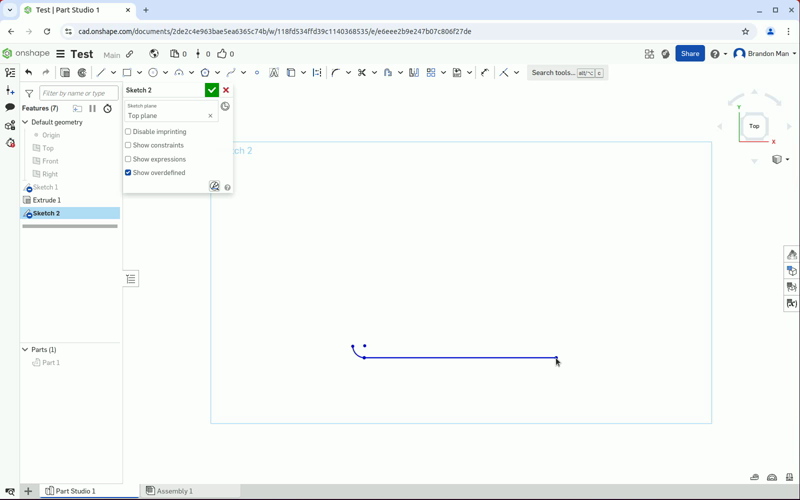
mouse_move(556, 357)
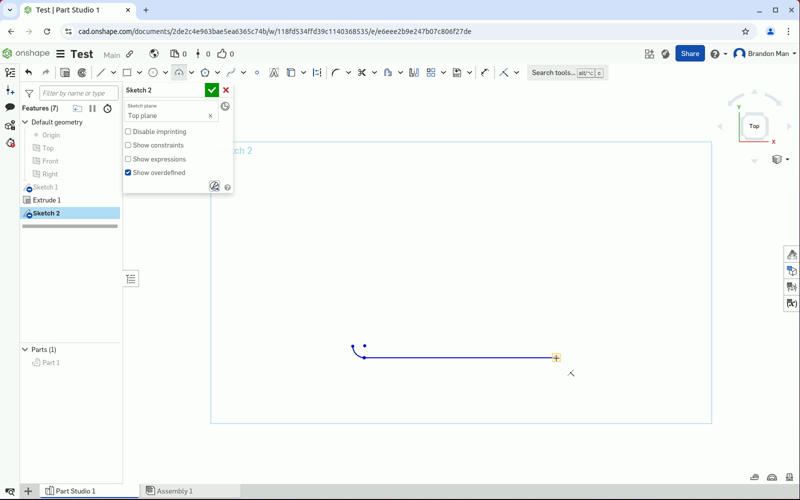
click(556, 357)
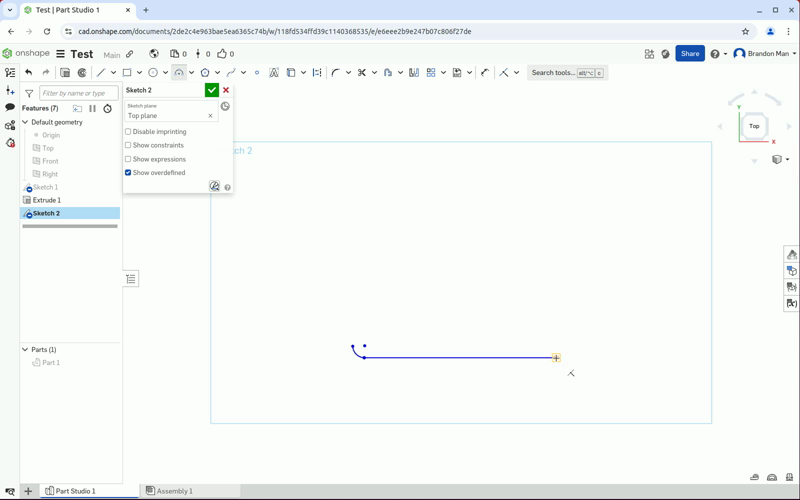
key_down(shift)
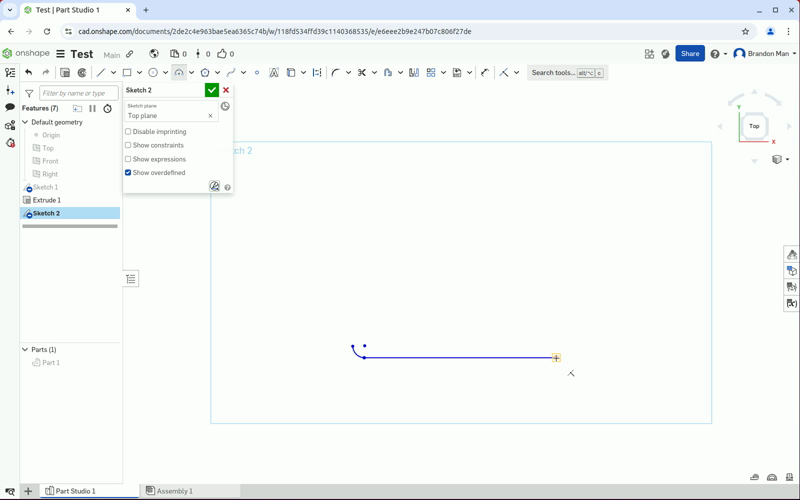
mouse_move(567, 346)
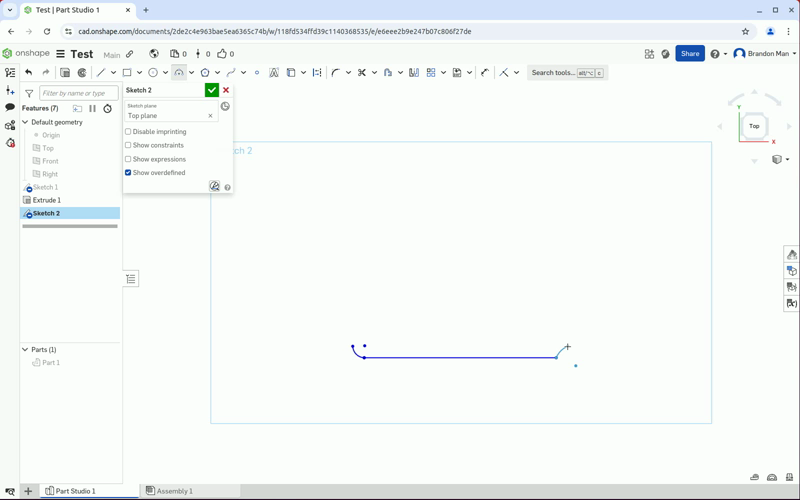
click(567, 346)
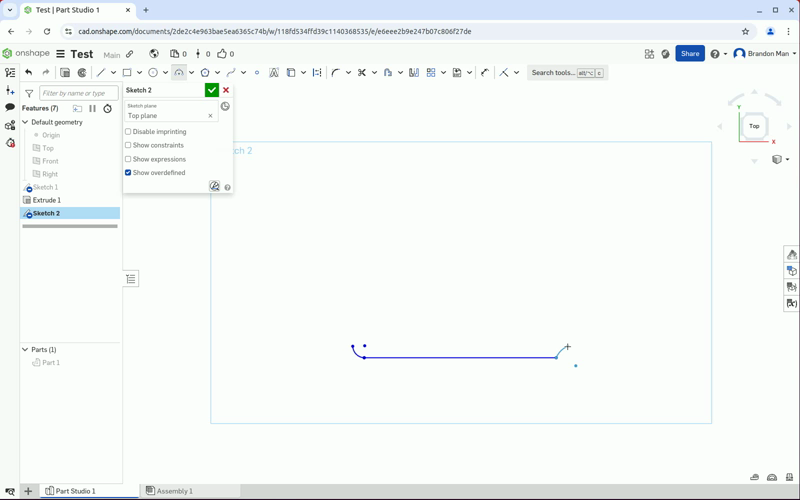
mouse_move(564, 354)
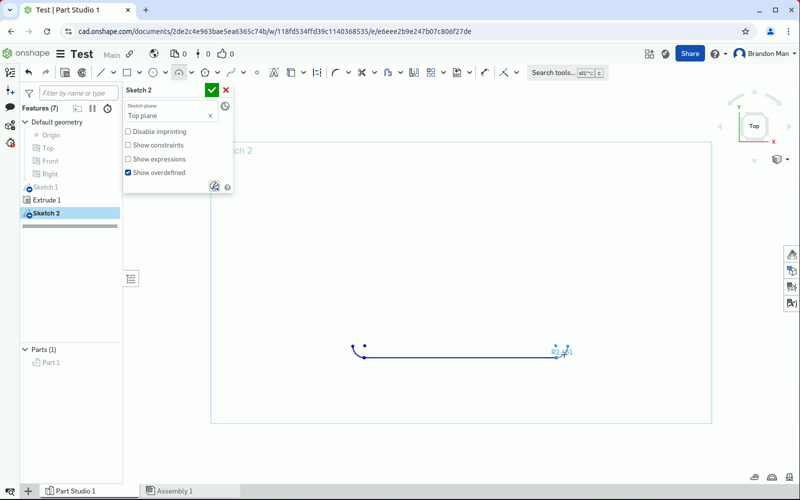
click(564, 354)
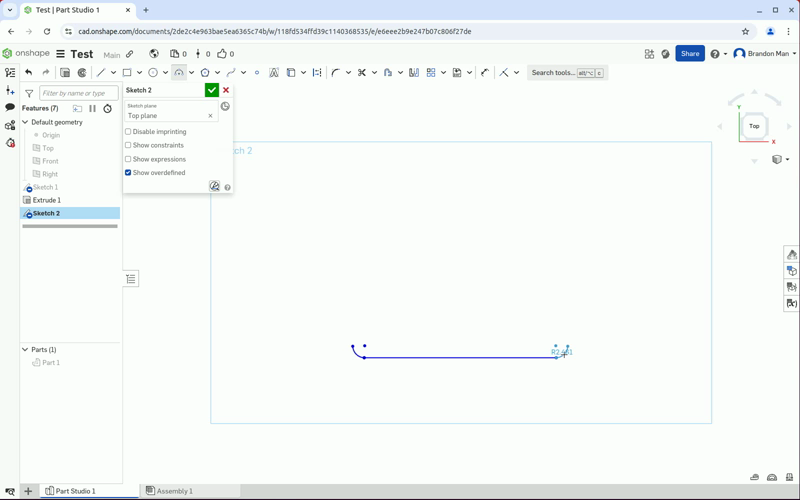
key_up(shift)
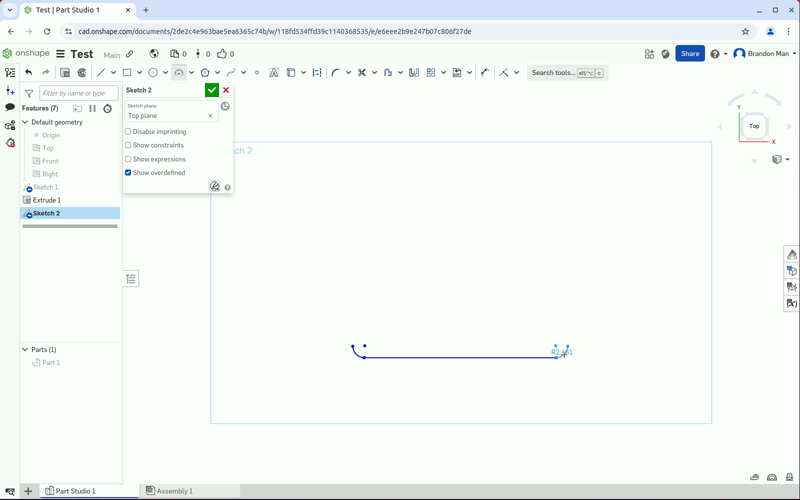
key(esc)
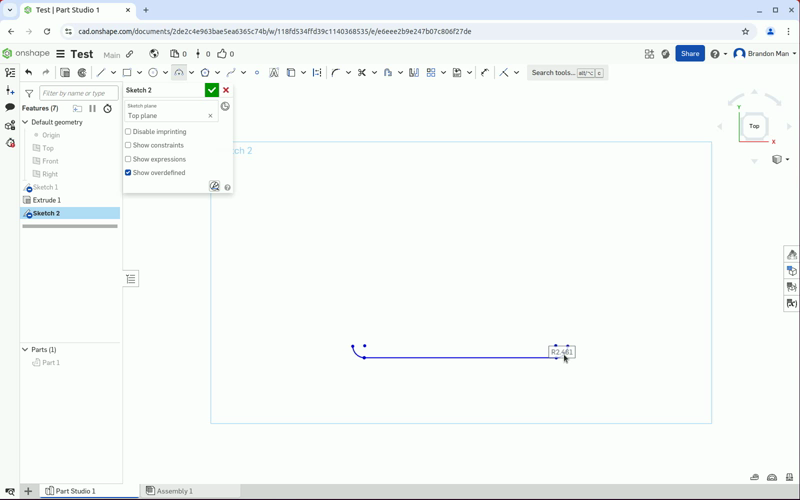
key(l)
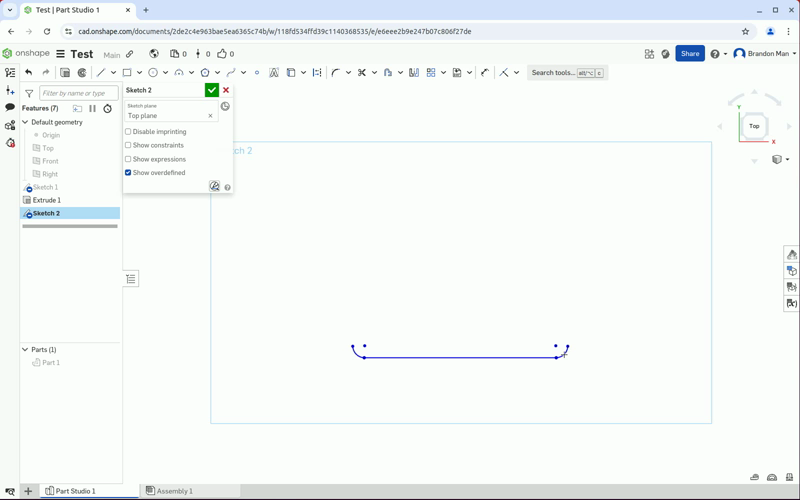
mouse_move(567, 346)
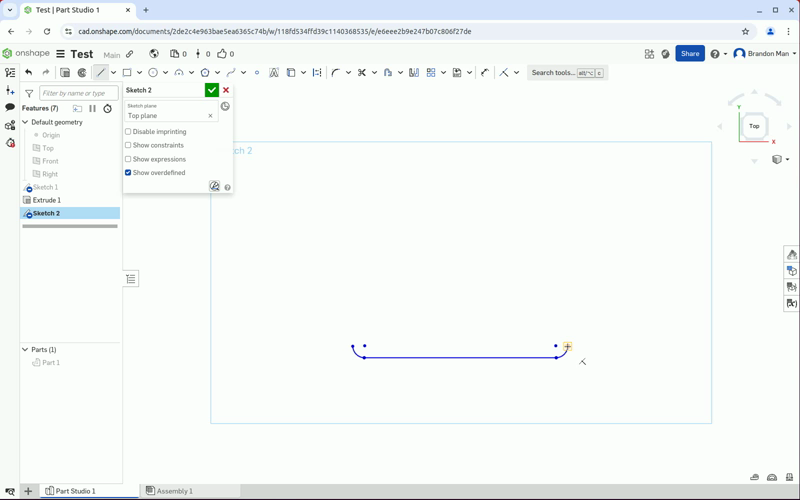
click(567, 346)
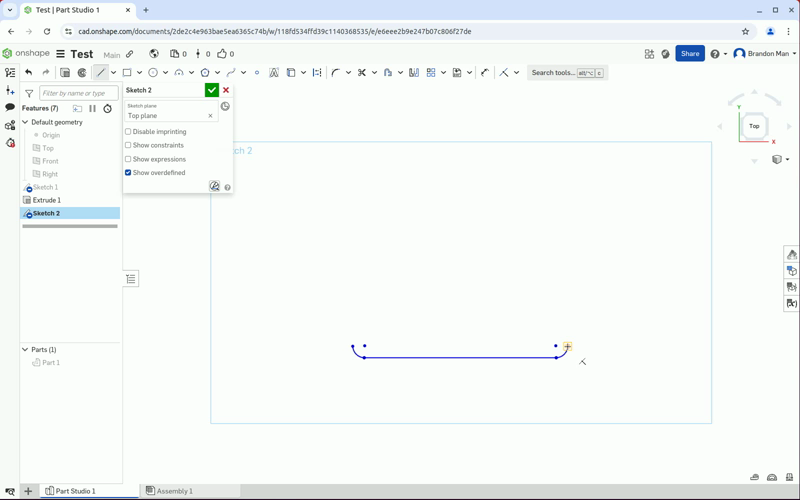
key_down(shift)
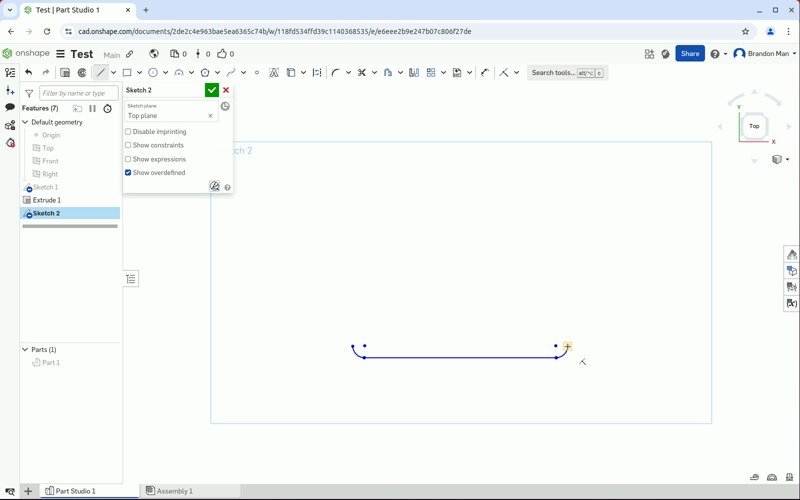
mouse_move(567, 222)
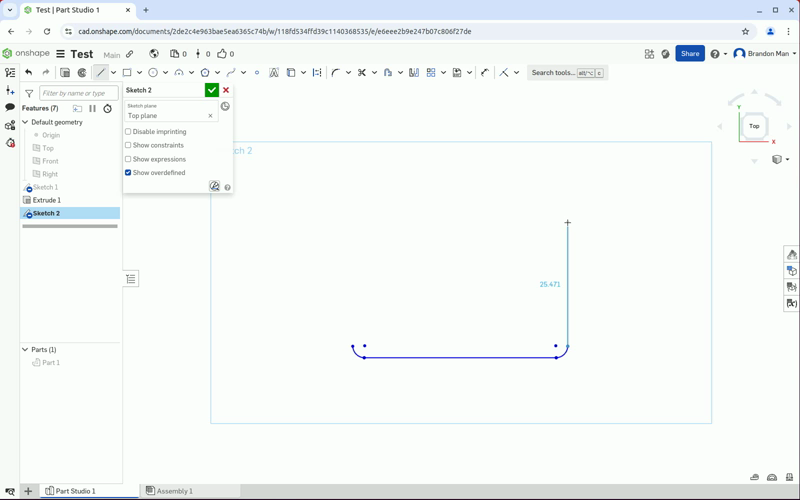
click(567, 222)
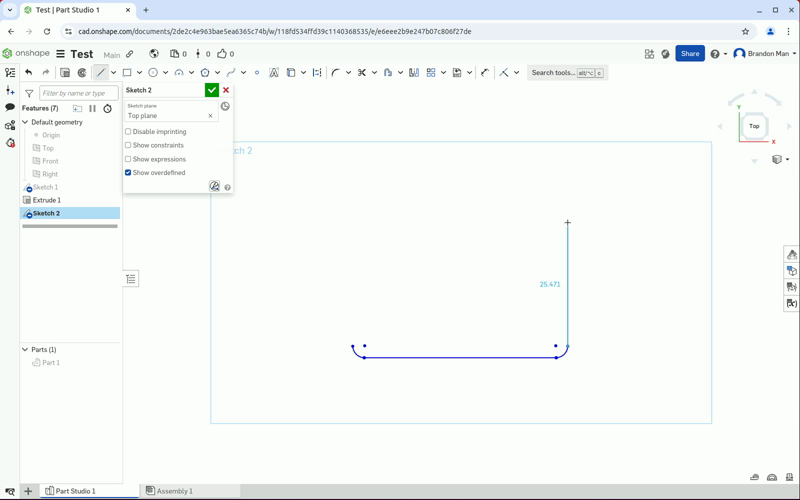
key_up(shift)
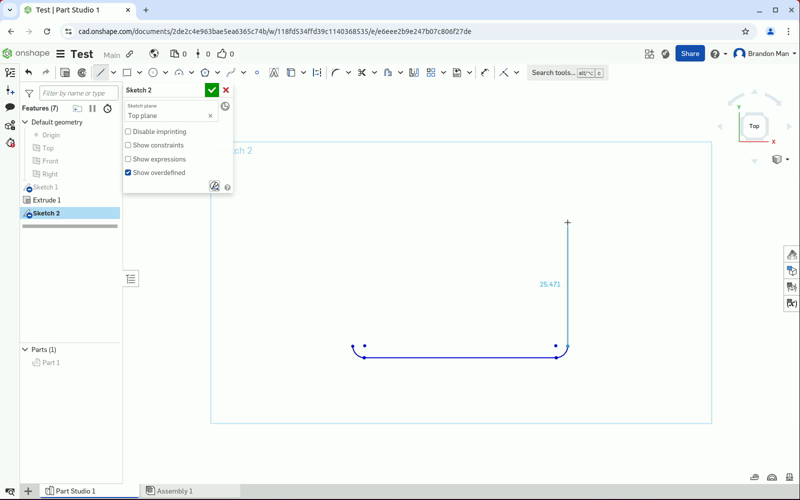
key(esc)
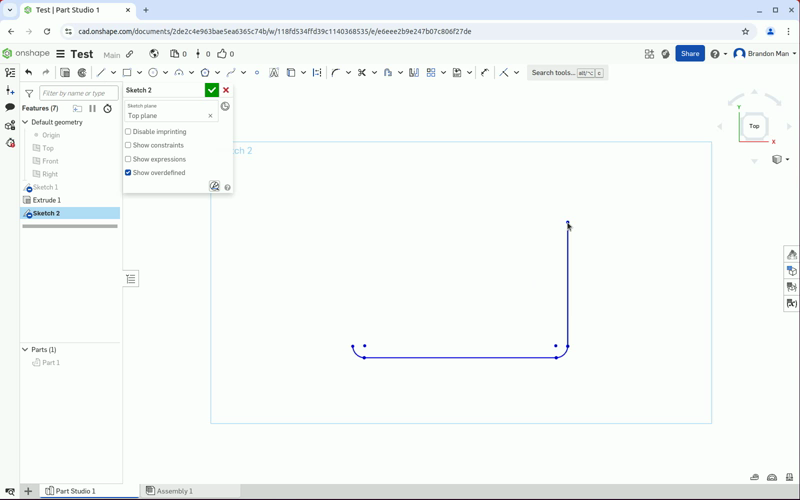
key(a)
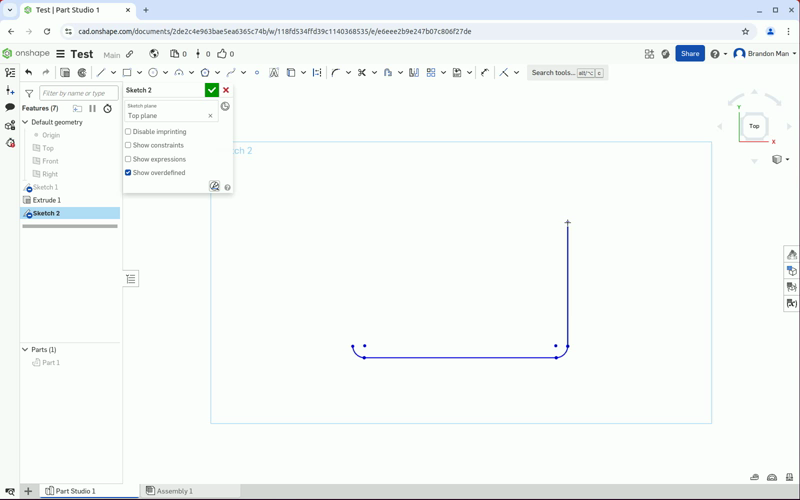
mouse_move(567, 222)
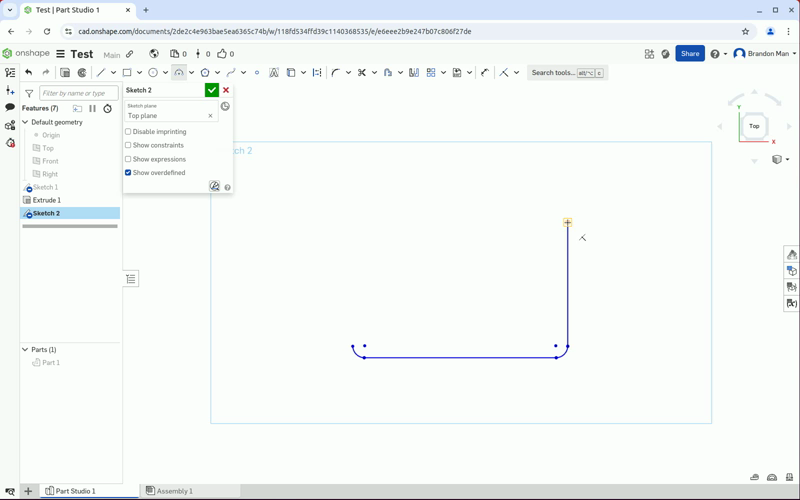
click(567, 222)
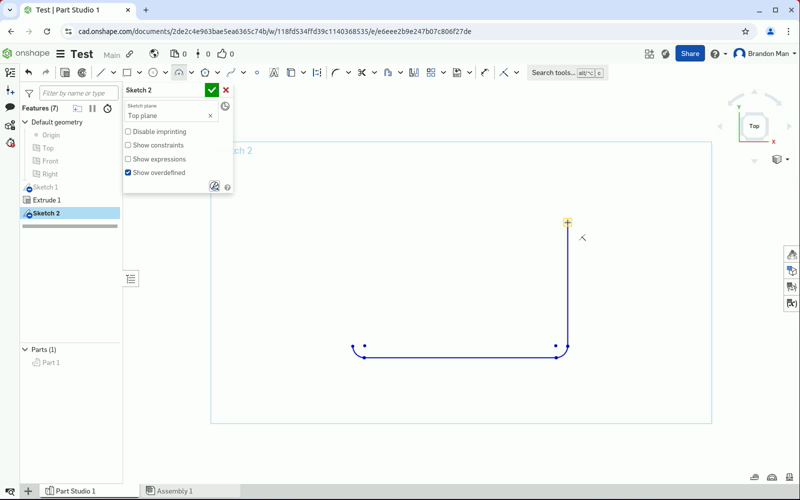
key_down(shift)
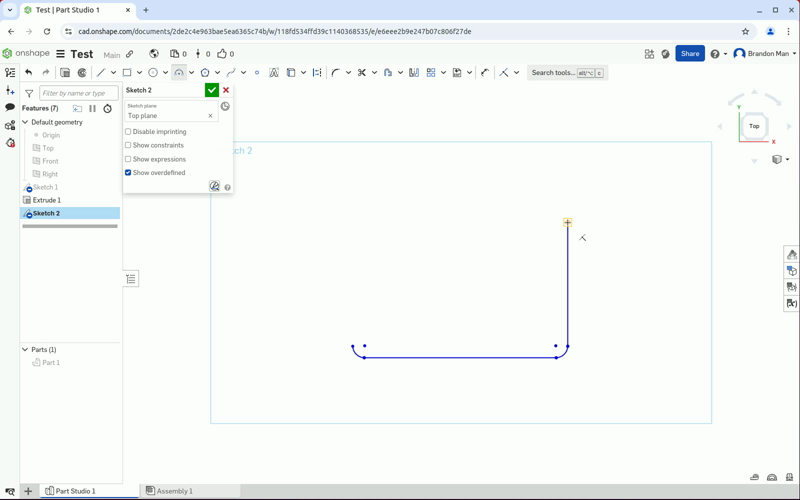
mouse_move(556, 210)
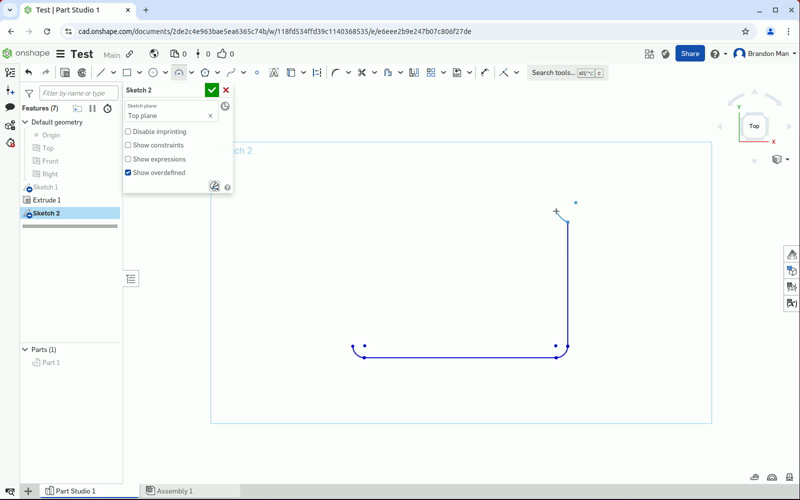
click(556, 210)
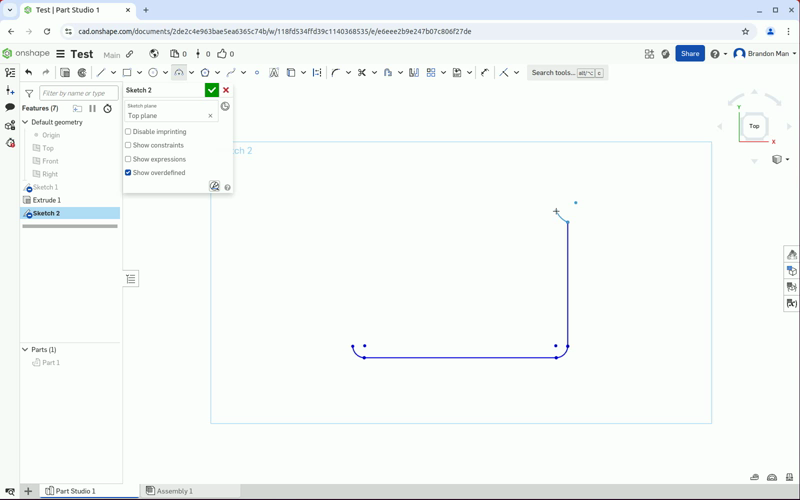
mouse_move(564, 213)
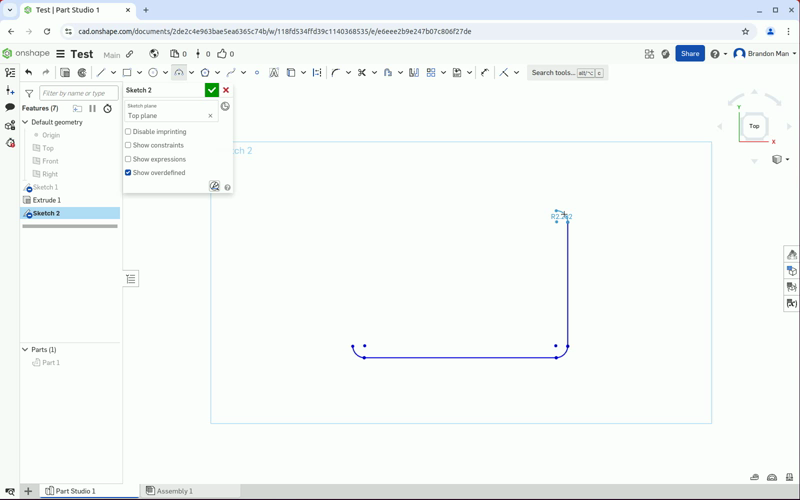
click(564, 213)
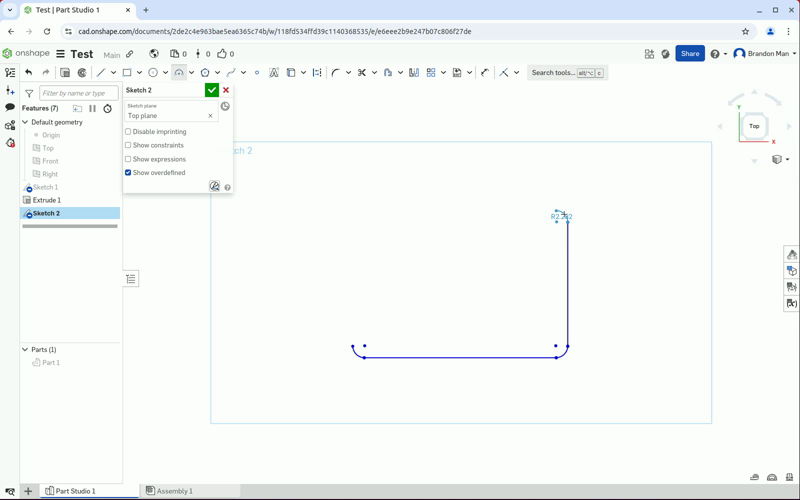
key_up(shift)
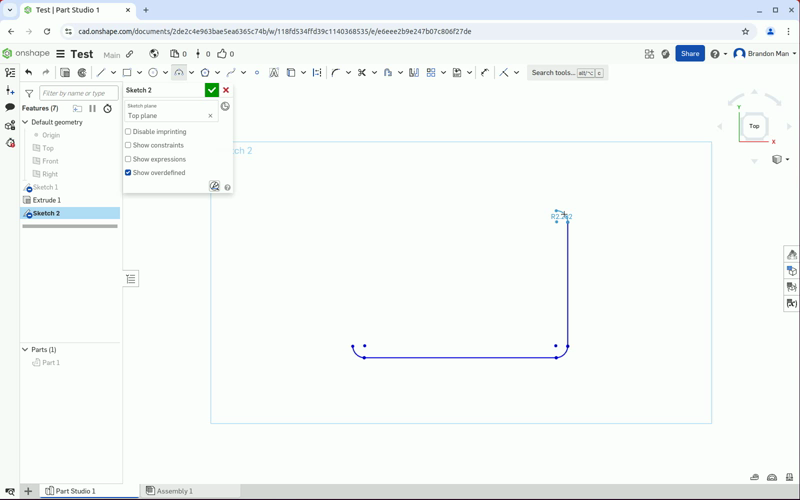
key(esc)
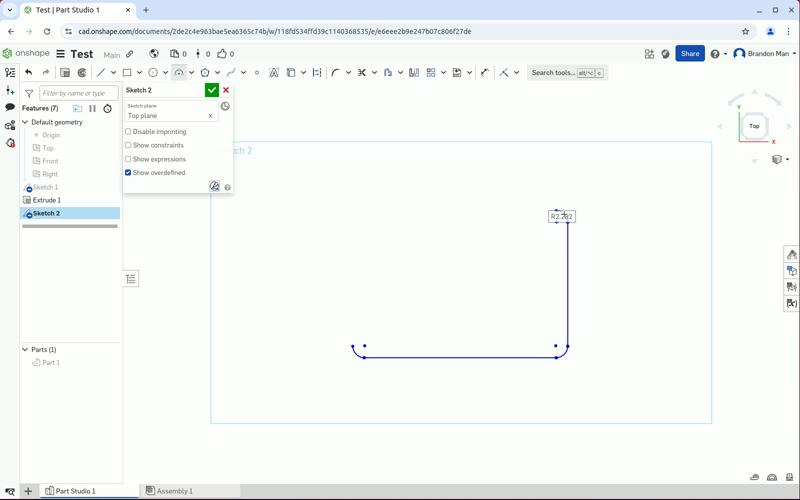
key(l)
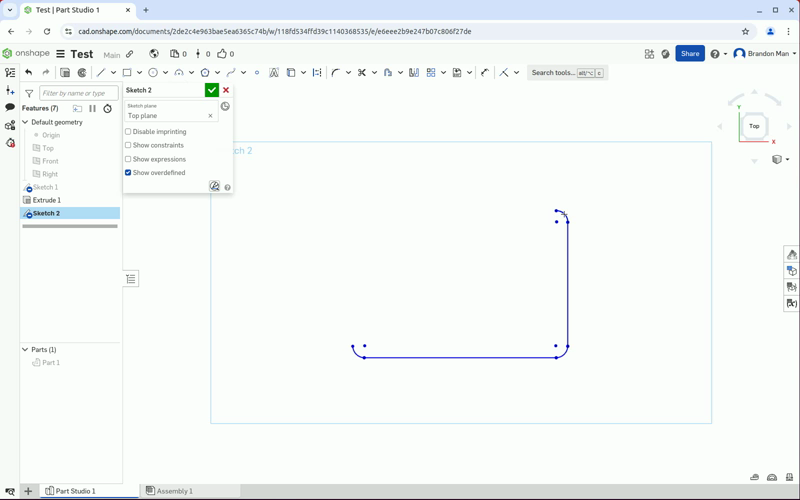
mouse_move(556, 210)
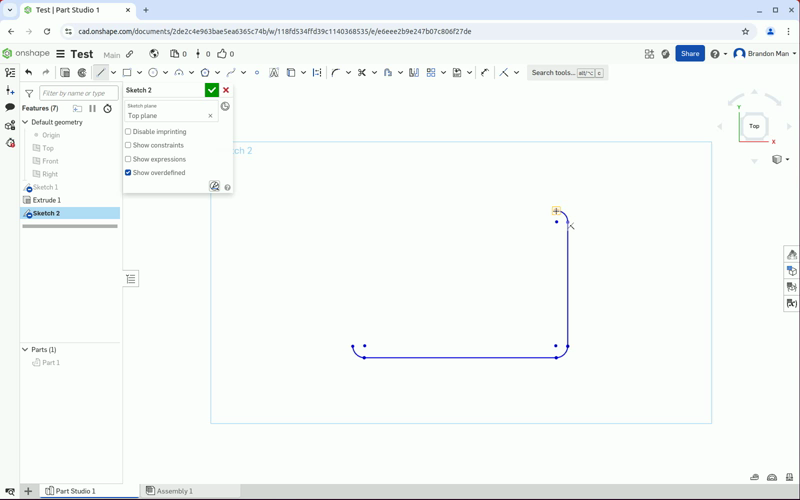
click(556, 210)
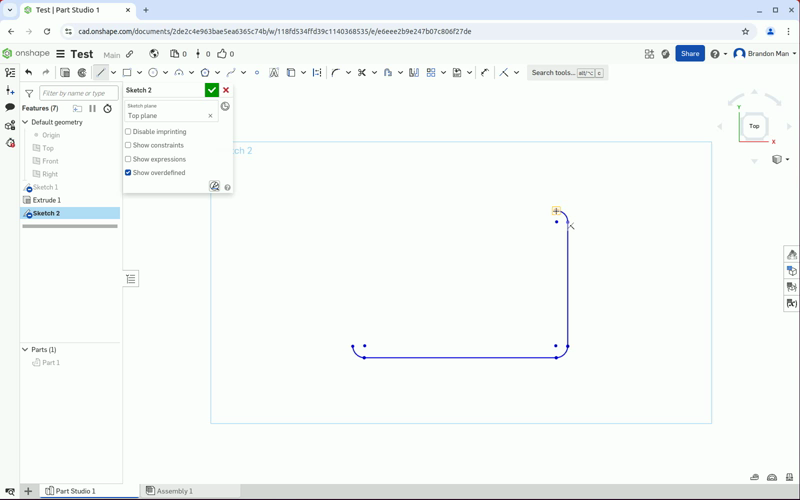
key_down(shift)
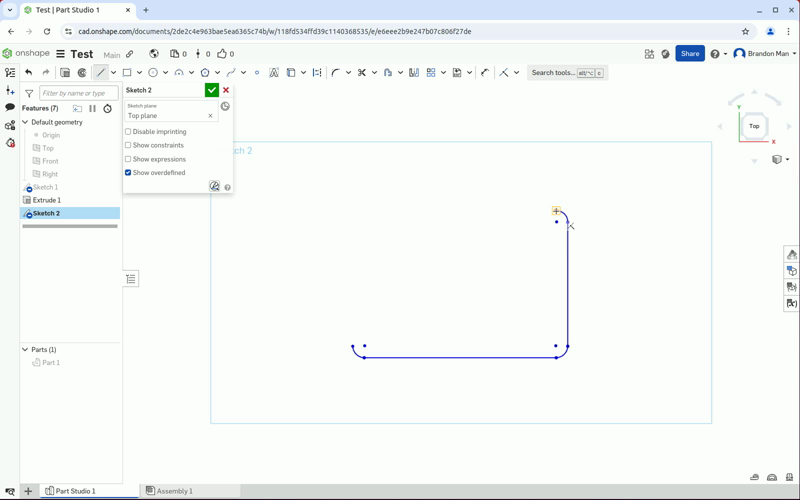
mouse_move(364, 210)
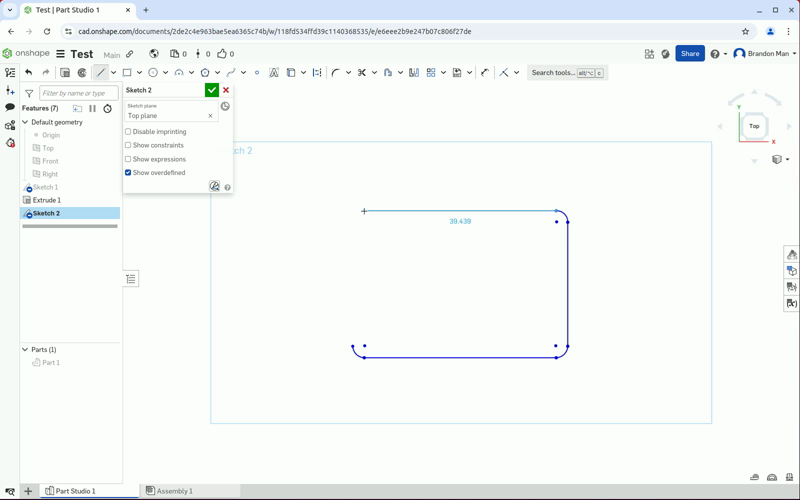
click(364, 210)
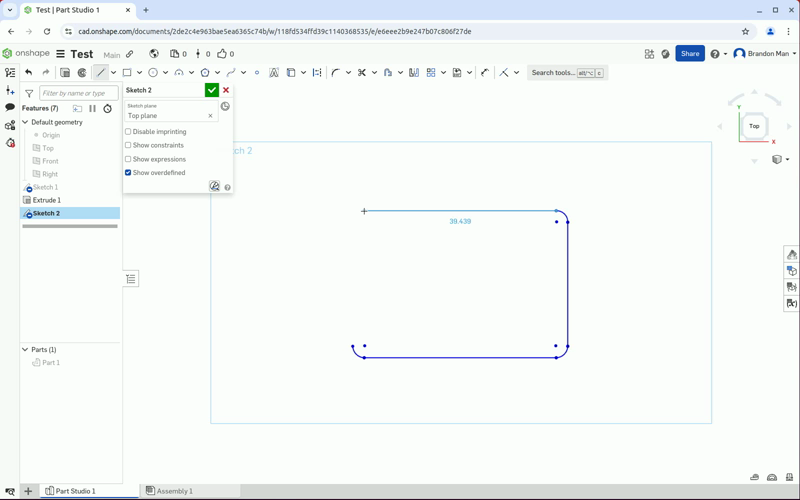
key_up(shift)
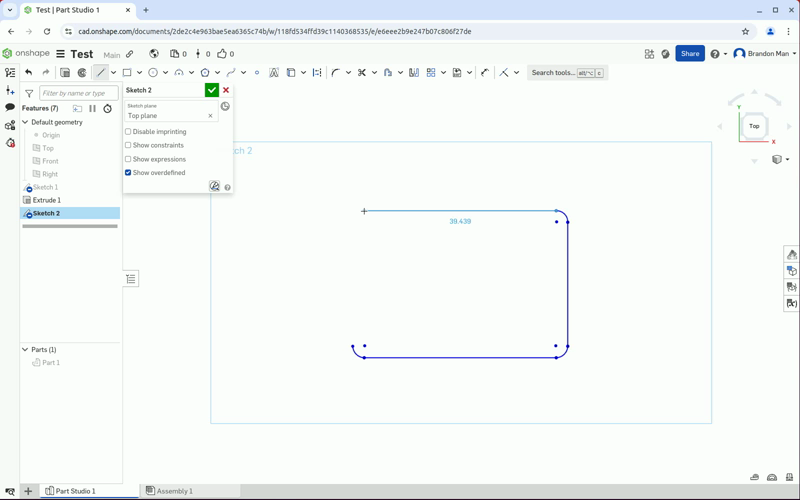
key(esc)
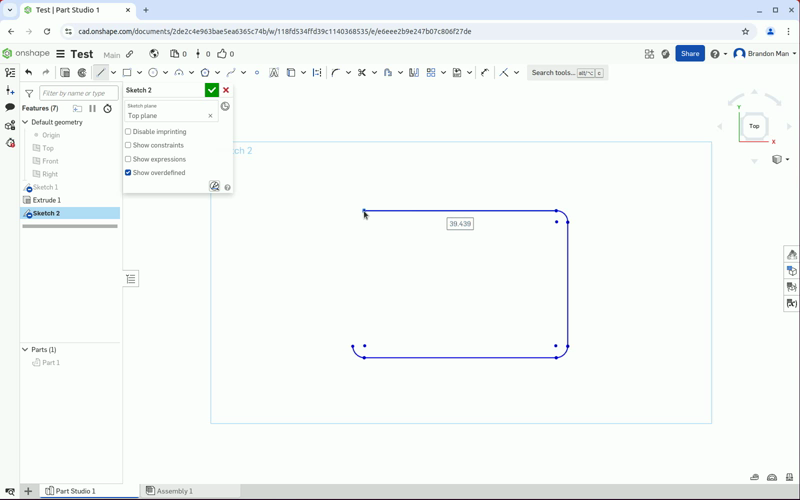
key(a)
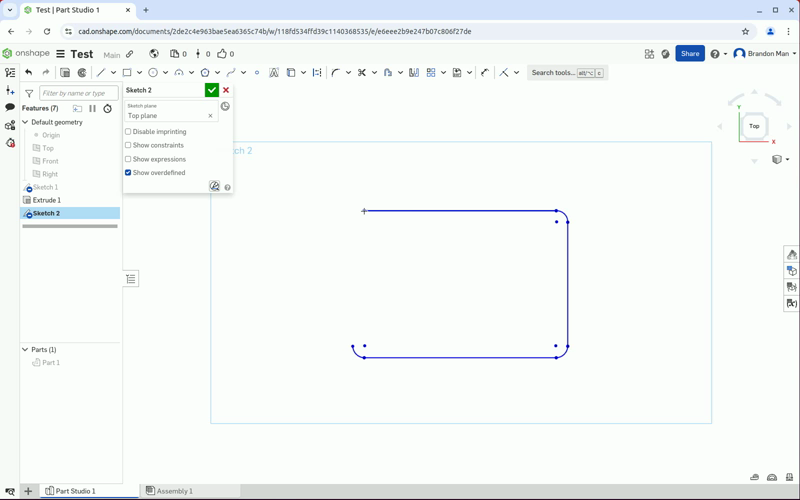
mouse_move(364, 210)
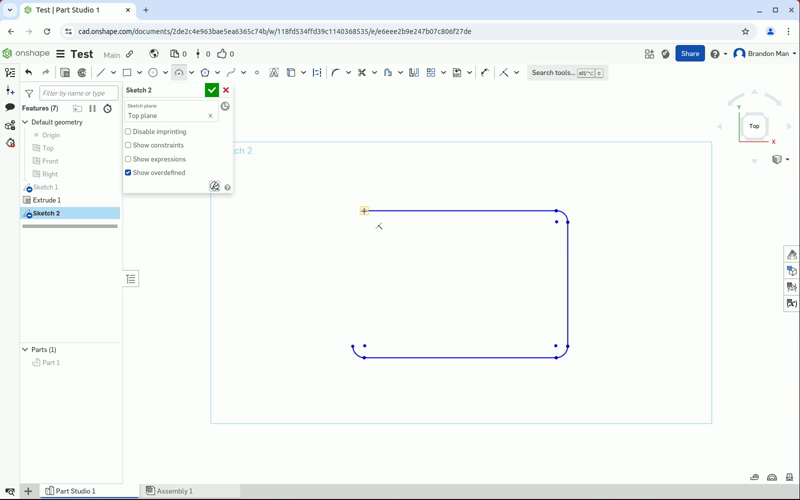
click(364, 210)
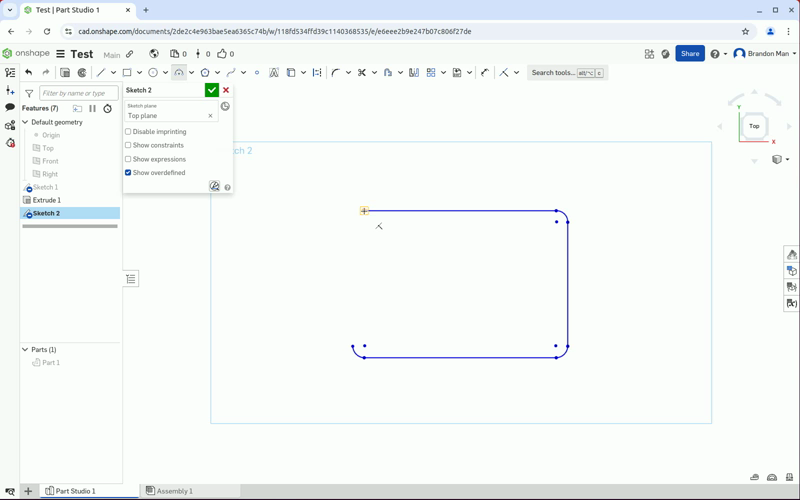
key_down(shift)
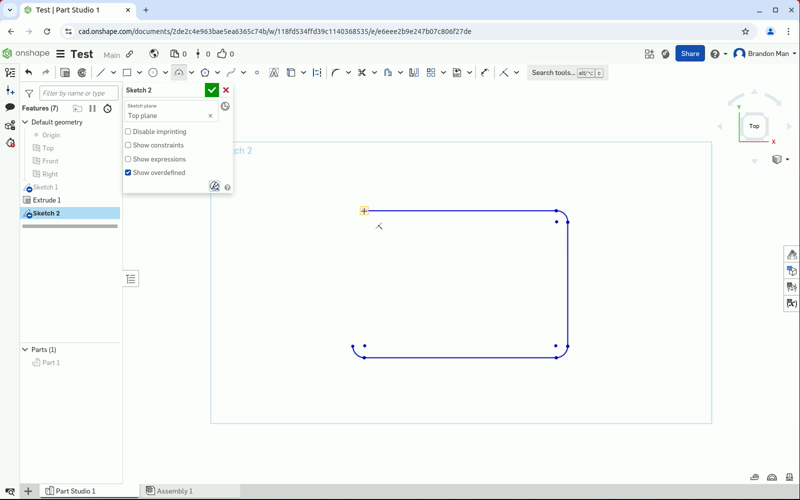
mouse_move(352, 222)
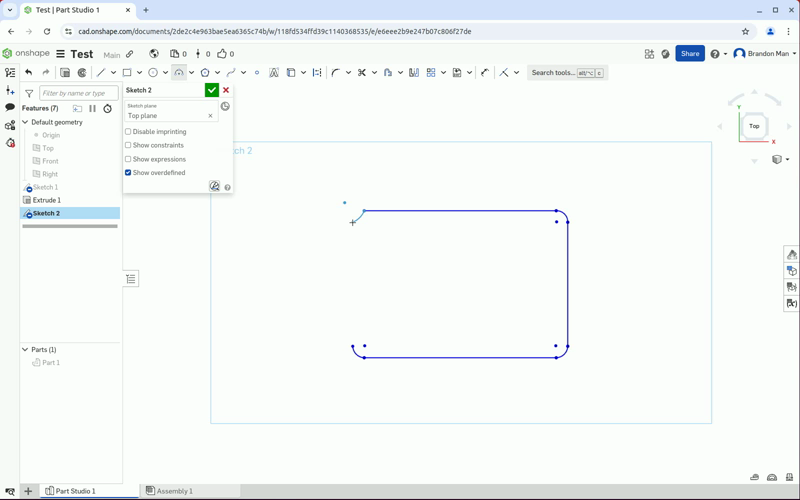
click(352, 222)
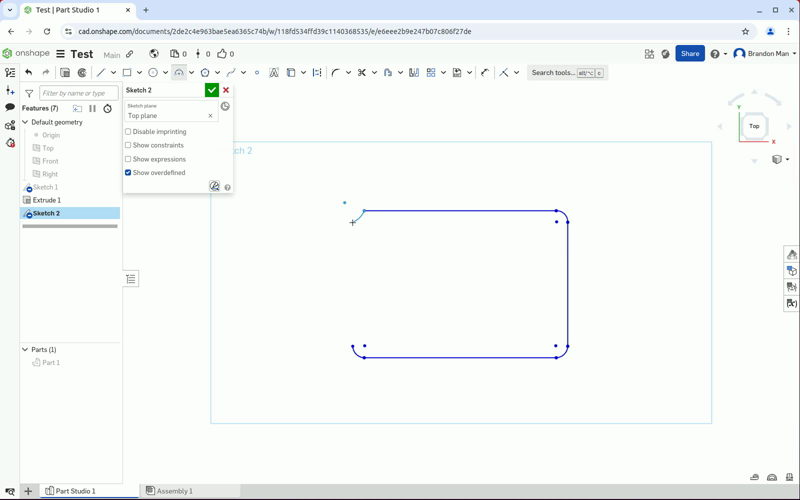
mouse_move(356, 213)
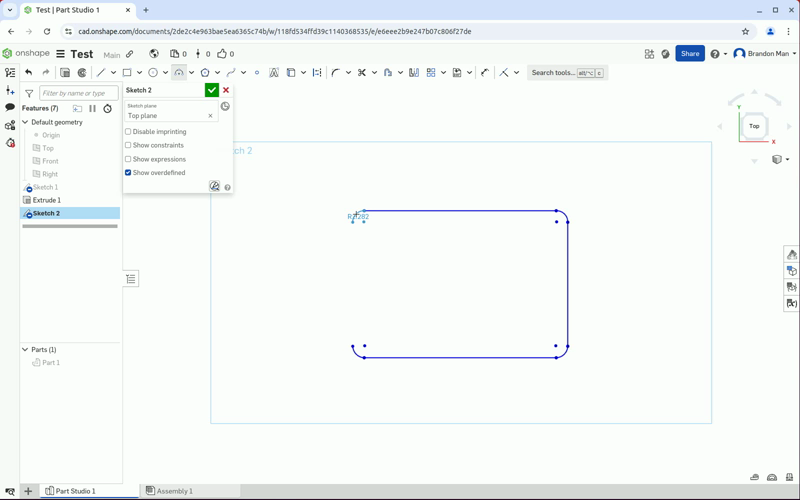
click(356, 213)
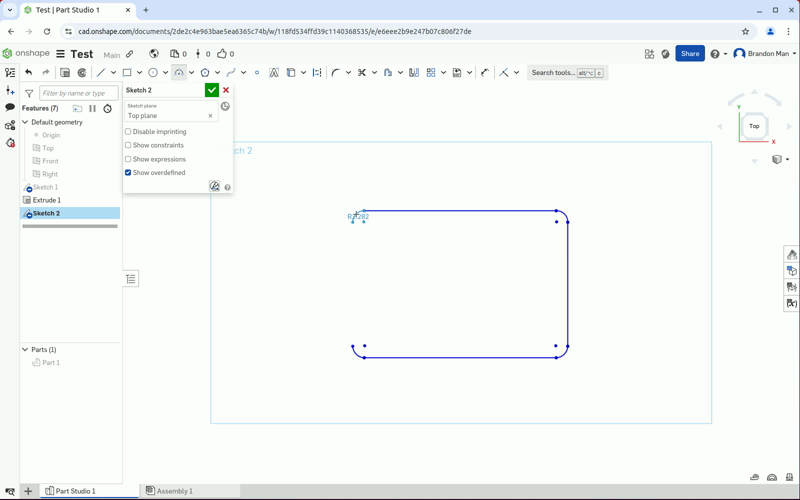
key_up(shift)
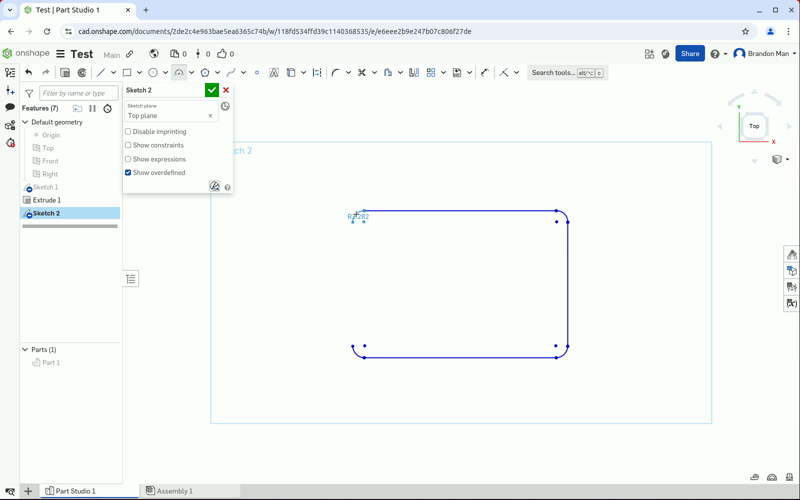
key(esc)
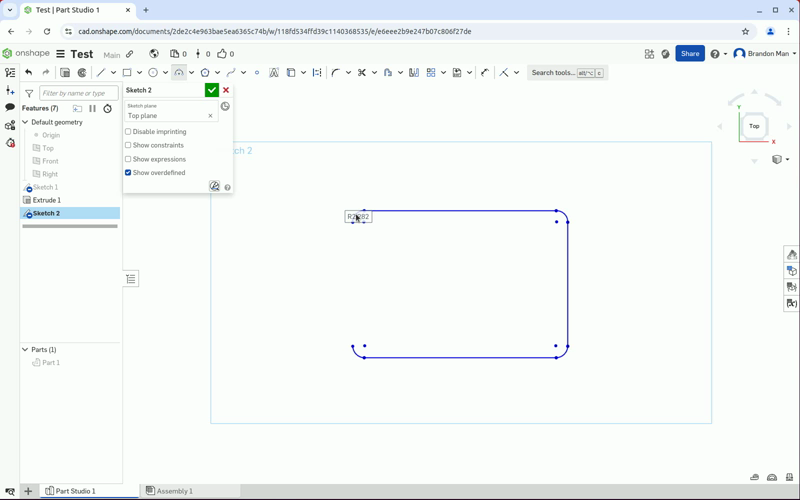
key(l)
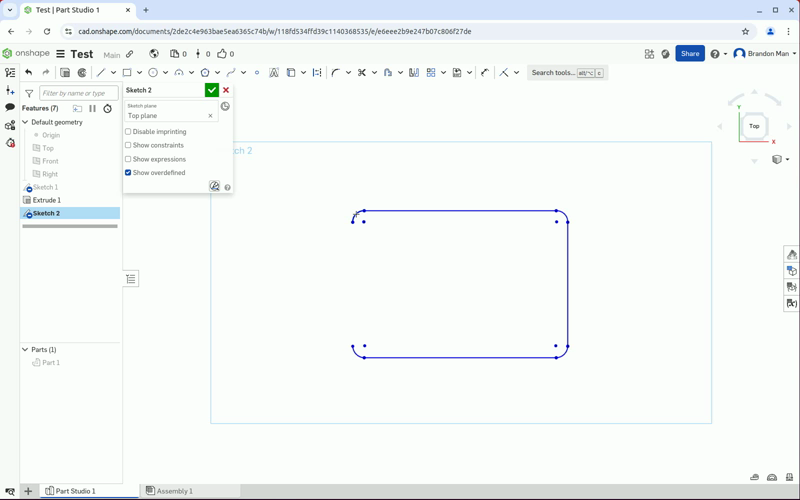
mouse_move(352, 222)
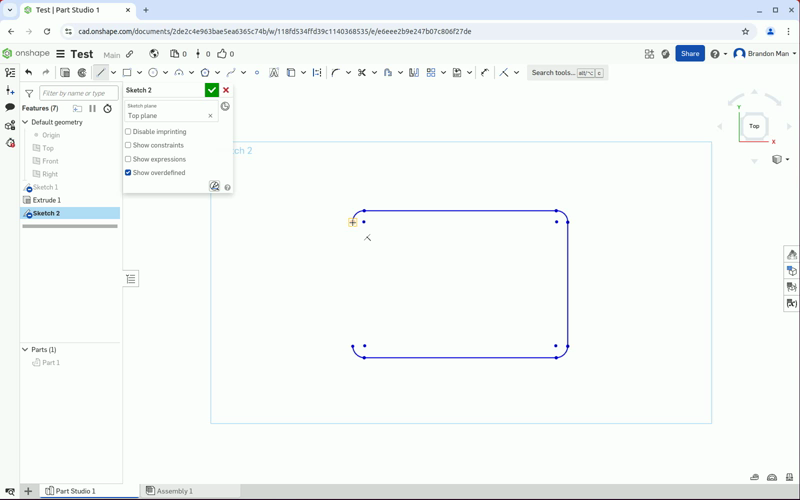
click(352, 222)
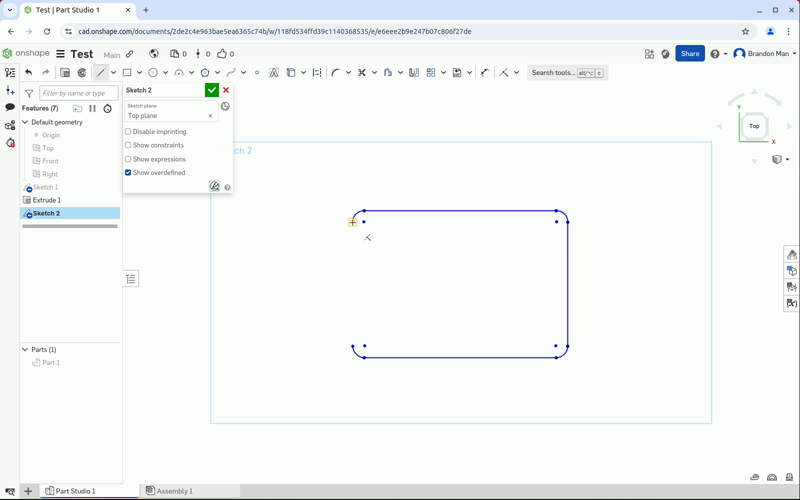
key_down(shift)
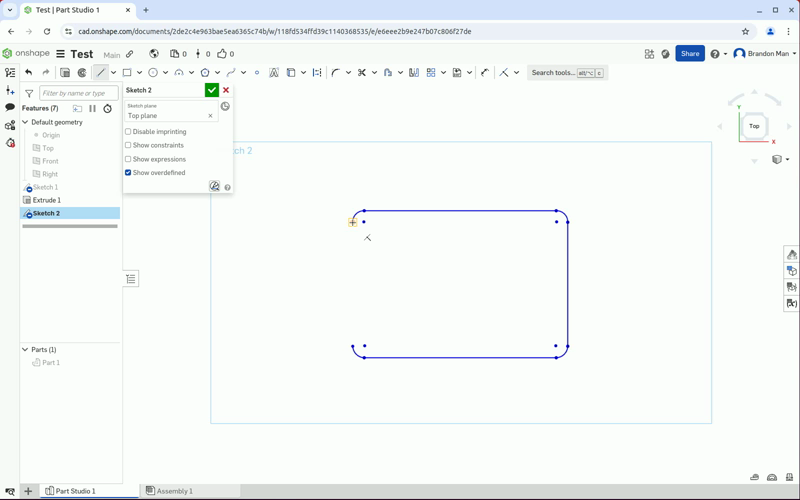
mouse_move(352, 346)
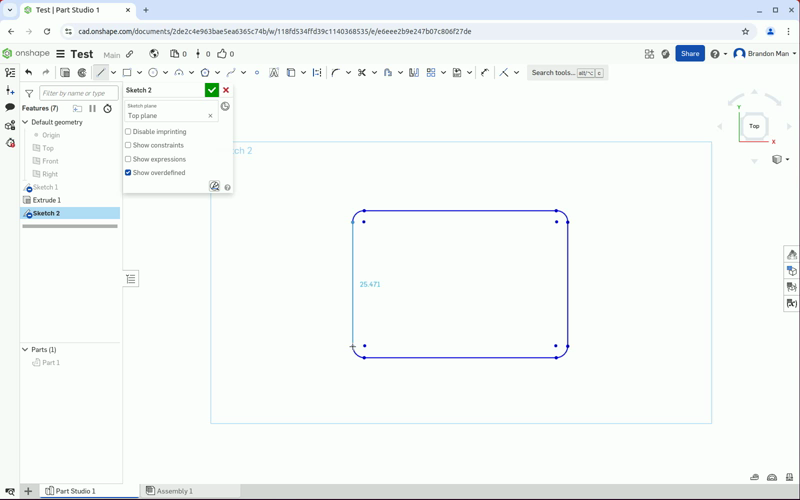
key_up(shift)
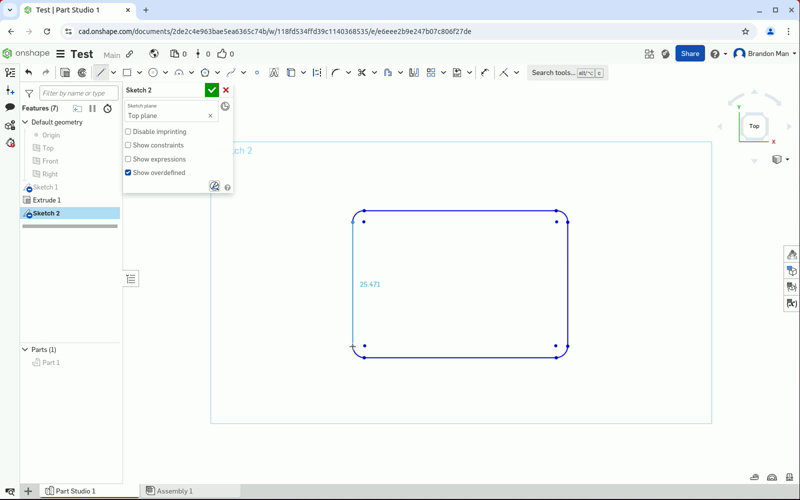
click(352, 346)
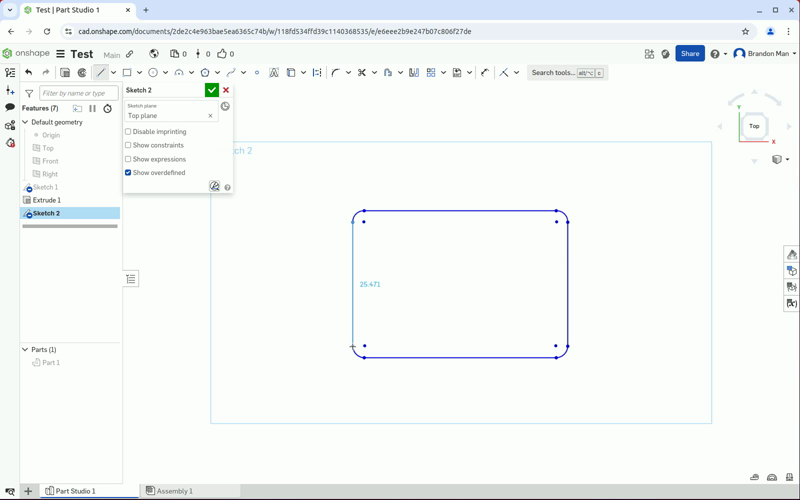
key(esc)
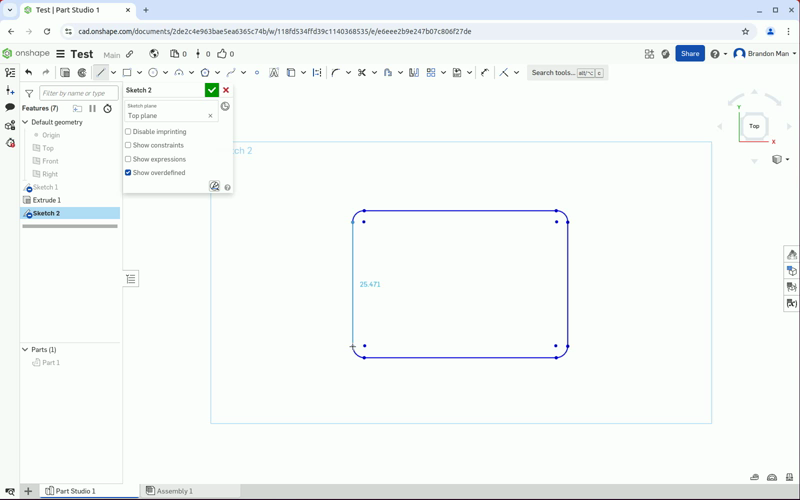
key(a)
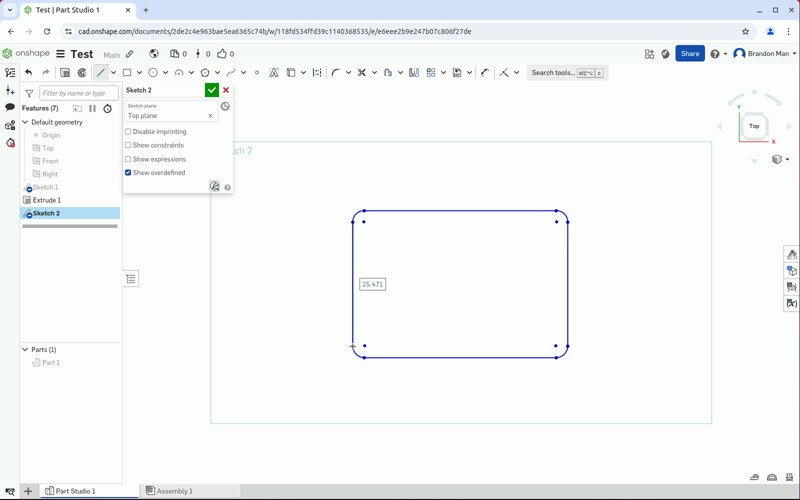
key_down(shift)
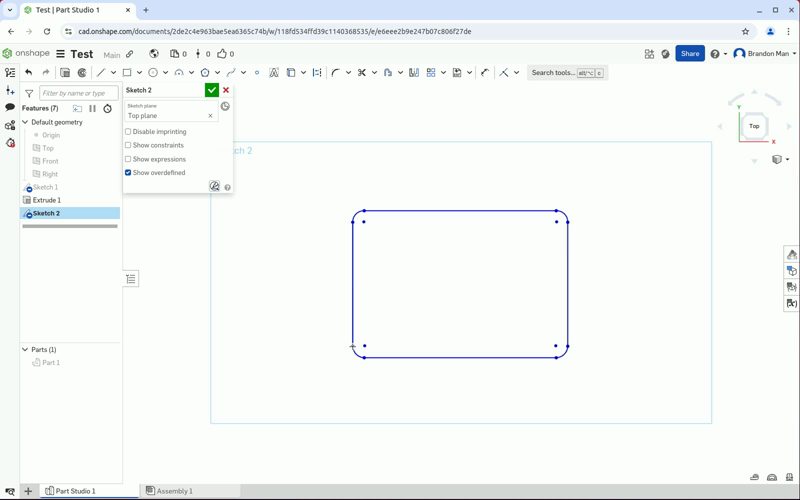
mouse_move(357, 341)
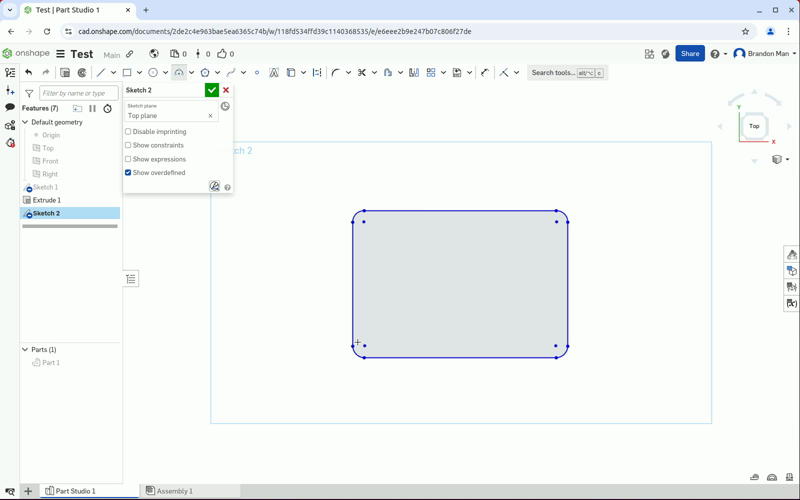
click(357, 341)
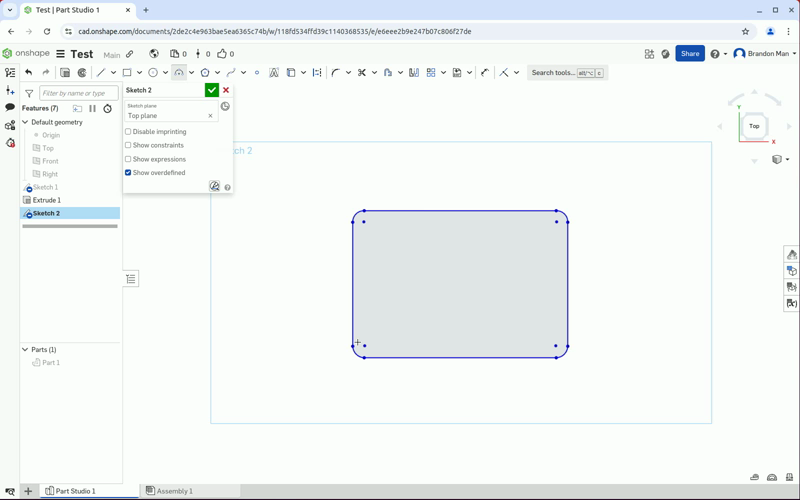
key_up(shift)
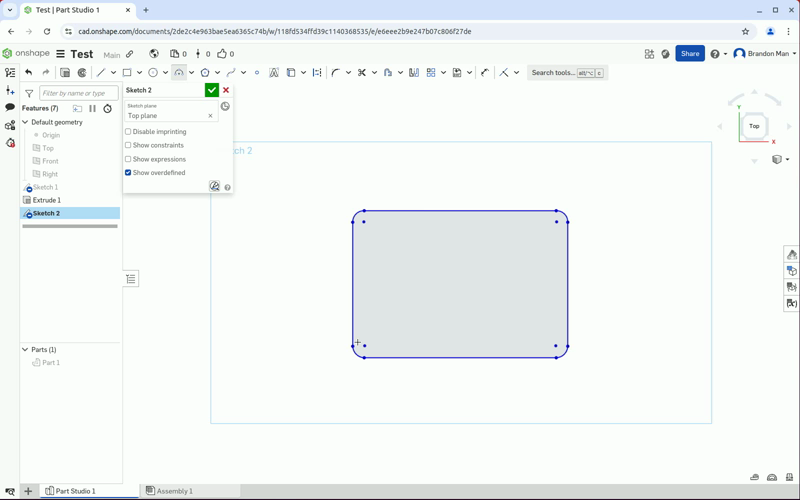
key_down(shift)
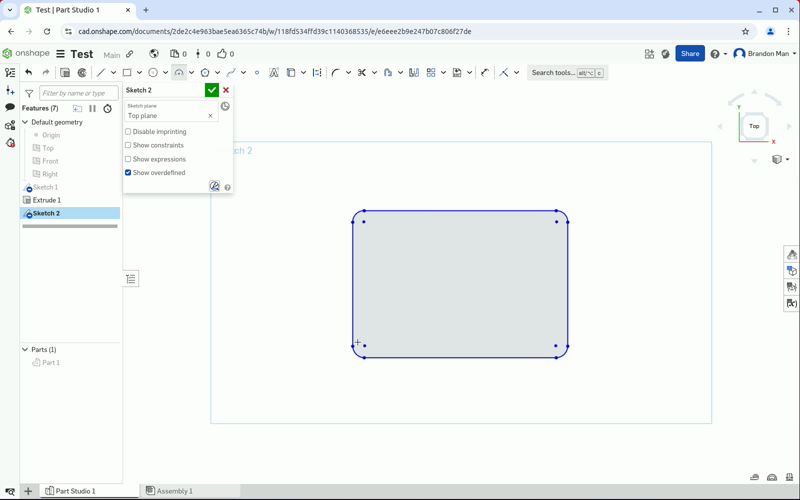
mouse_move(368, 353)
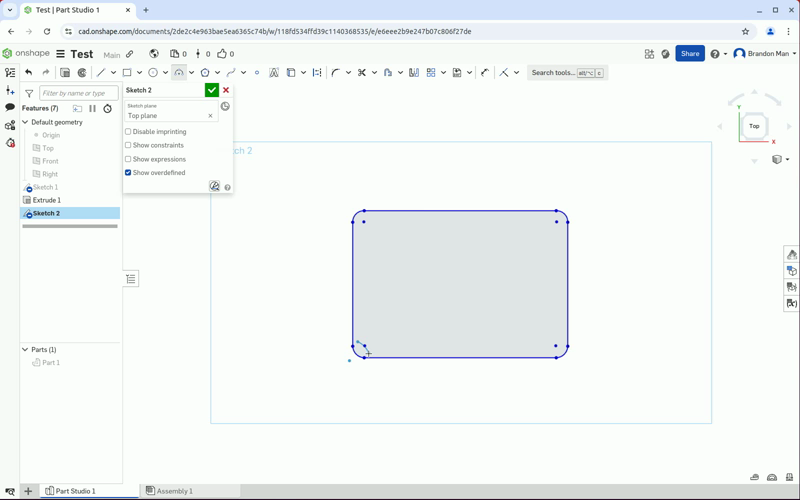
click(368, 353)
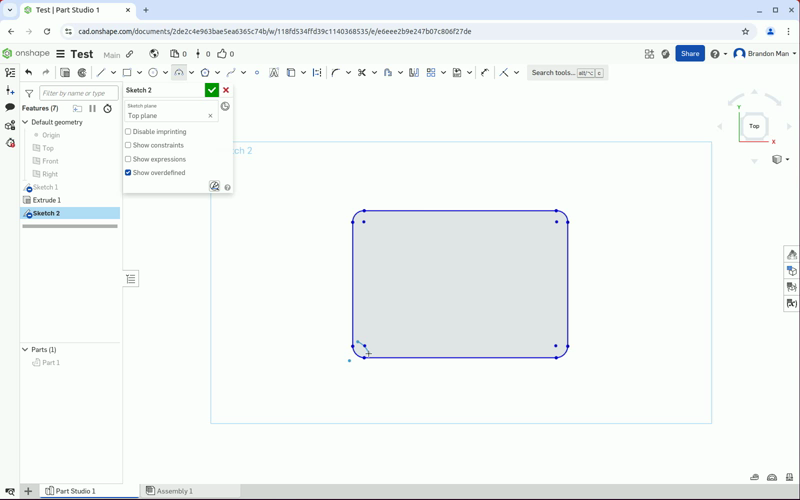
mouse_move(360, 349)
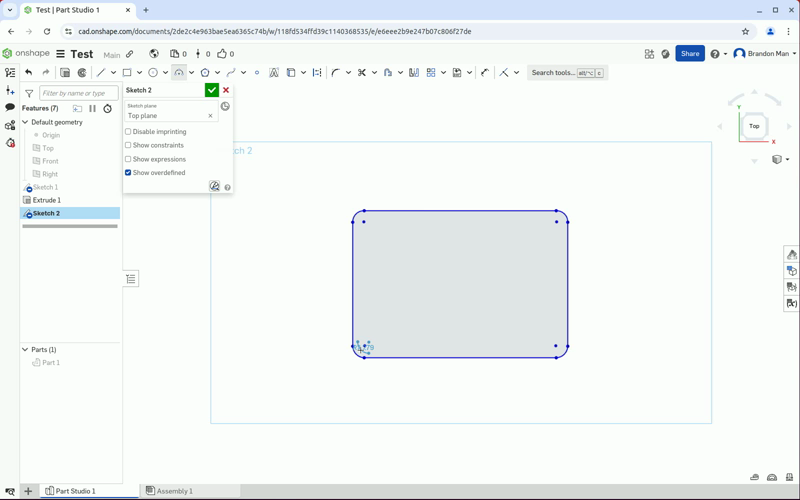
click(360, 349)
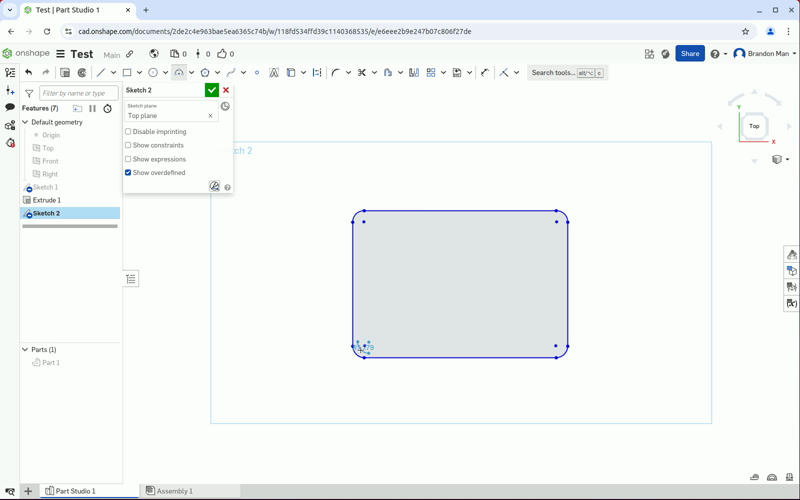
key_up(shift)
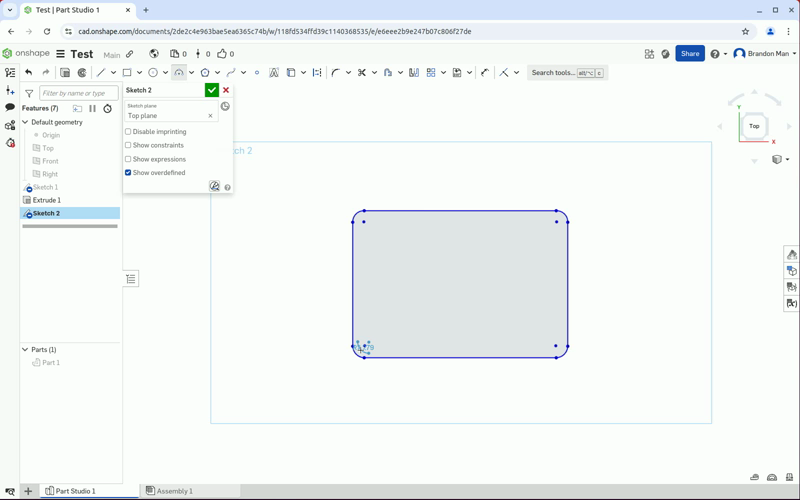
key(esc)
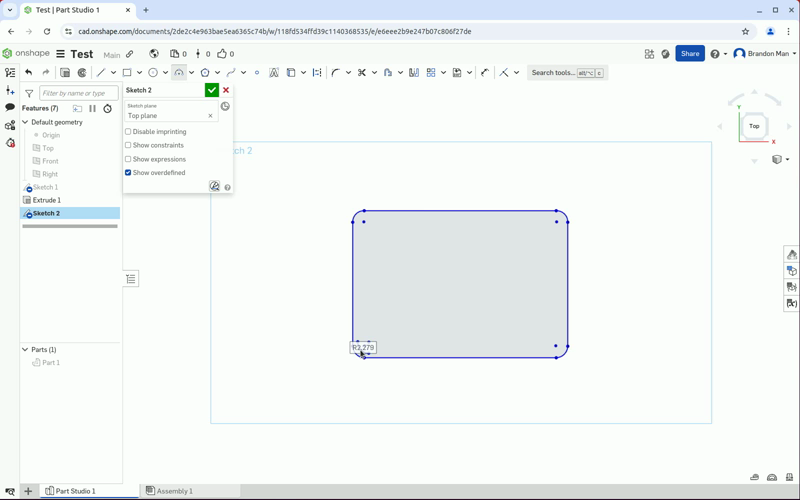
key(l)
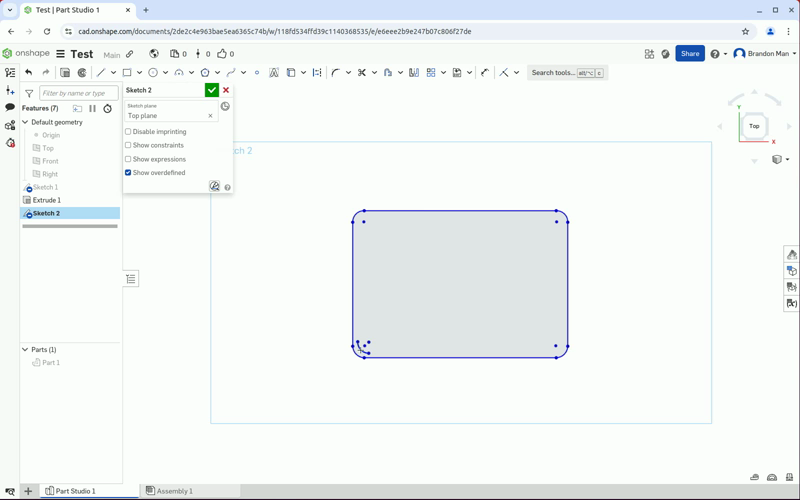
mouse_move(368, 353)
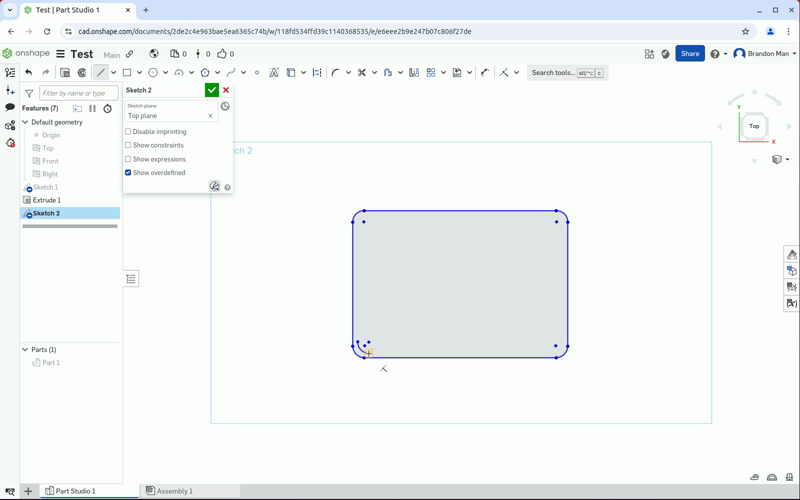
click(368, 353)
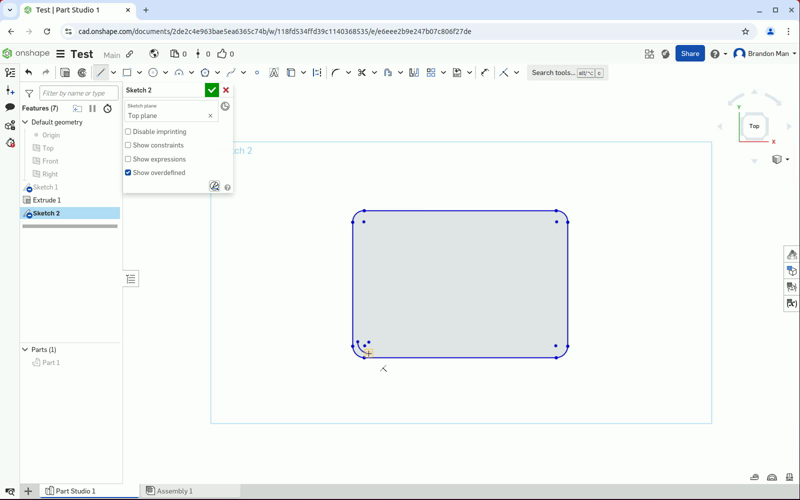
key_down(shift)
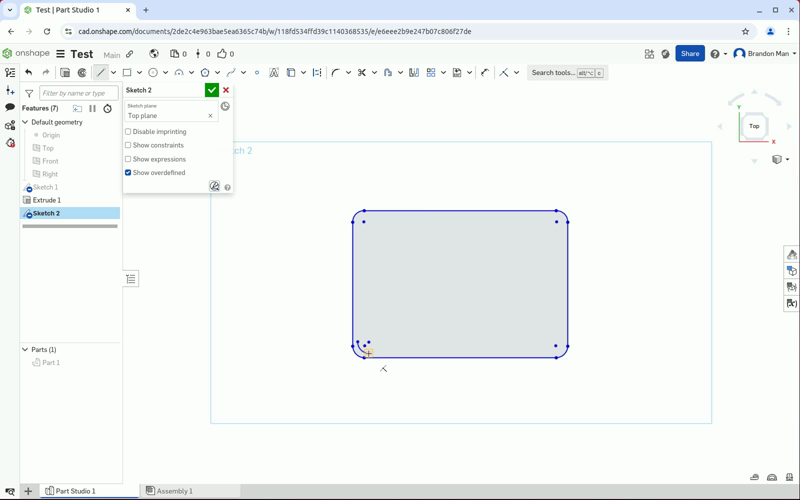
mouse_move(551, 353)
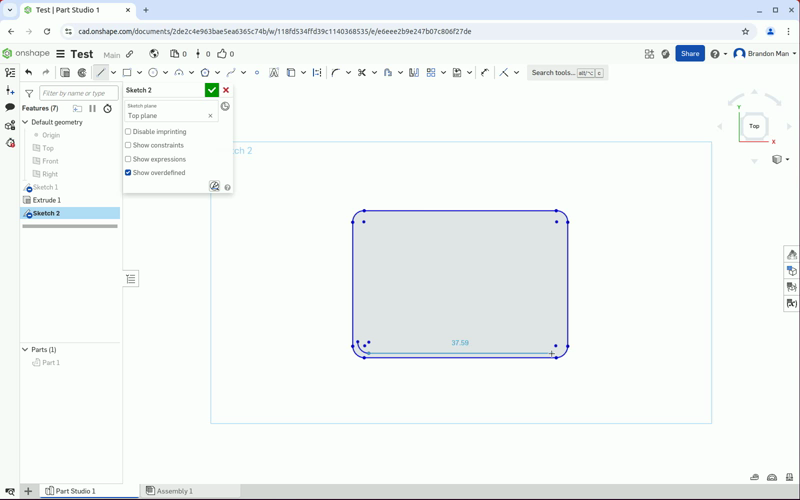
click(551, 353)
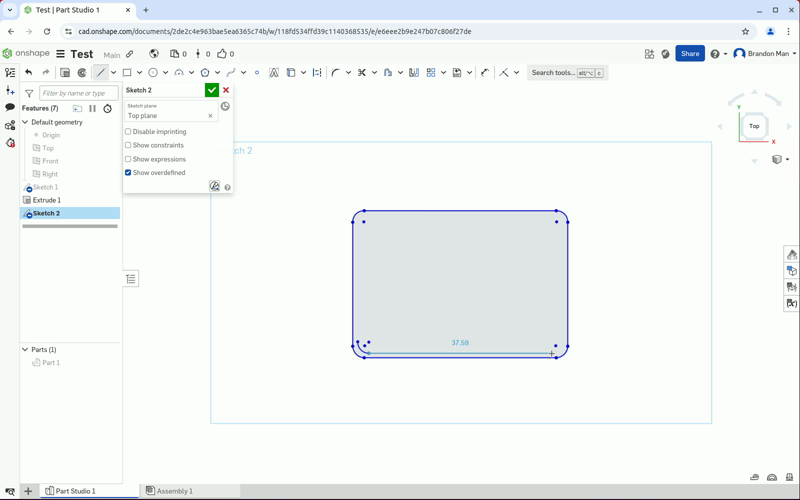
key_up(shift)
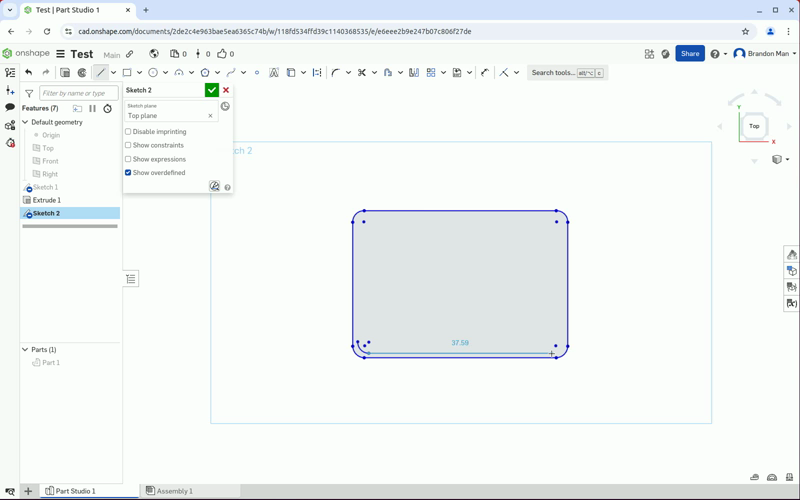
key(esc)
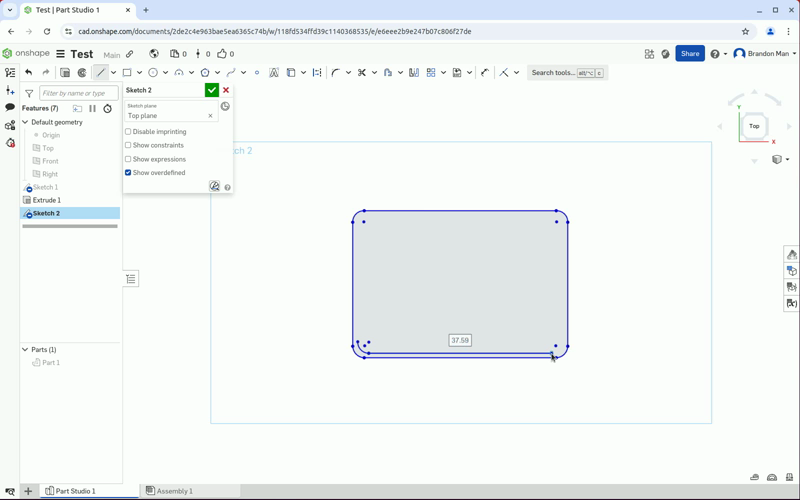
key(a)
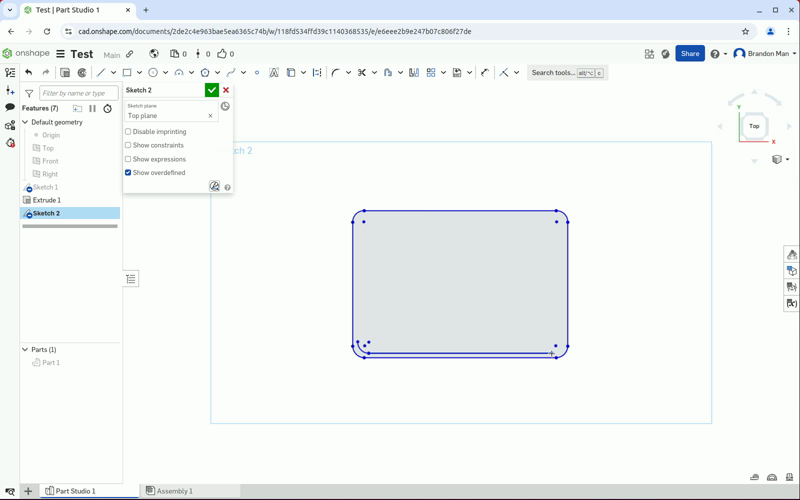
mouse_move(551, 353)
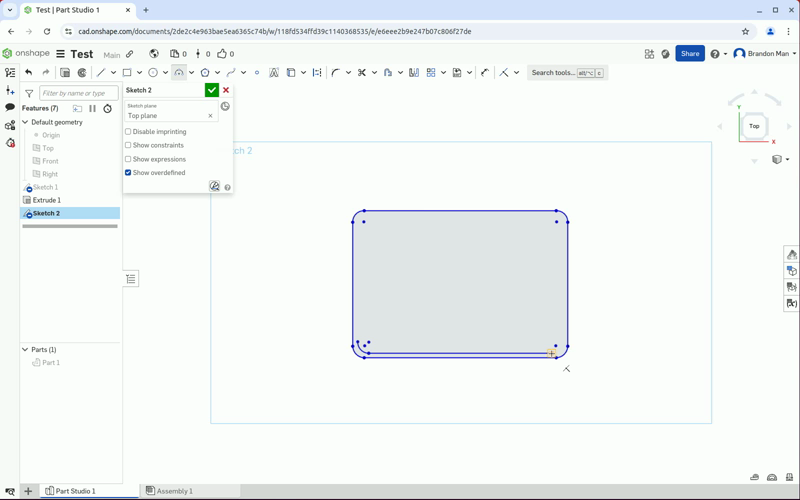
click(551, 353)
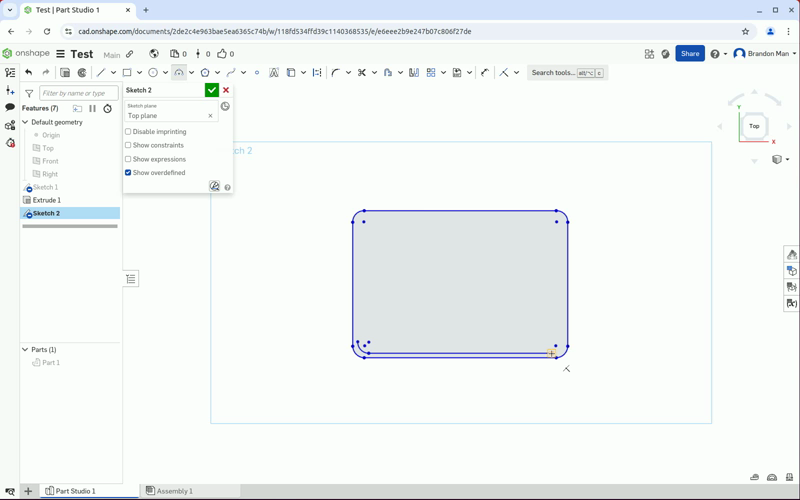
key_down(shift)
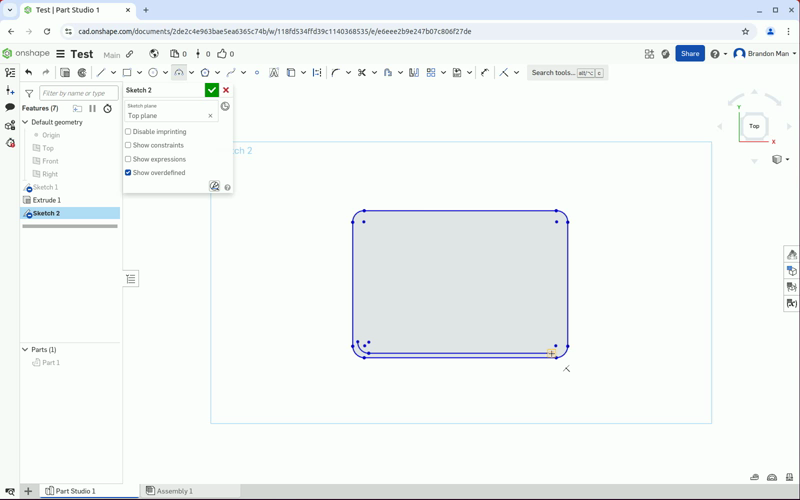
mouse_move(563, 341)
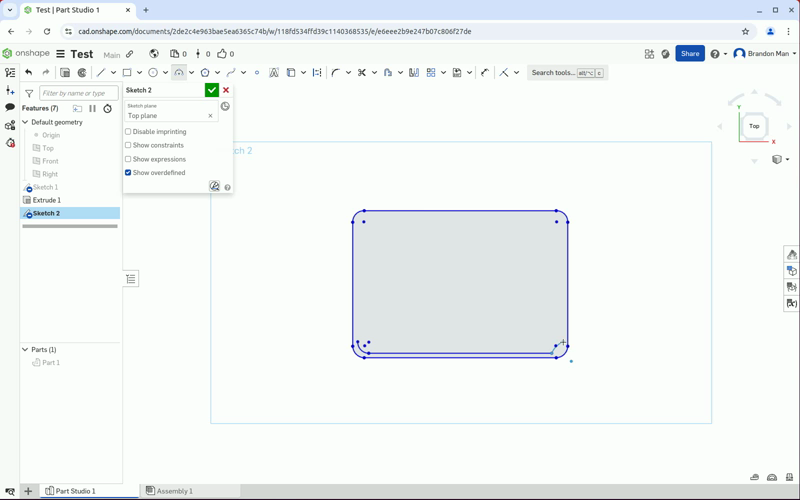
click(563, 341)
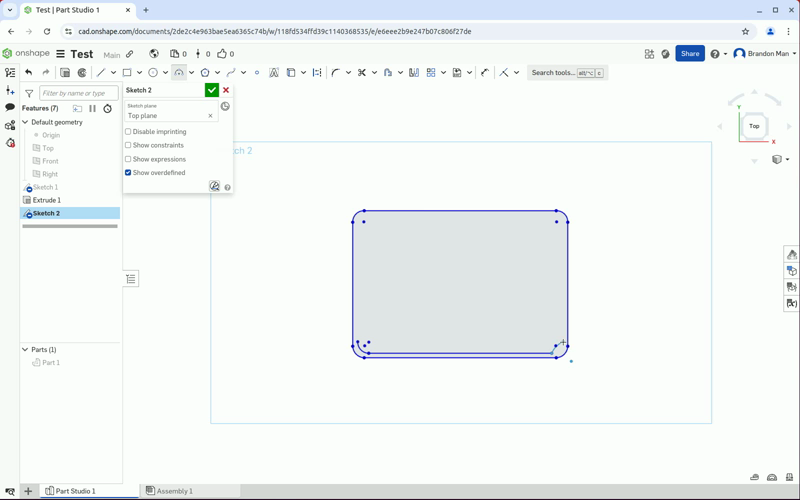
mouse_move(559, 349)
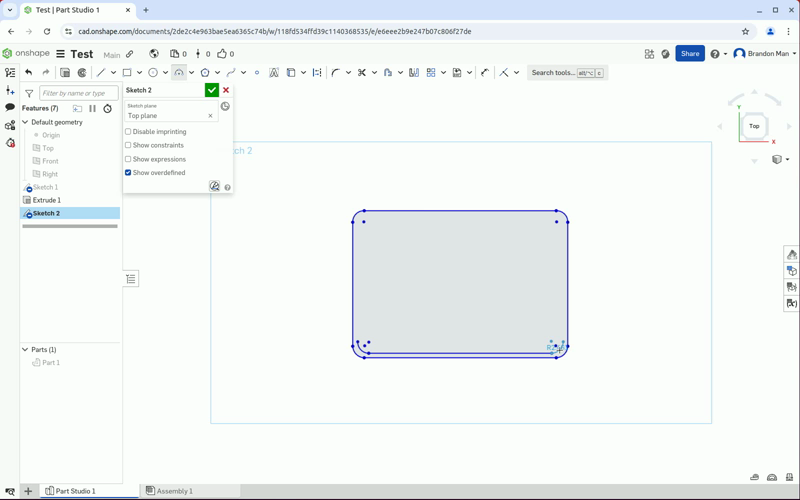
click(559, 349)
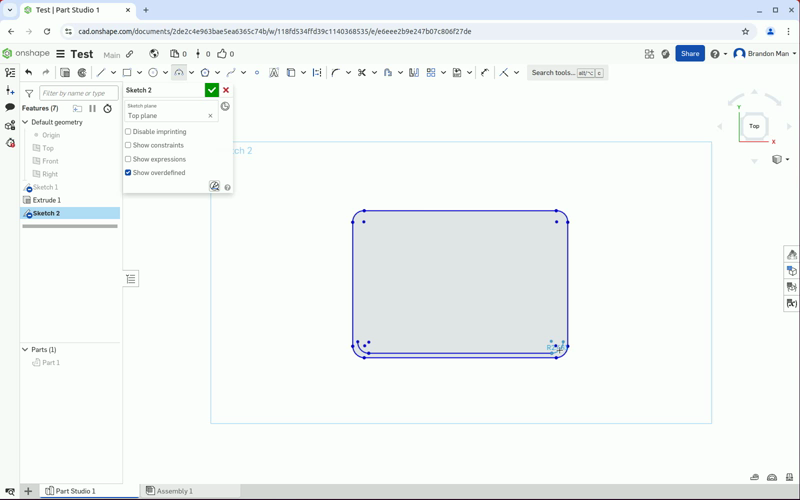
key_up(shift)
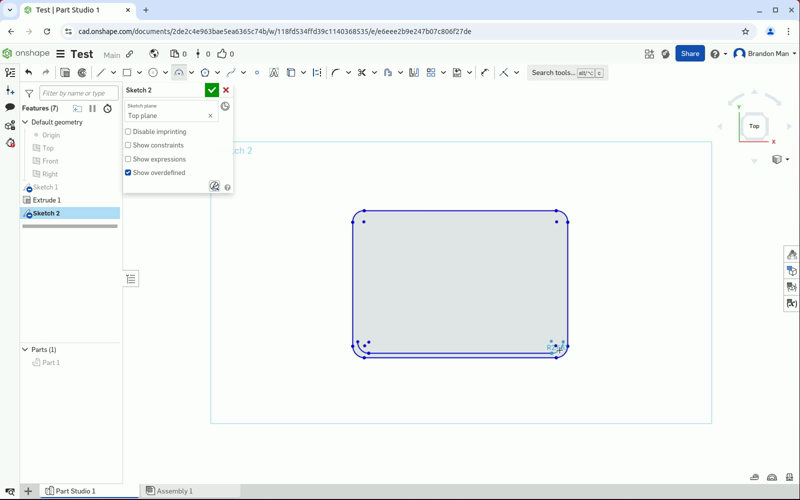
key(esc)
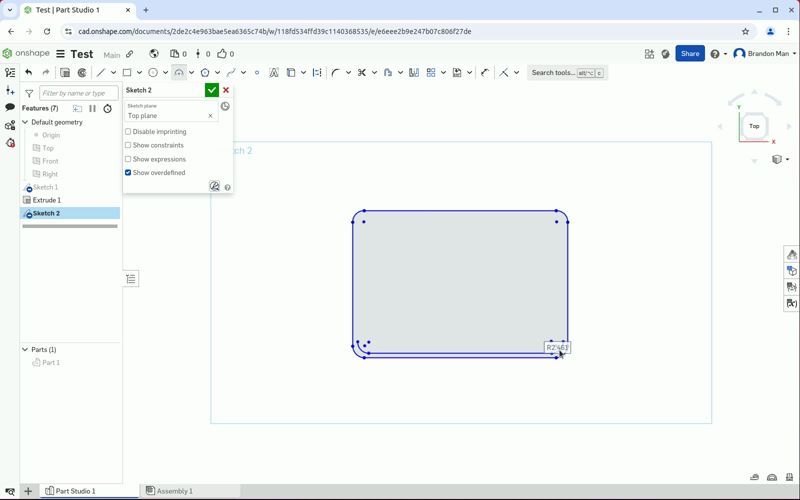
key(l)
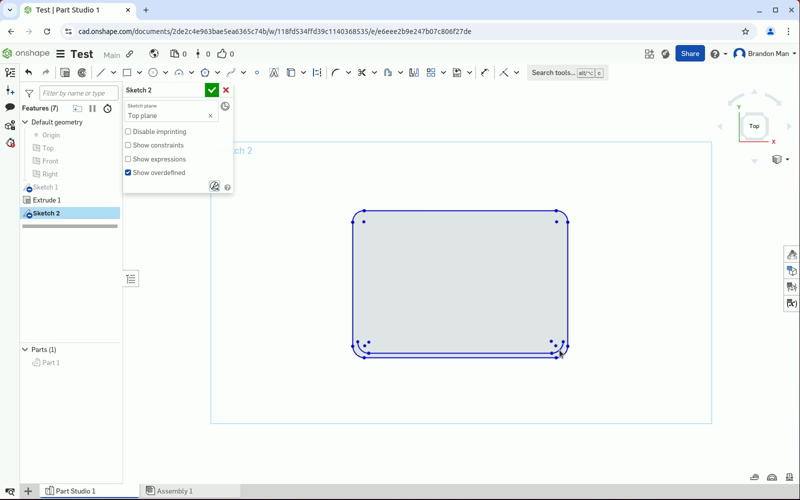
mouse_move(563, 341)
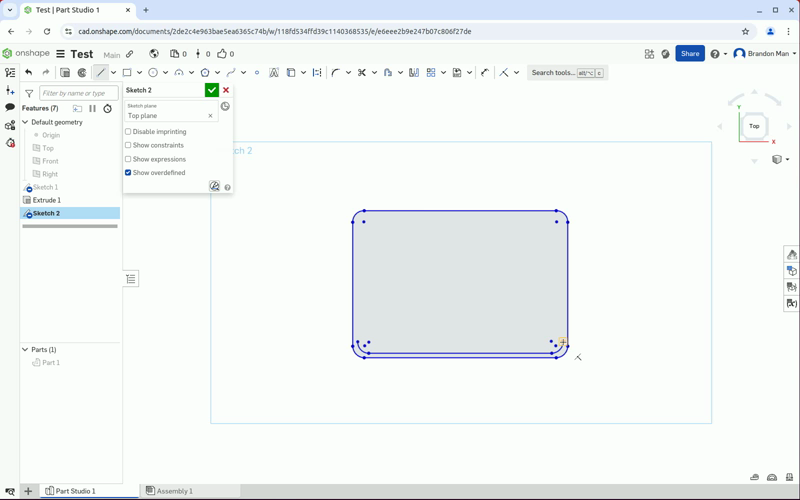
click(563, 341)
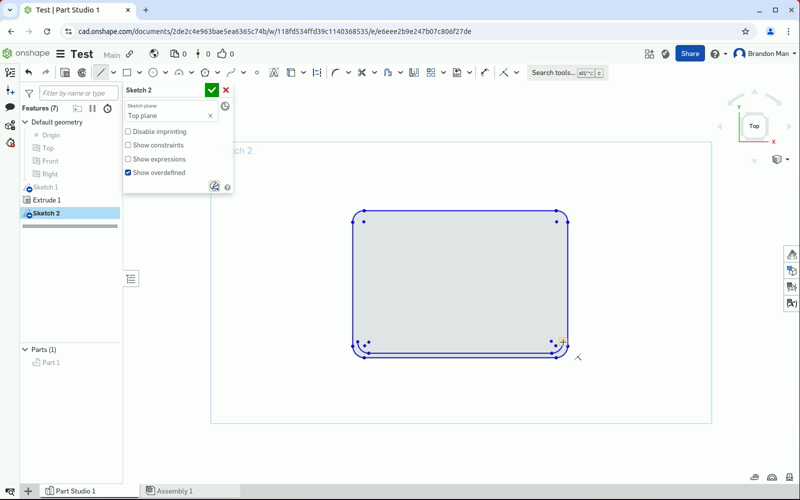
key_down(shift)
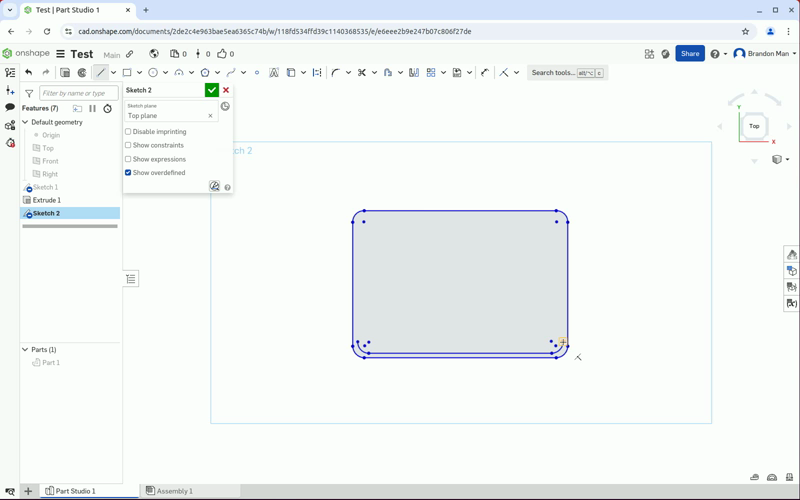
mouse_move(563, 226)
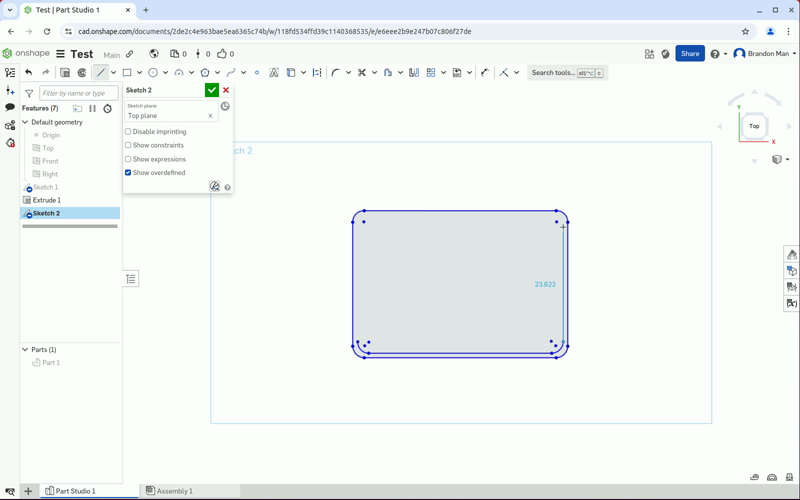
click(563, 226)
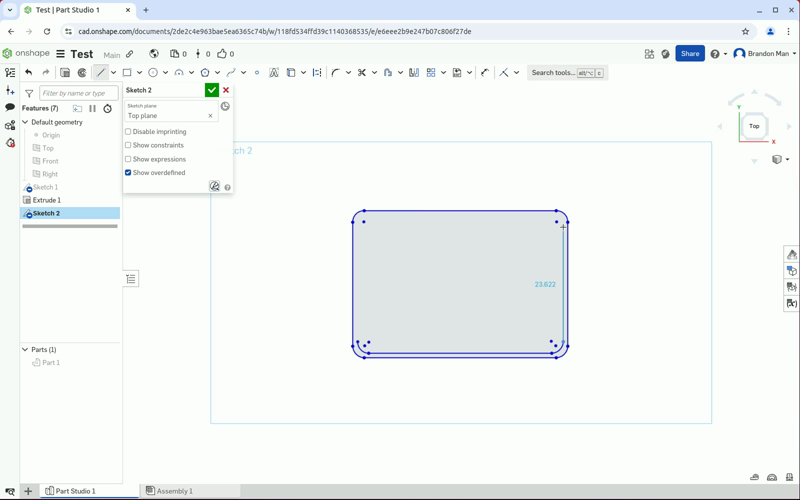
key_up(shift)
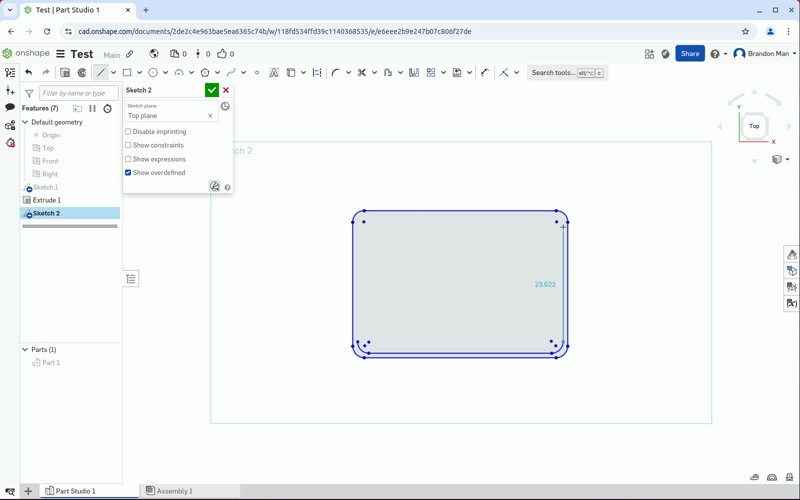
key(esc)
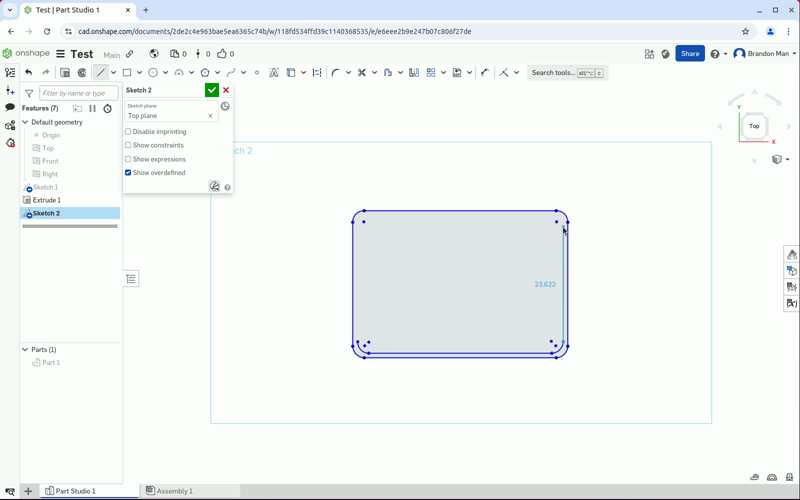
key(a)
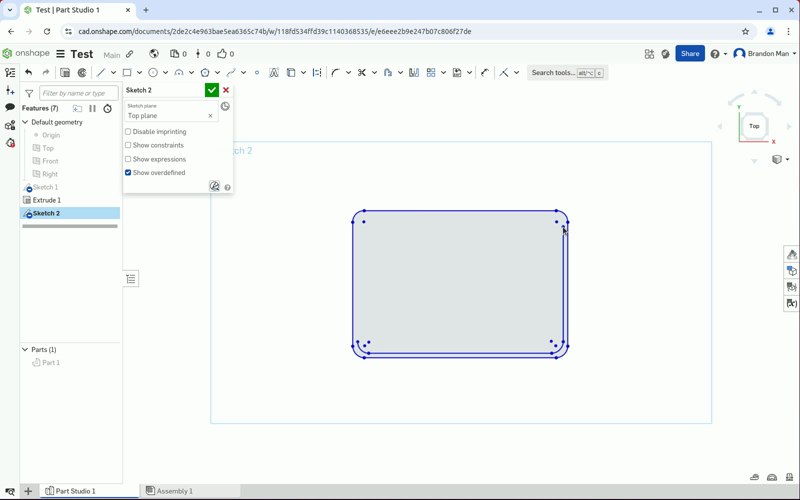
mouse_move(563, 226)
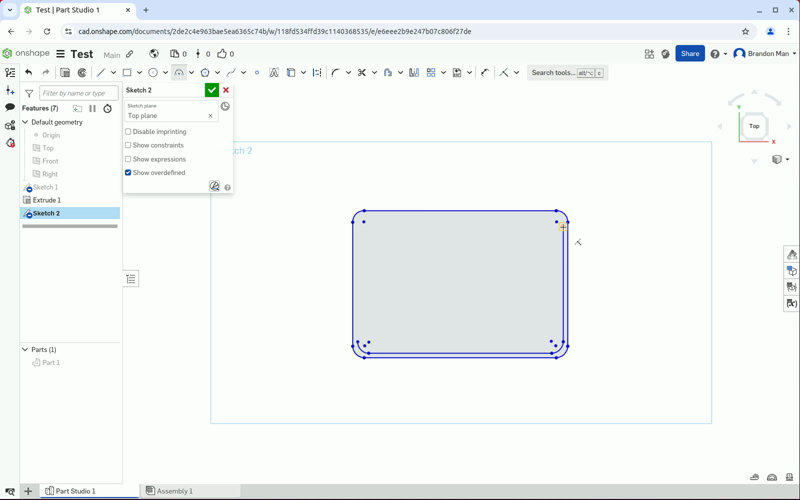
click(563, 226)
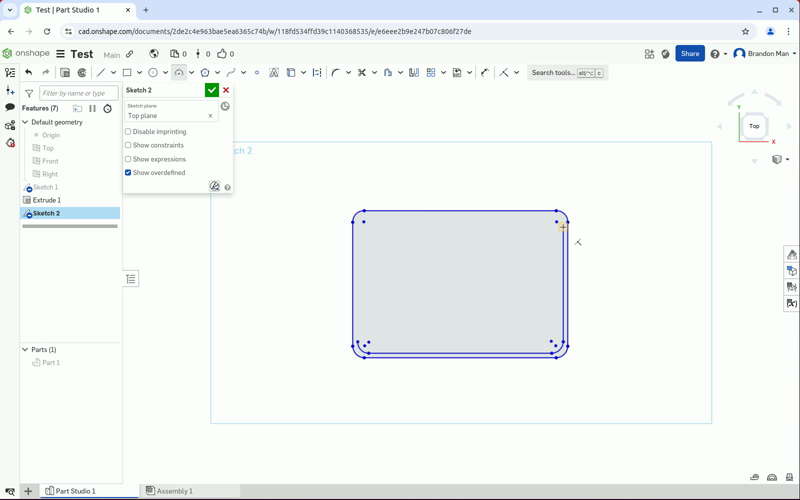
key_down(shift)
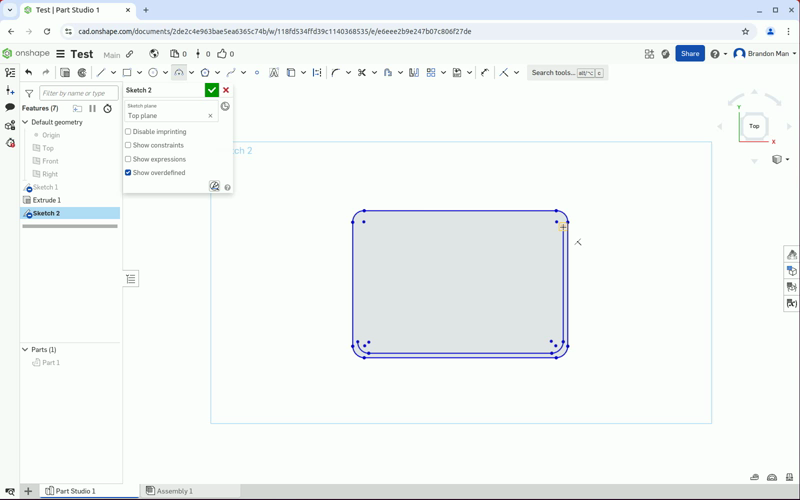
mouse_move(551, 215)
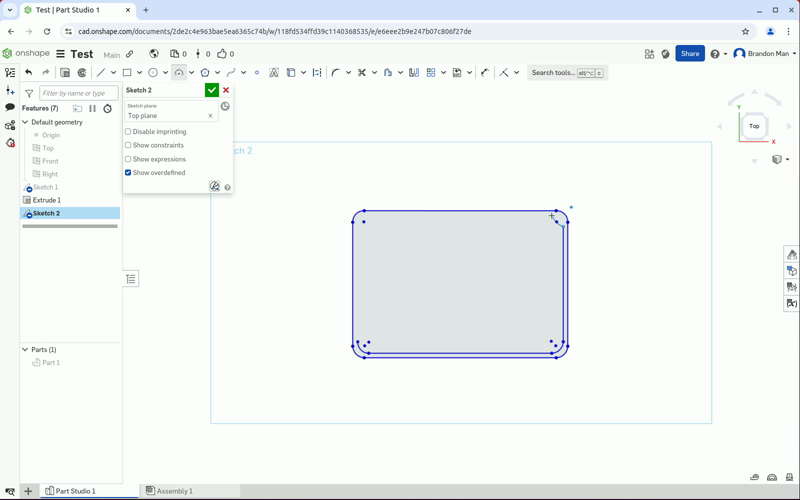
click(551, 215)
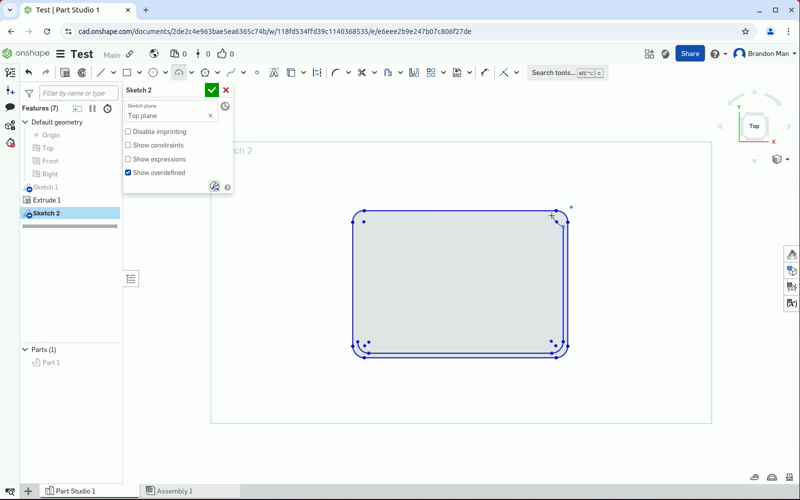
mouse_move(559, 218)
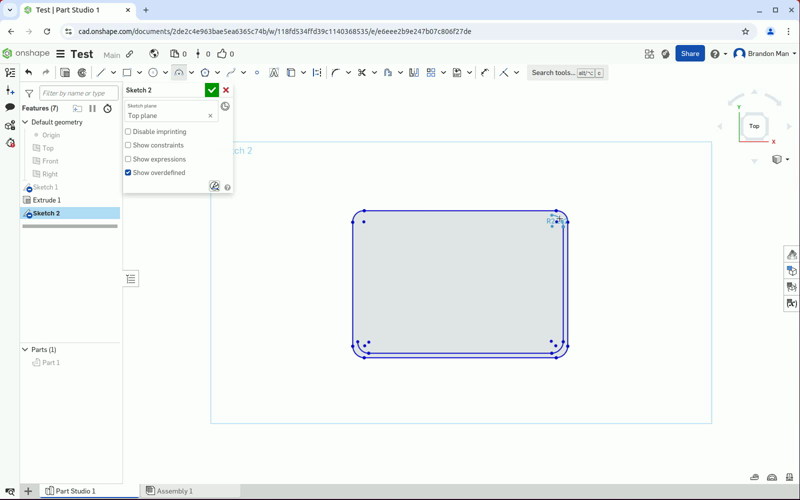
click(559, 218)
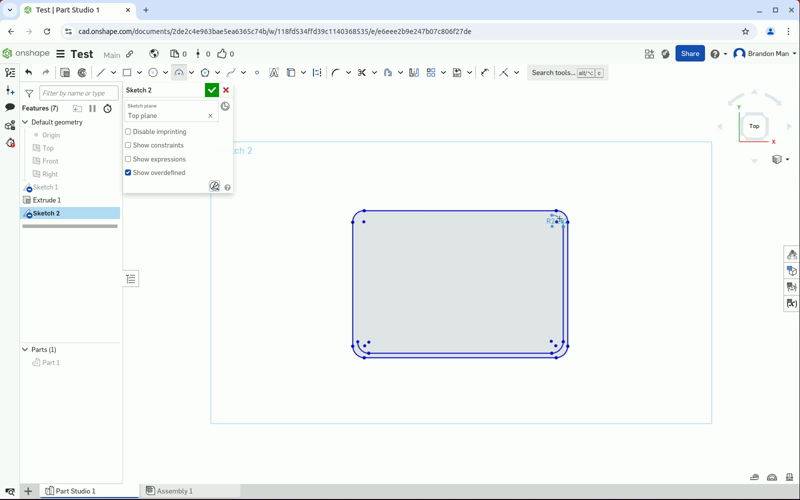
key_up(shift)
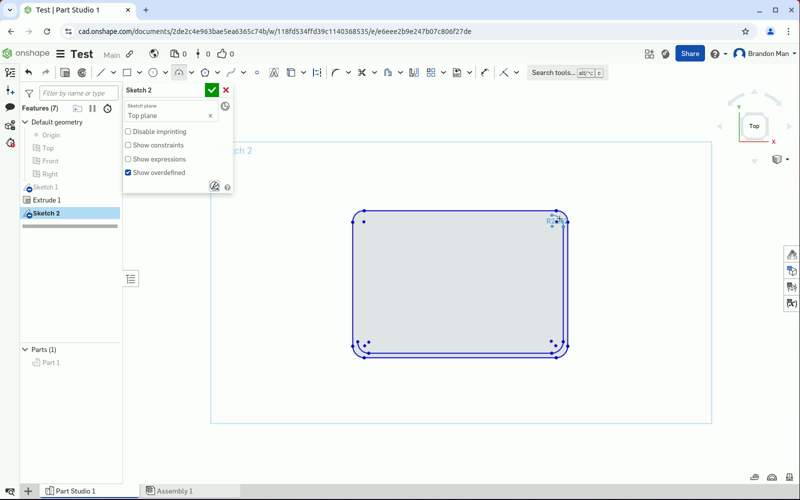
key(esc)
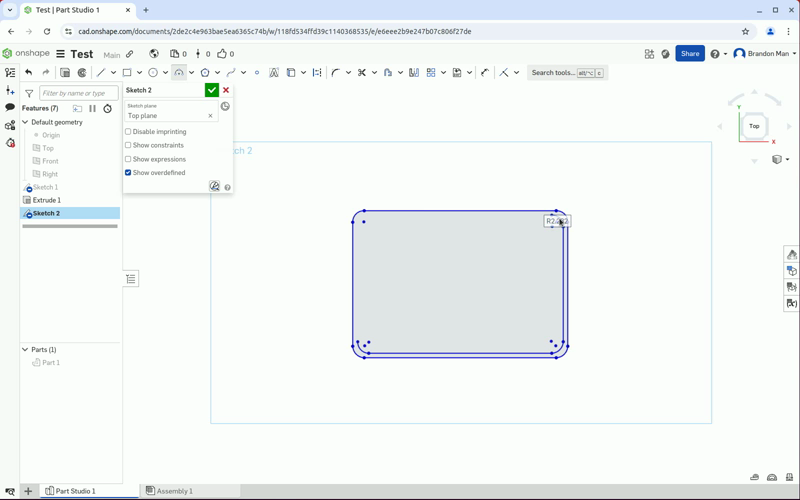
key(l)
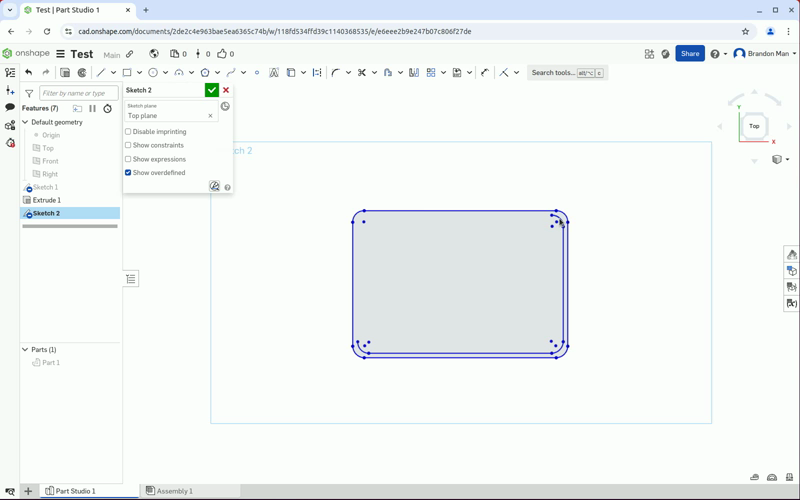
mouse_move(551, 215)
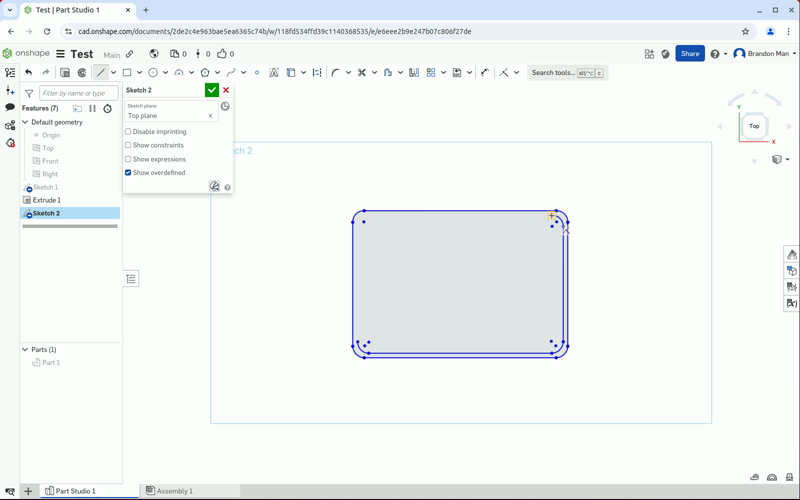
click(551, 215)
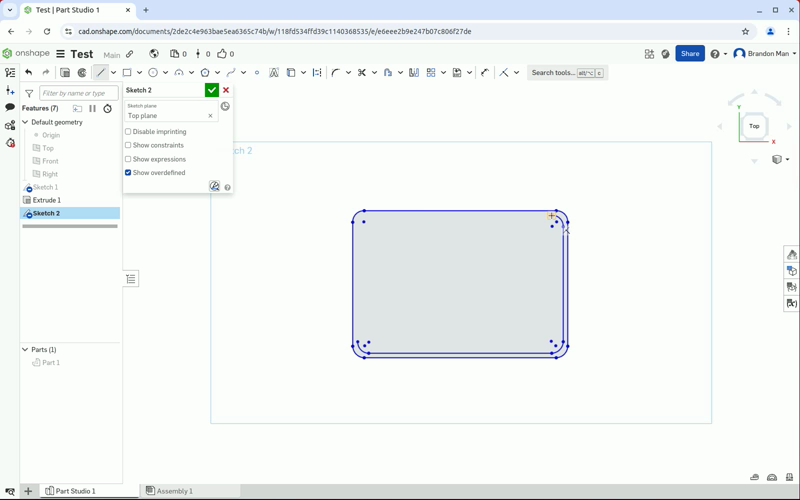
key_down(shift)
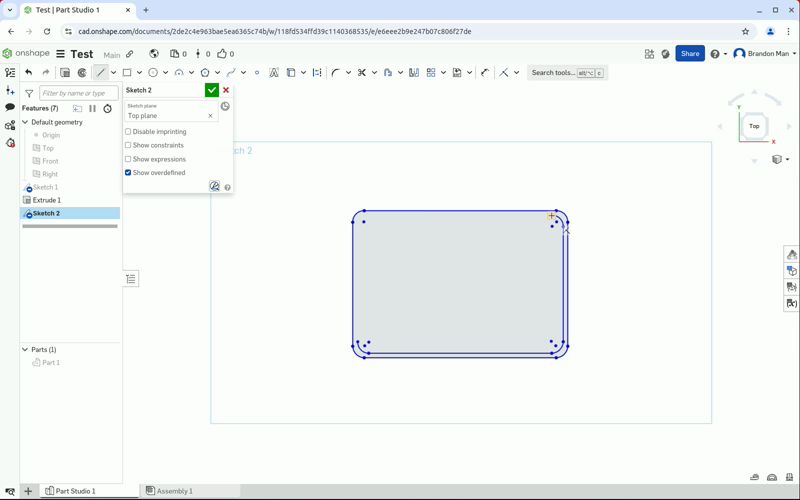
mouse_move(368, 215)
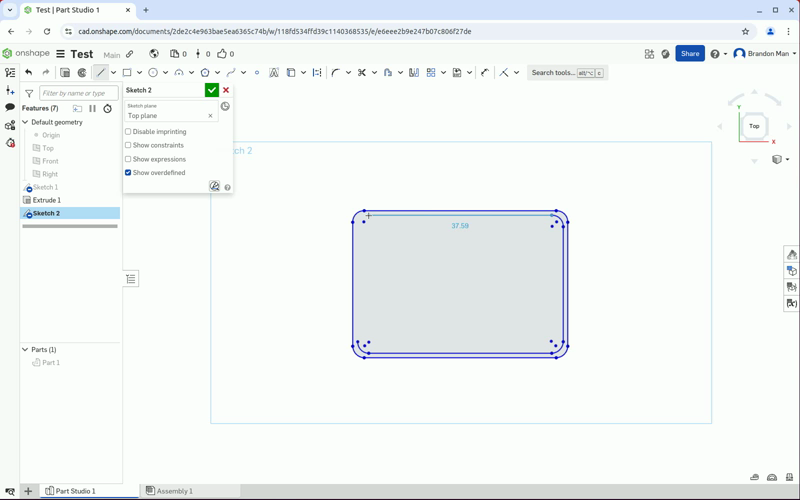
click(368, 215)
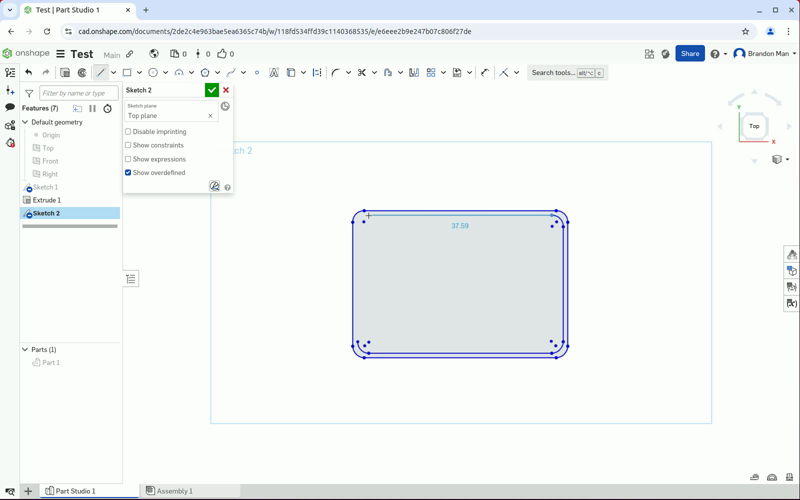
key_up(shift)
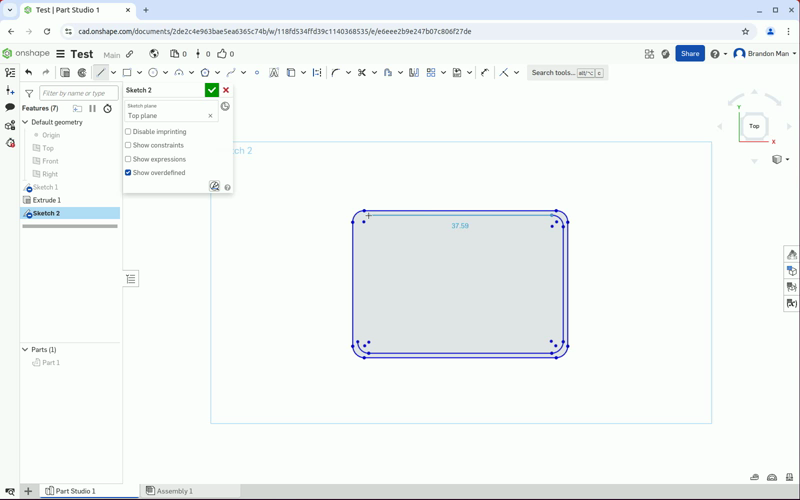
key(esc)
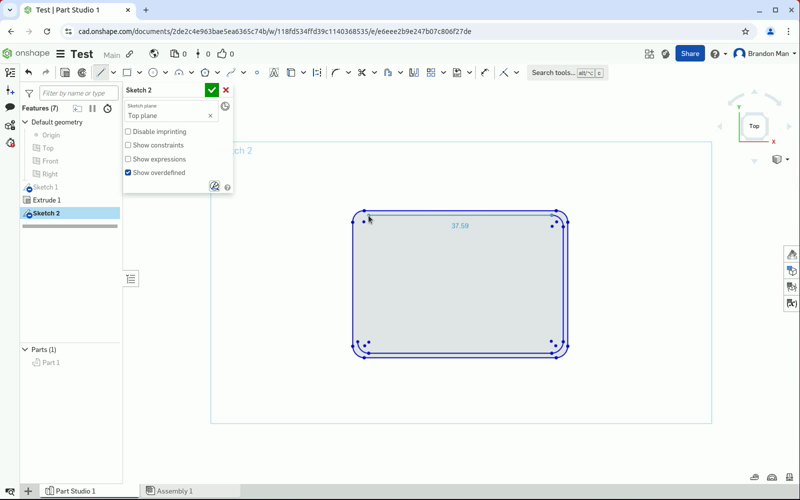
key(a)
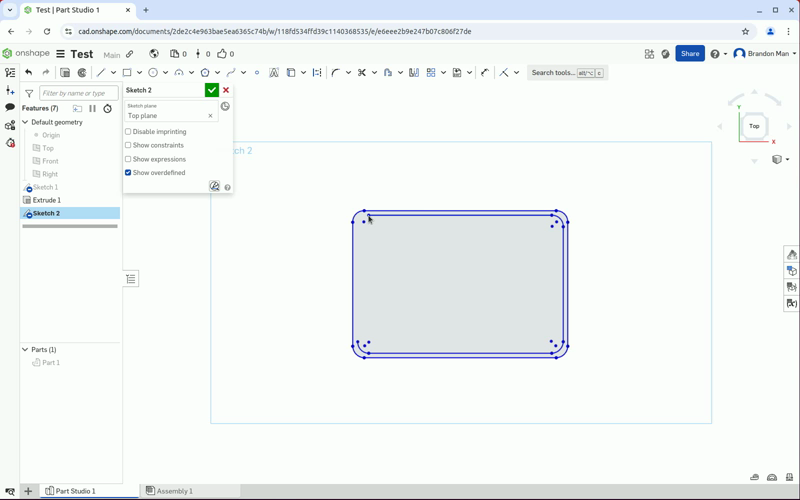
mouse_move(368, 215)
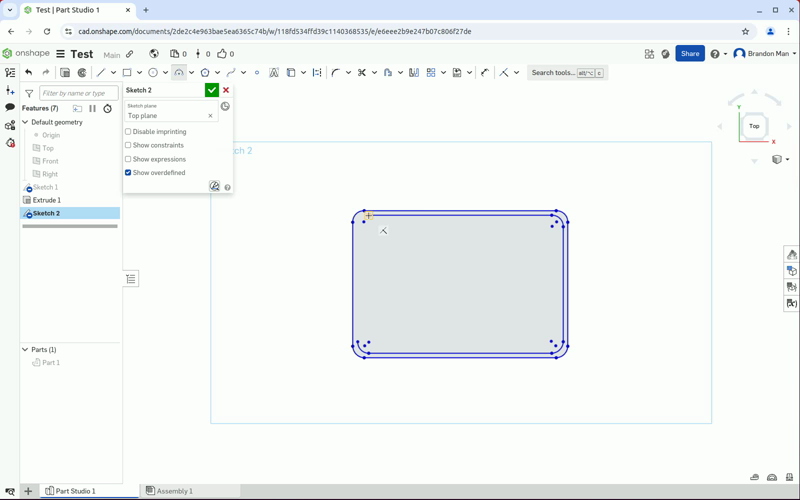
click(368, 215)
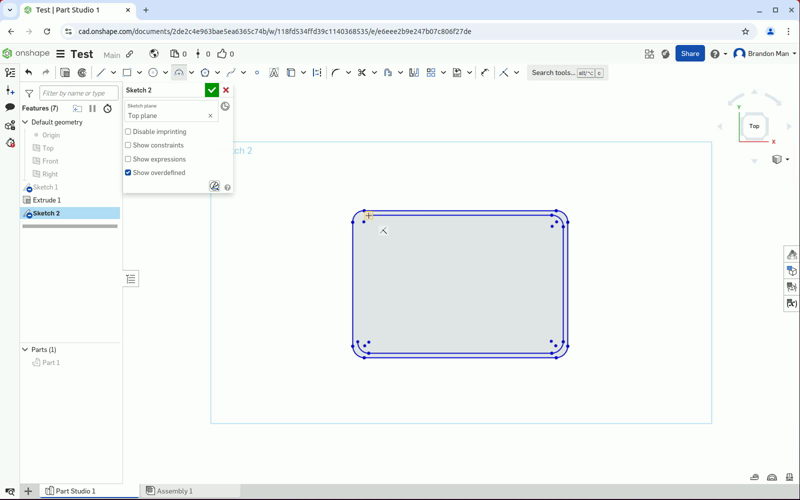
key_down(shift)
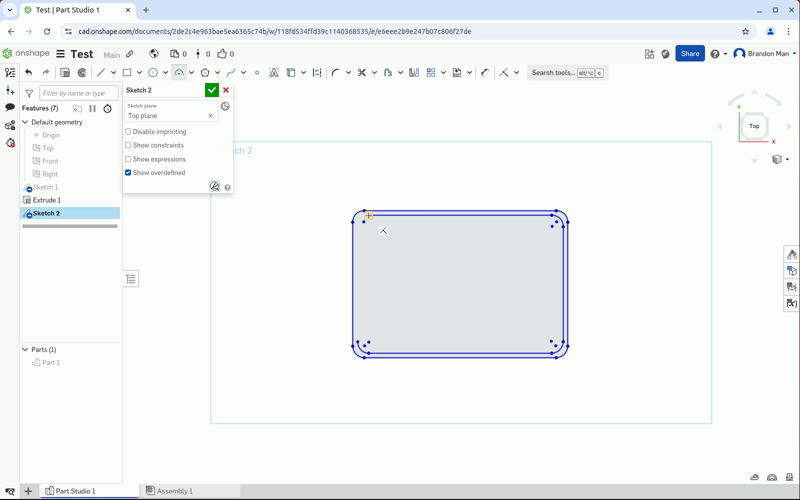
mouse_move(357, 226)
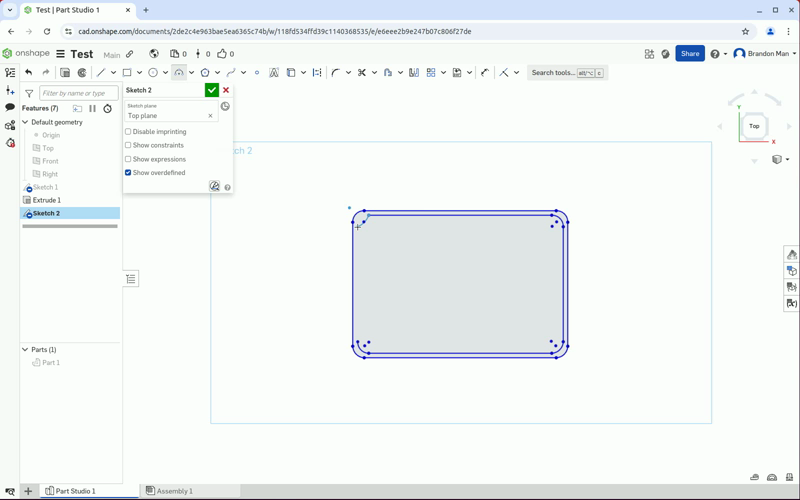
click(357, 226)
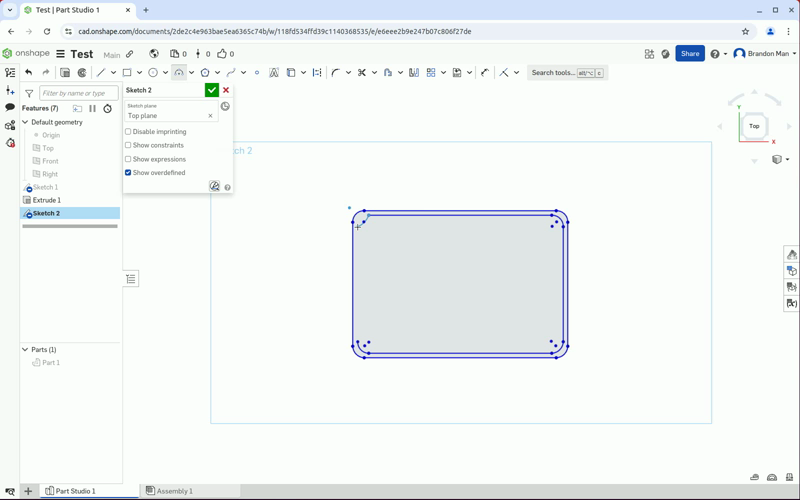
mouse_move(360, 218)
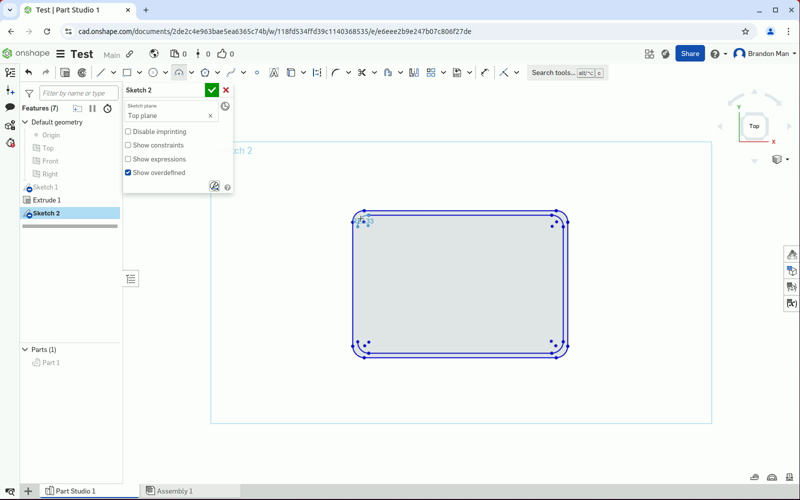
click(360, 218)
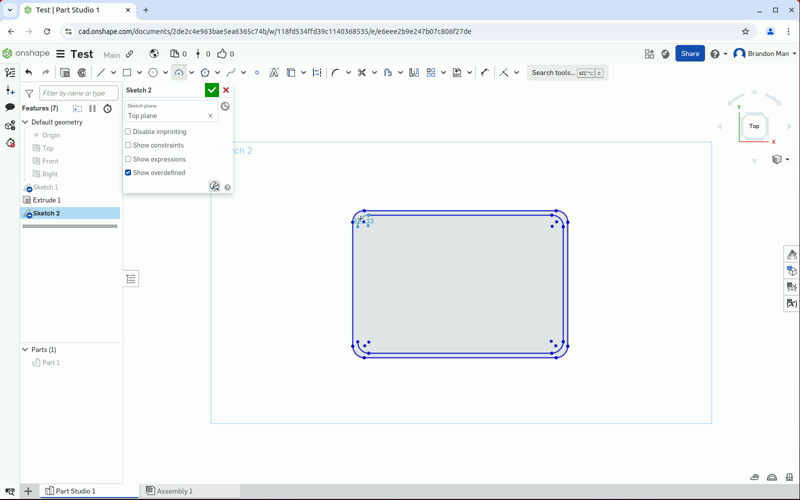
key_up(shift)
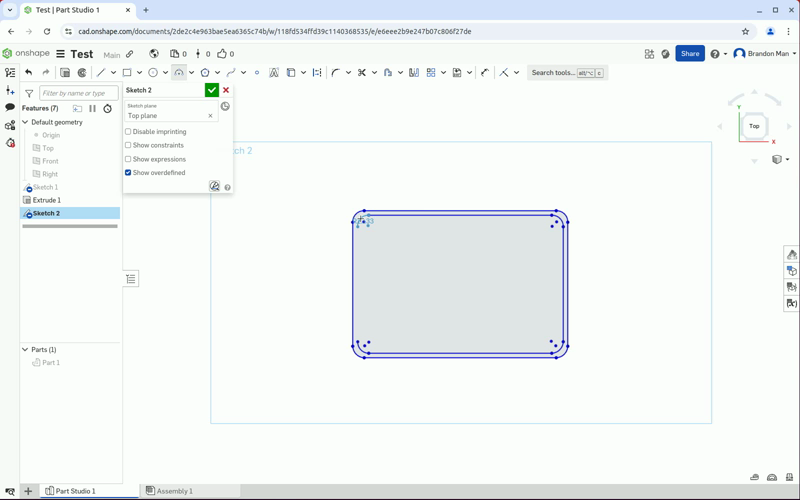
key(esc)
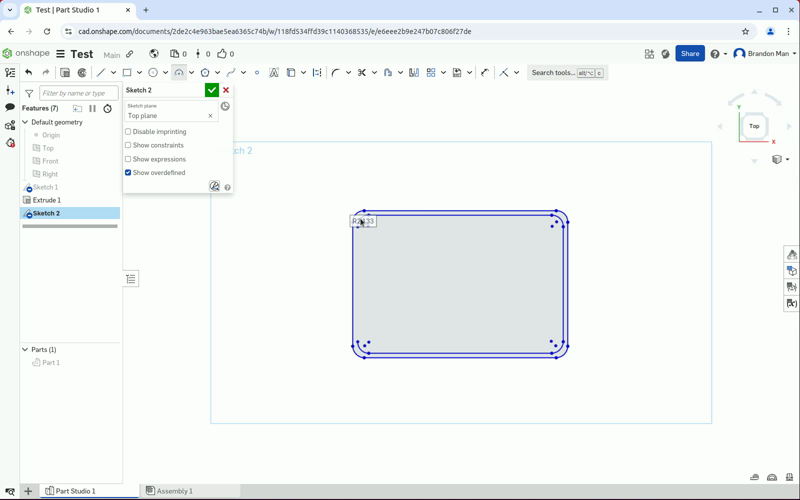
key(l)
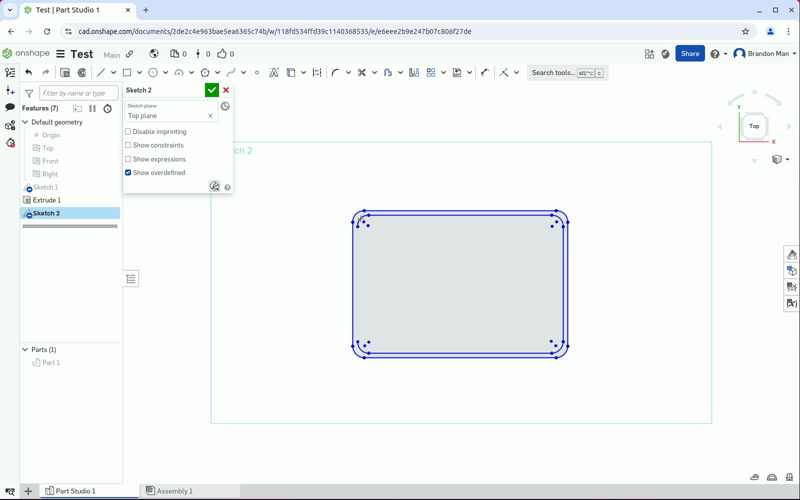
mouse_move(357, 226)
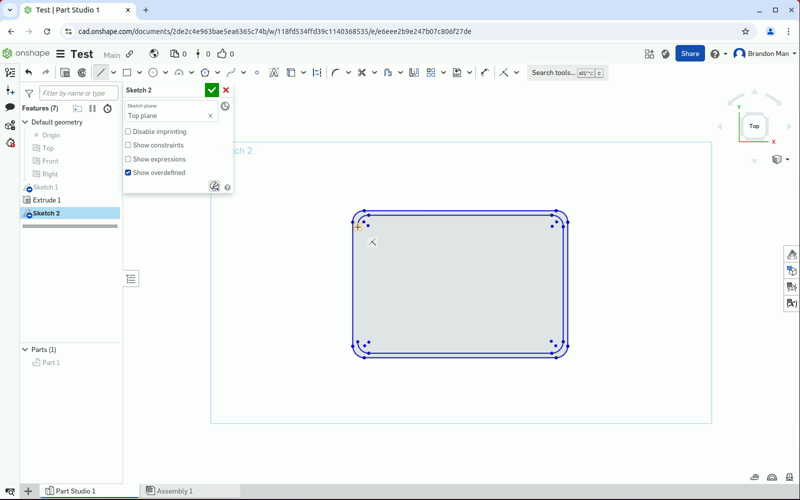
click(357, 226)
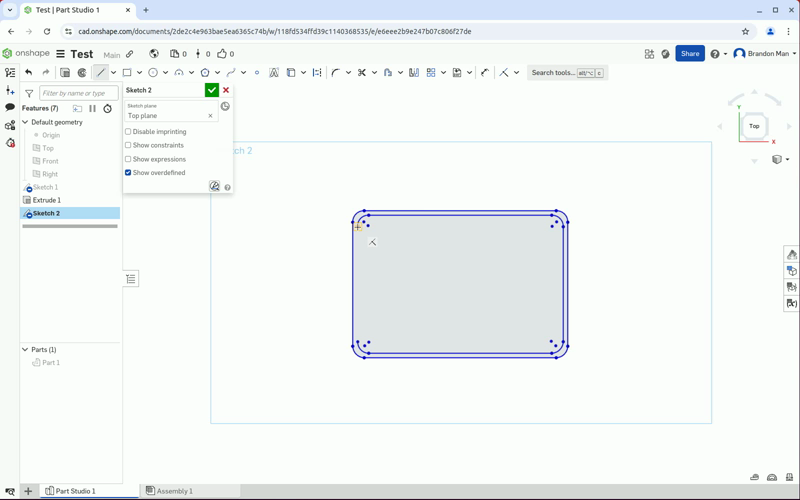
key_down(shift)
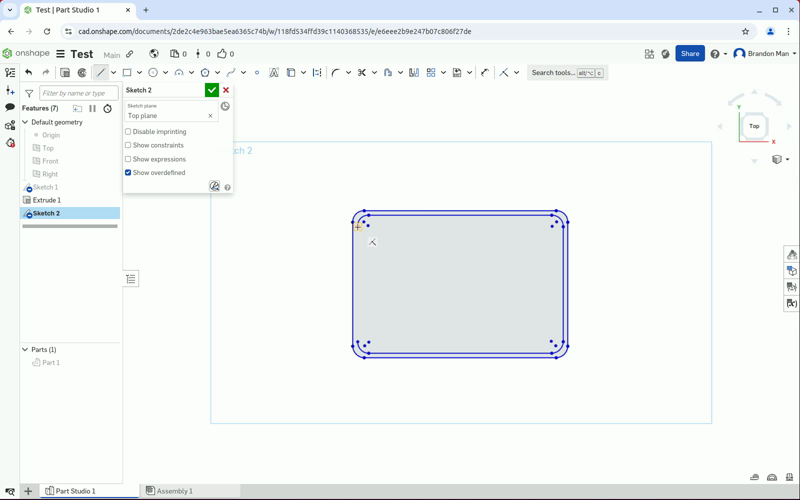
mouse_move(357, 341)
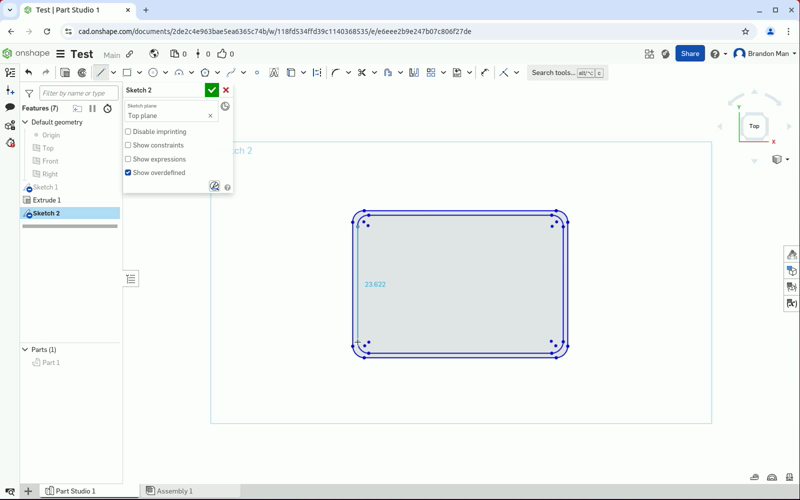
key_up(shift)
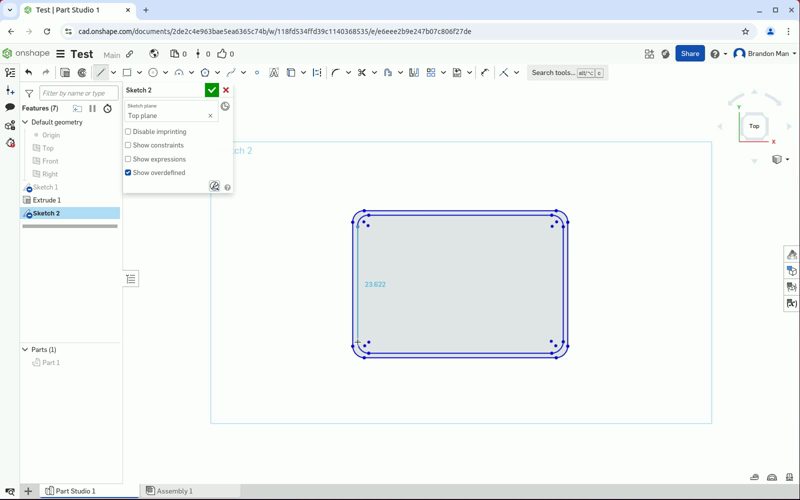
click(357, 341)
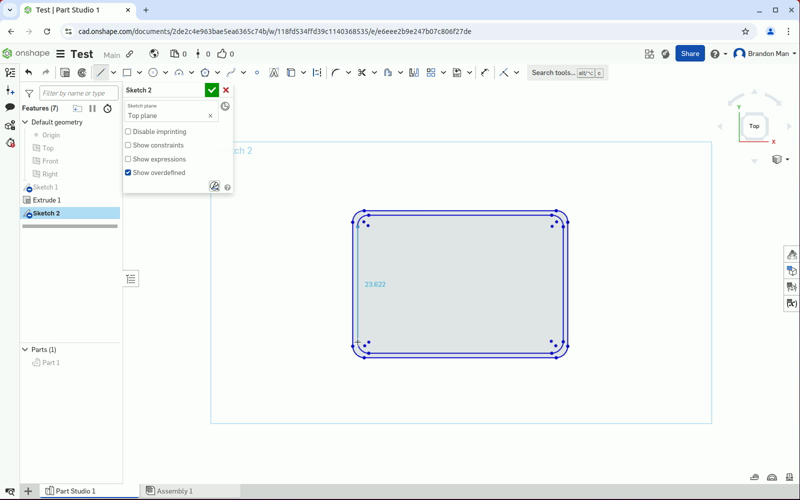
key(esc)
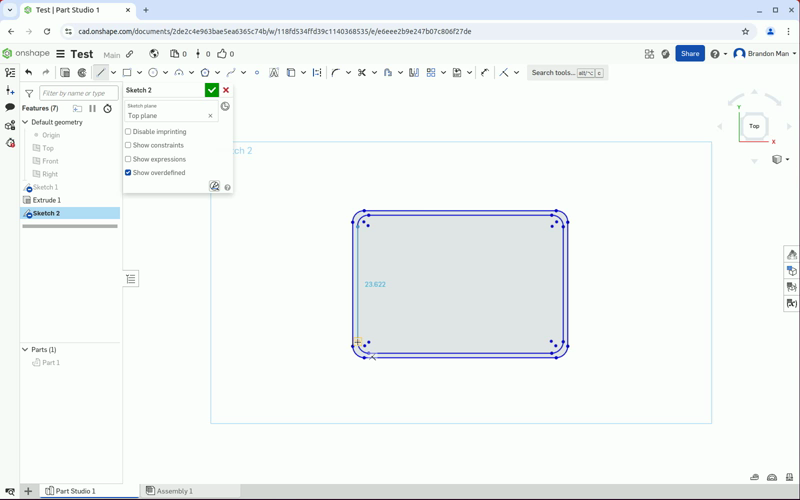
mouse_move(565, 297)
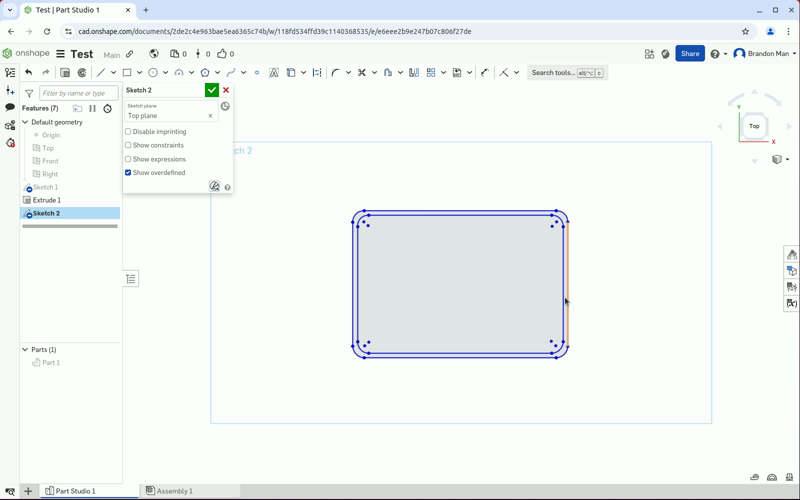
click(565, 297)
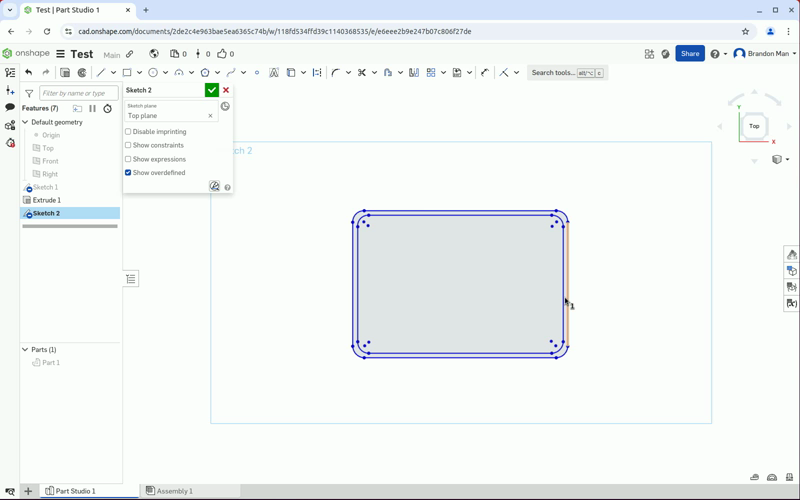
mouse_move(73, 352)
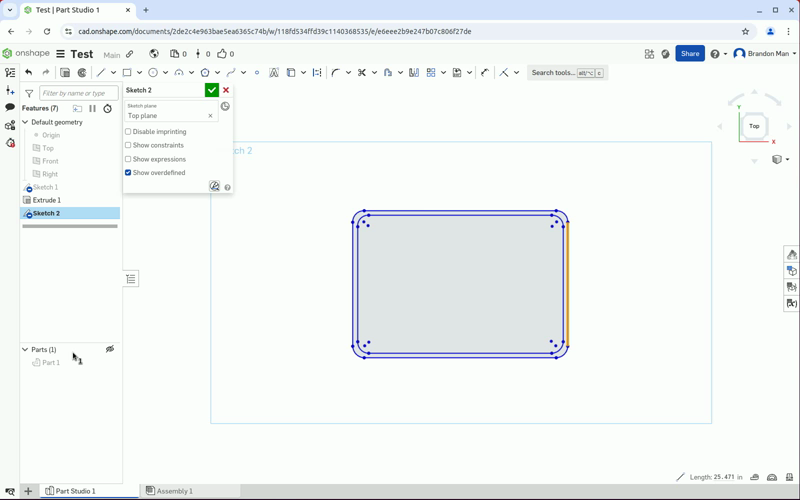
key(shift+y)
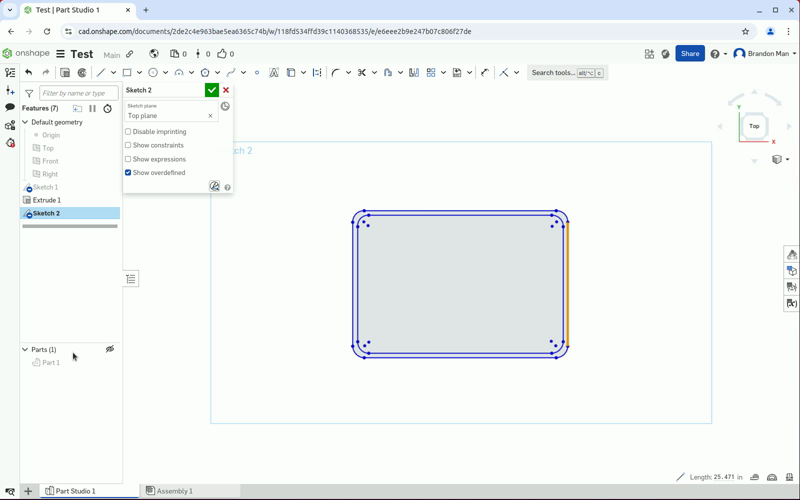
key(shift+e)
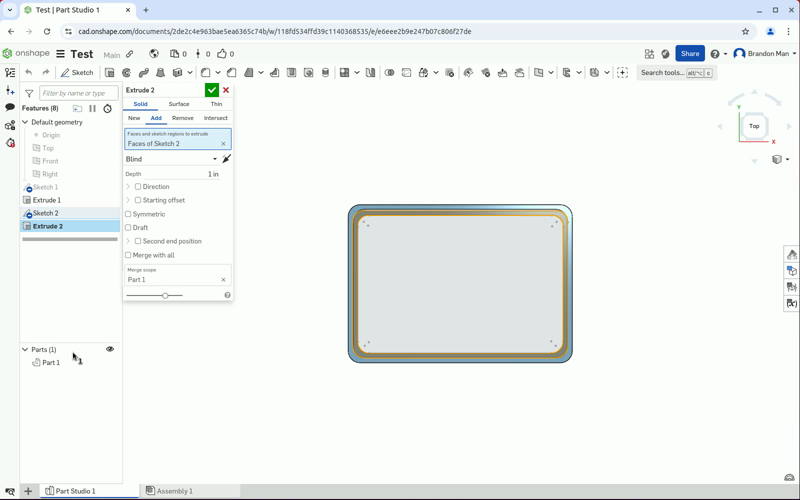
mouse_move(143, 106)
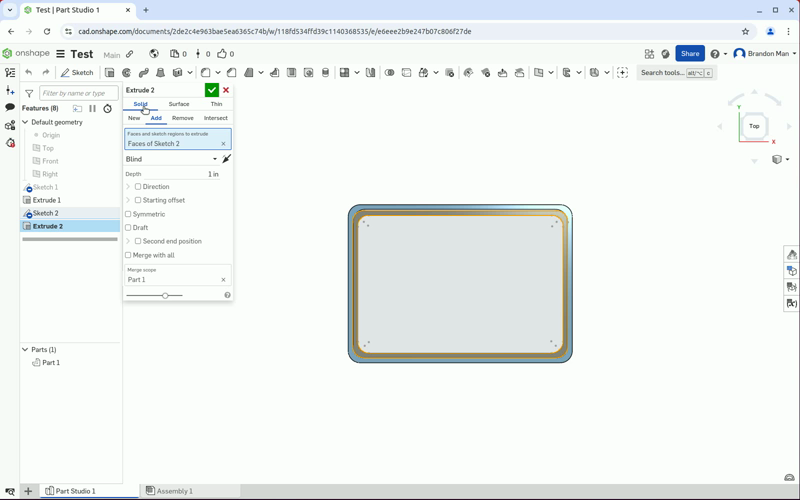
click(143, 106)
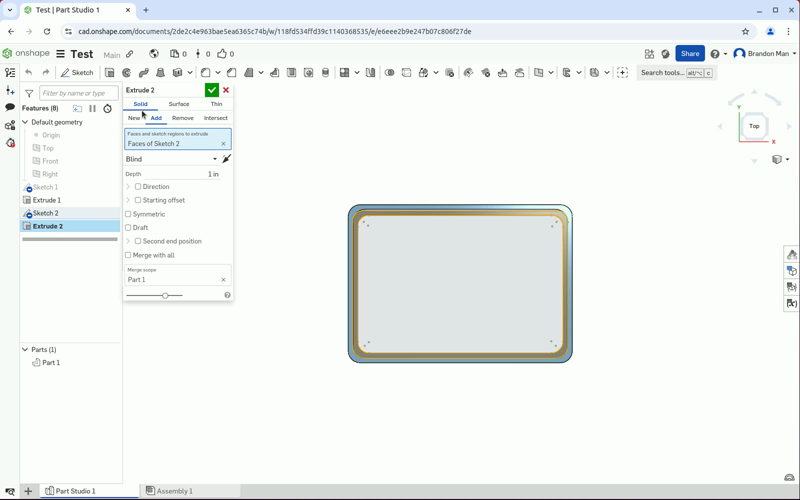
mouse_move(137, 120)
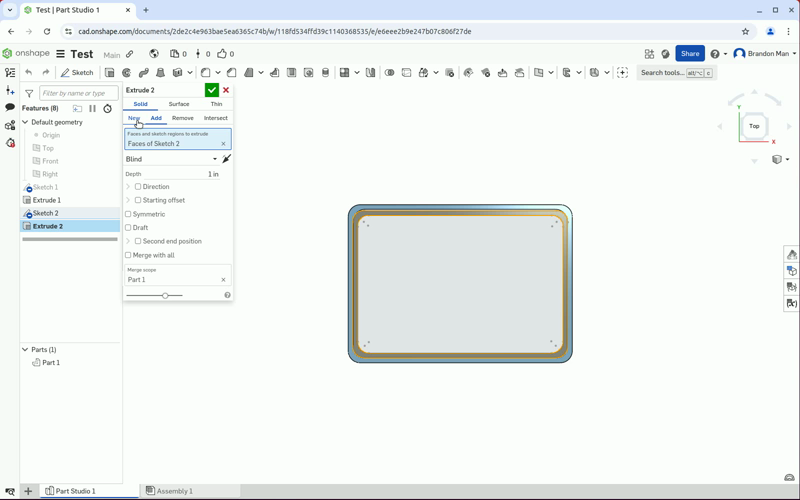
click(137, 120)
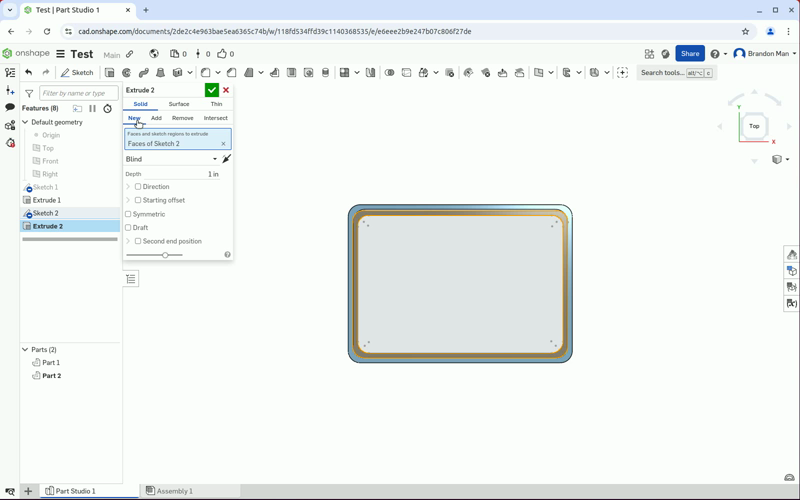
key(tab, 4)
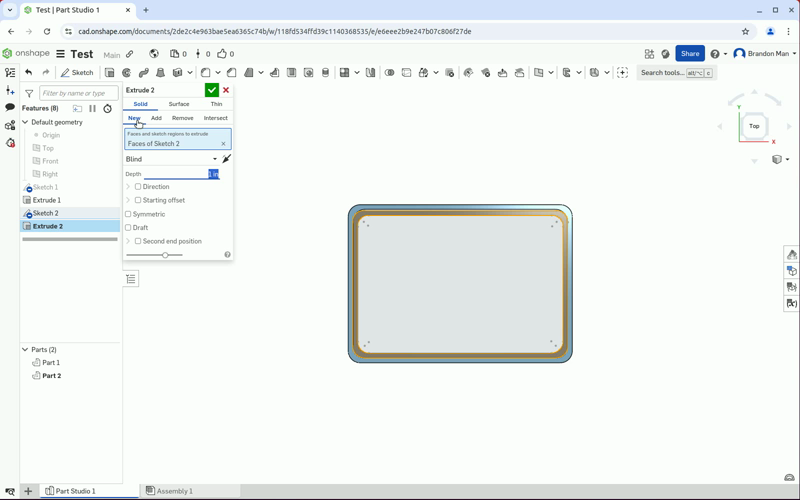
text(6.74)
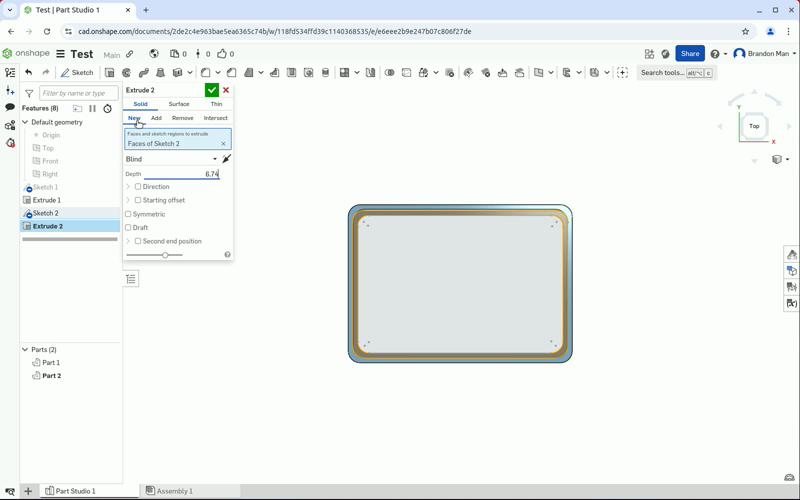
key(tab, 3)
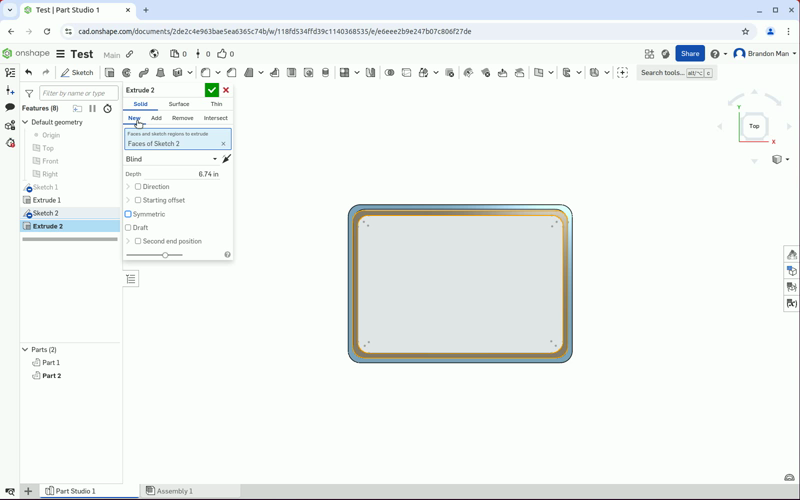
key(space)
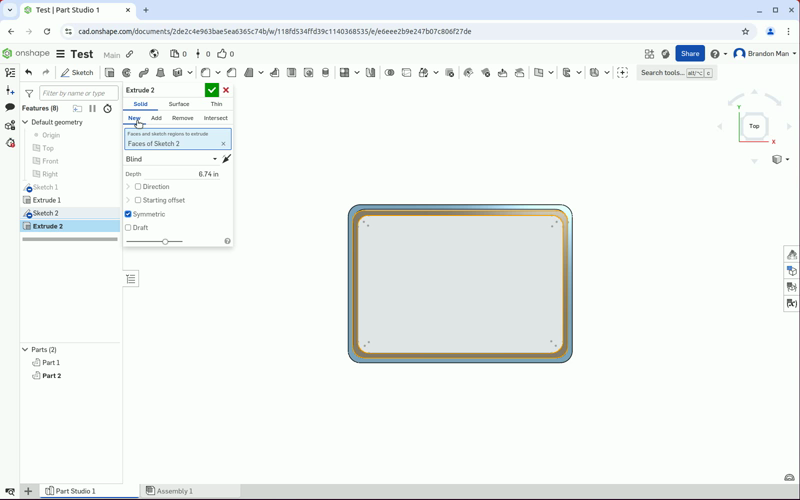
key(enter)
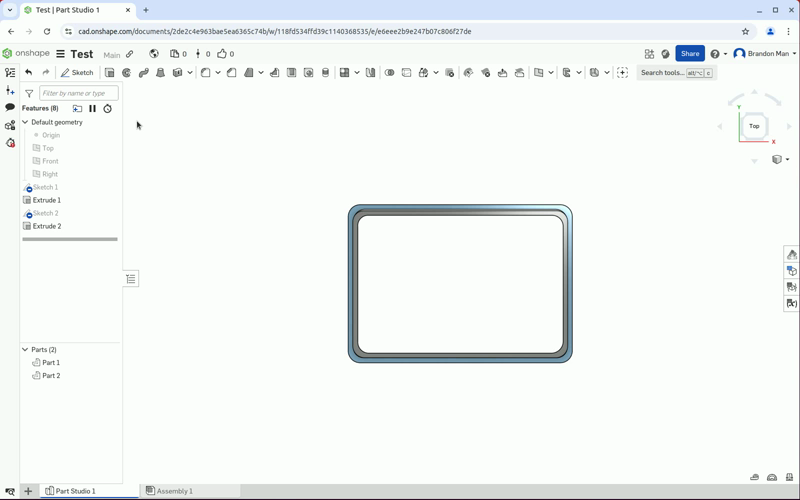
key(shift+h)
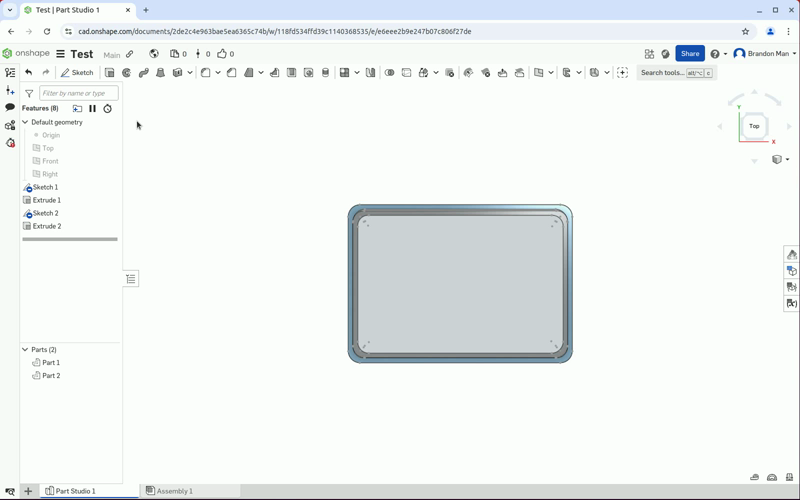
key(shift+h)
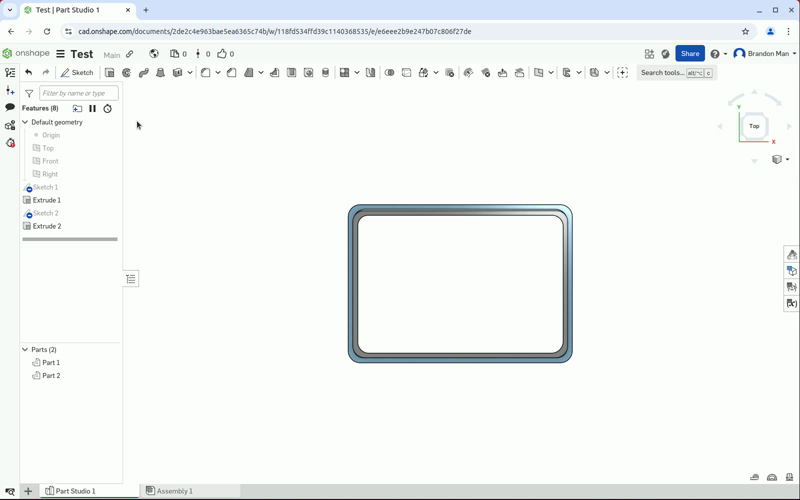
mouse_move(73, 189)
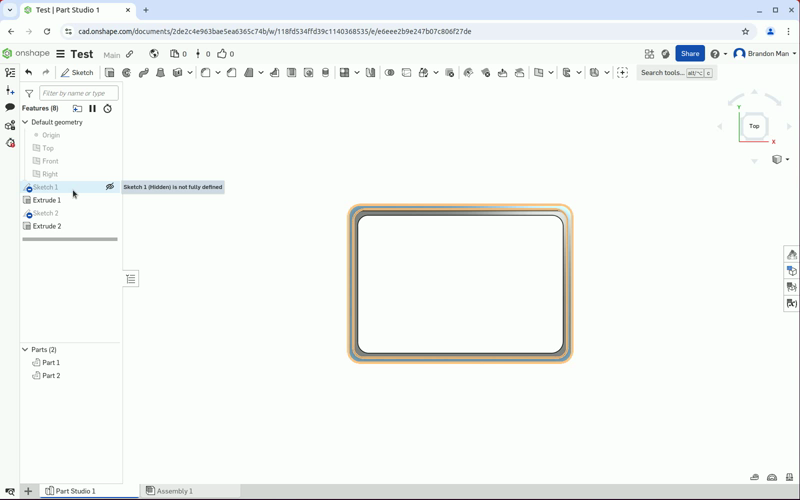
click(73, 189)
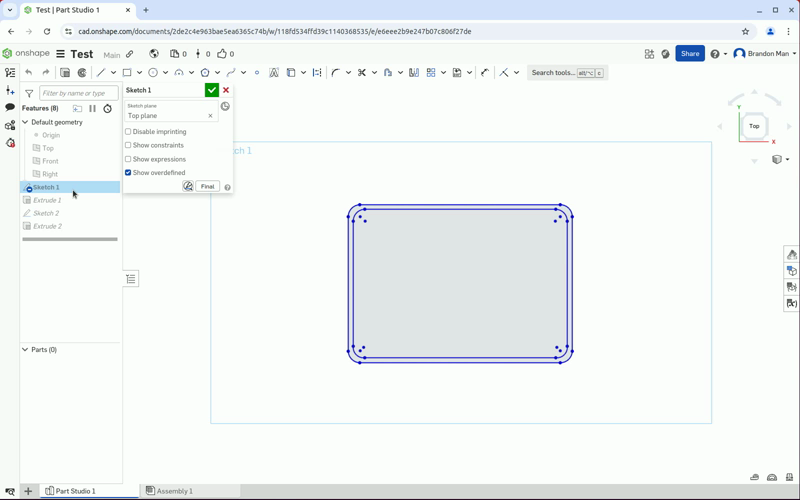
mouse_move(229, 92)
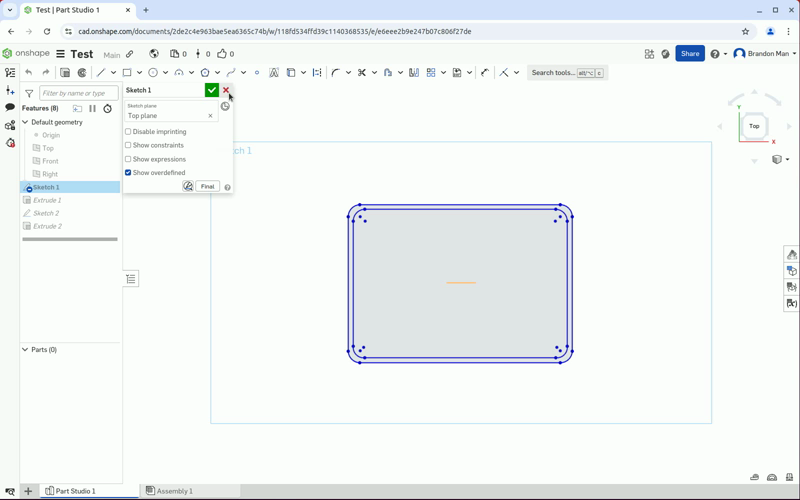
click(229, 92)
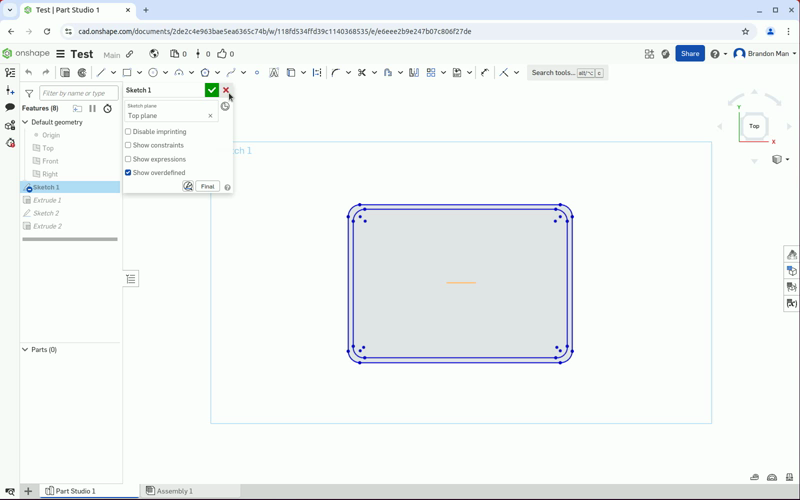
key(shift+s)
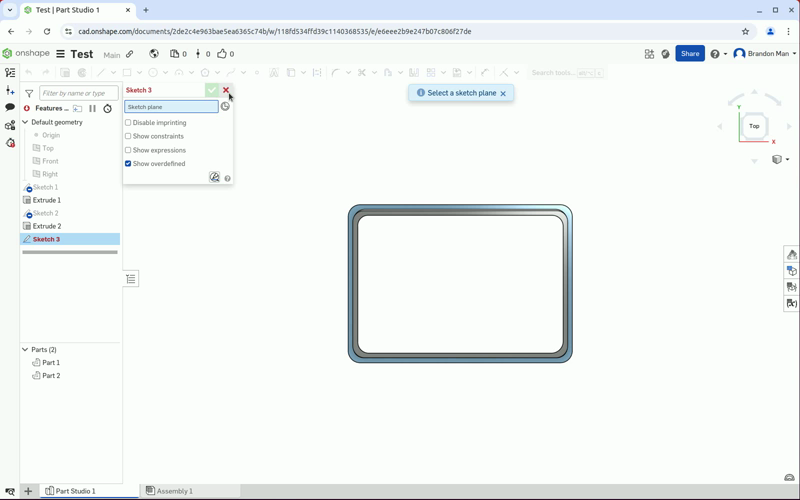
mouse_move(73, 150)
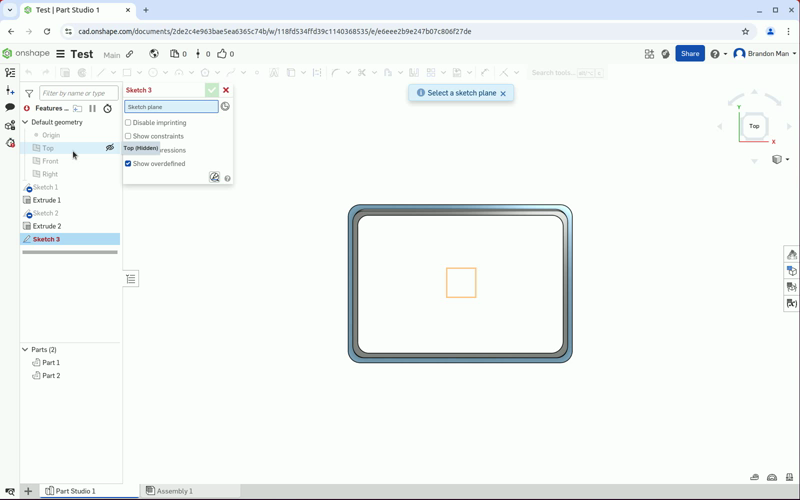
click(73, 150)
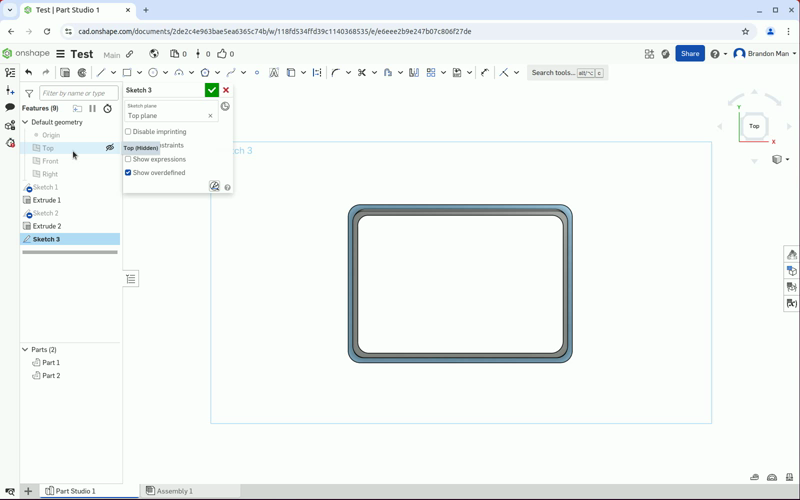
mouse_move(73, 352)
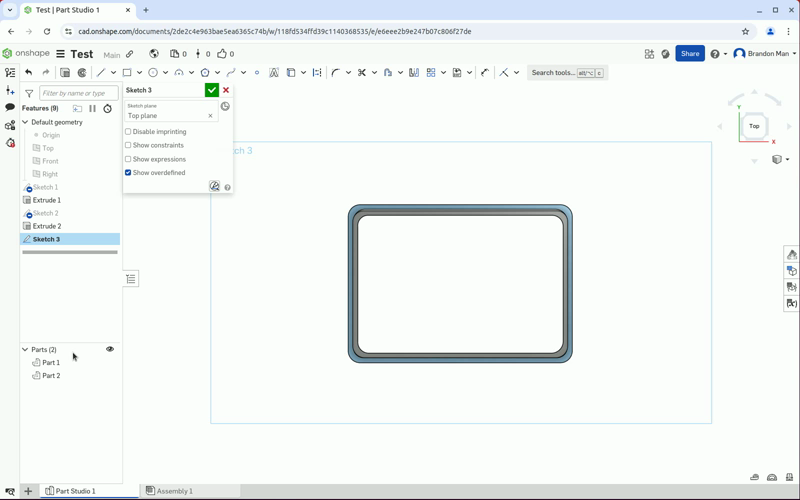
key(y)
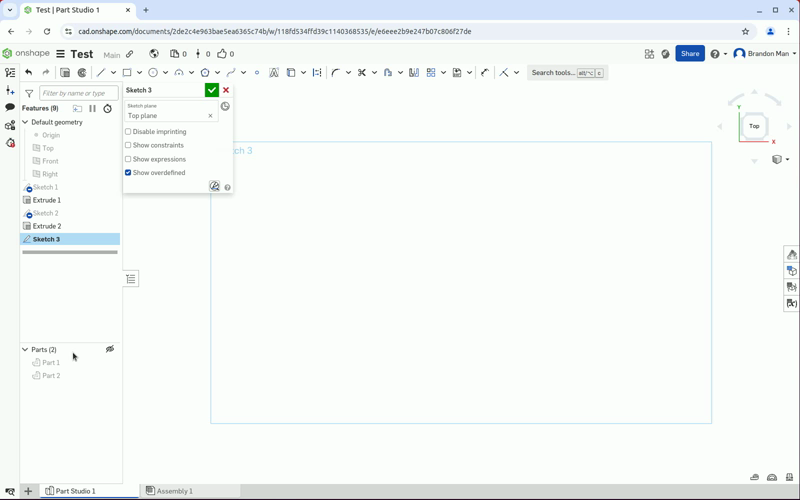
key(a)
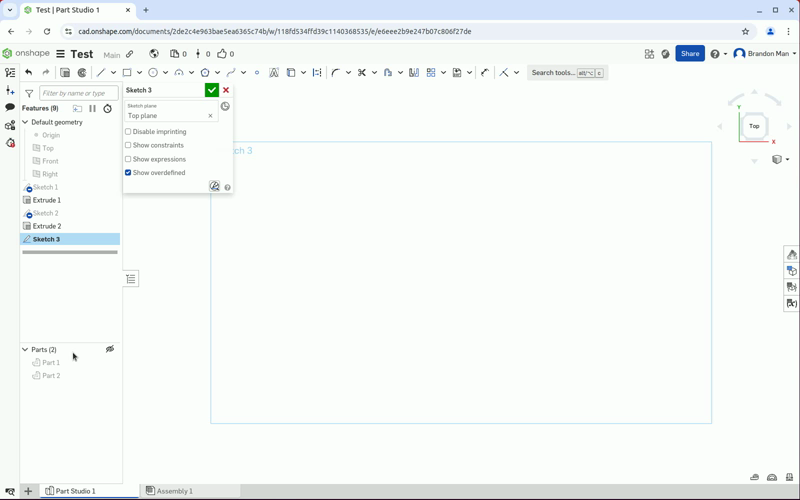
key_down(shift)
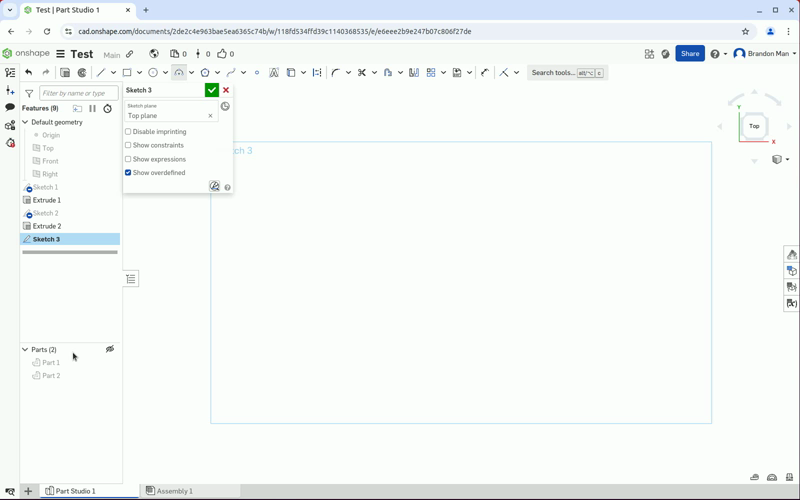
mouse_move(357, 341)
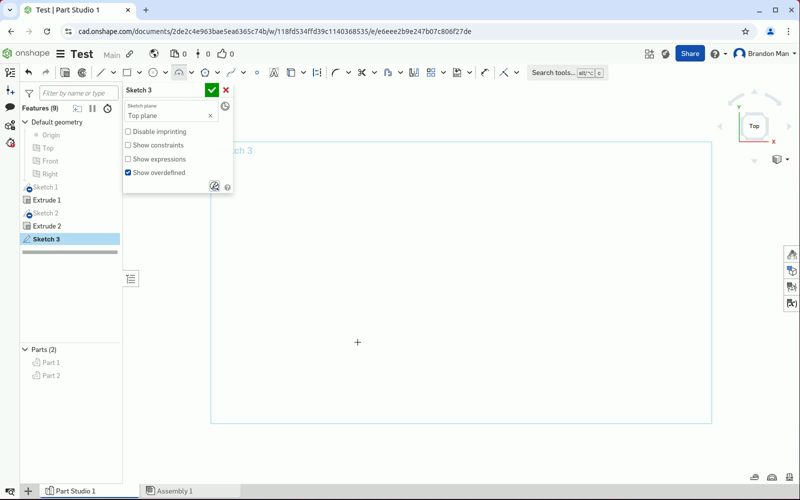
click(357, 341)
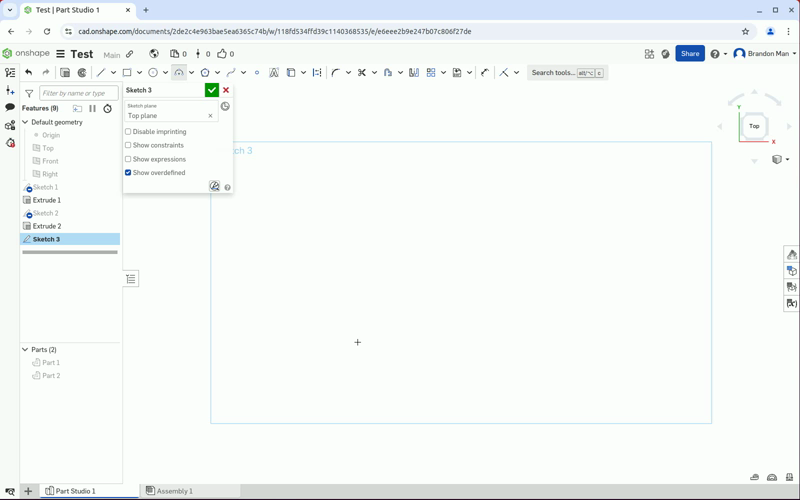
key_up(shift)
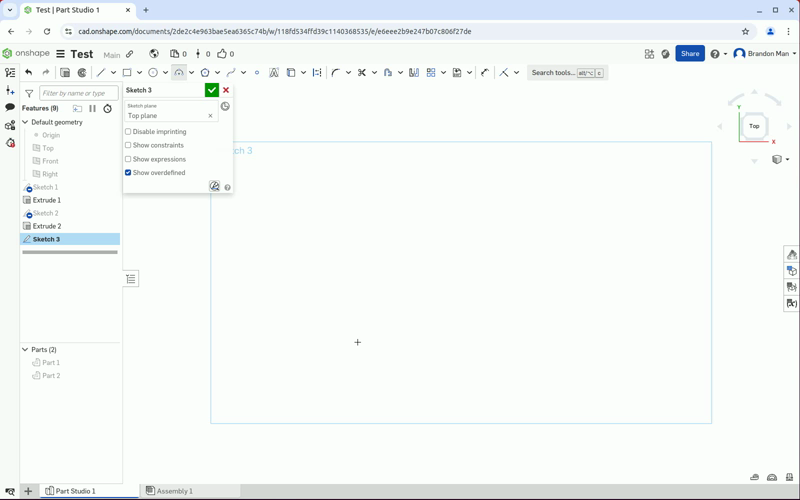
key_down(shift)
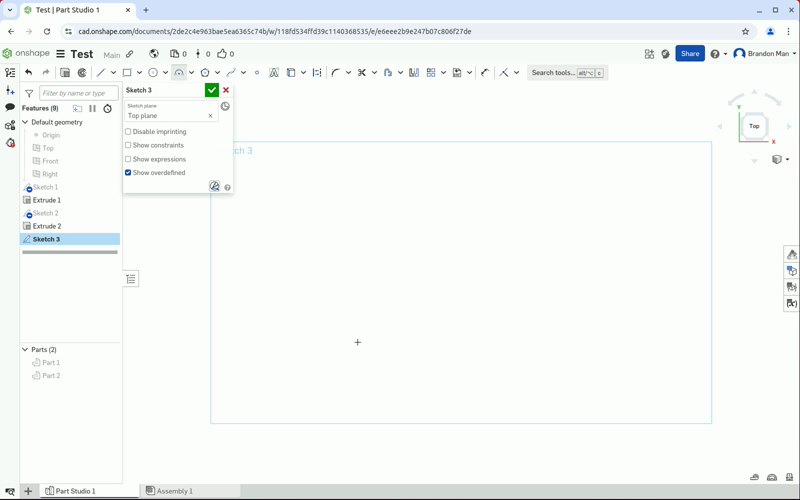
mouse_move(368, 352)
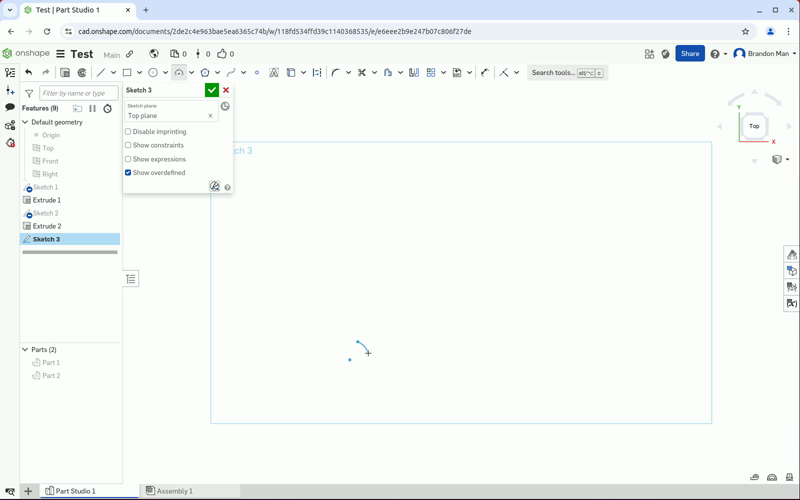
click(368, 352)
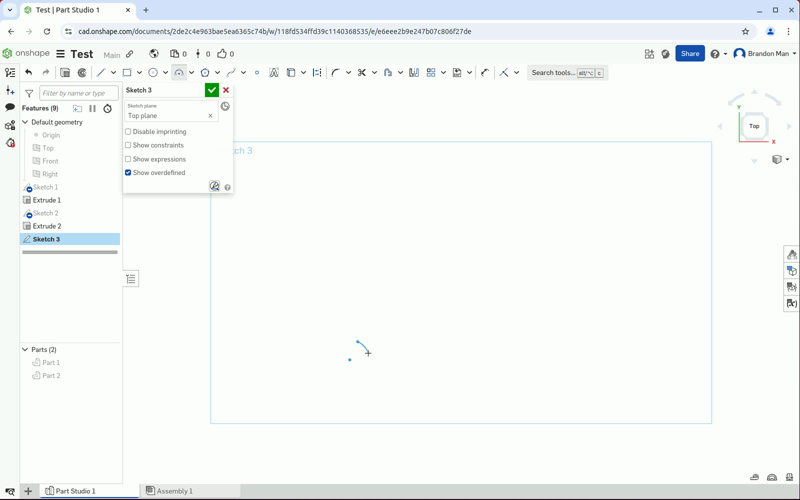
mouse_move(360, 349)
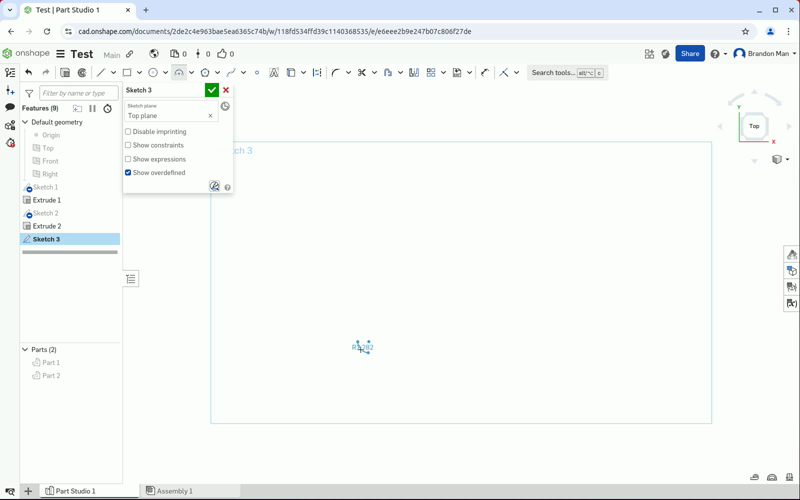
click(360, 349)
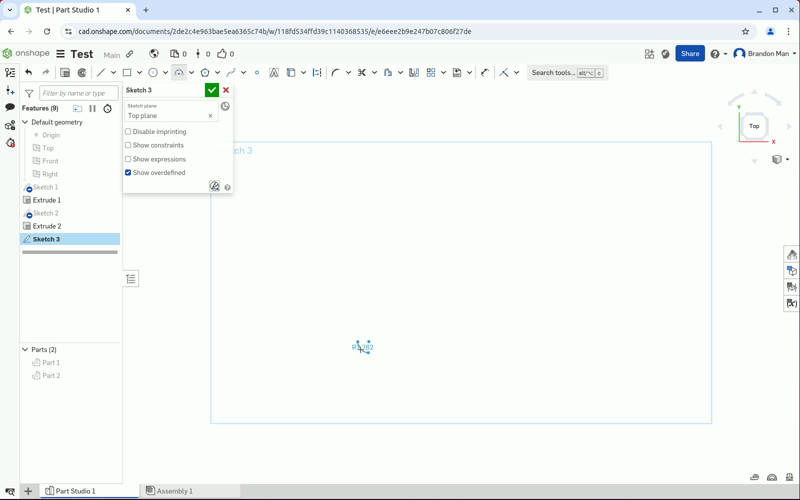
key_up(shift)
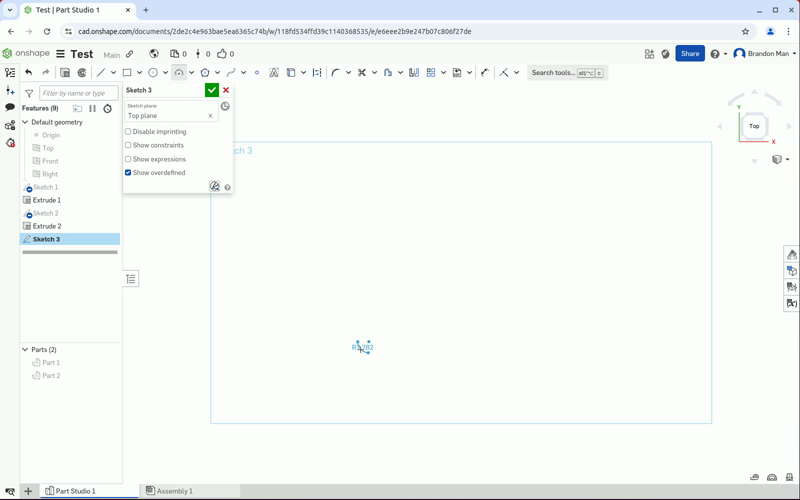
key(esc)
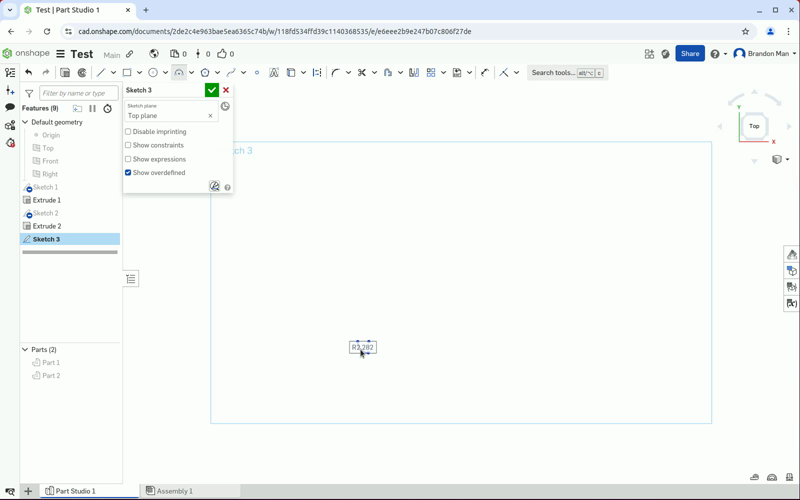
key(l)
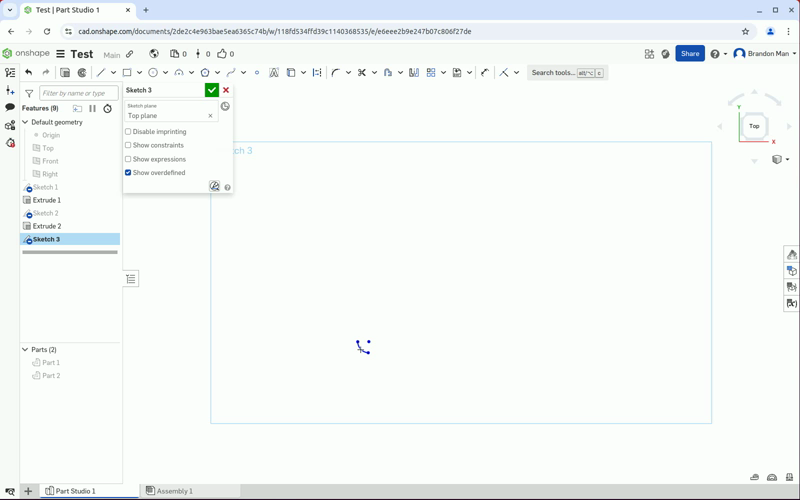
mouse_move(368, 352)
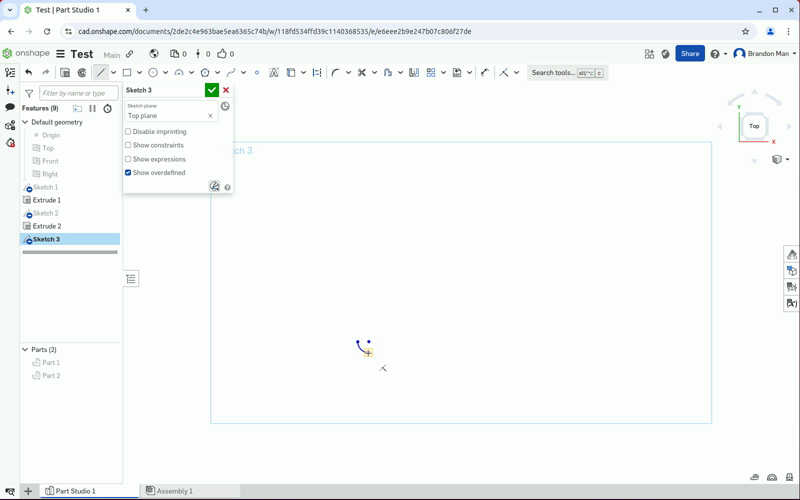
click(368, 352)
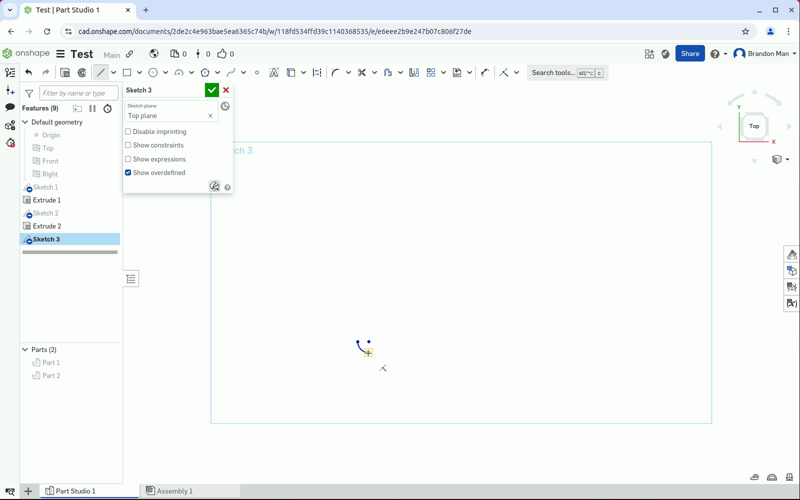
key_down(shift)
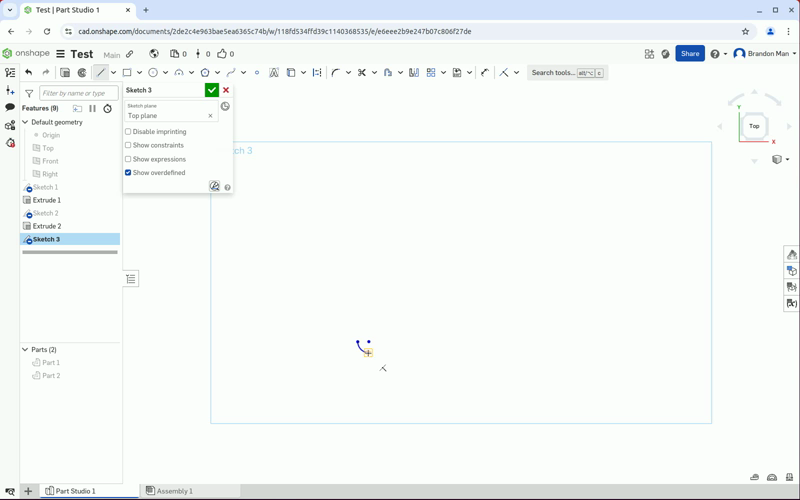
mouse_move(553, 352)
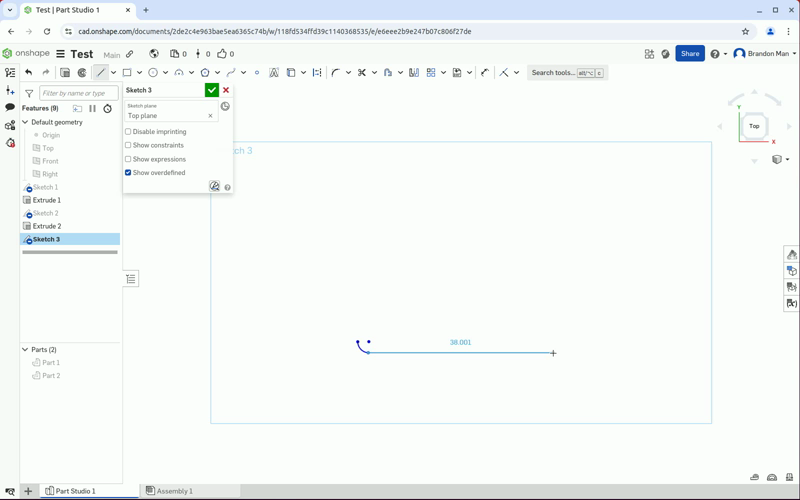
click(553, 352)
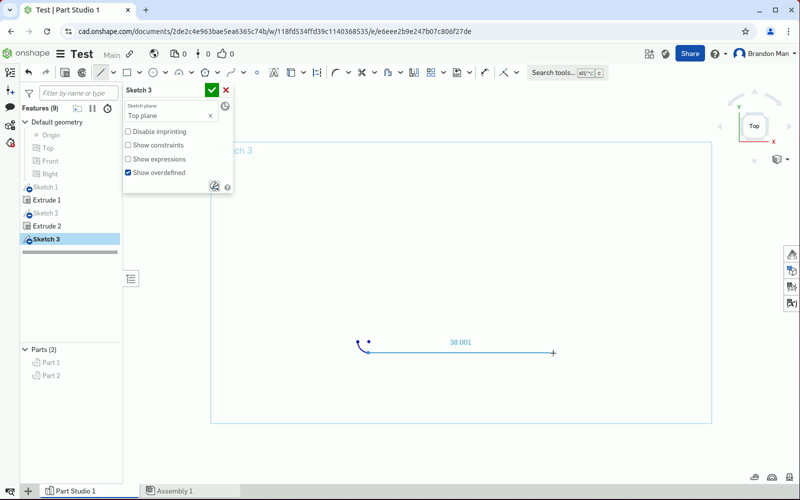
key_up(shift)
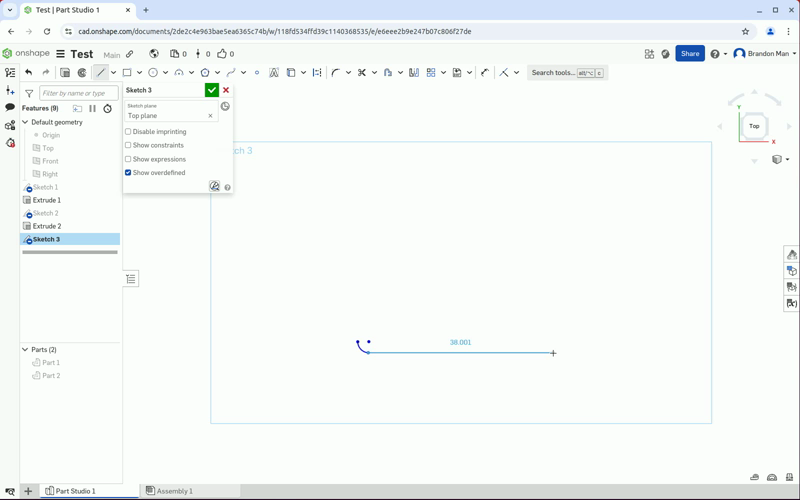
key(esc)
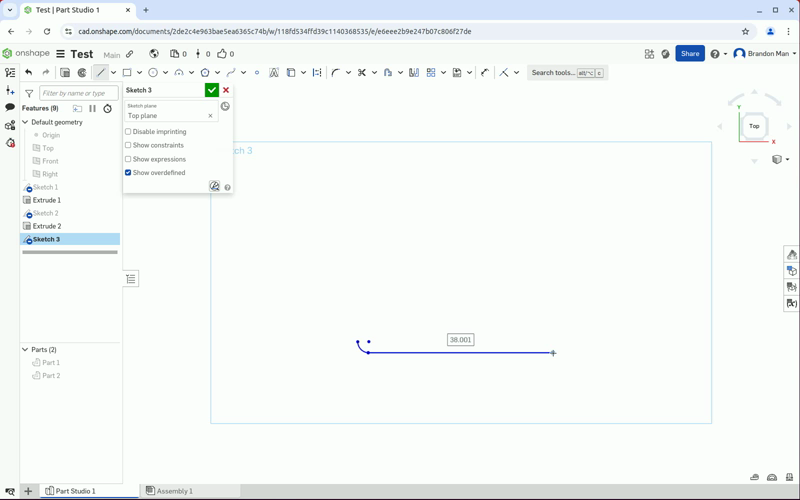
key(a)
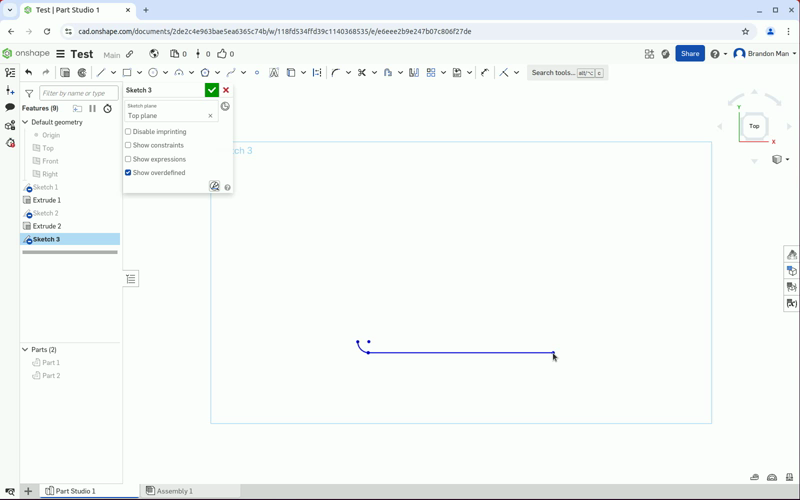
mouse_move(553, 352)
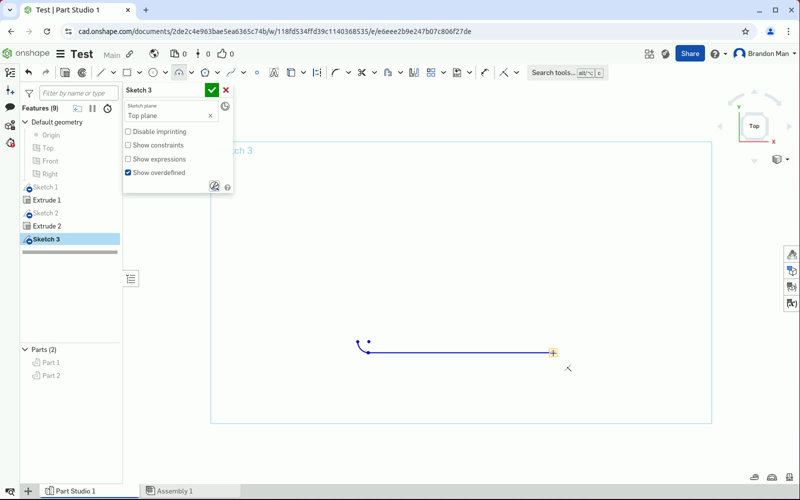
click(553, 352)
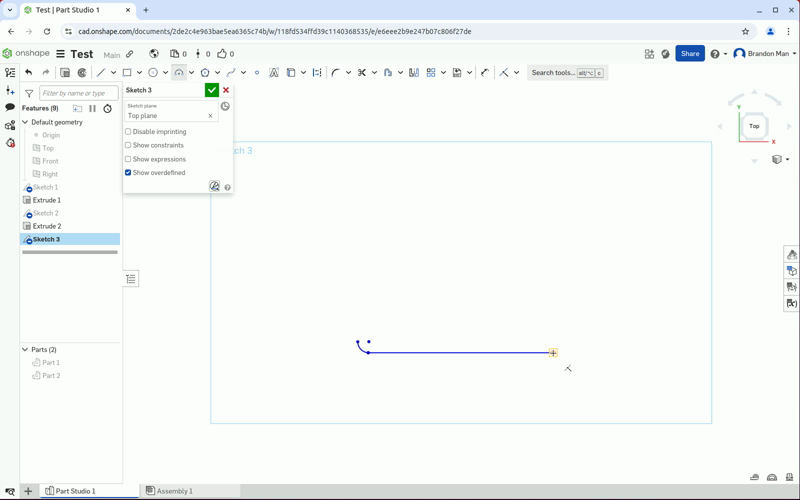
key_down(shift)
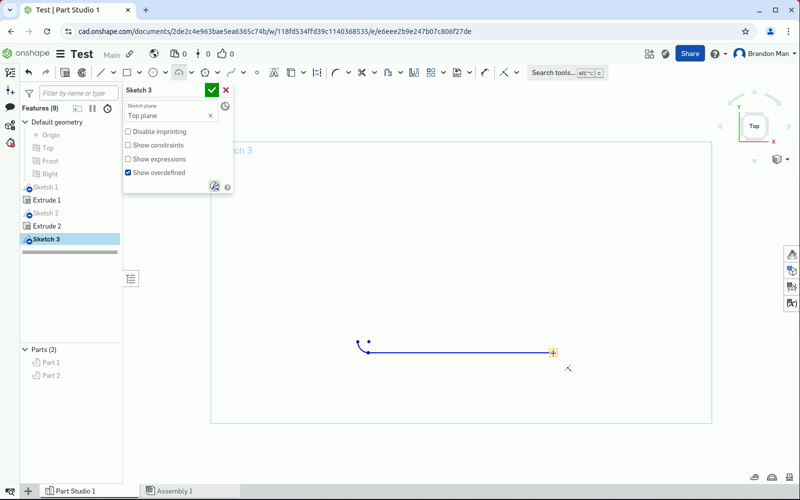
mouse_move(564, 341)
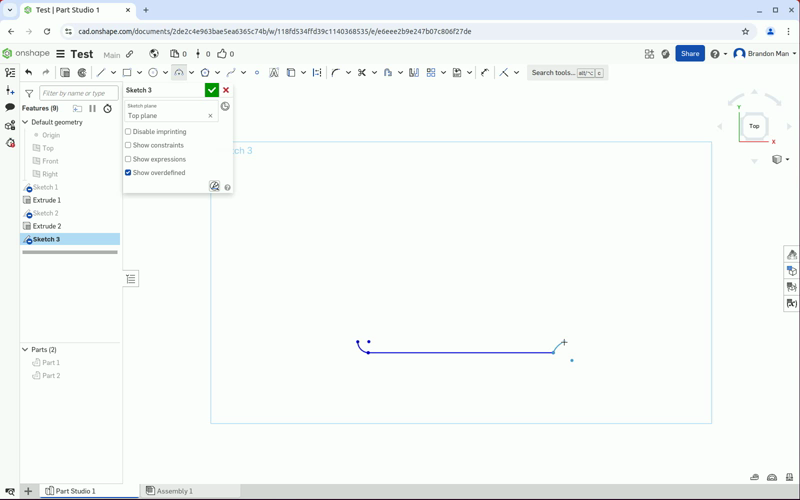
click(564, 341)
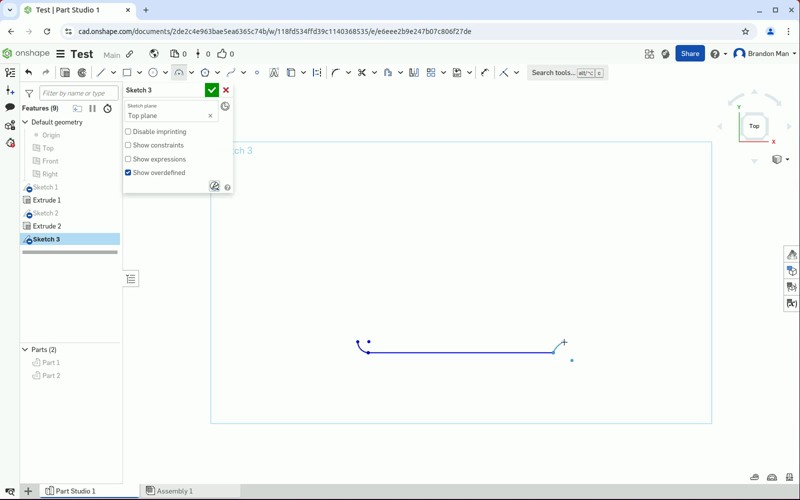
mouse_move(560, 349)
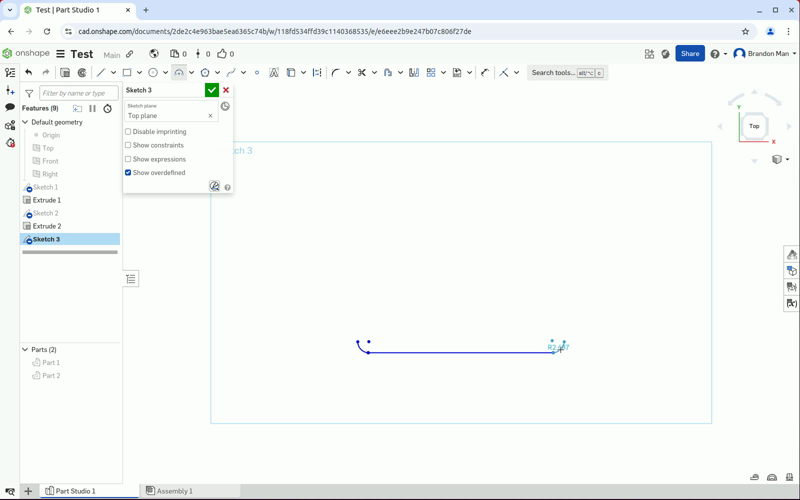
click(560, 349)
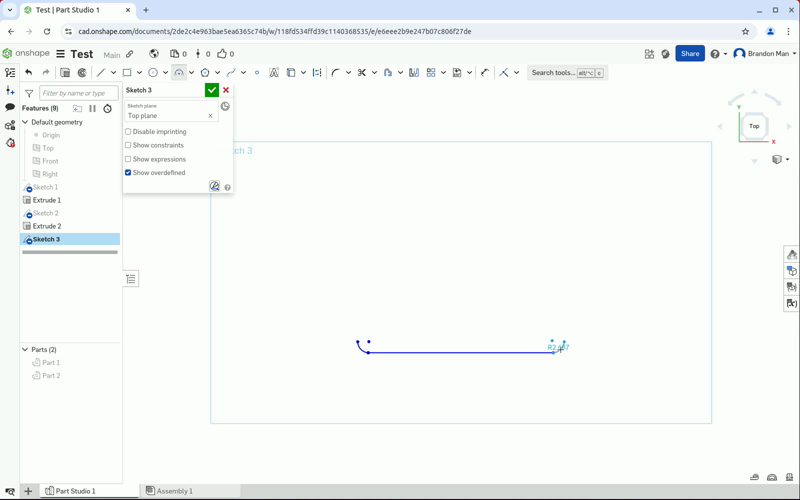
key_up(shift)
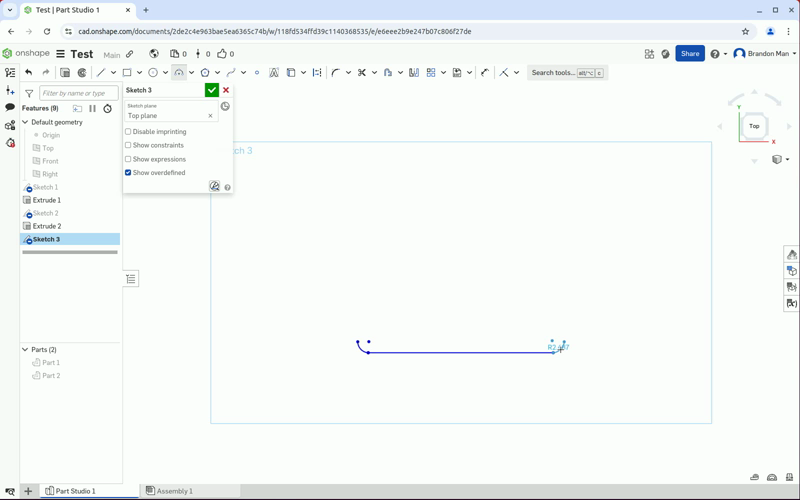
key(esc)
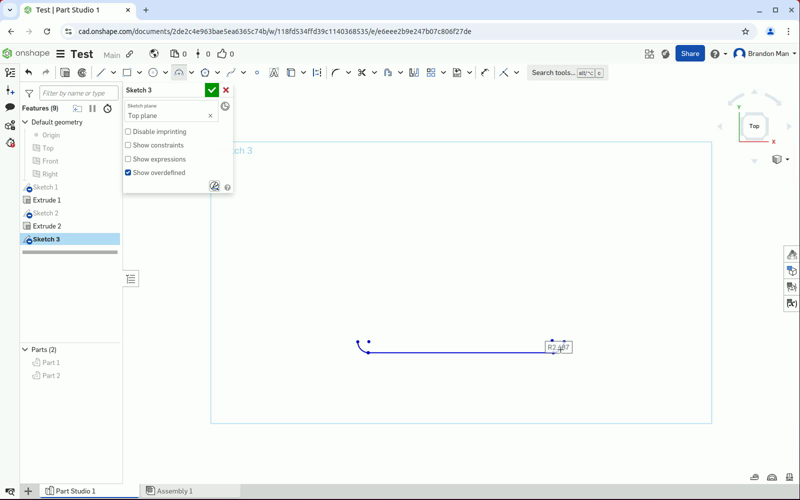
key(l)
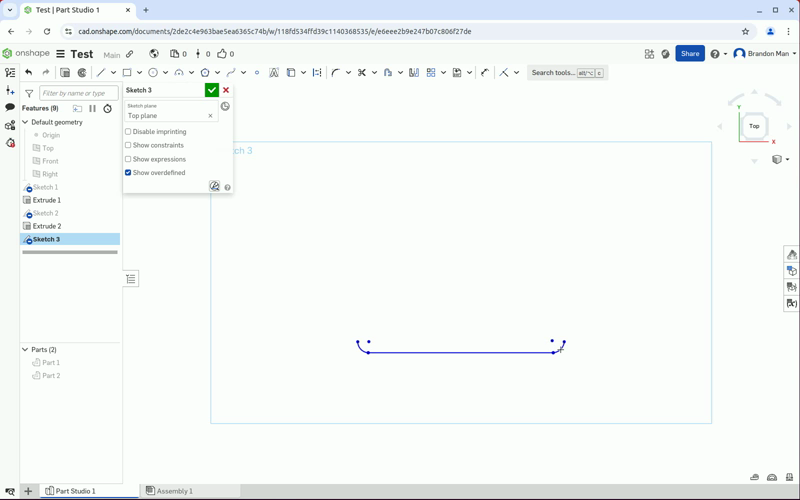
mouse_move(564, 341)
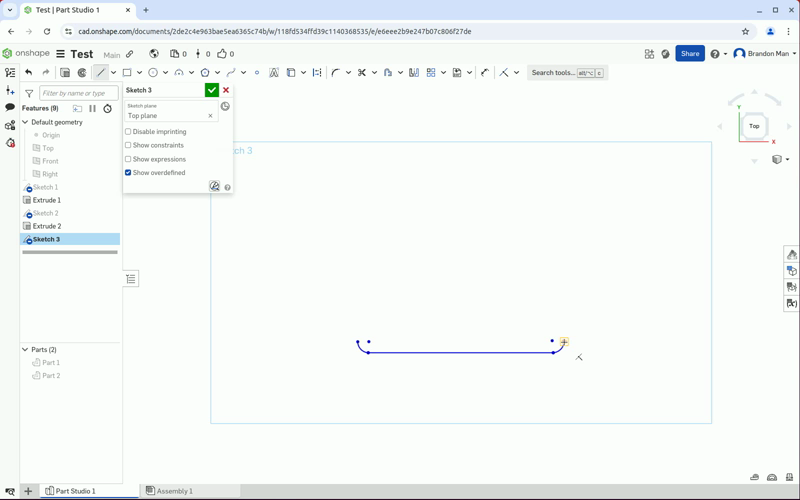
click(564, 341)
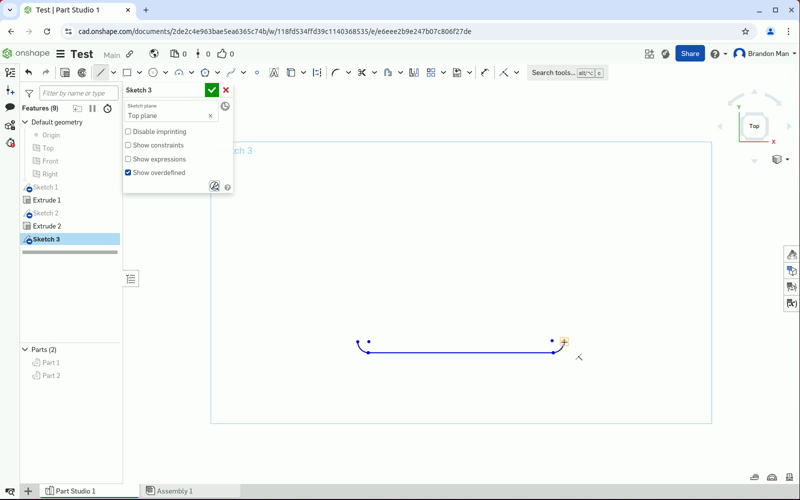
key_down(shift)
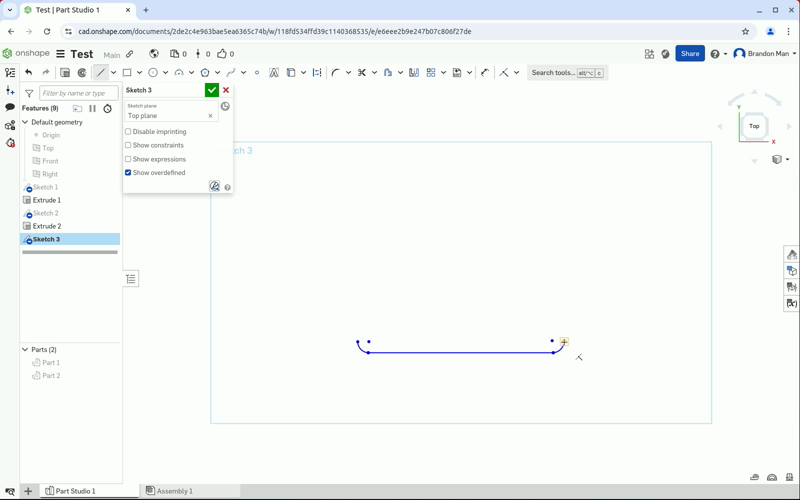
mouse_move(564, 224)
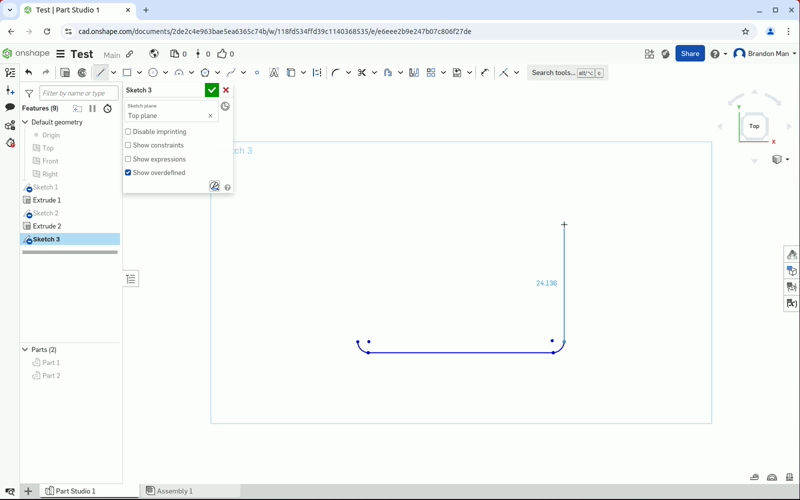
click(564, 224)
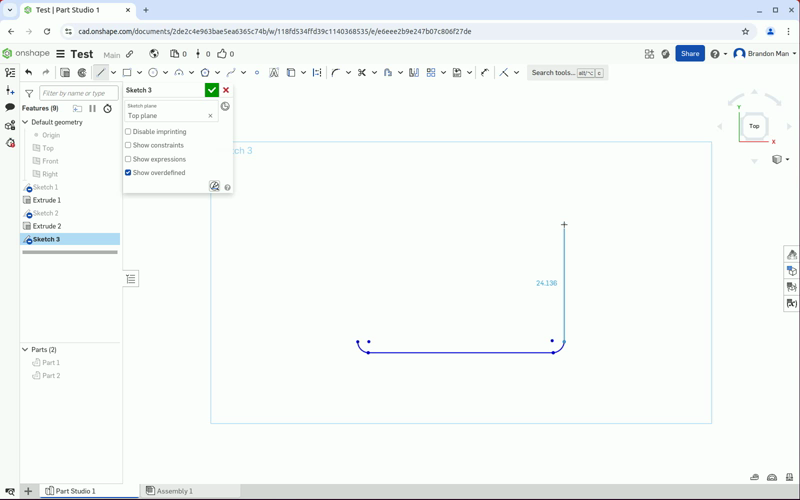
key_up(shift)
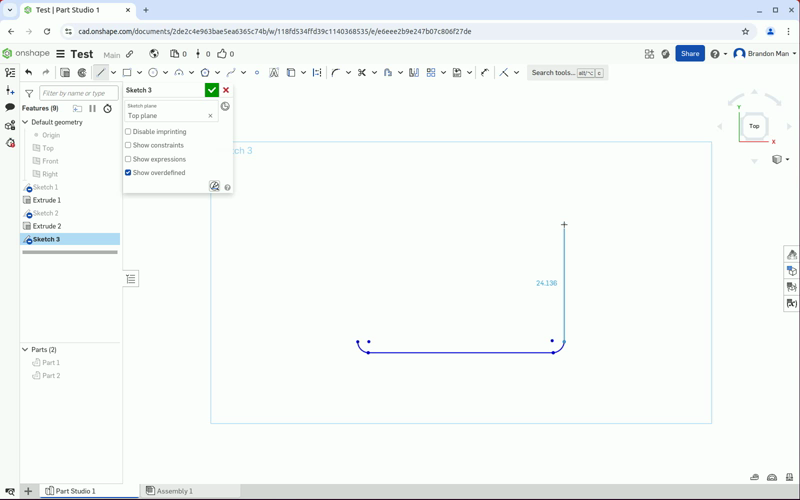
key(esc)
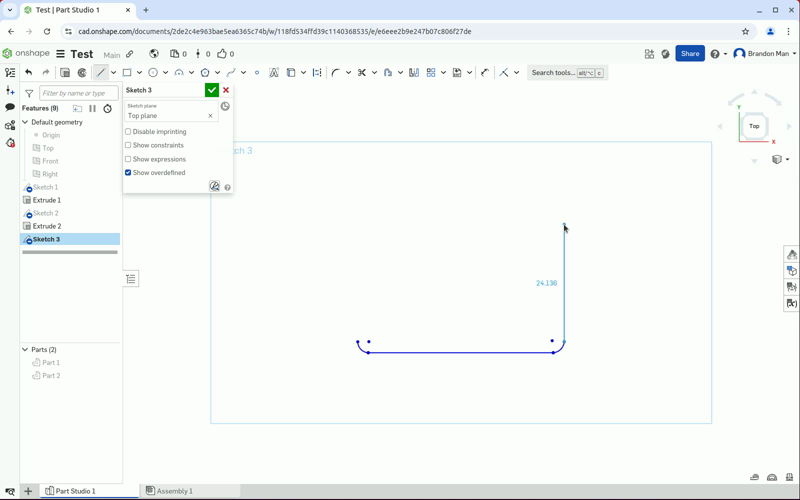
key(a)
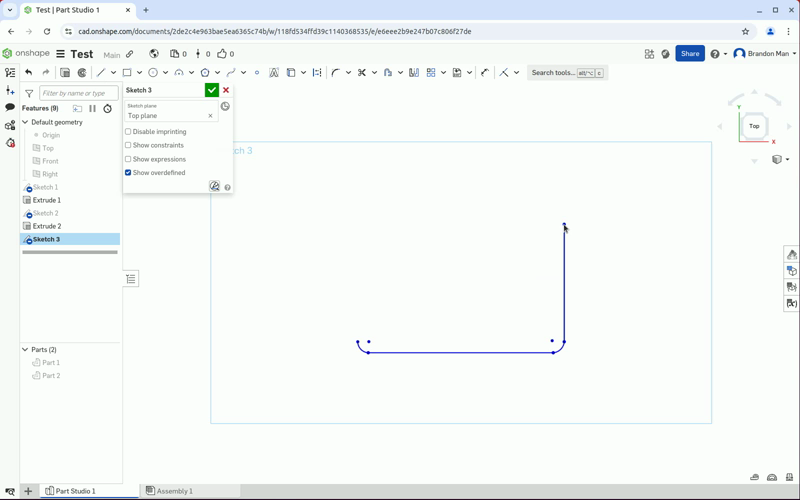
mouse_move(564, 224)
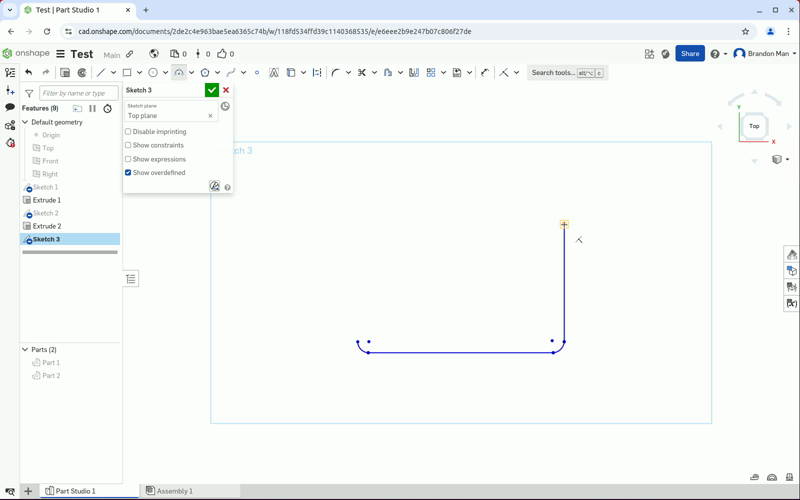
click(564, 224)
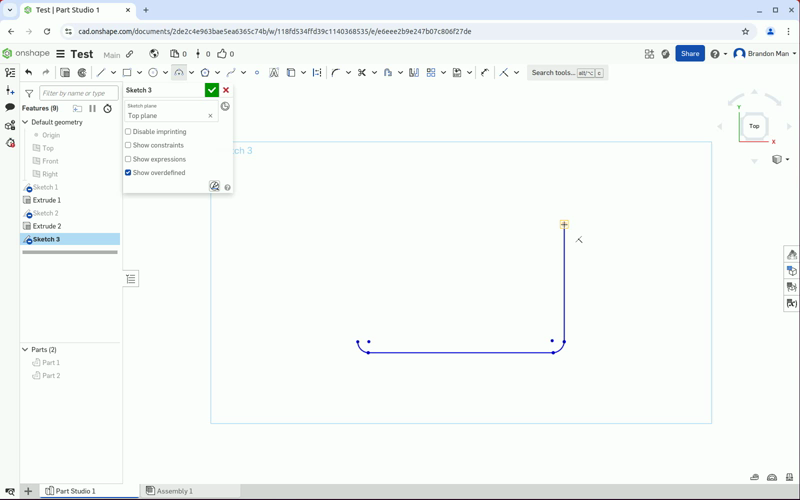
key_down(shift)
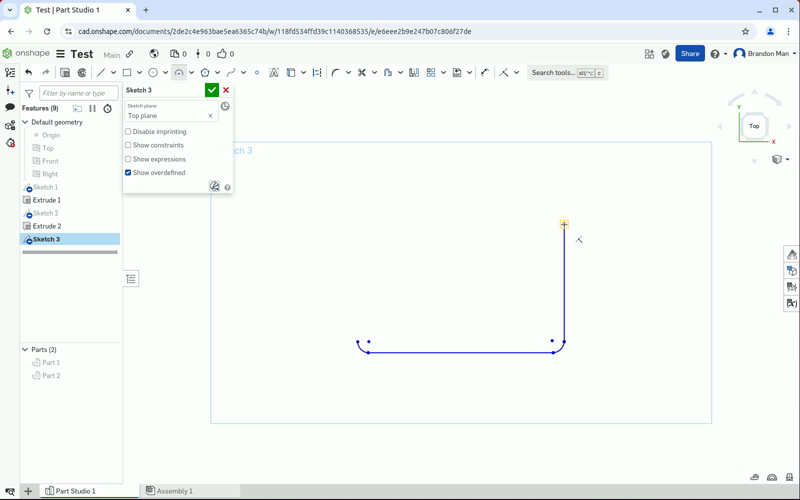
mouse_move(553, 213)
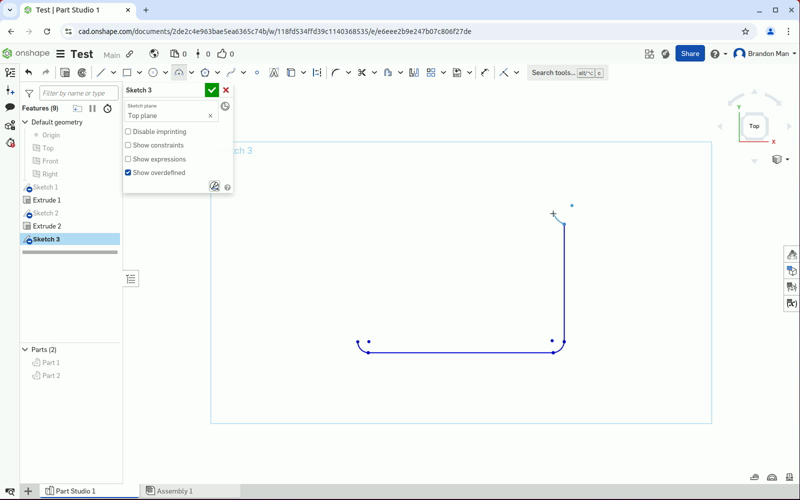
click(553, 213)
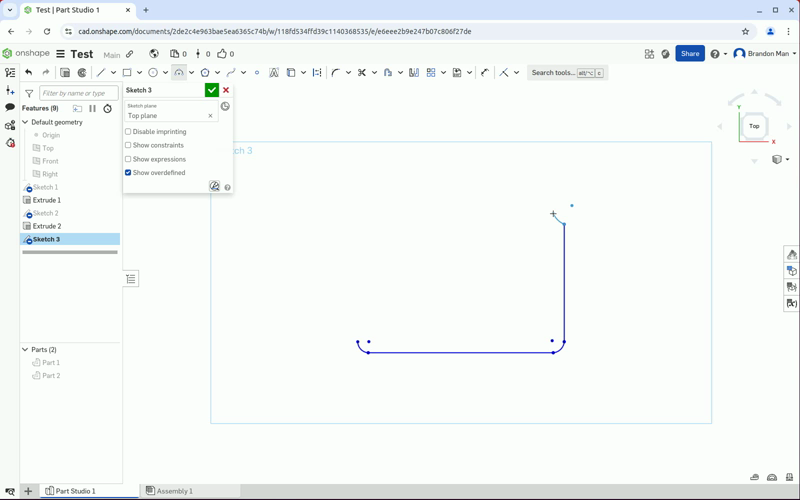
mouse_move(560, 216)
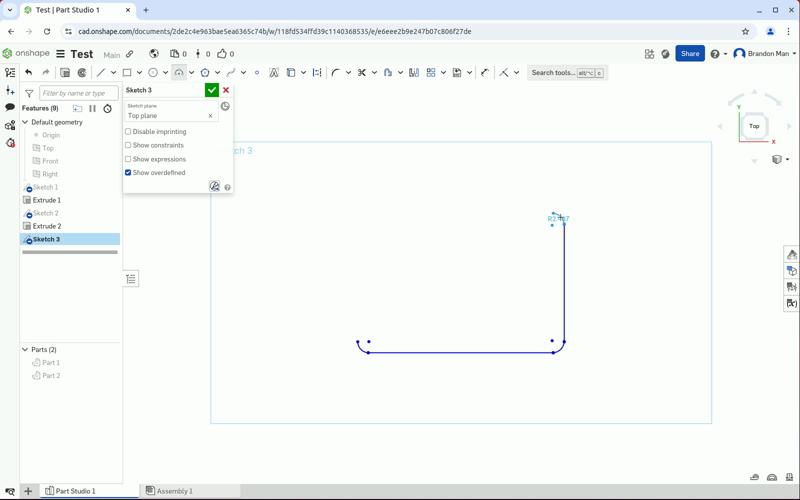
click(560, 216)
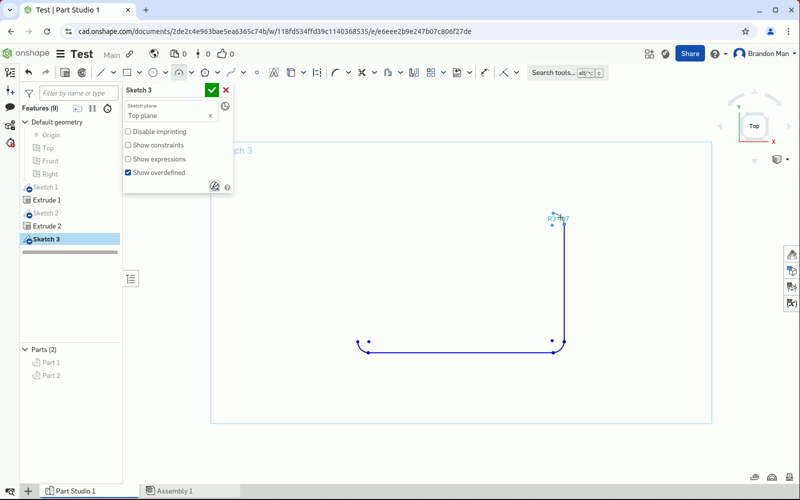
key_up(shift)
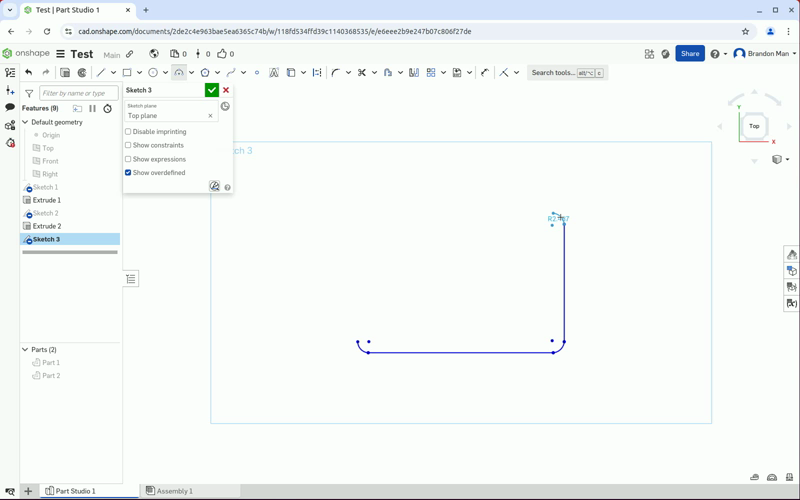
key(esc)
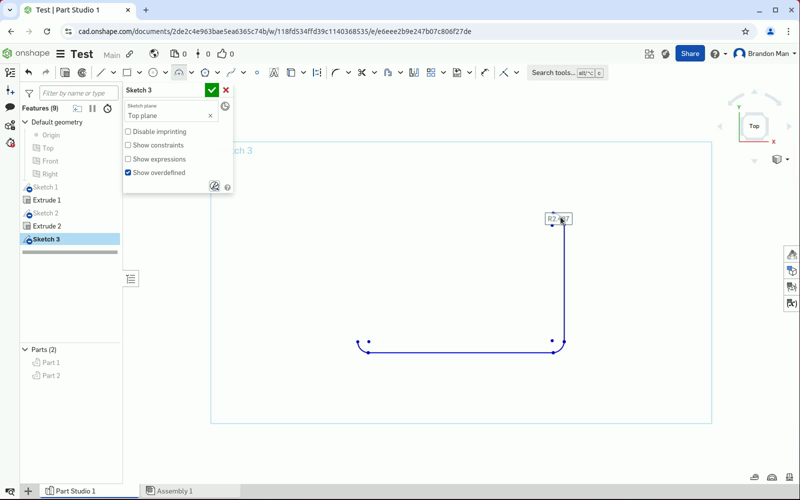
key(l)
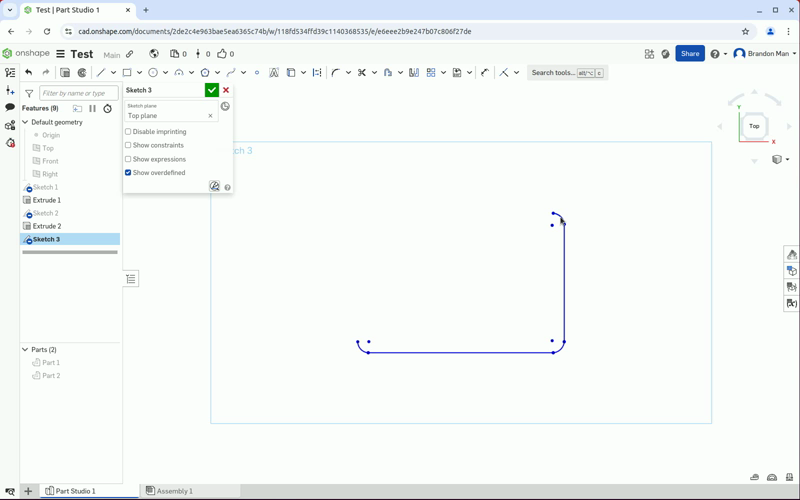
mouse_move(553, 213)
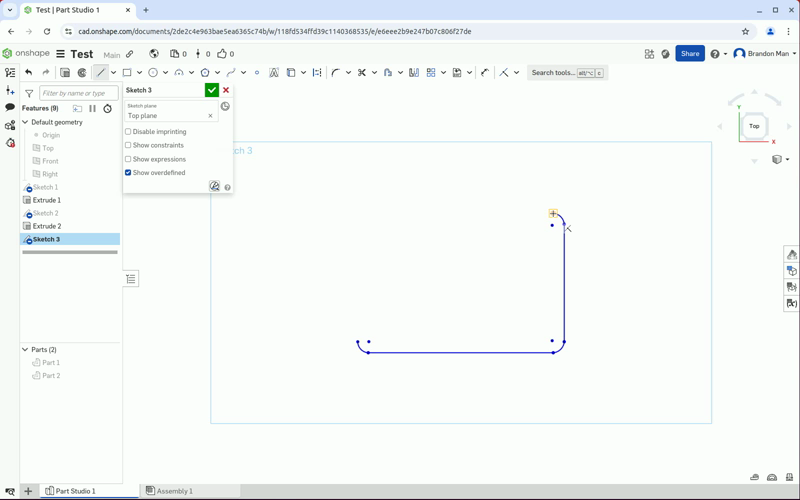
click(553, 213)
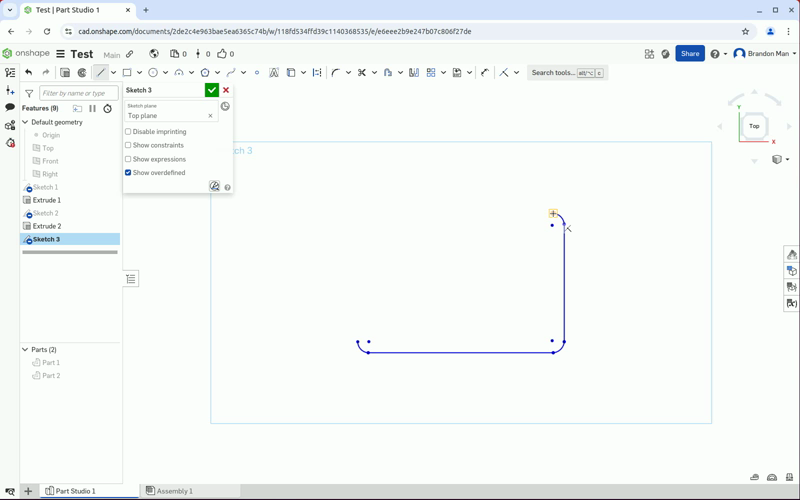
key_down(shift)
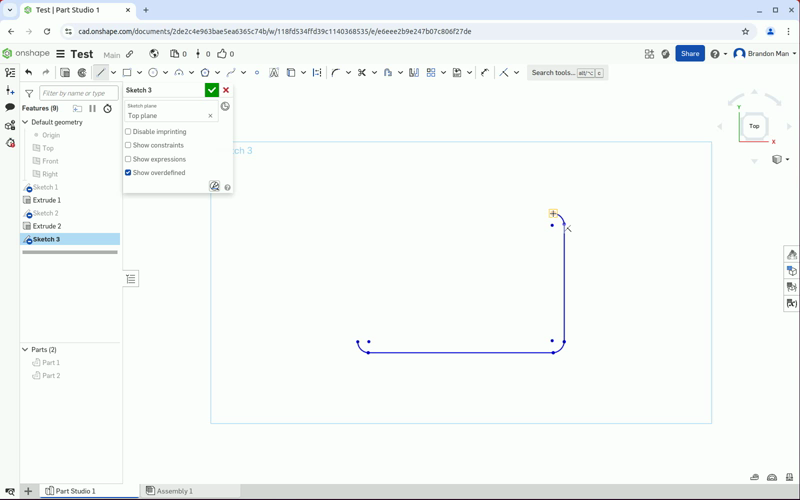
mouse_move(368, 213)
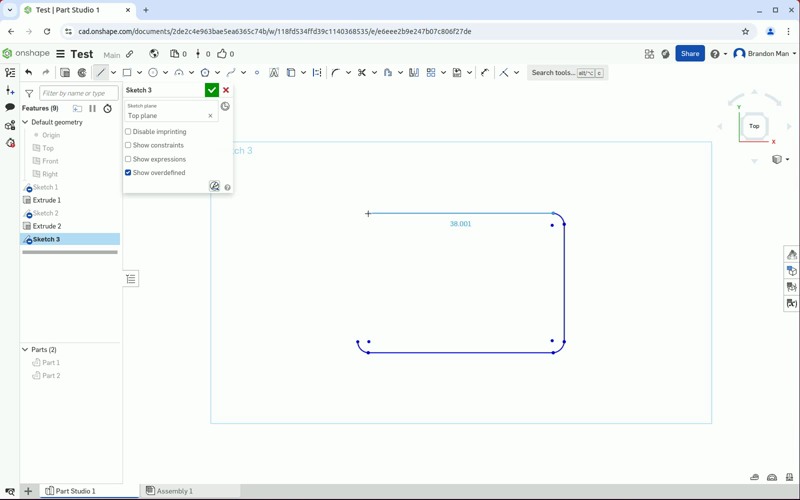
click(368, 213)
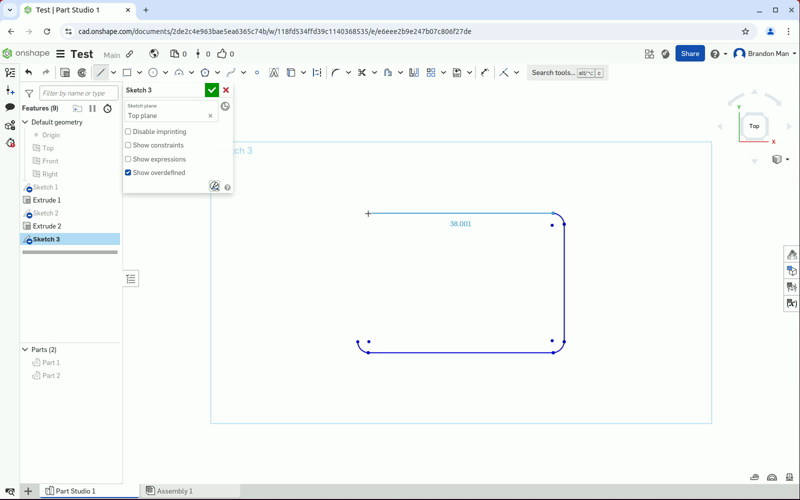
key_up(shift)
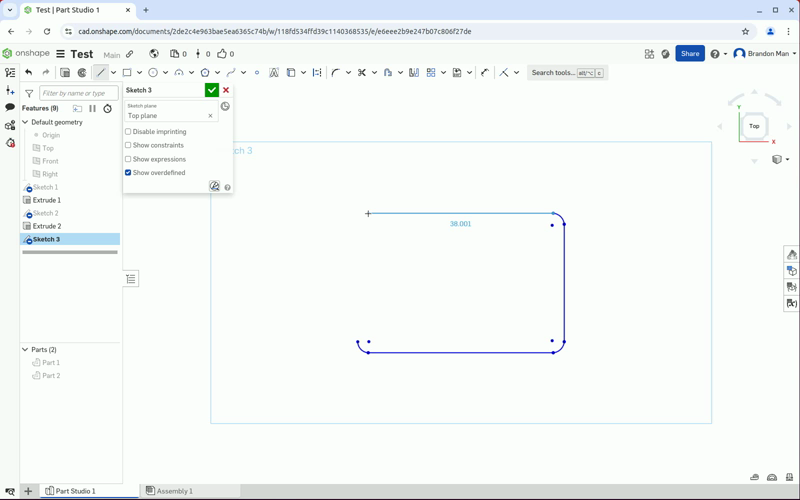
key(esc)
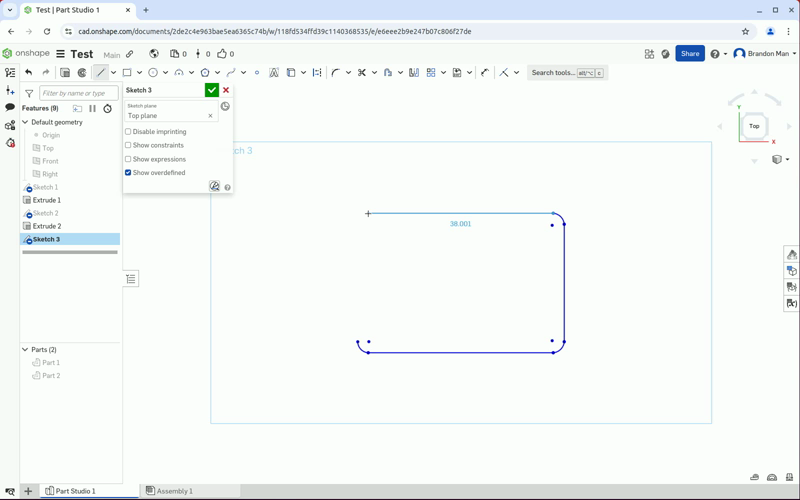
key(a)
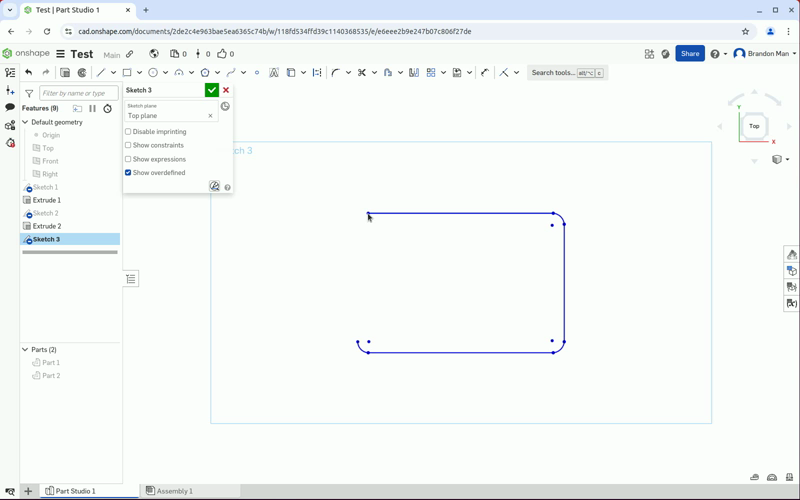
mouse_move(368, 213)
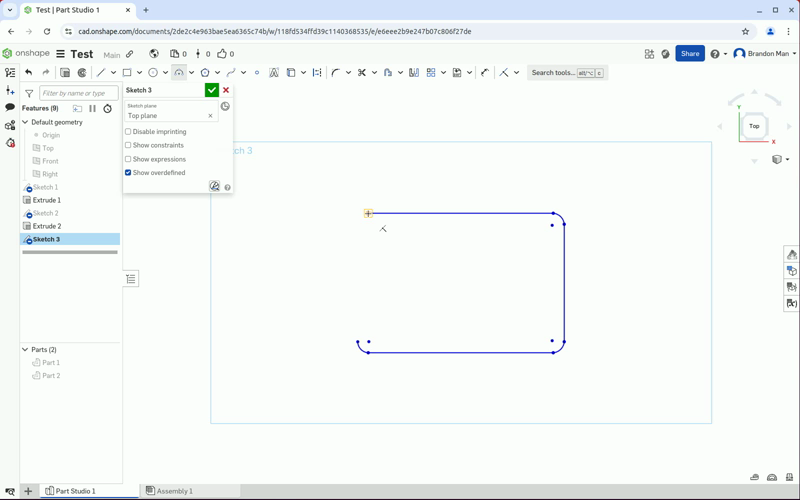
click(368, 213)
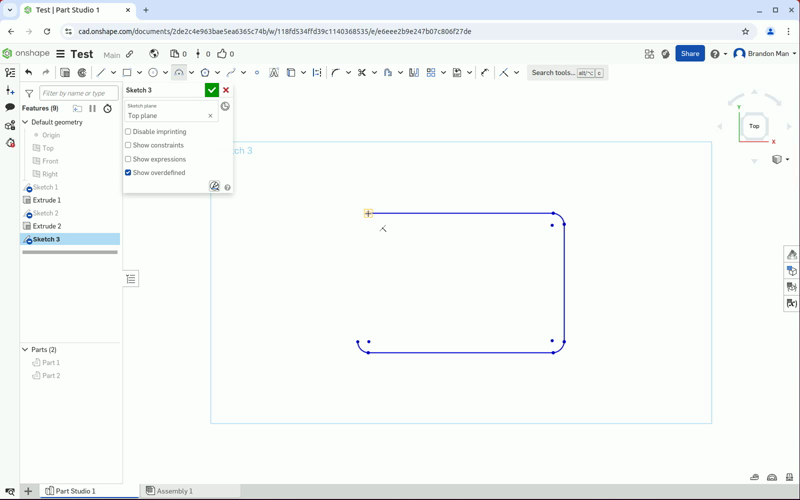
key_down(shift)
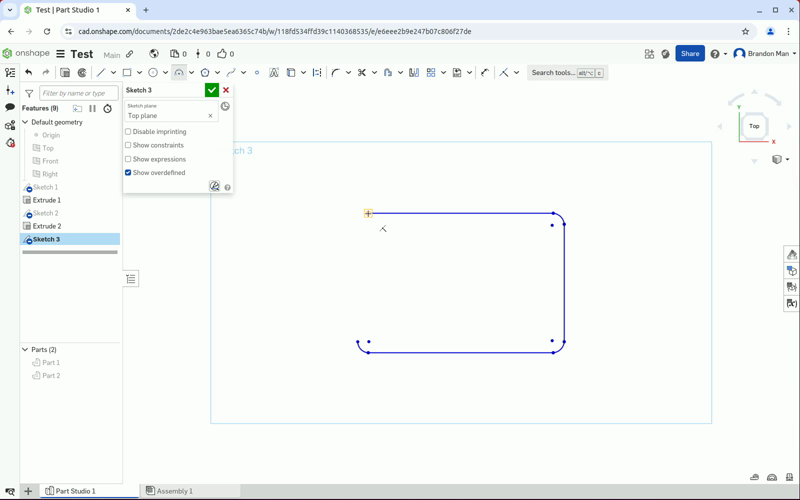
mouse_move(357, 224)
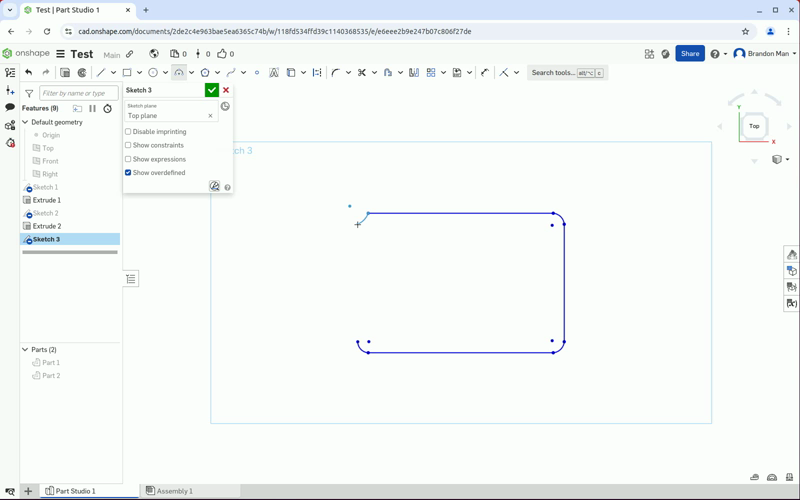
click(357, 224)
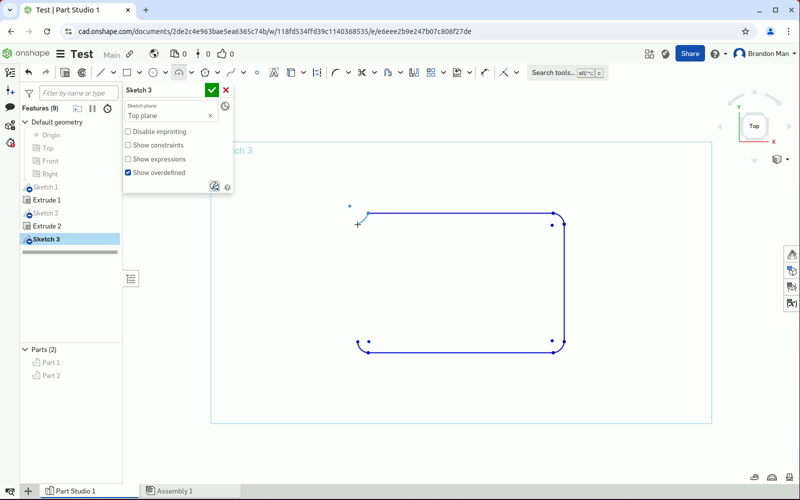
mouse_move(360, 216)
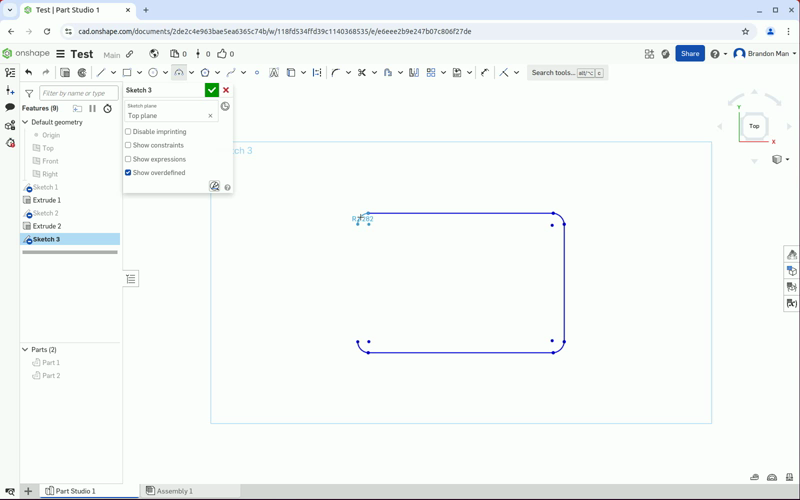
click(360, 216)
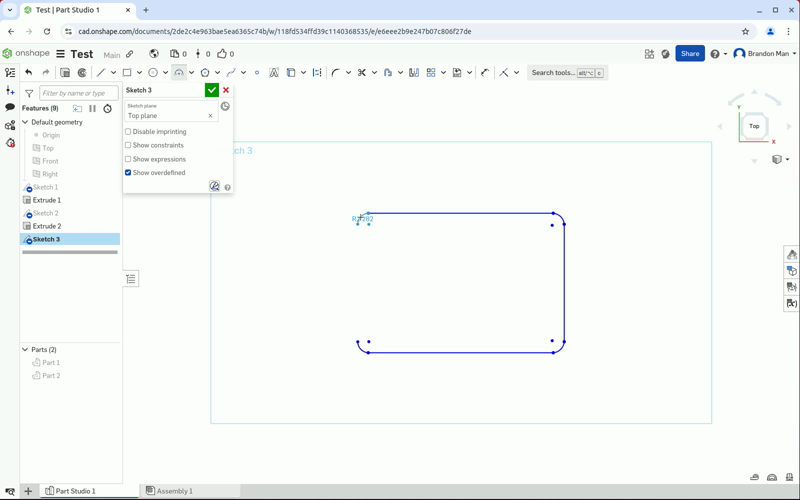
key_up(shift)
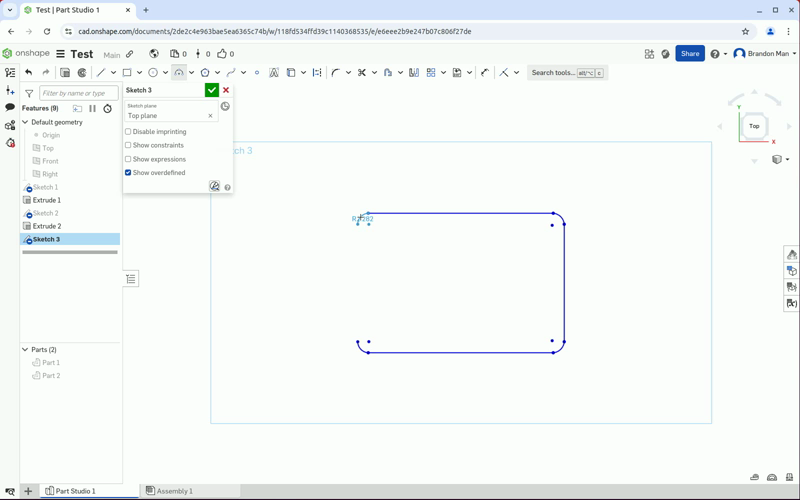
key(esc)
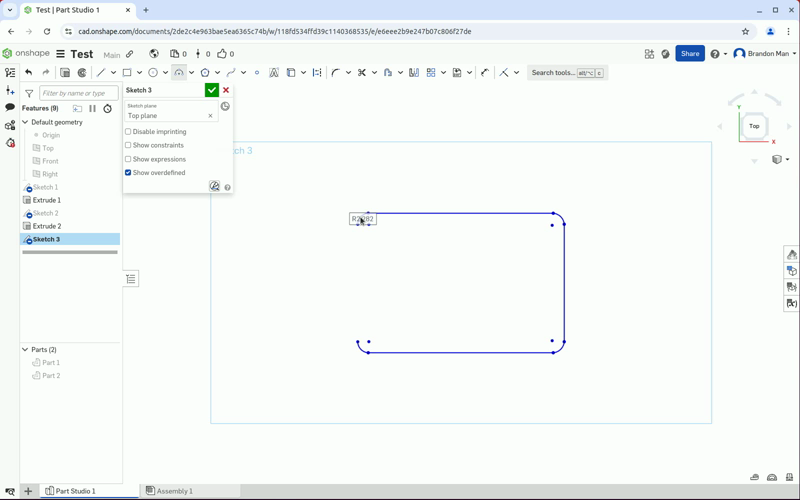
key(l)
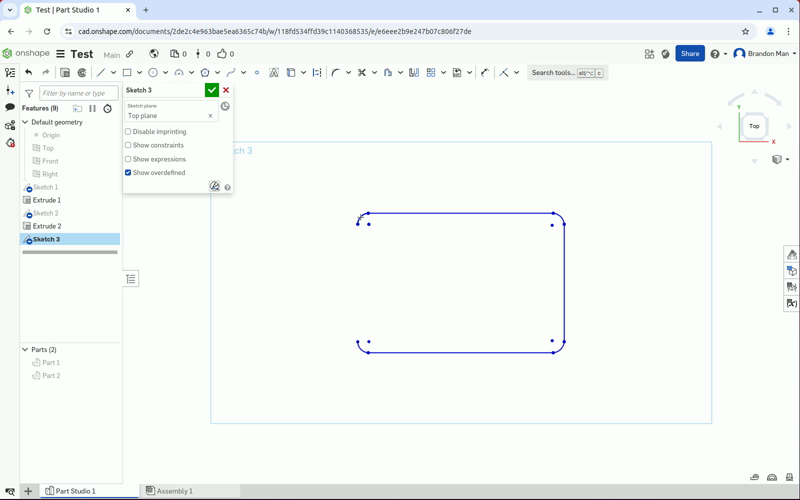
mouse_move(357, 224)
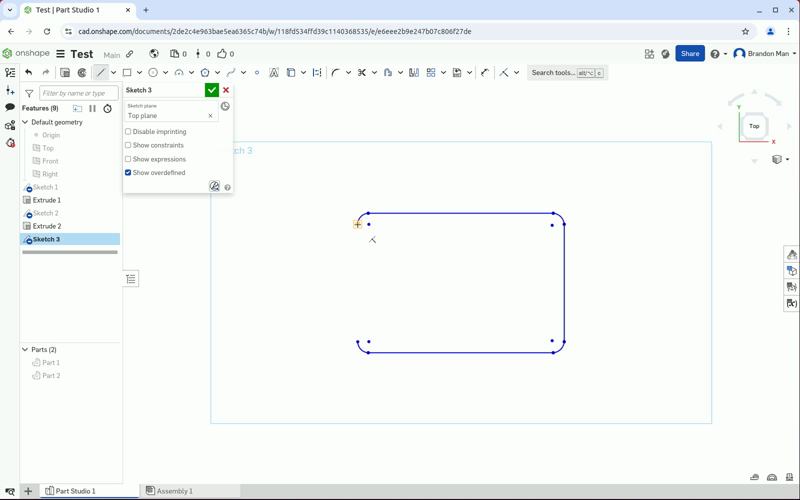
click(357, 224)
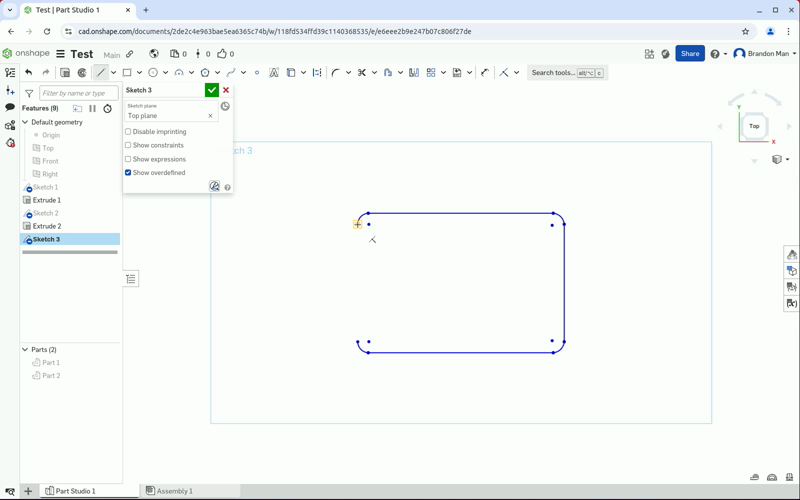
key_down(shift)
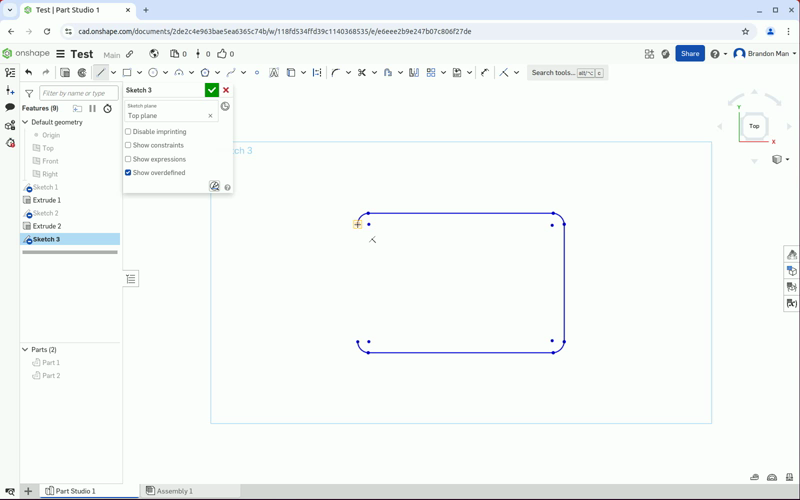
mouse_move(357, 341)
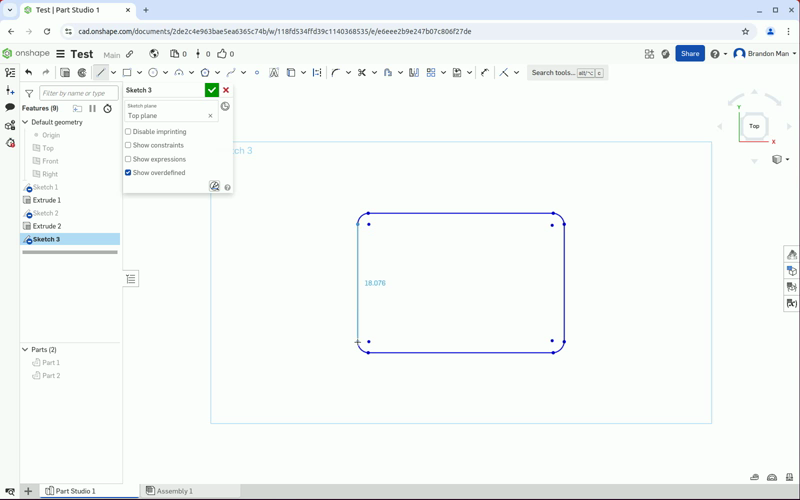
key_up(shift)
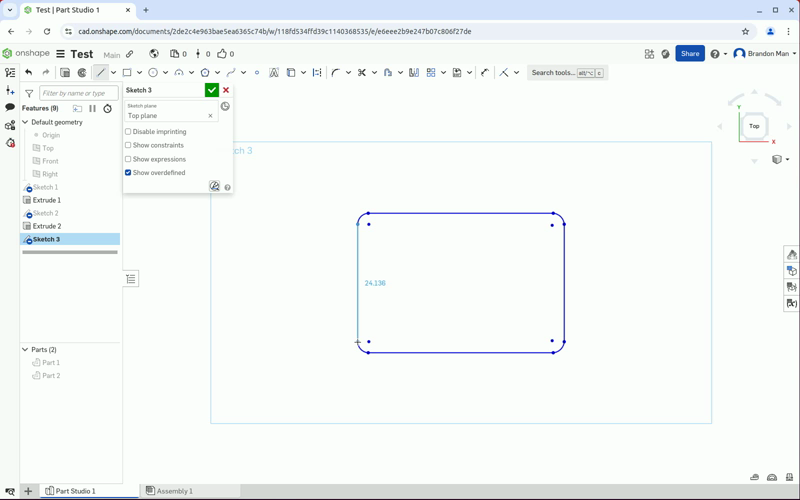
click(357, 341)
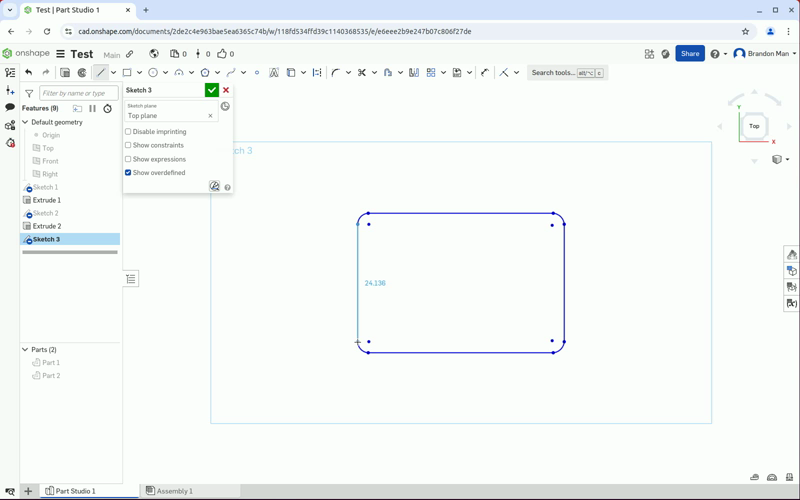
key(esc)
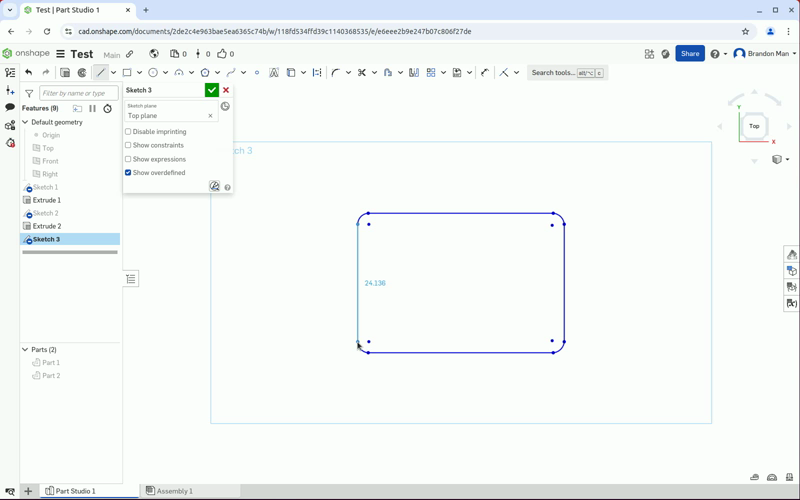
key(c)
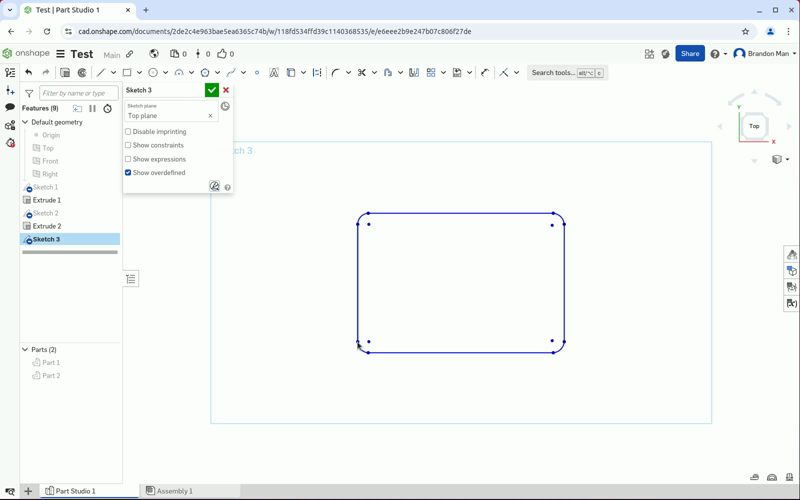
key_down(shift)
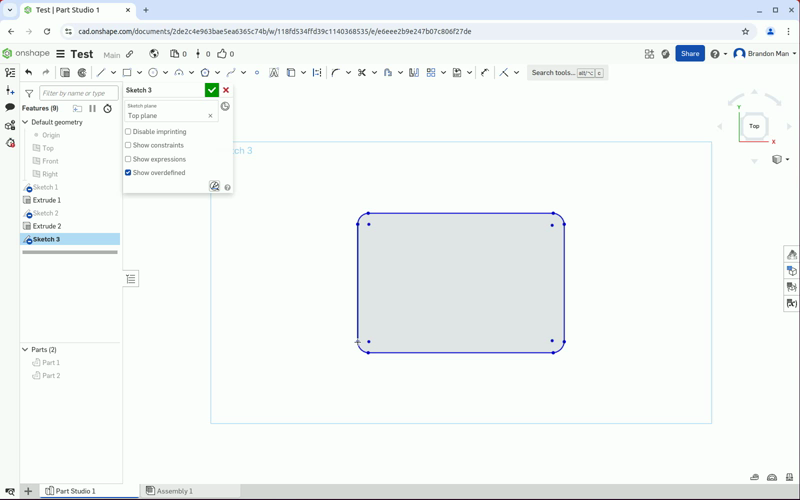
mouse_move(461, 282)
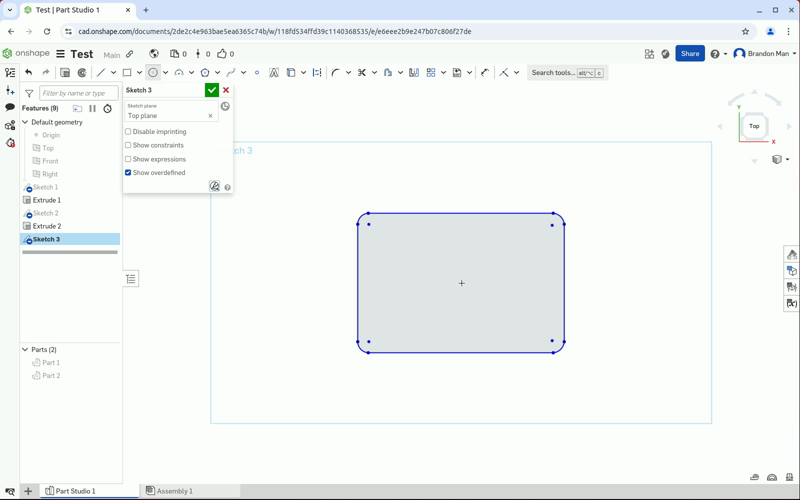
click(461, 282)
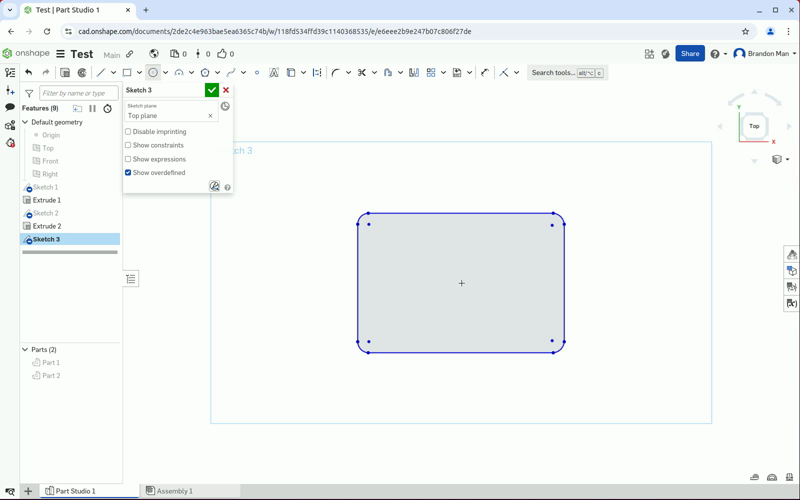
key_up(shift)
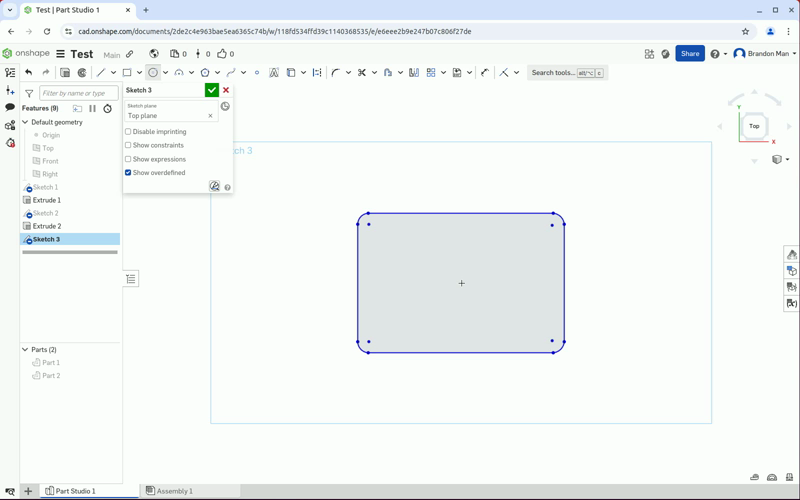
mouse_move(503, 282)
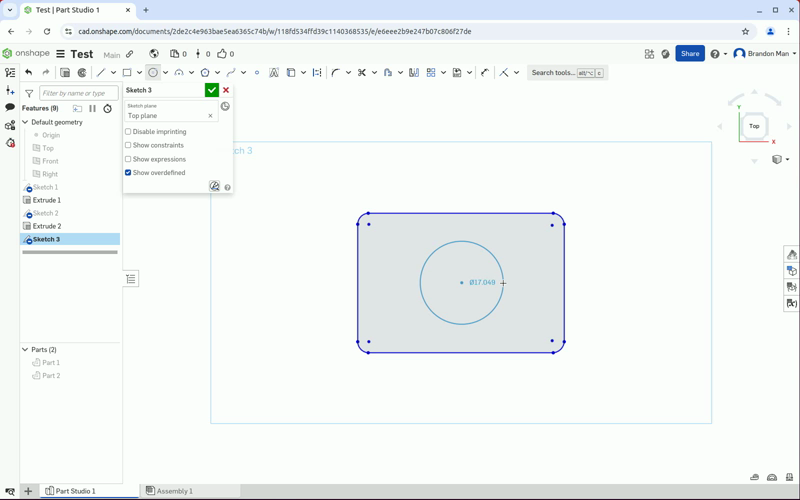
click(503, 282)
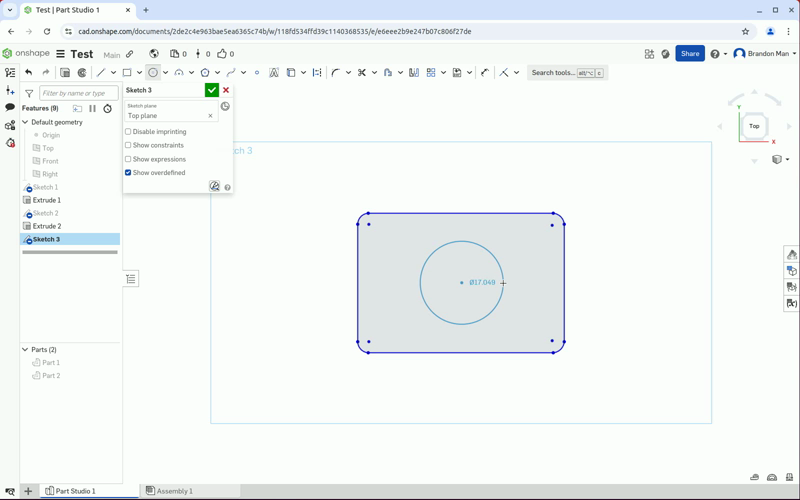
key(esc)
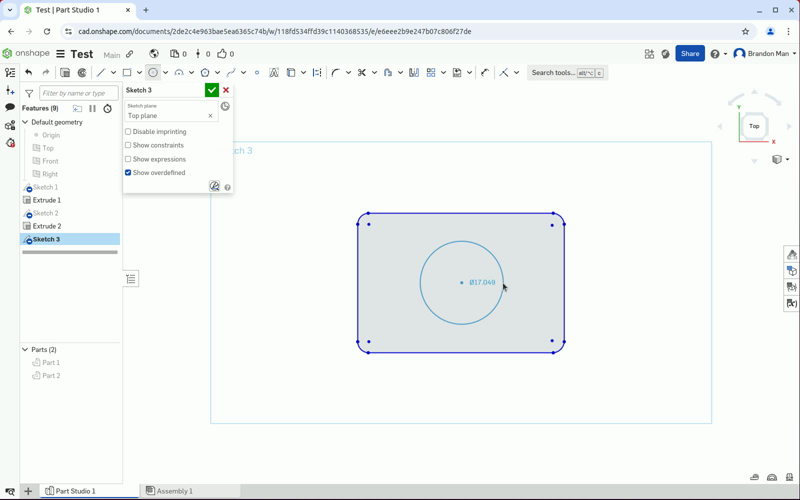
mouse_move(524, 304)
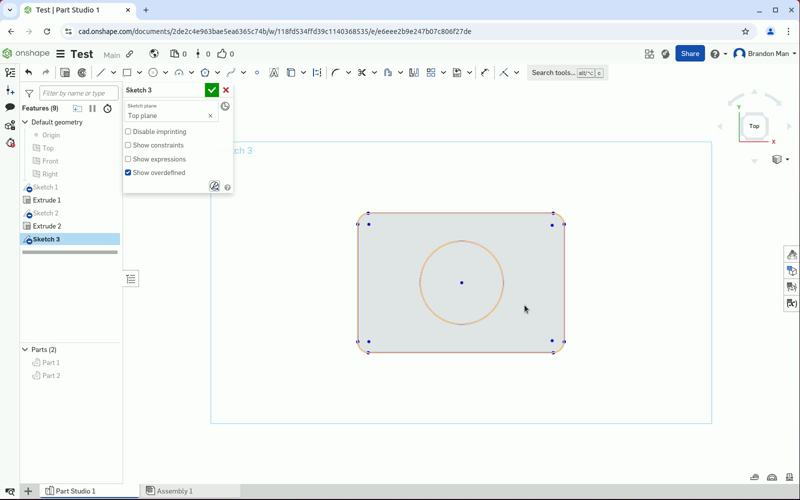
click(524, 304)
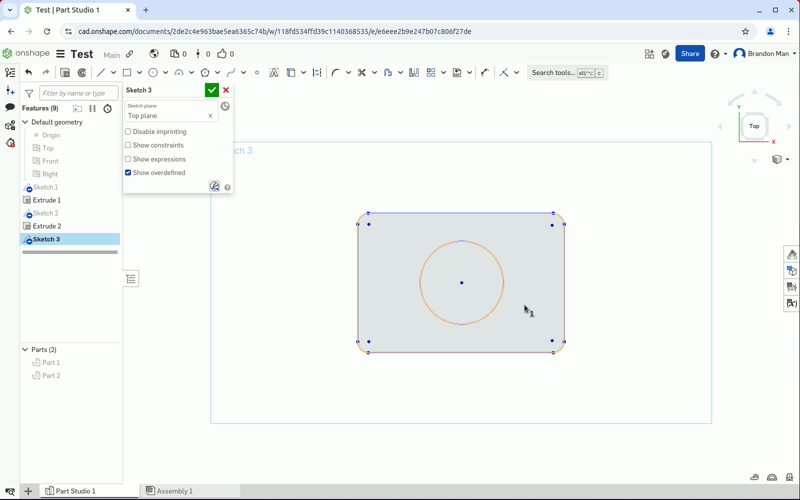
mouse_move(73, 352)
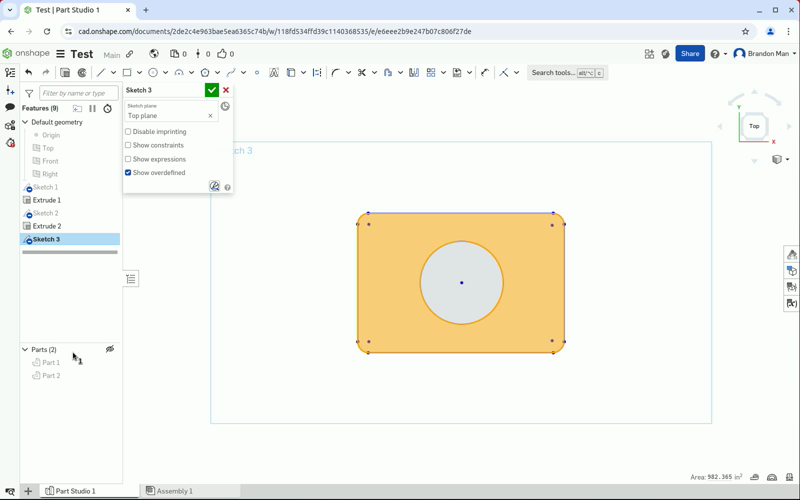
key(shift+y)
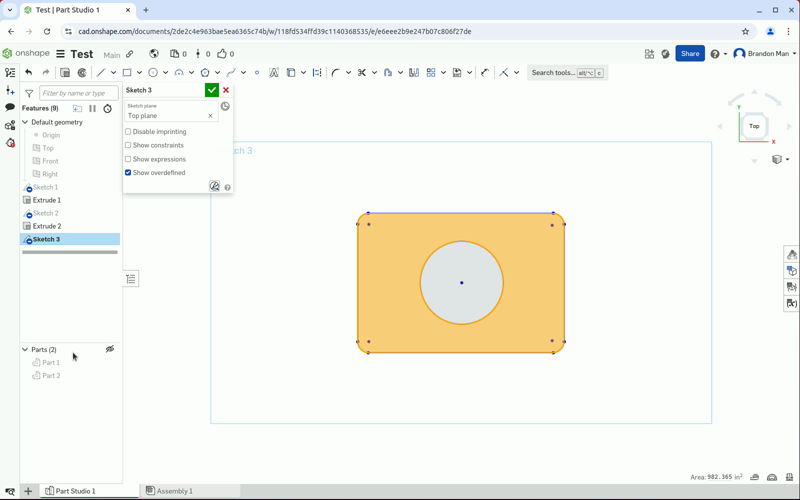
key(shift+e)
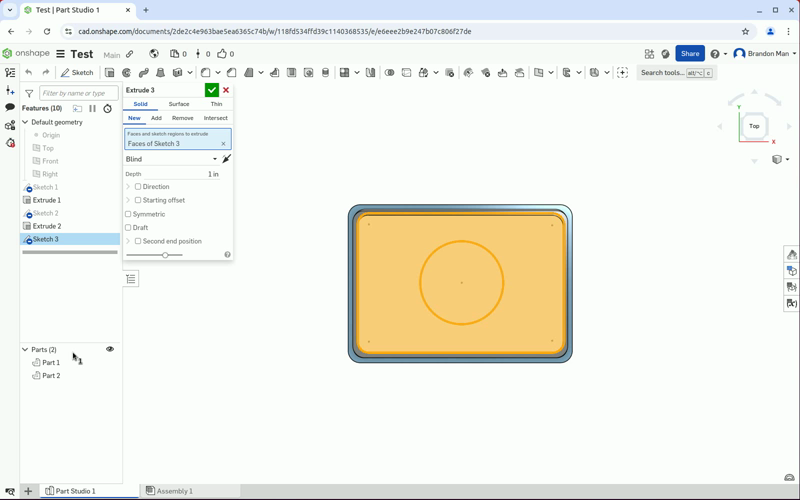
mouse_move(143, 106)
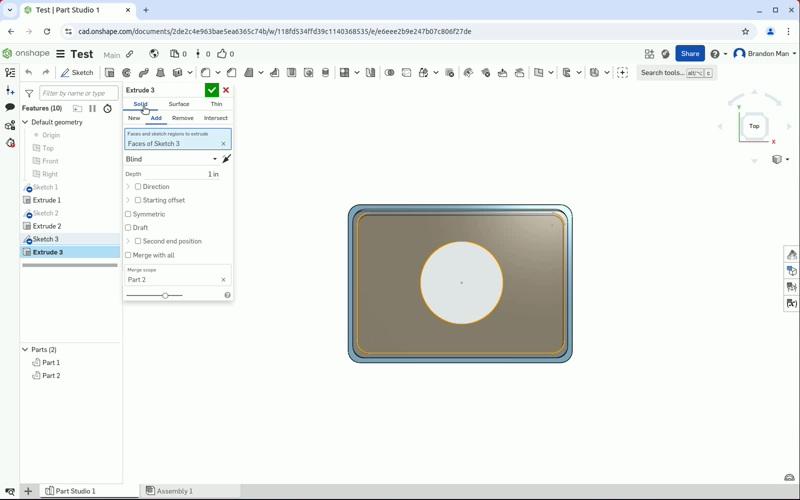
click(143, 106)
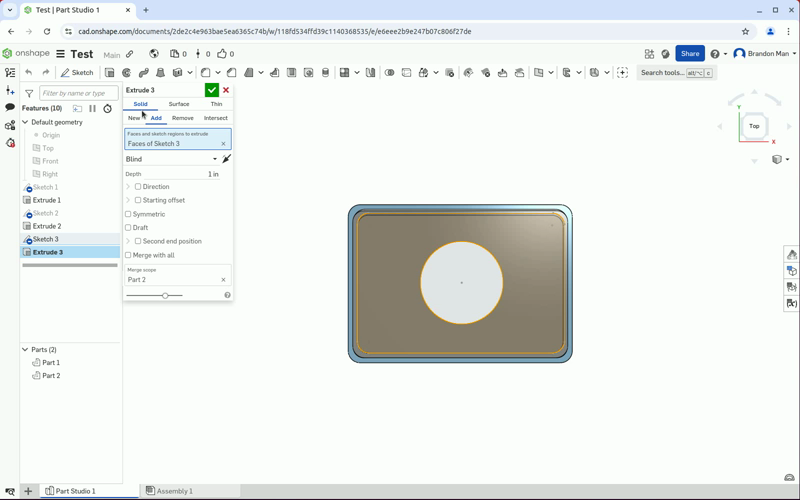
mouse_move(137, 120)
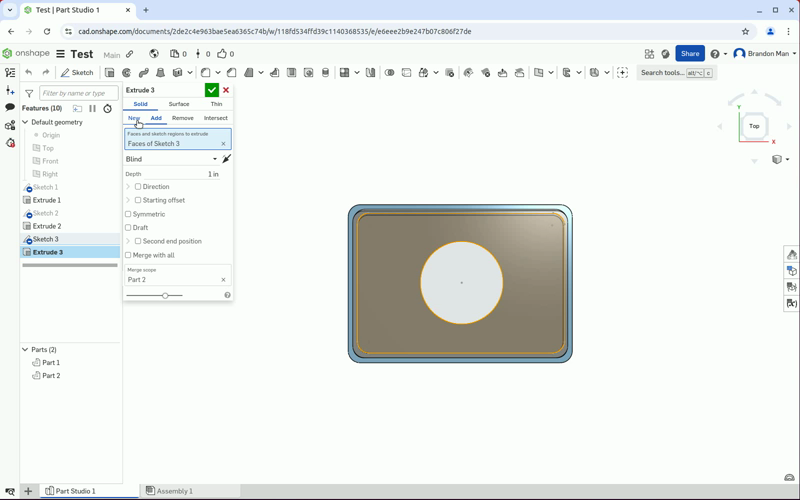
click(137, 120)
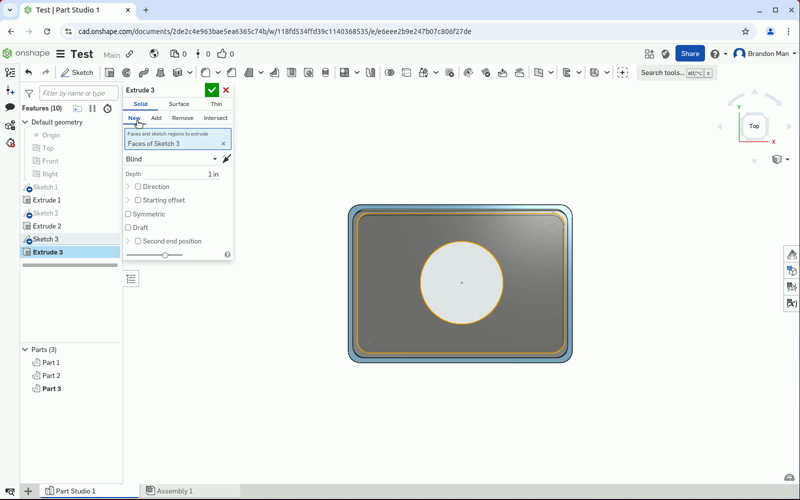
key(tab, 4)
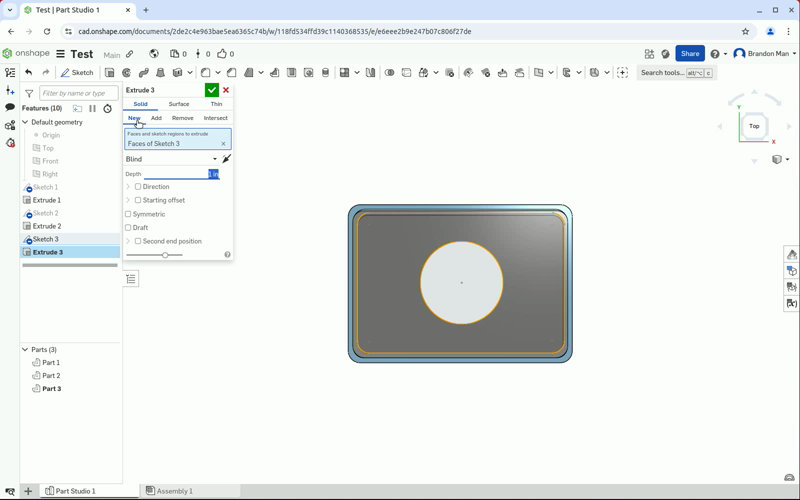
text(0.482)
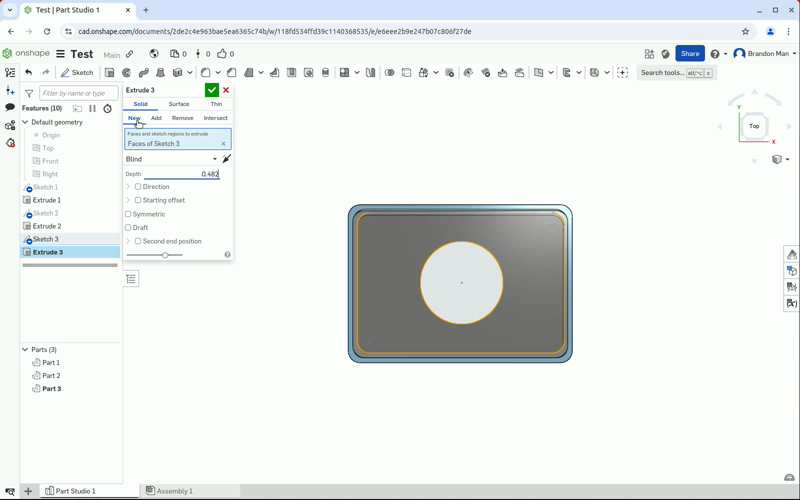
key(tab, 3)
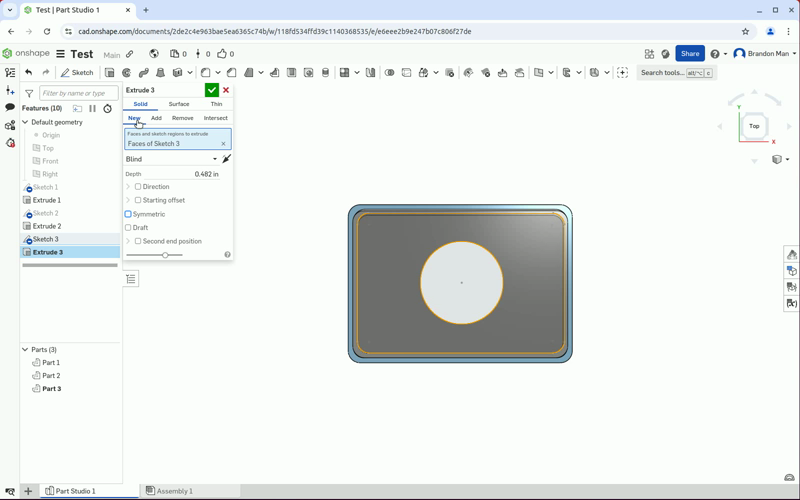
key(space)
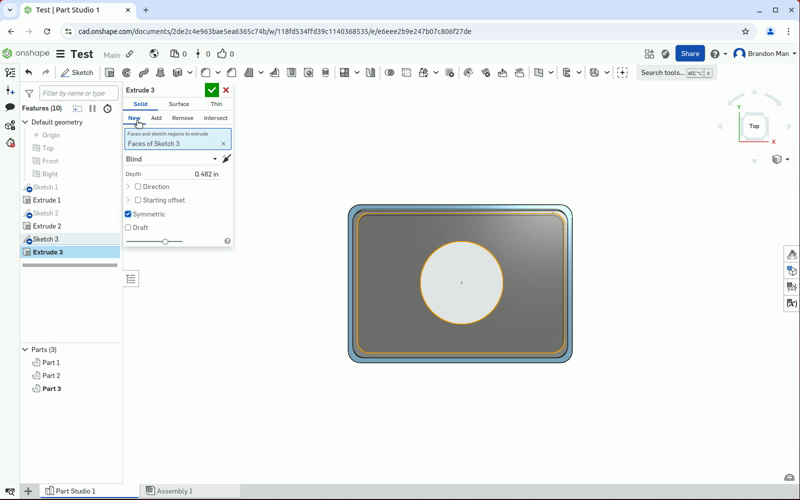
key(enter)
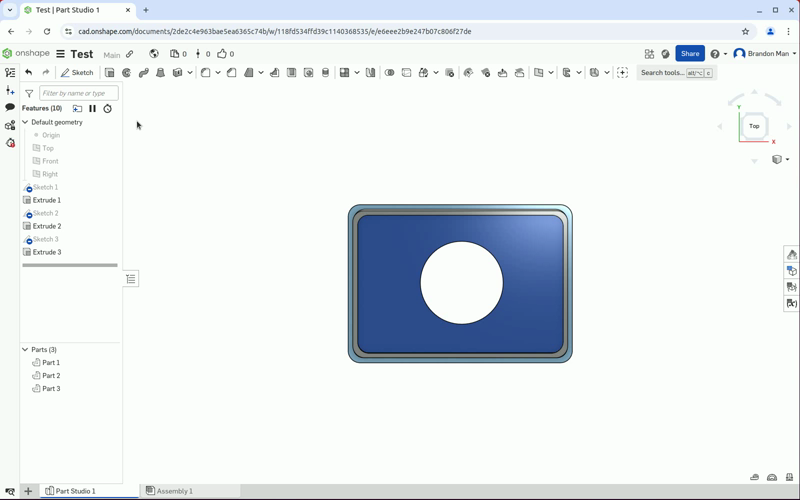
key(shift+h)
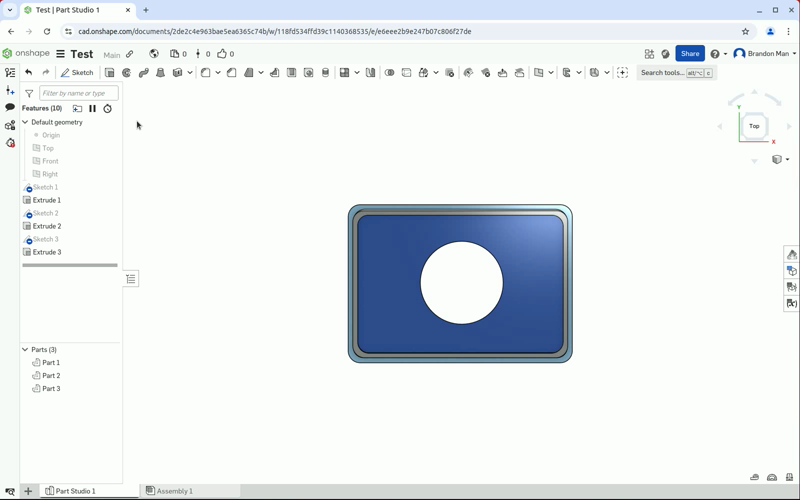
key(shift+h)
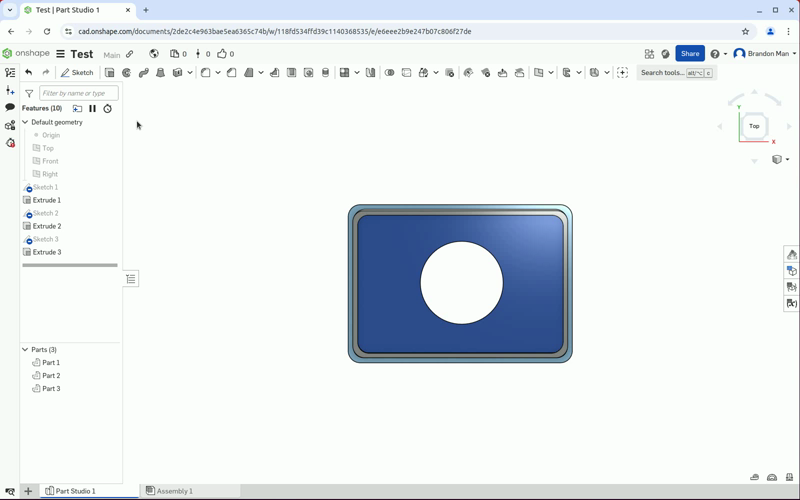
mouse_move(73, 189)
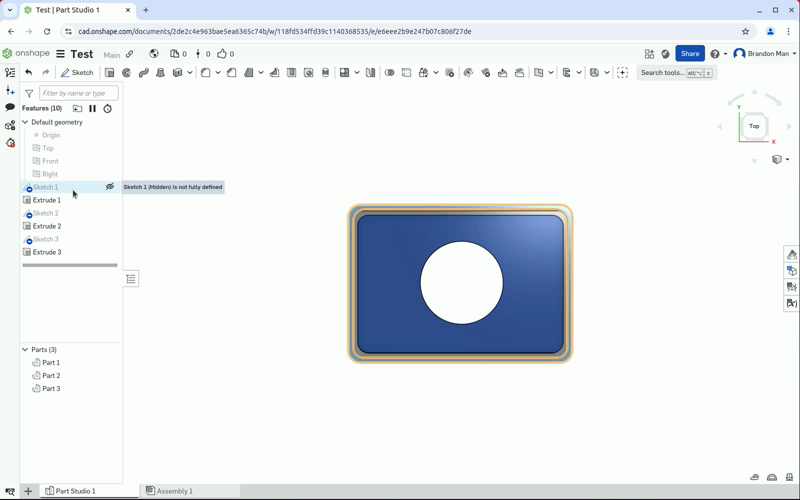
click(73, 189)
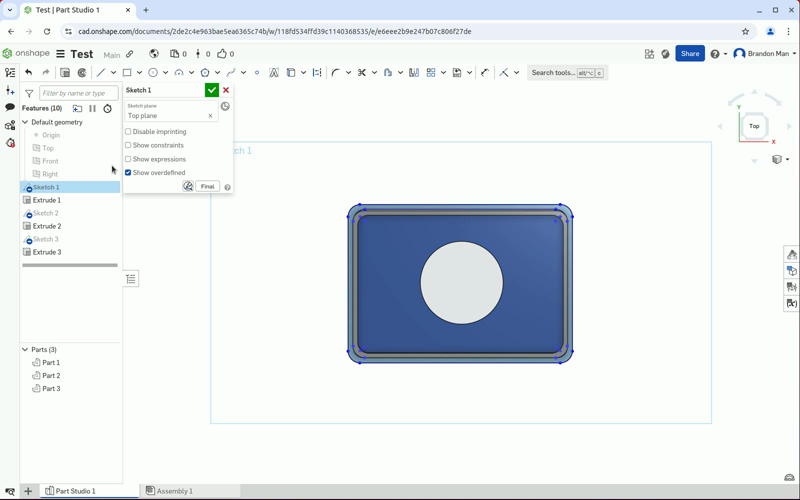
mouse_move(229, 92)
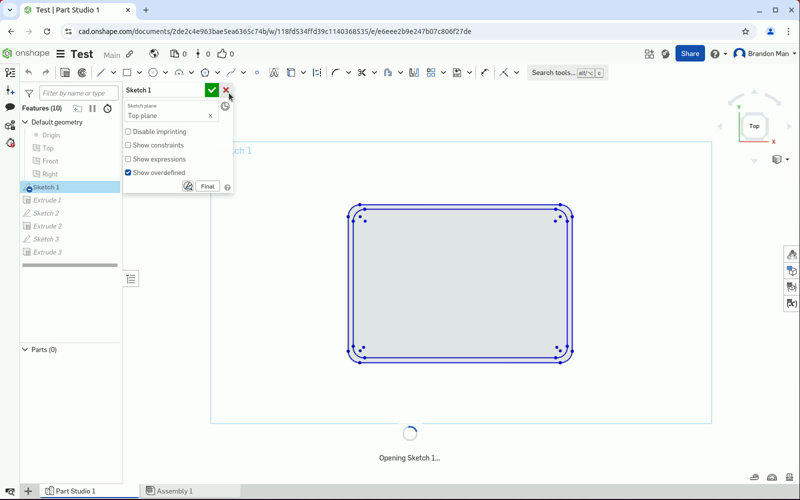
click(229, 92)
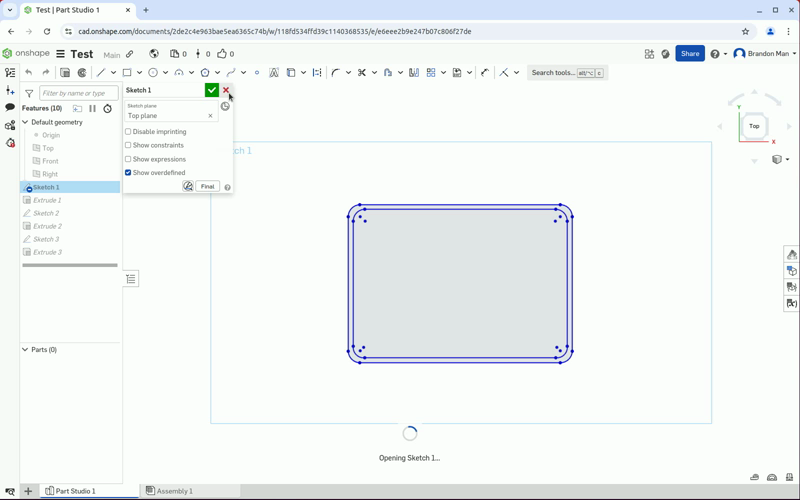
key(shift+s)
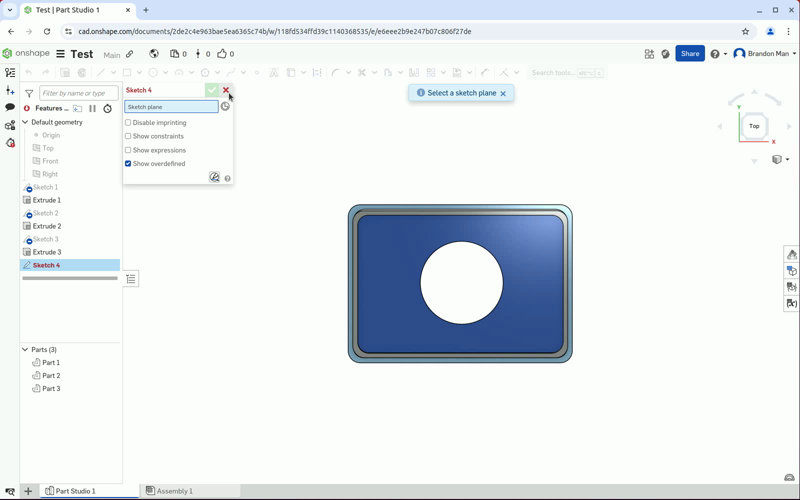
mouse_move(73, 150)
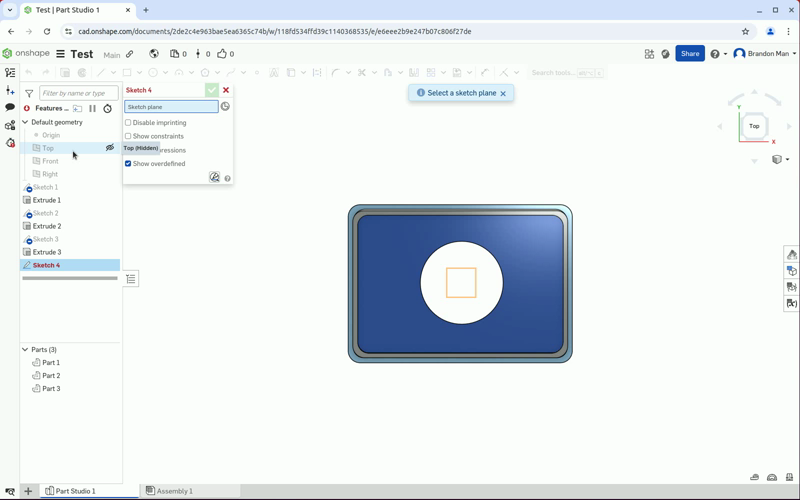
click(73, 150)
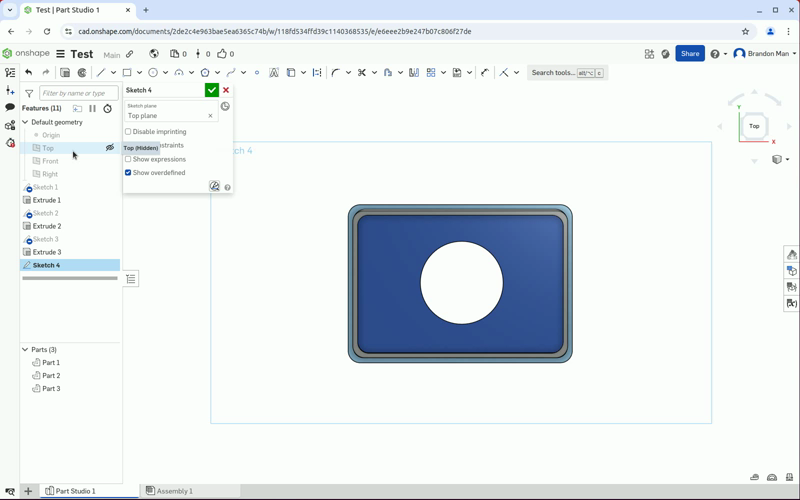
mouse_move(73, 352)
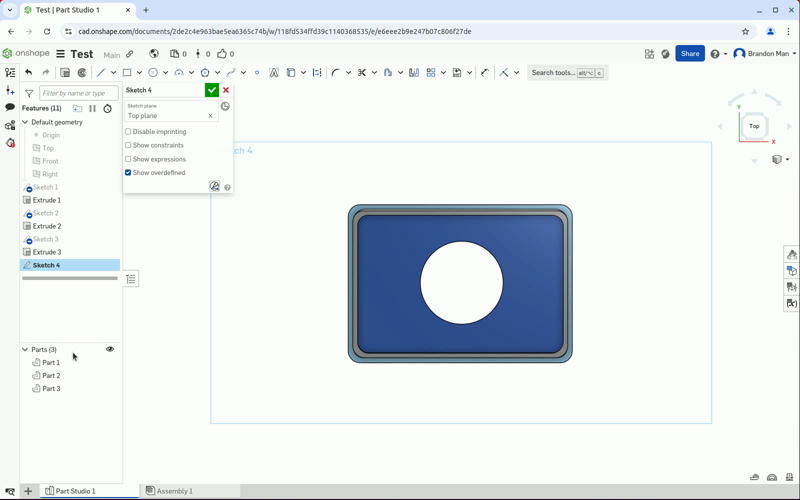
key(y)
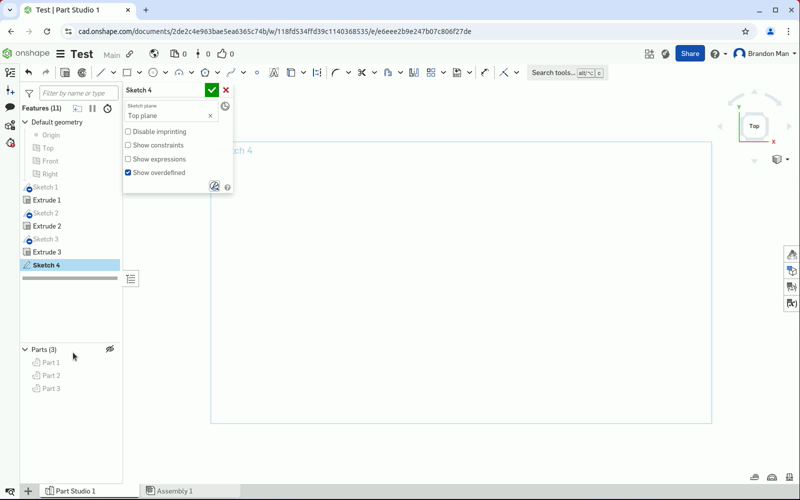
key(c)
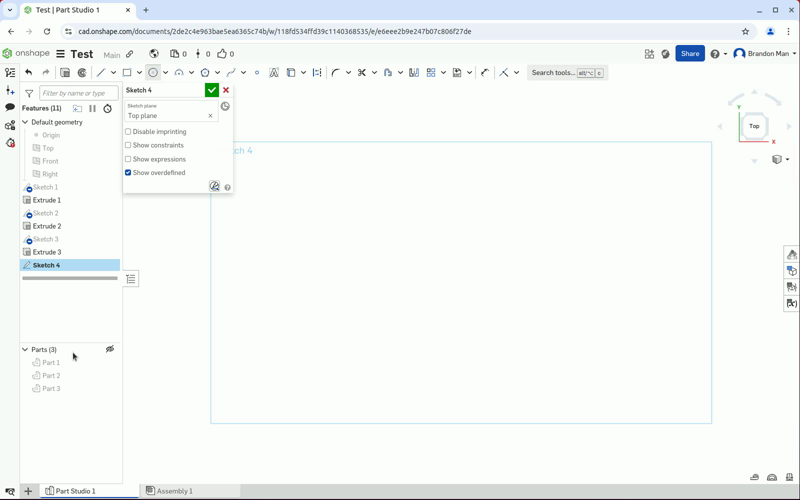
key_down(shift)
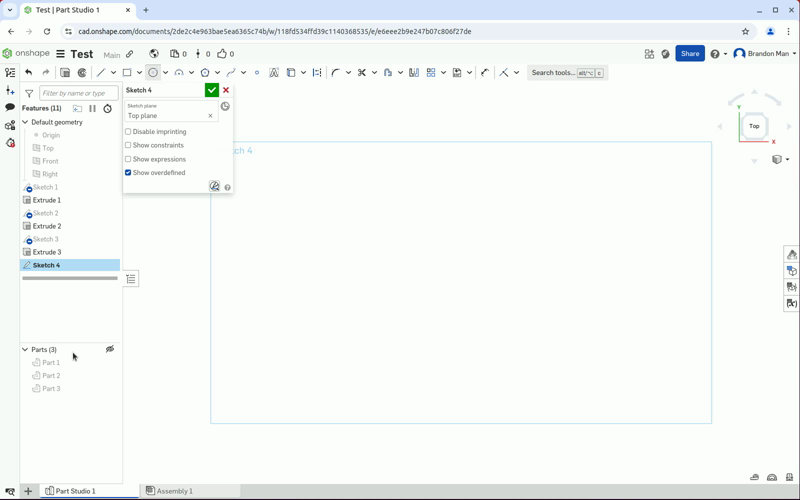
mouse_move(461, 282)
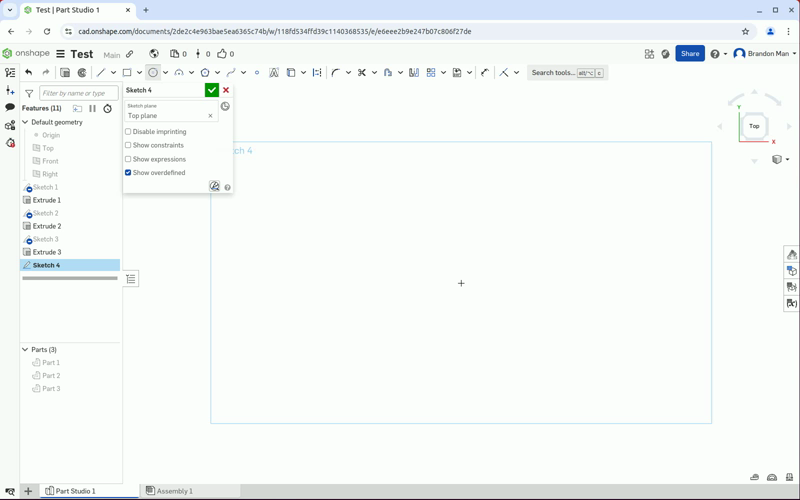
click(461, 282)
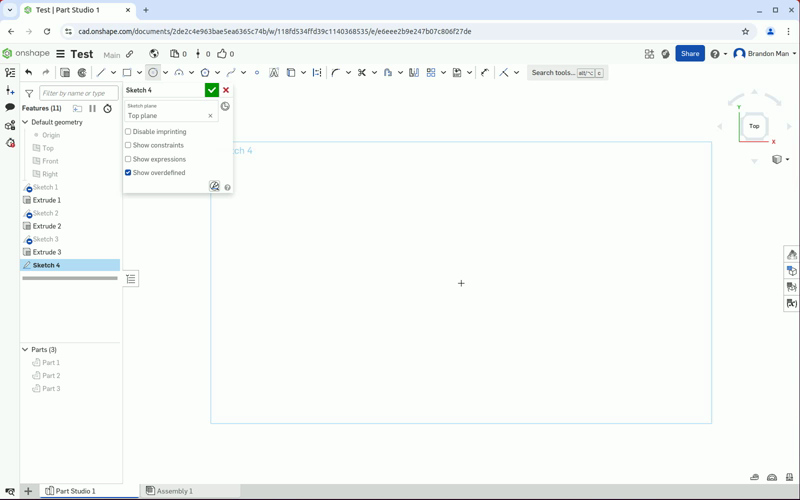
key_up(shift)
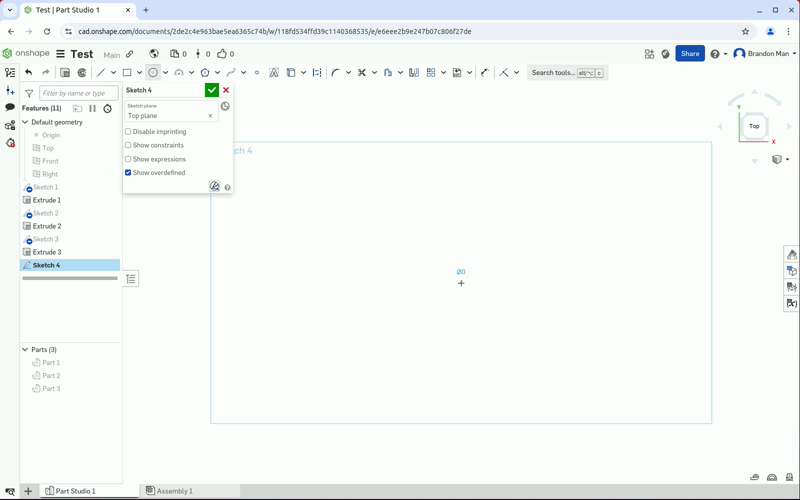
mouse_move(503, 282)
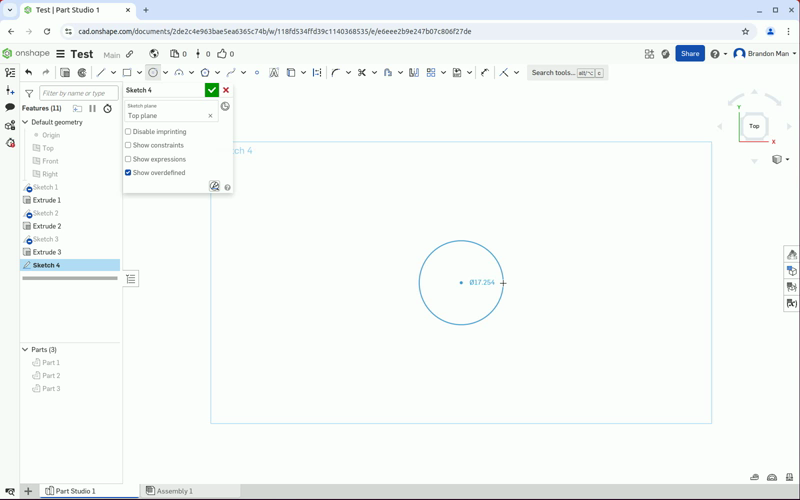
click(503, 282)
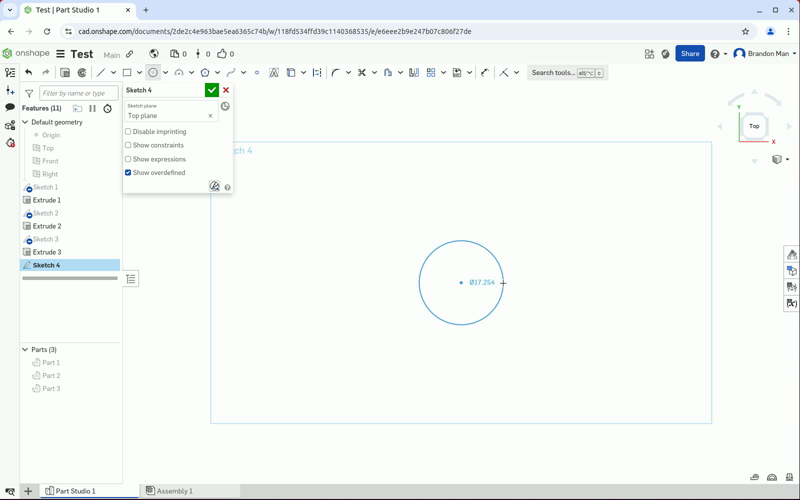
key(esc)
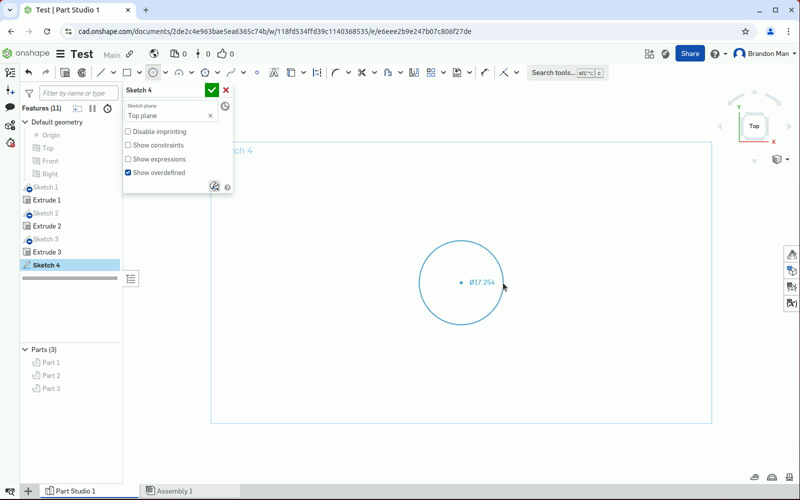
key(c)
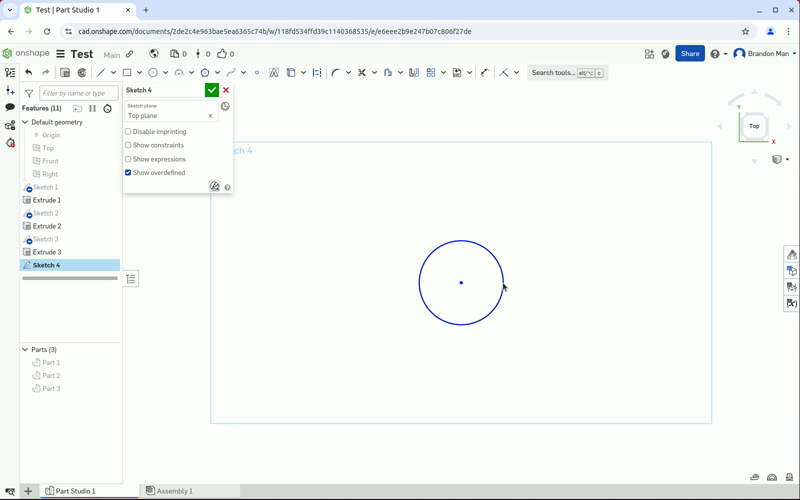
key_down(shift)
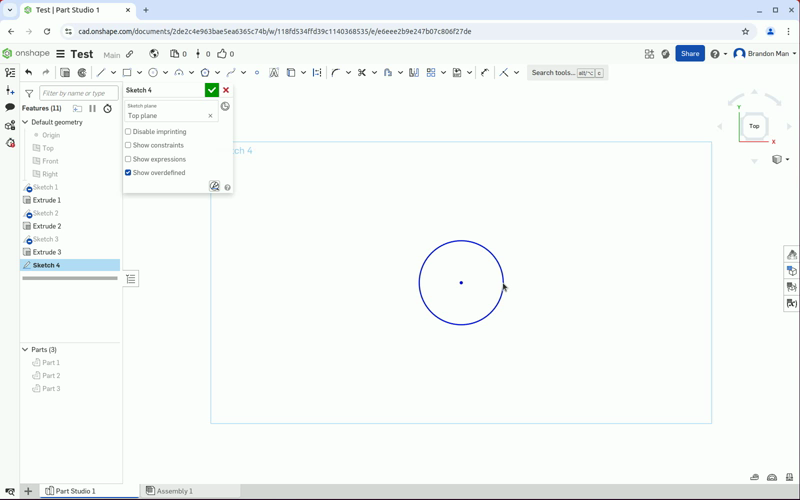
mouse_move(461, 282)
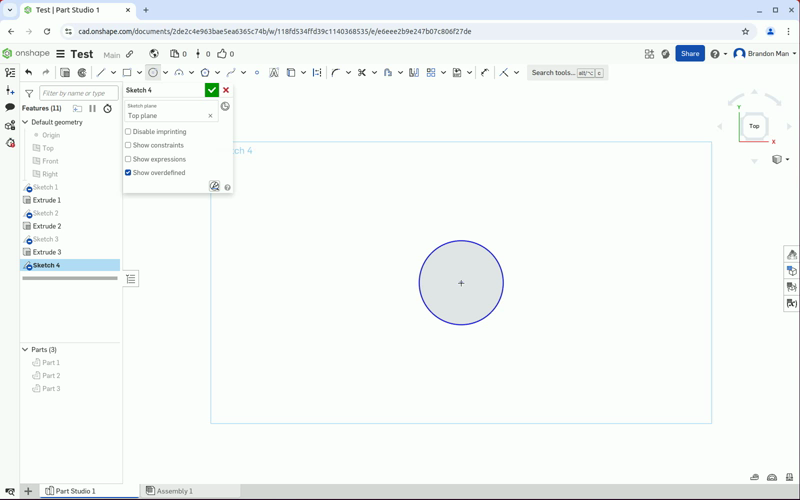
click(461, 282)
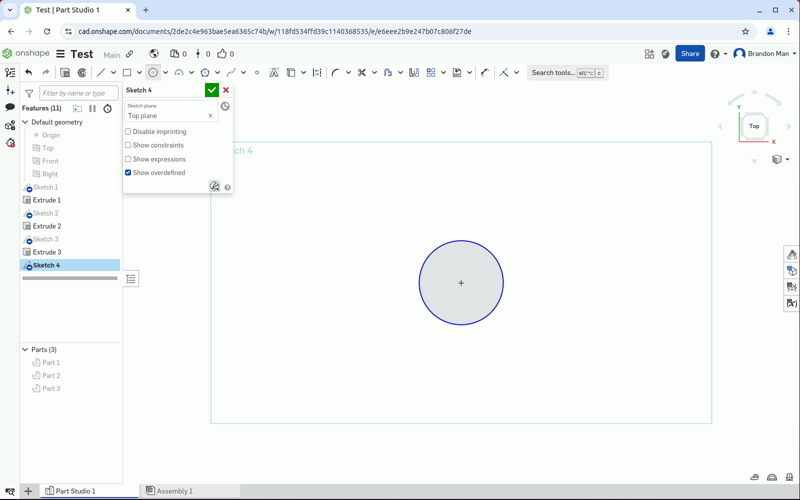
key_up(shift)
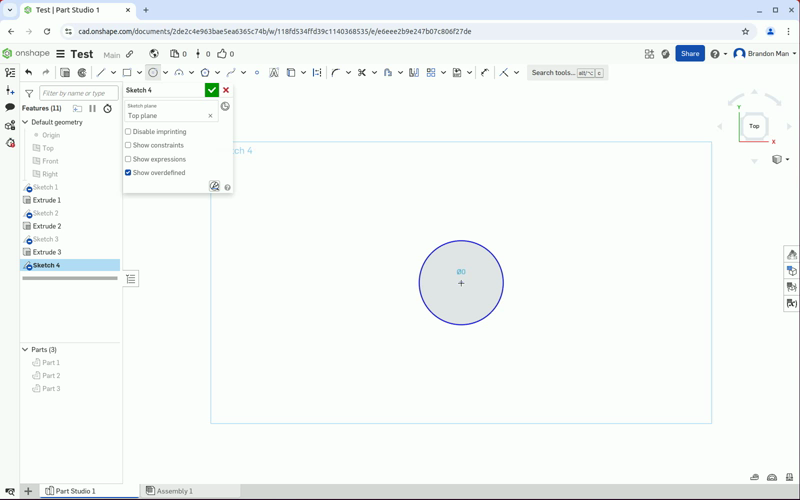
mouse_move(497, 282)
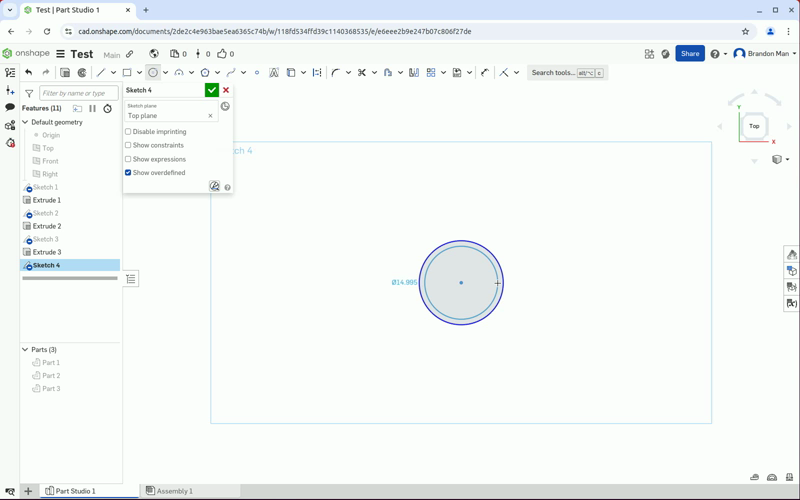
click(497, 282)
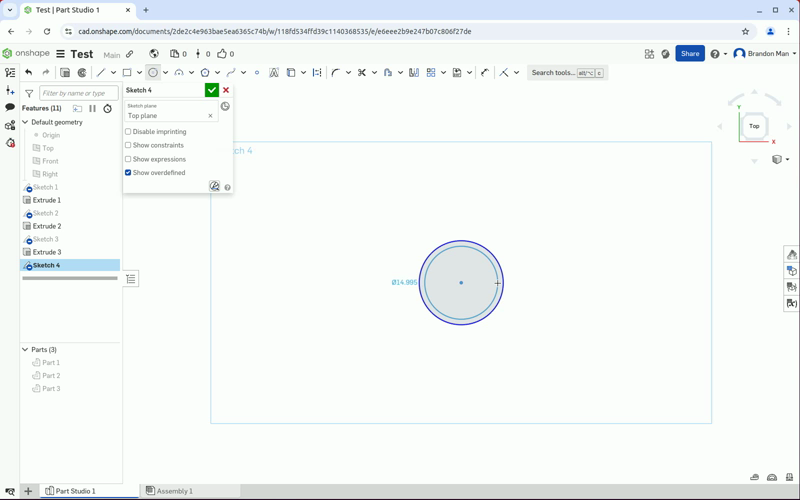
key(esc)
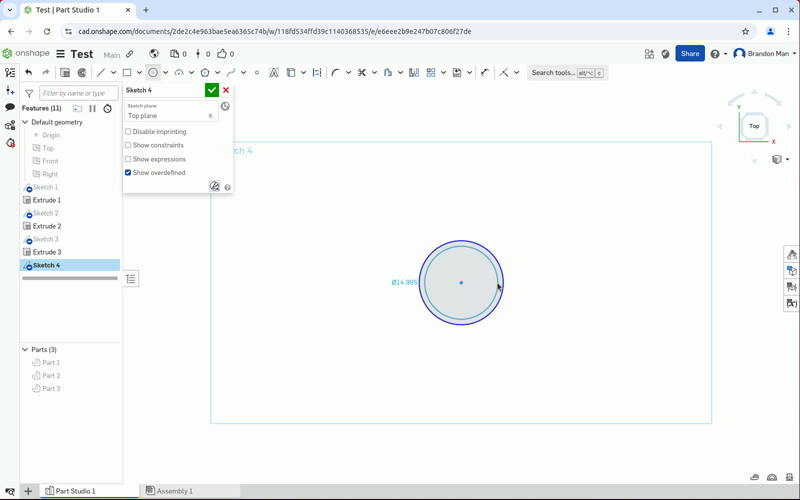
mouse_move(475, 319)
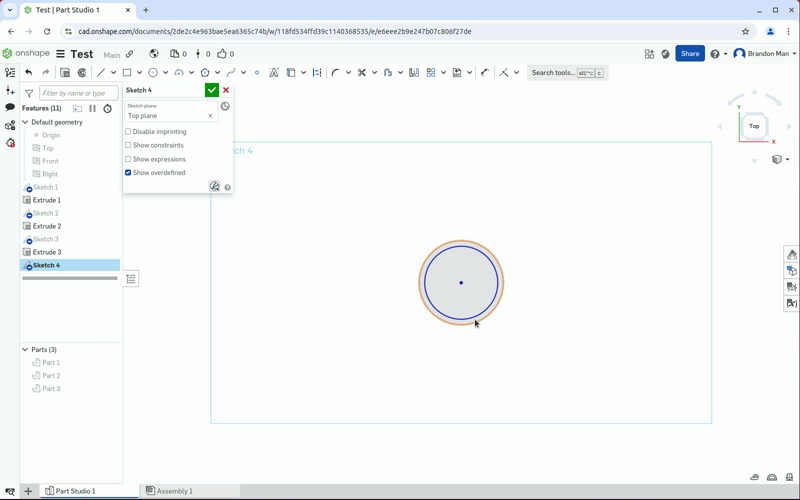
scroll(6)
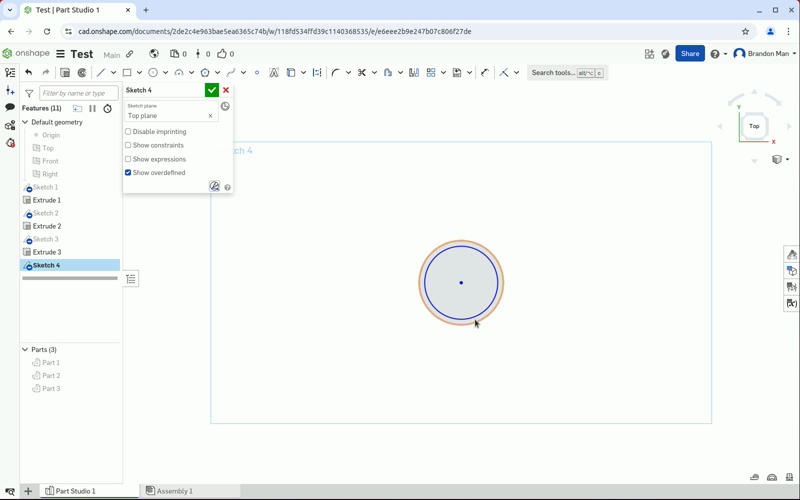
scroll(6)
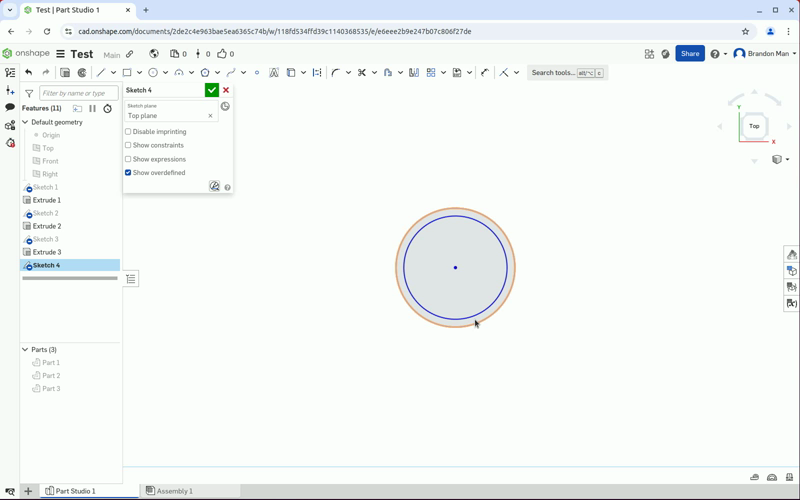
scroll(6)
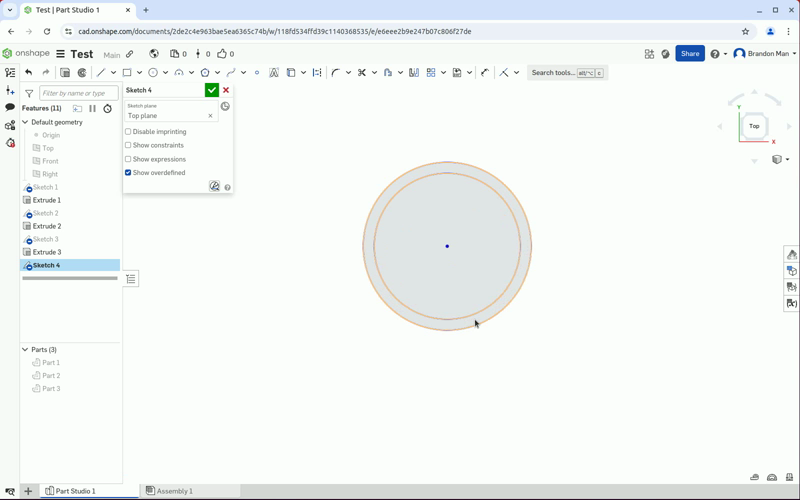
scroll(6)
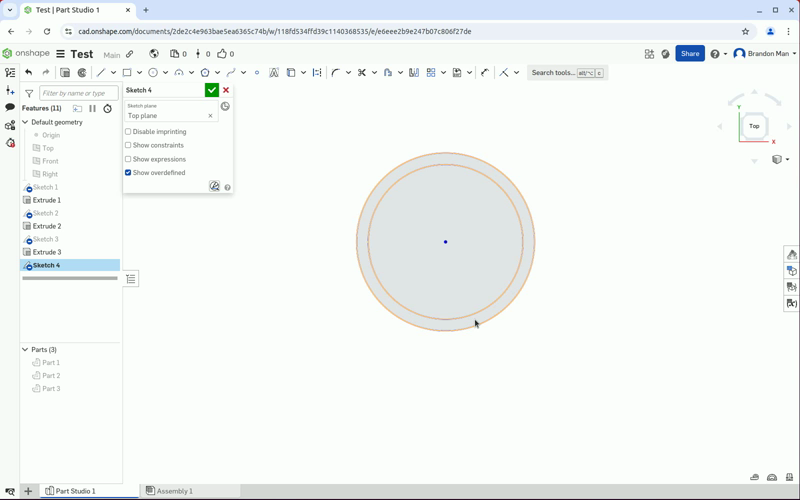
scroll(6)
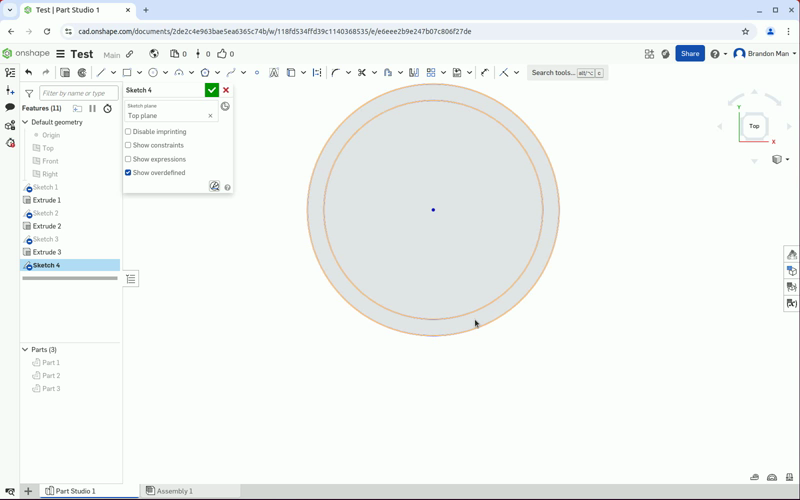
scroll(6)
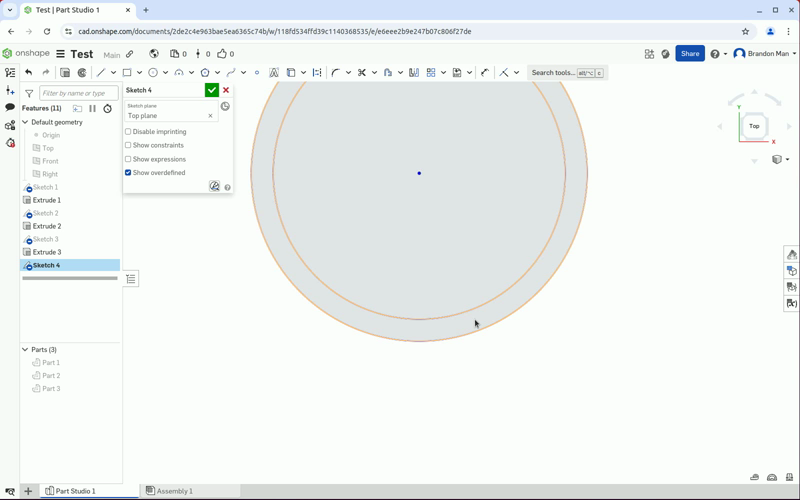
scroll(6)
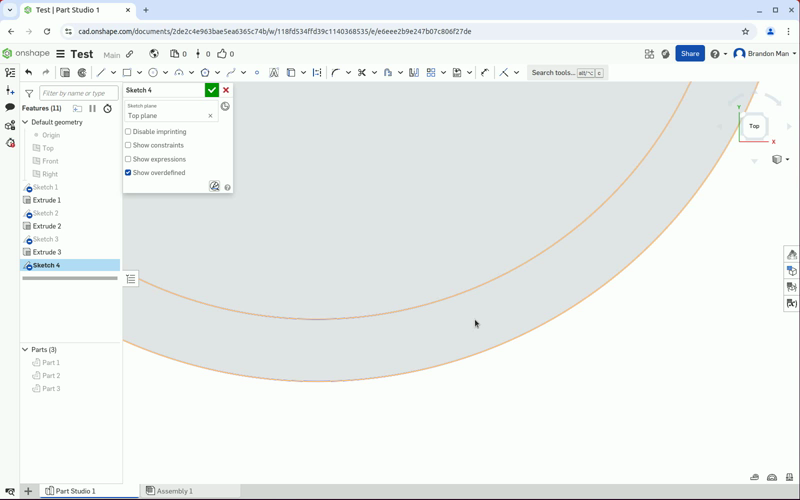
click(475, 319)
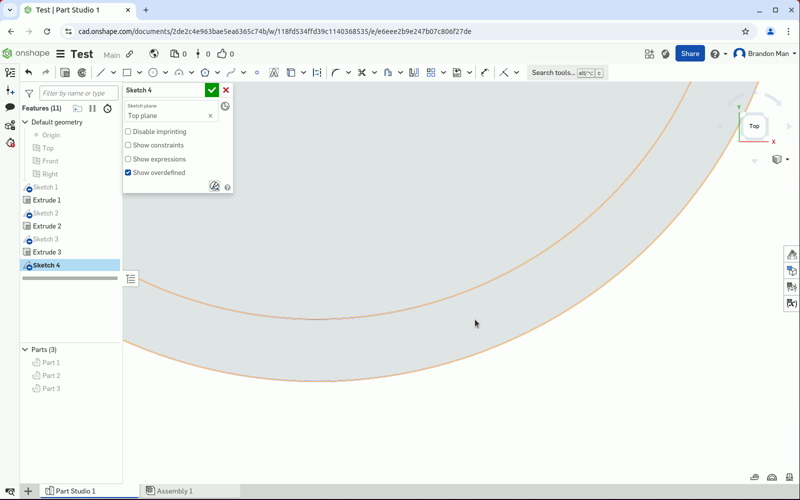
scroll(-6)
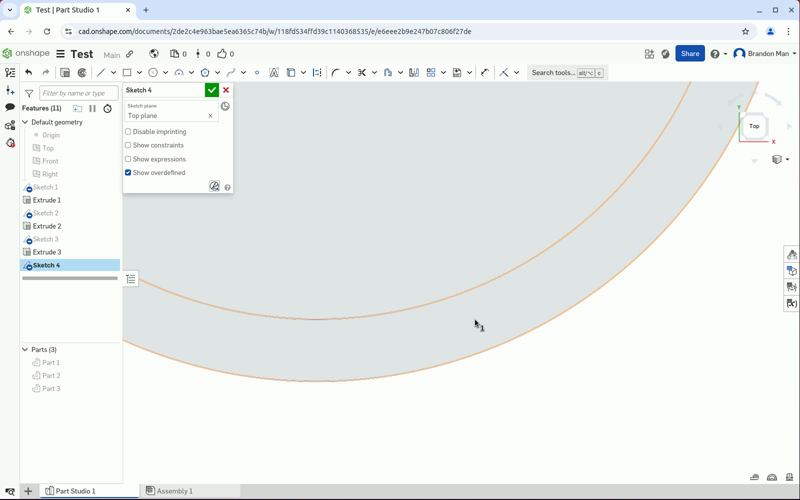
scroll(-6)
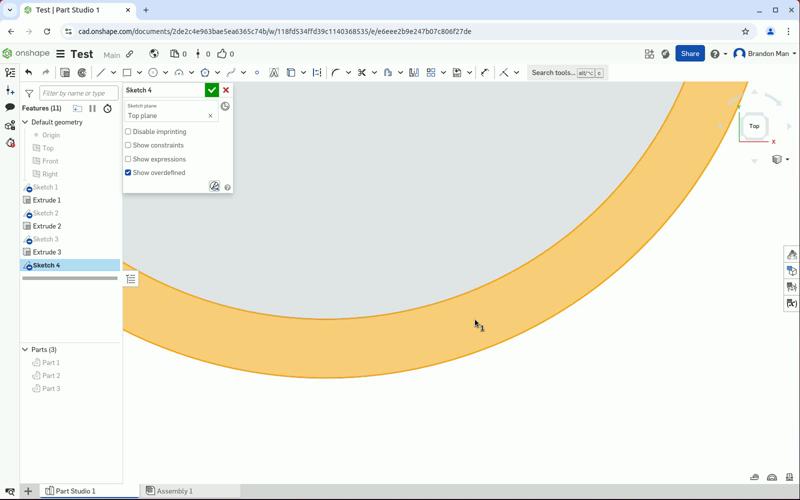
scroll(-6)
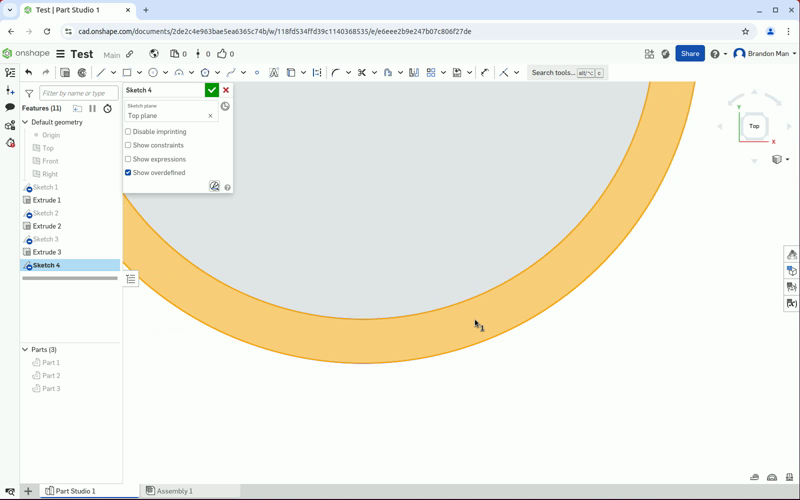
scroll(-6)
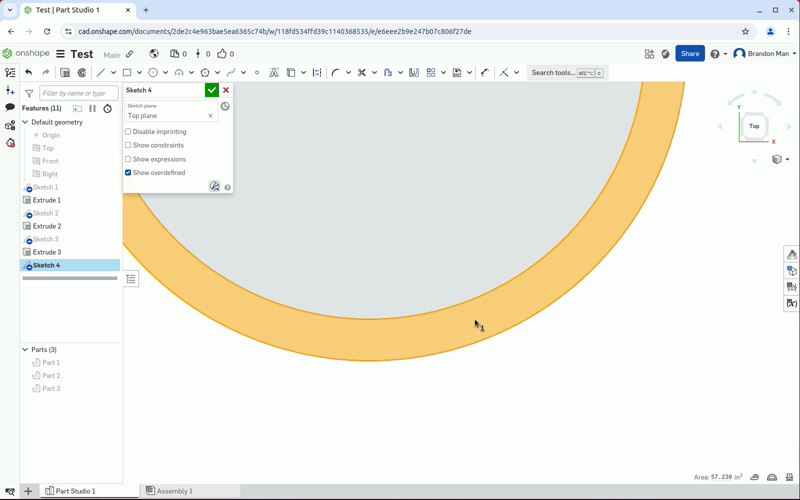
scroll(-6)
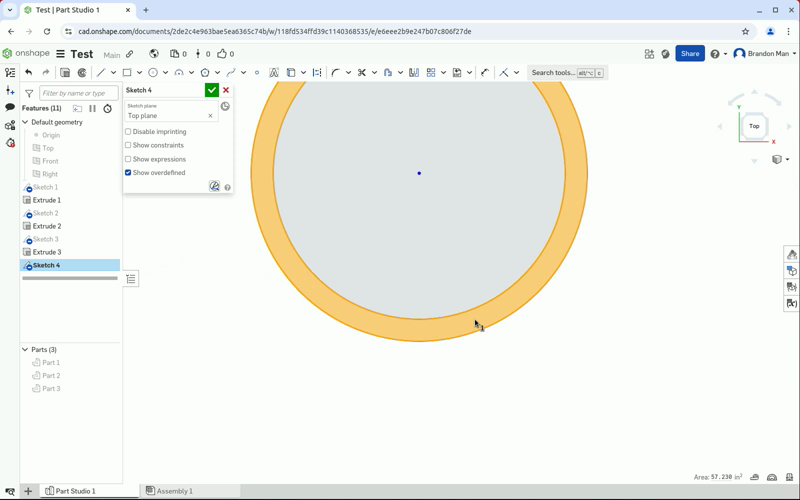
scroll(-6)
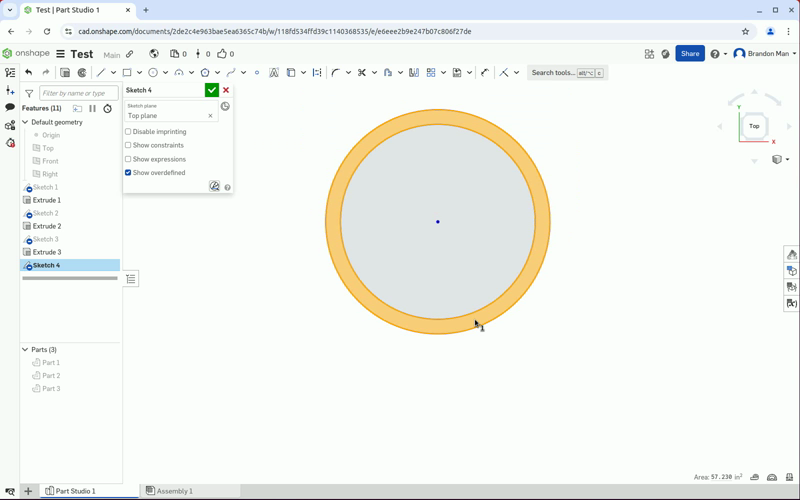
scroll(-6)
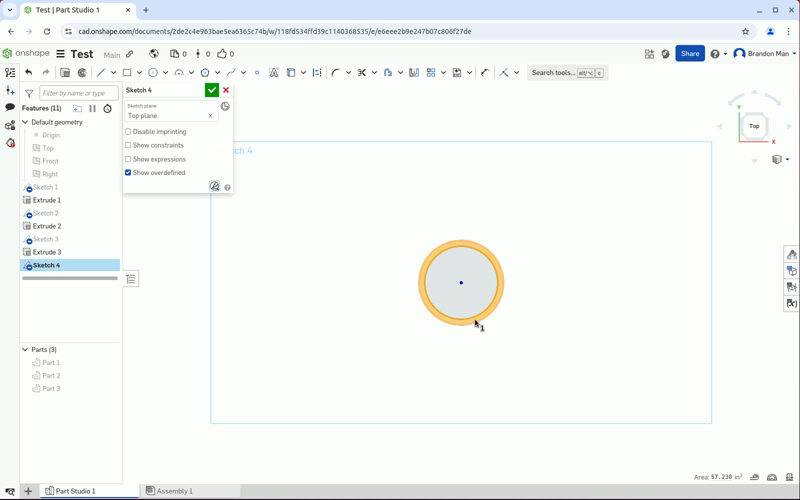
mouse_move(73, 352)
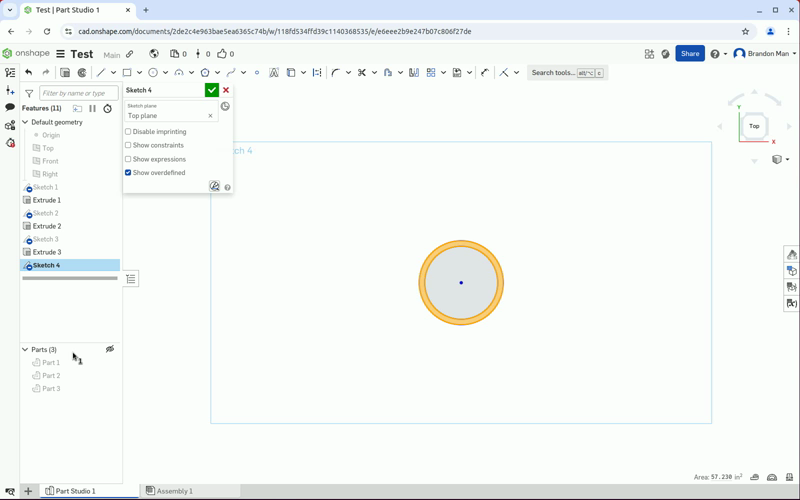
key(shift+y)
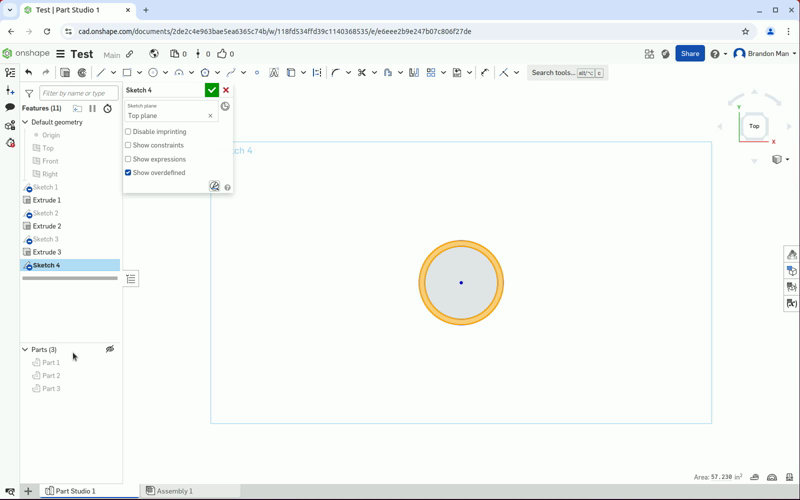
key(shift+e)
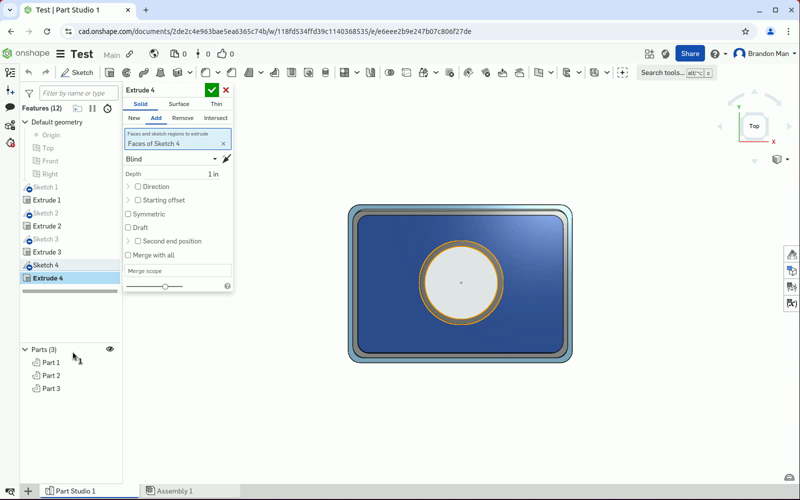
mouse_move(143, 106)
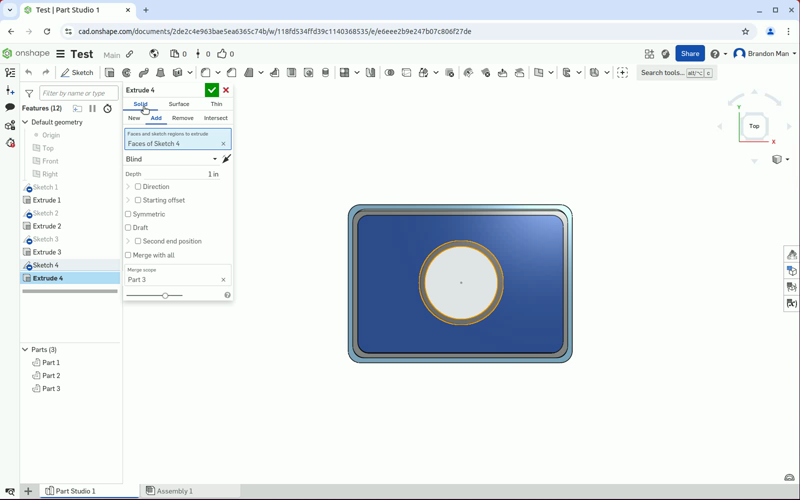
click(143, 106)
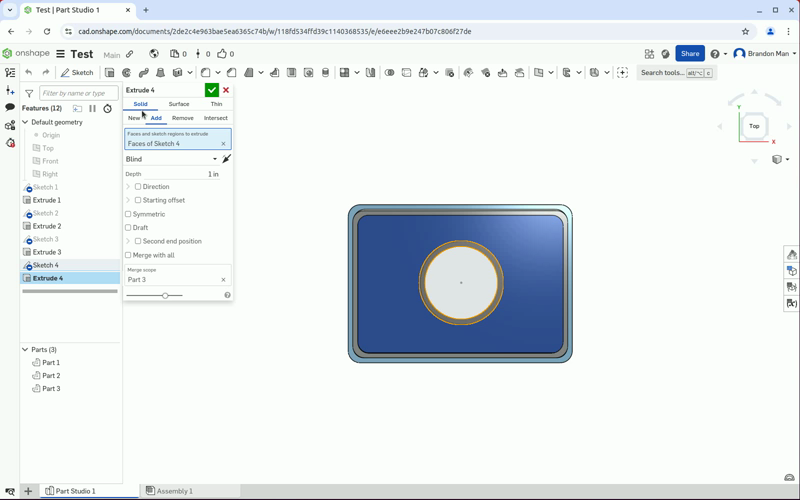
mouse_move(137, 120)
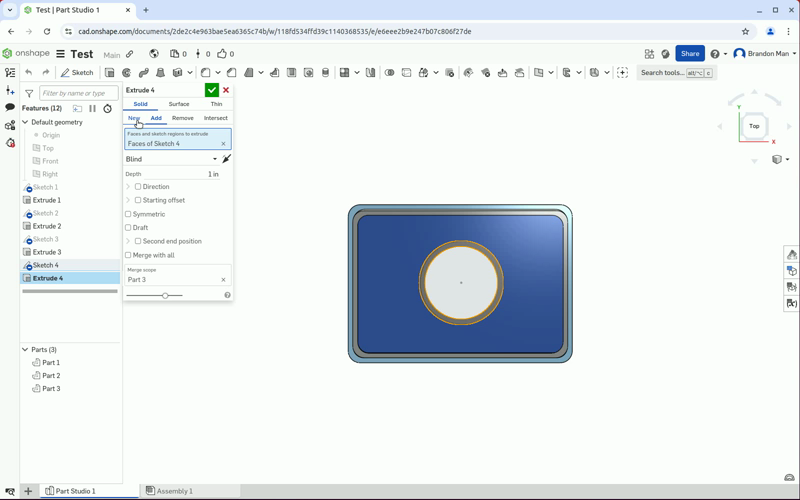
click(137, 120)
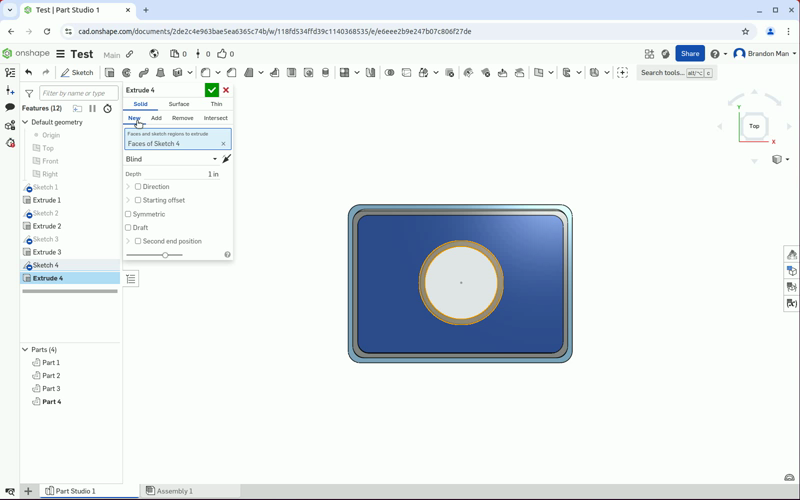
key(tab, 4)
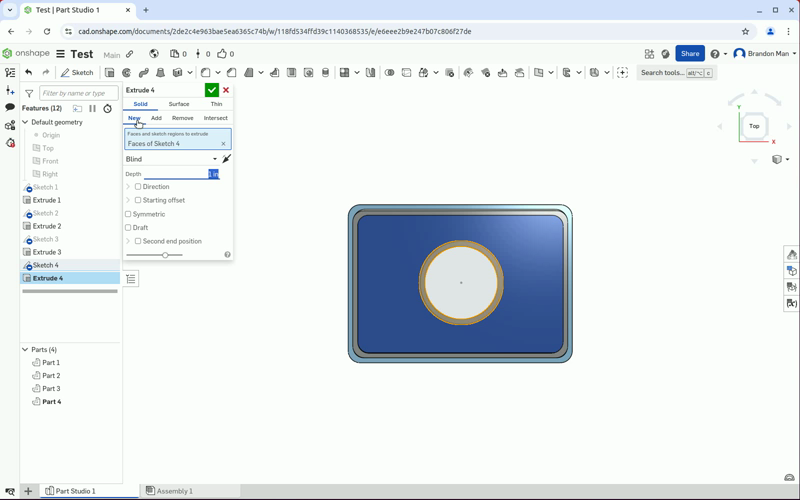
text(-0.481)
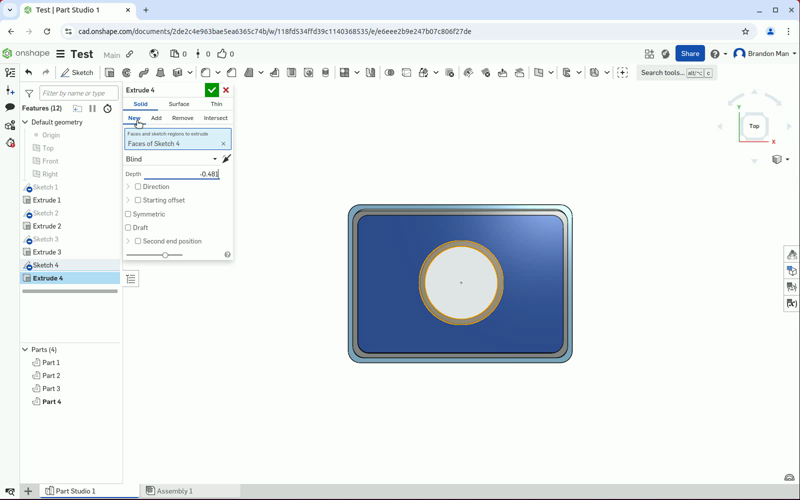
key(enter)
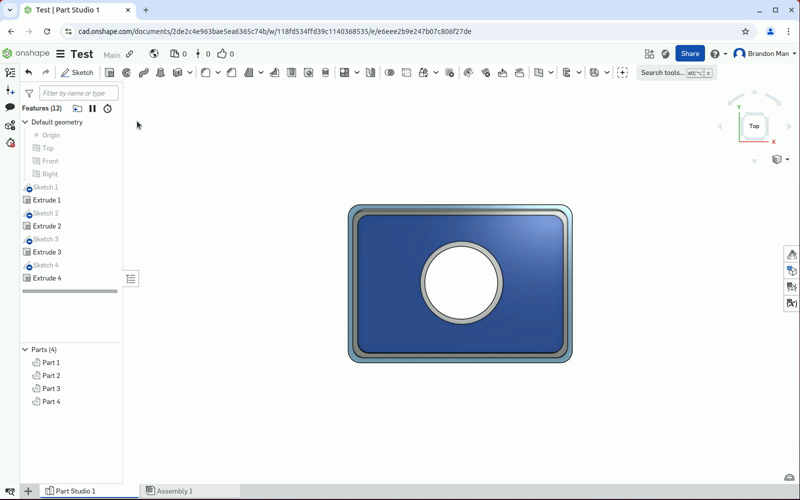
key(shift+h)
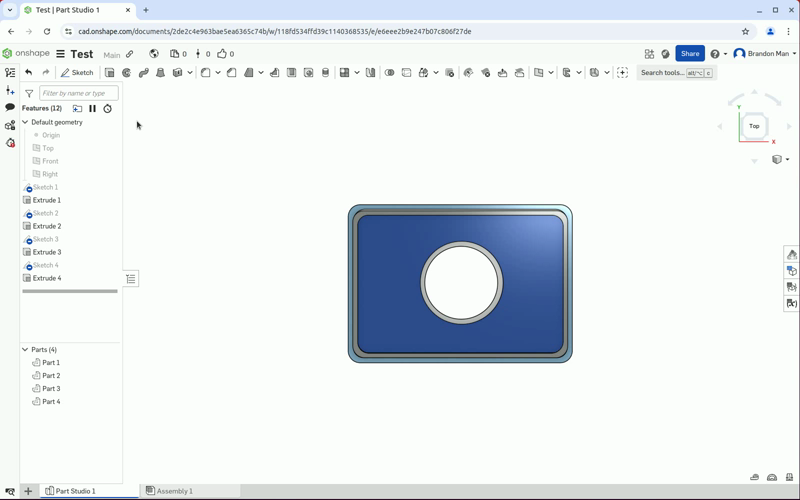
key(shift+h)
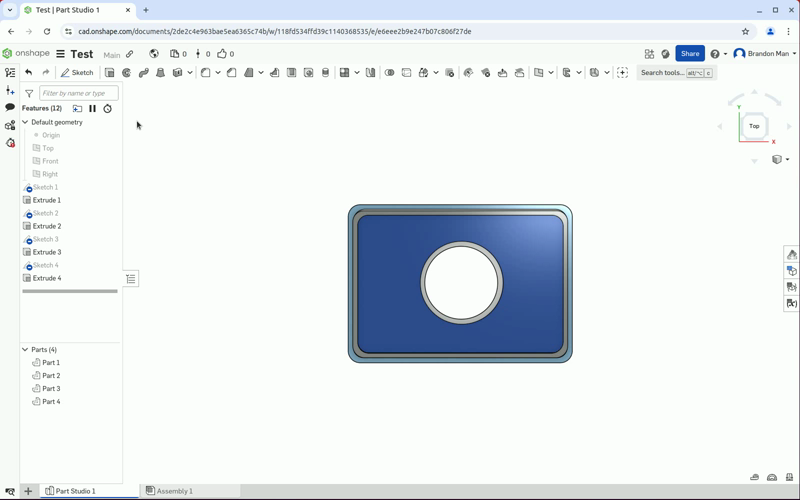
key(shift+7)
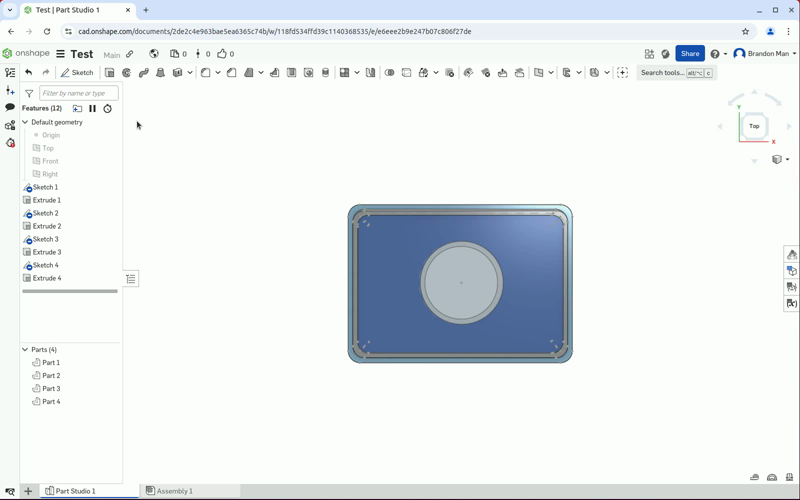
key(up, 3)
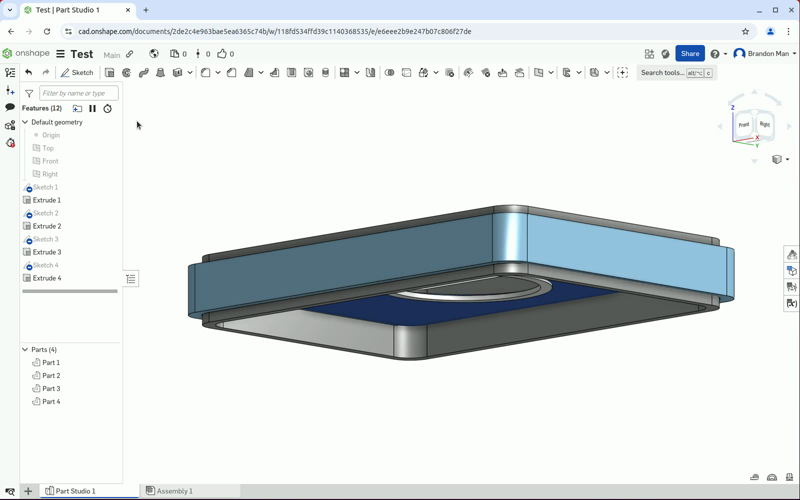
key(left, 3)
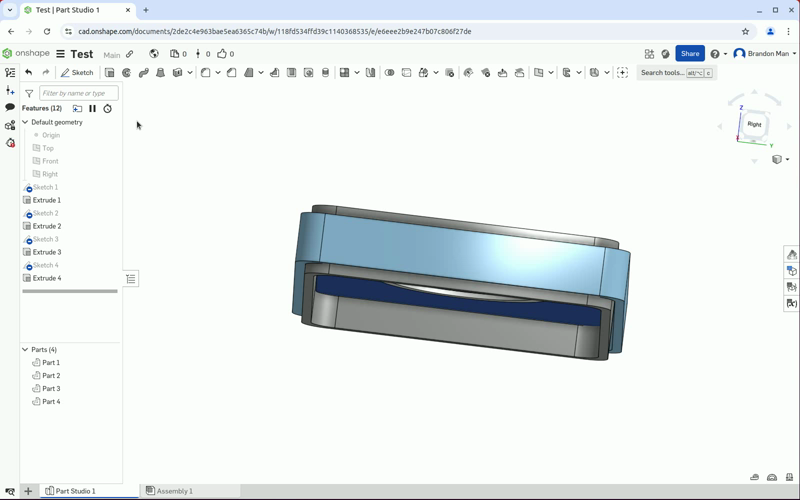
key(right, 3)
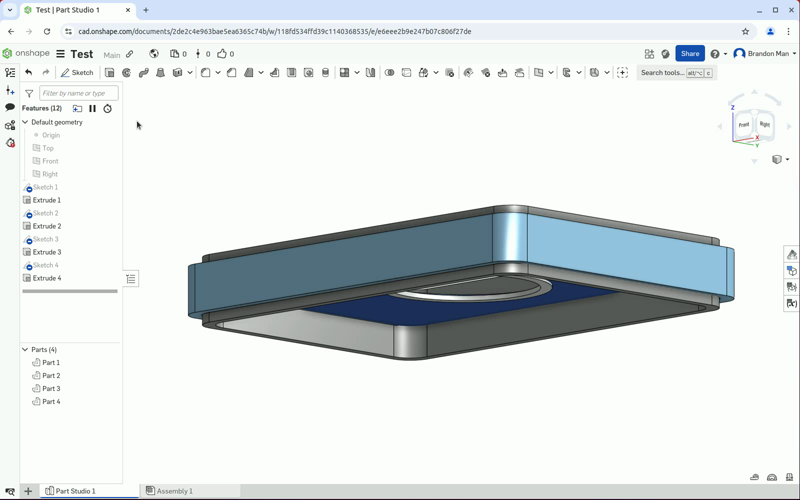
key(down, 3)
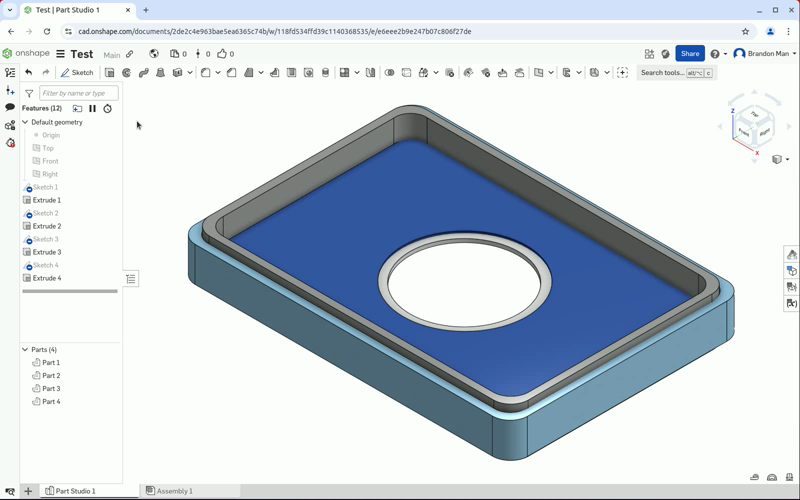
mouse_move(73, 189)
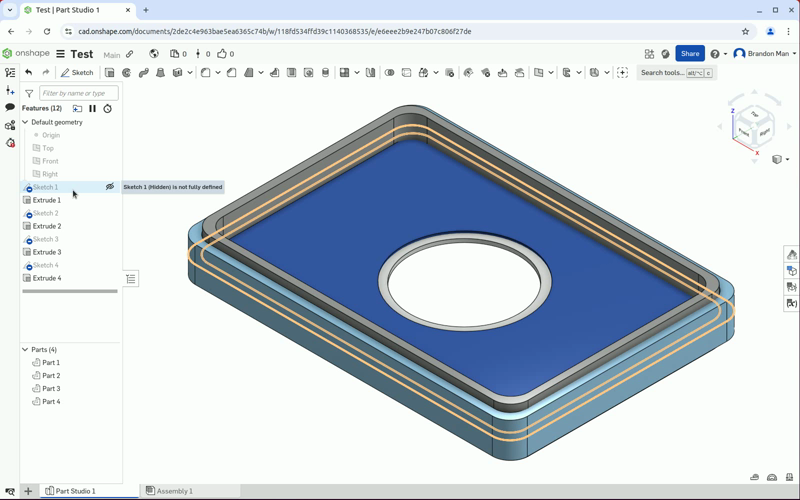
click(73, 189)